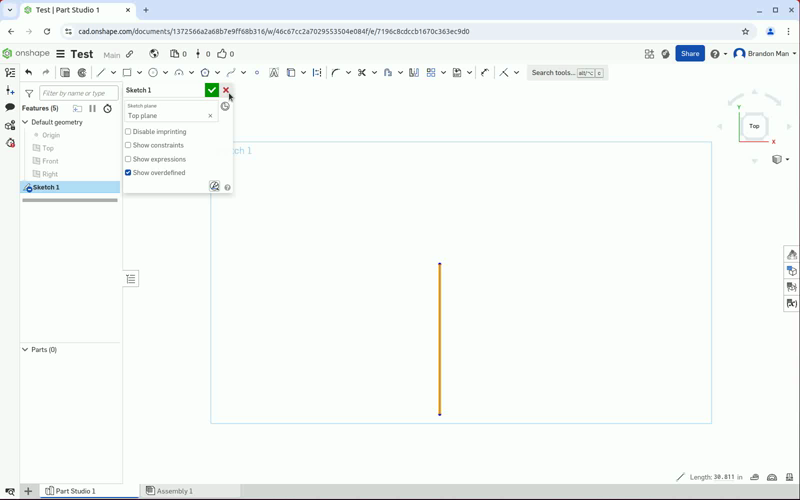
key(shift+h)
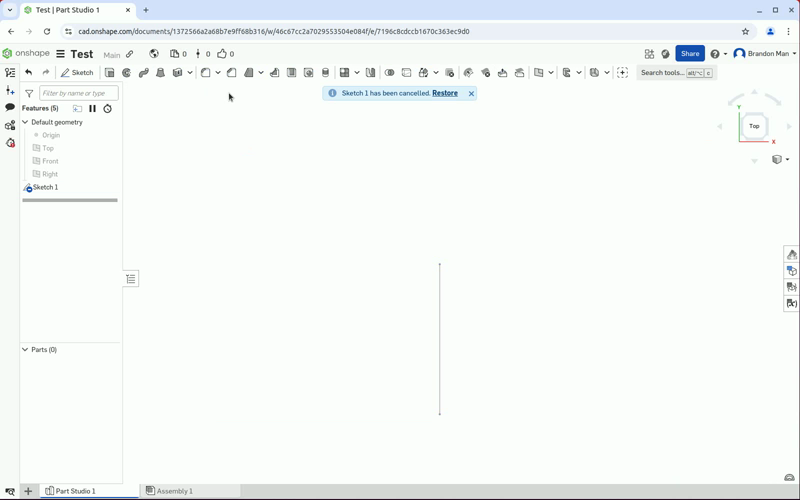
key(shift+s)
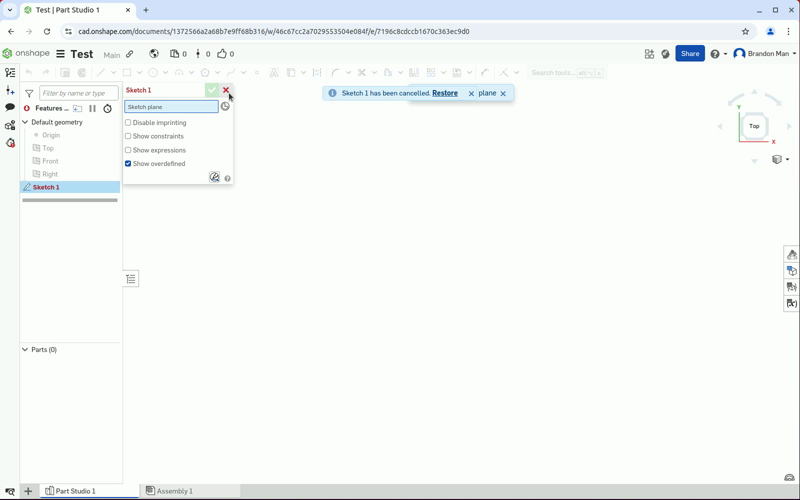
mouse_move(73, 150)
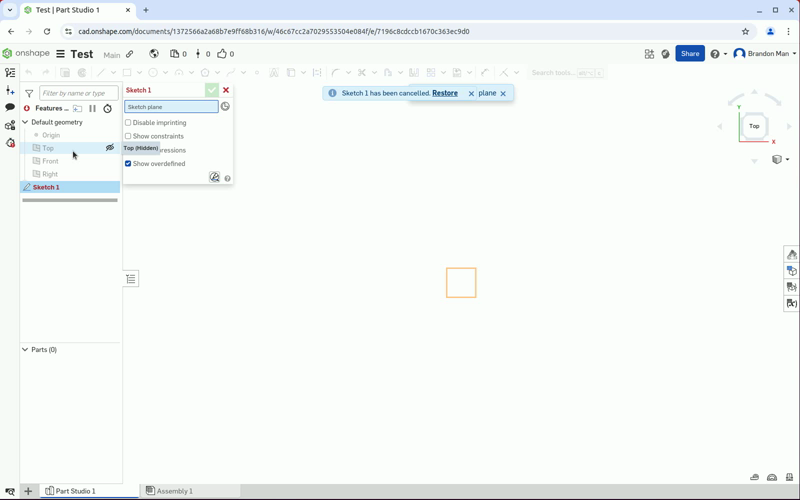
click(73, 150)
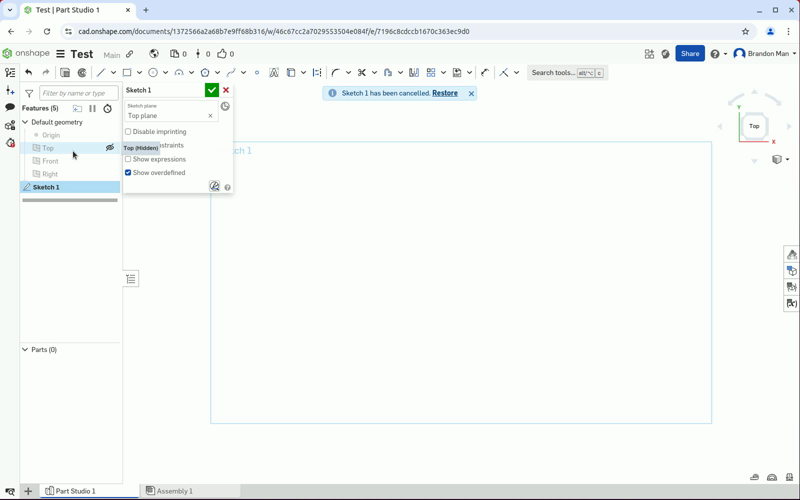
mouse_move(73, 352)
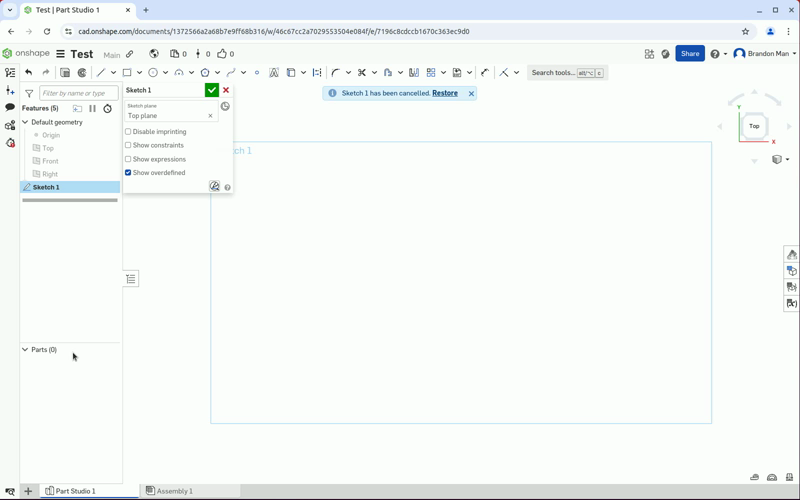
key(y)
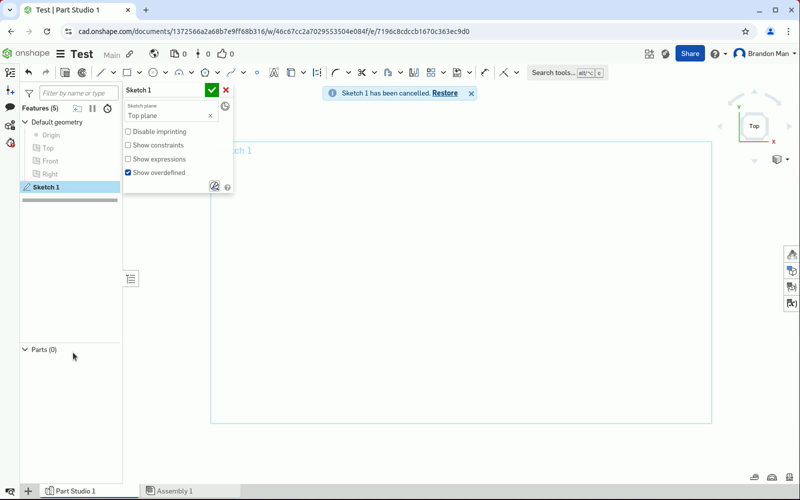
key(c)
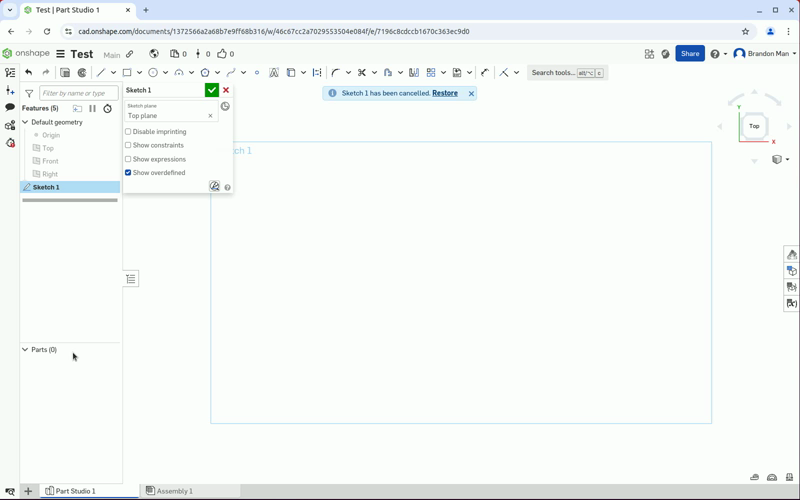
key_down(shift)
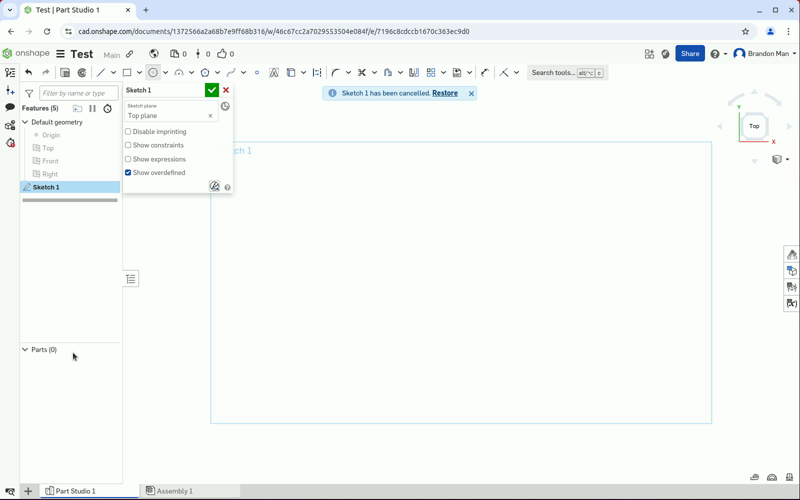
mouse_move(461, 282)
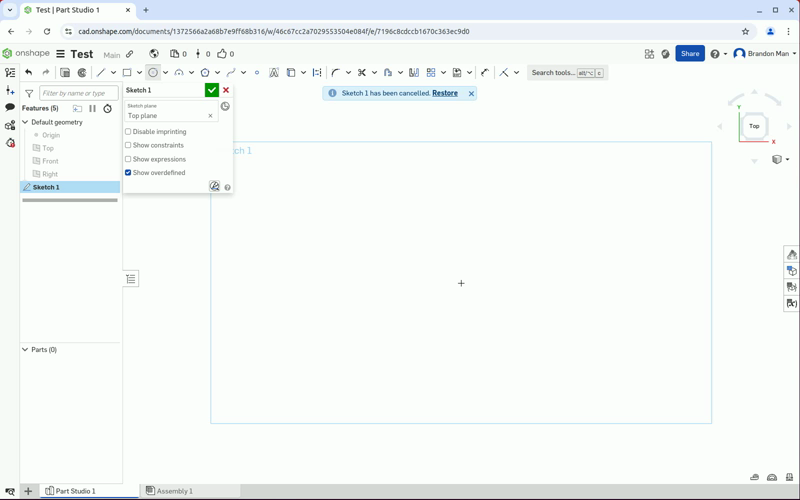
click(461, 282)
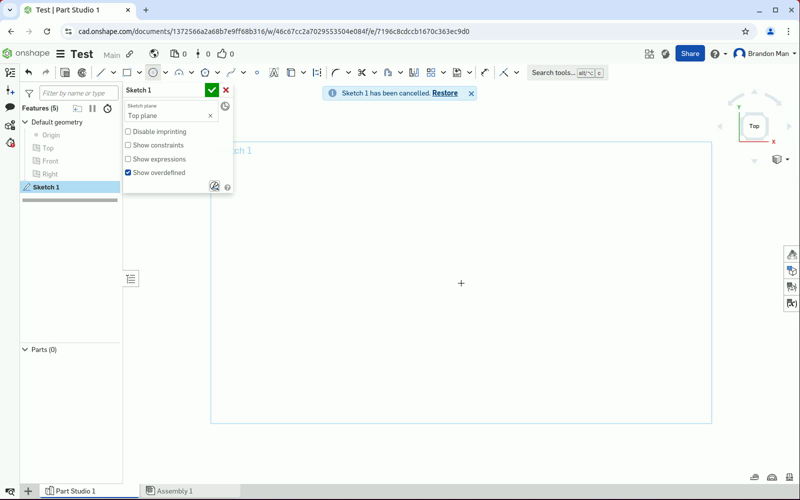
key_up(shift)
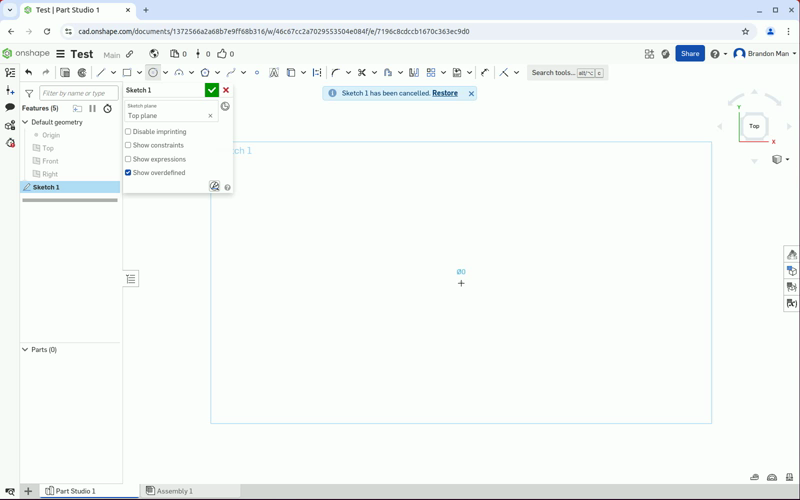
mouse_move(467, 282)
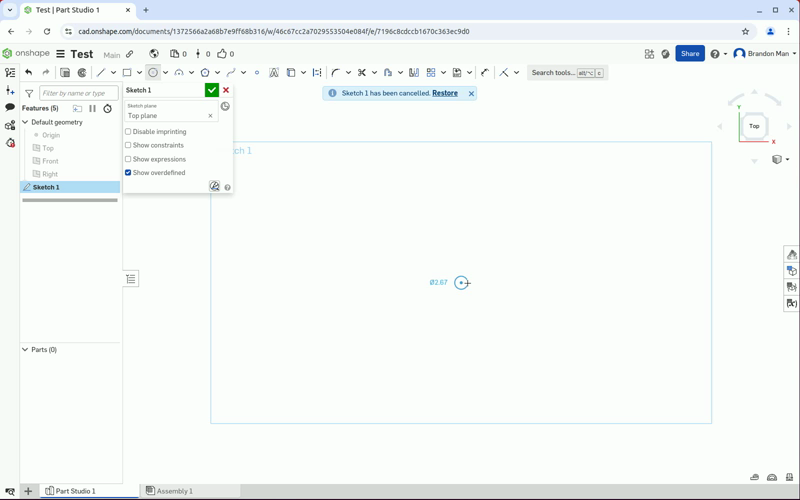
click(467, 282)
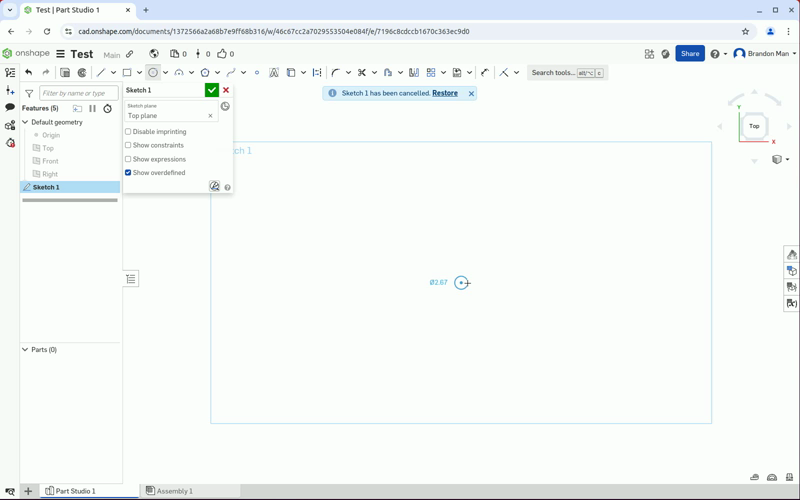
key(esc)
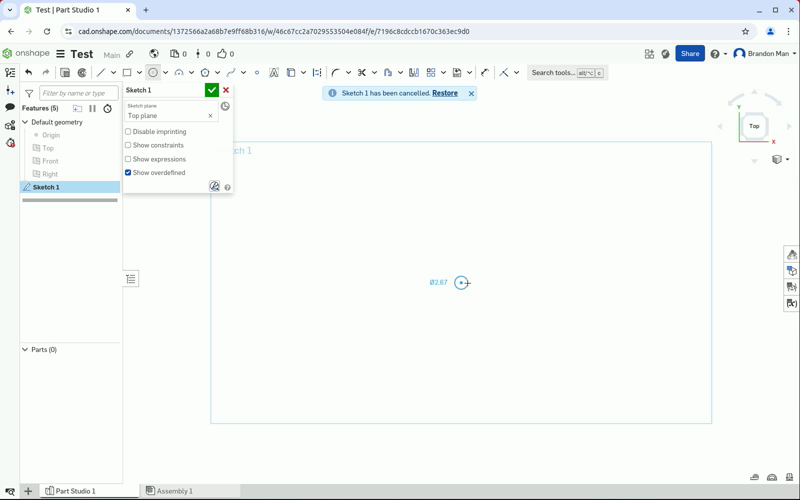
mouse_move(464, 280)
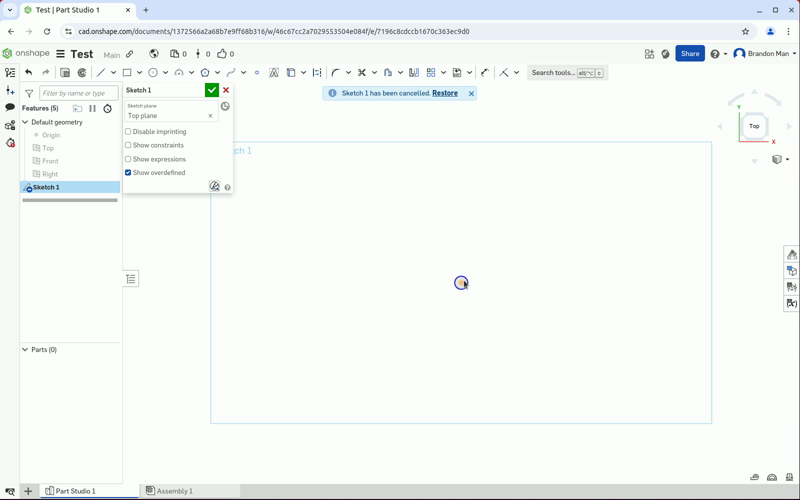
scroll(6)
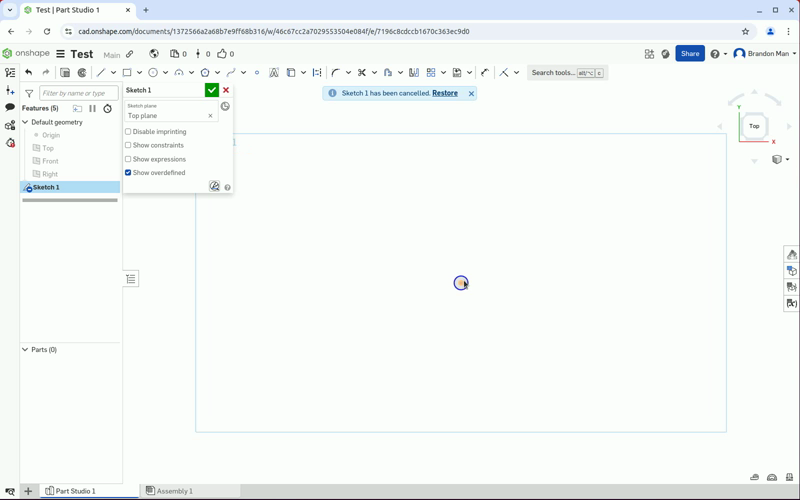
scroll(6)
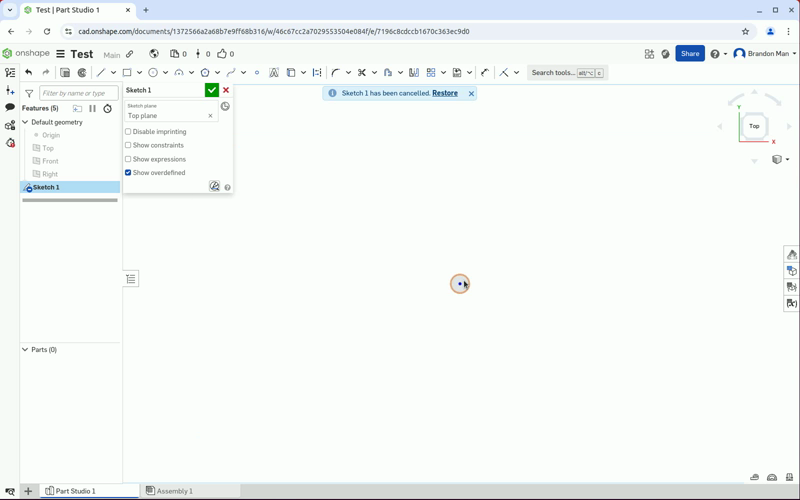
scroll(6)
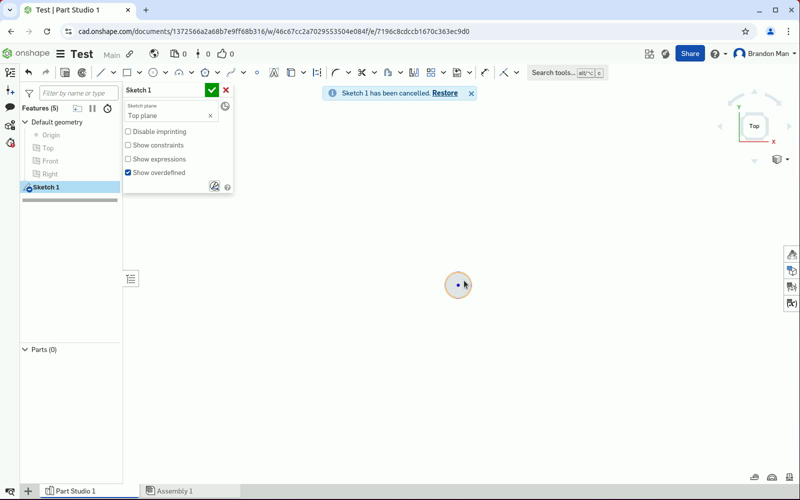
scroll(6)
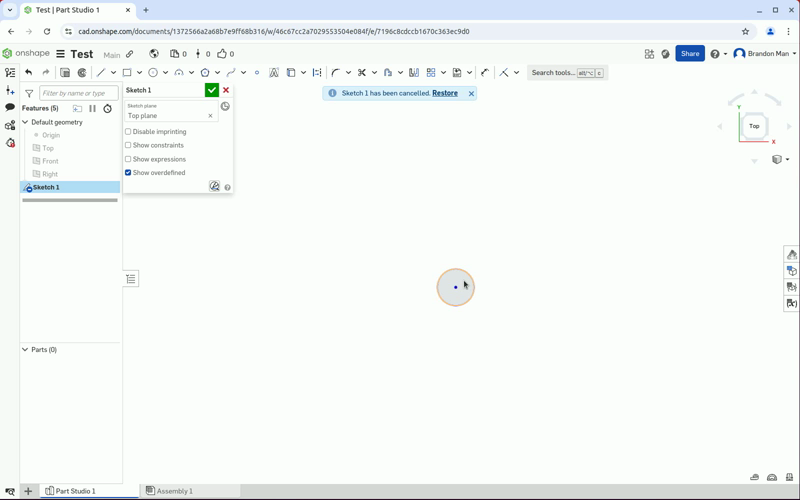
scroll(6)
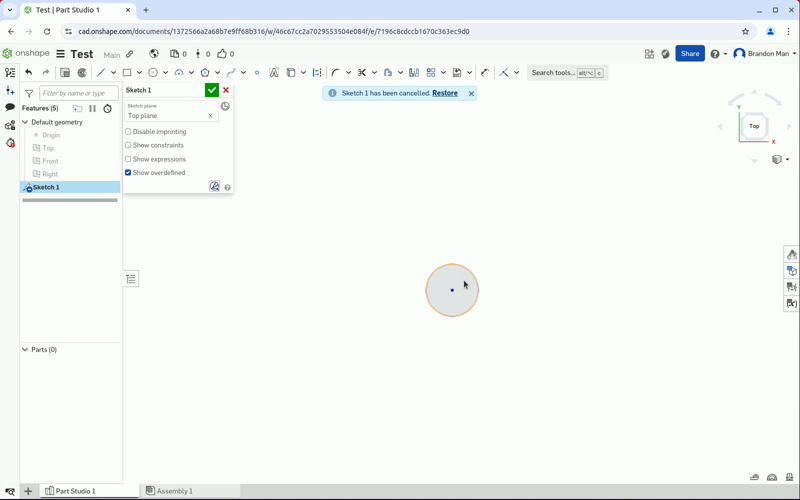
scroll(6)
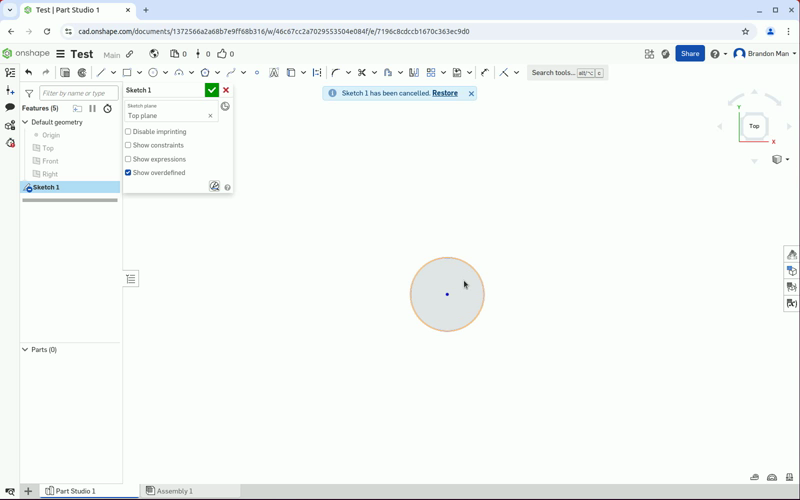
scroll(6)
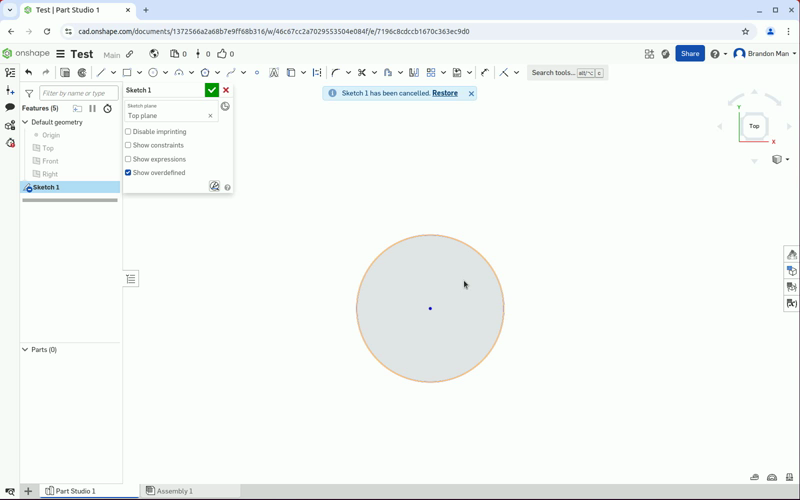
click(464, 280)
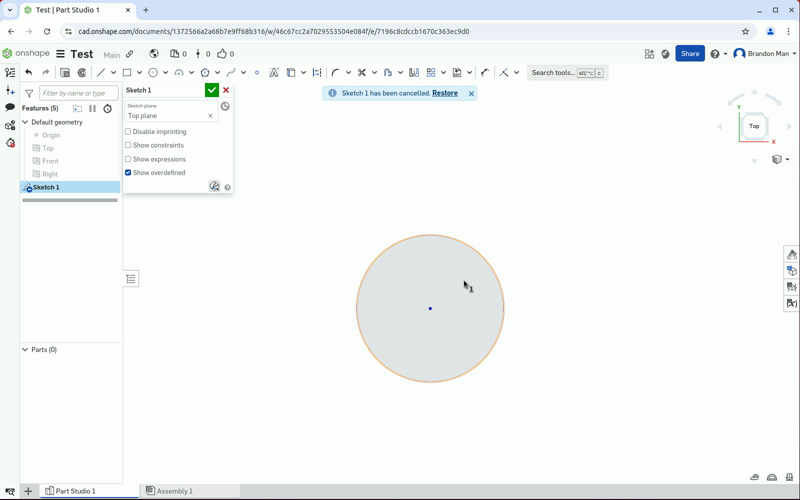
scroll(-6)
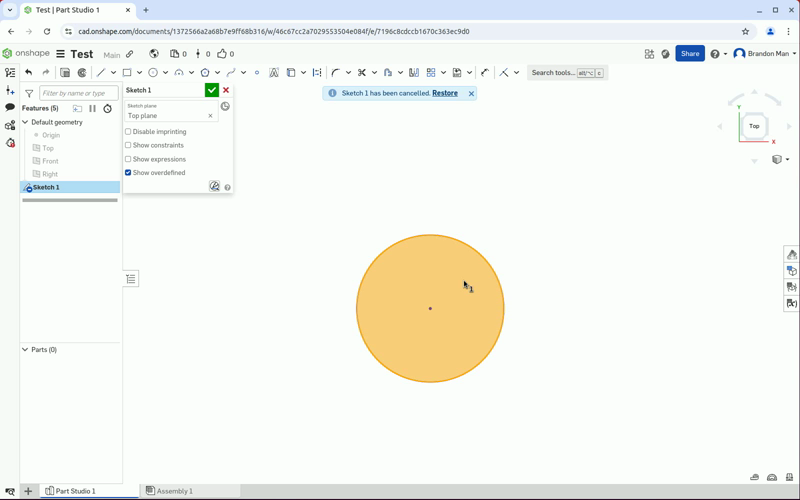
scroll(-6)
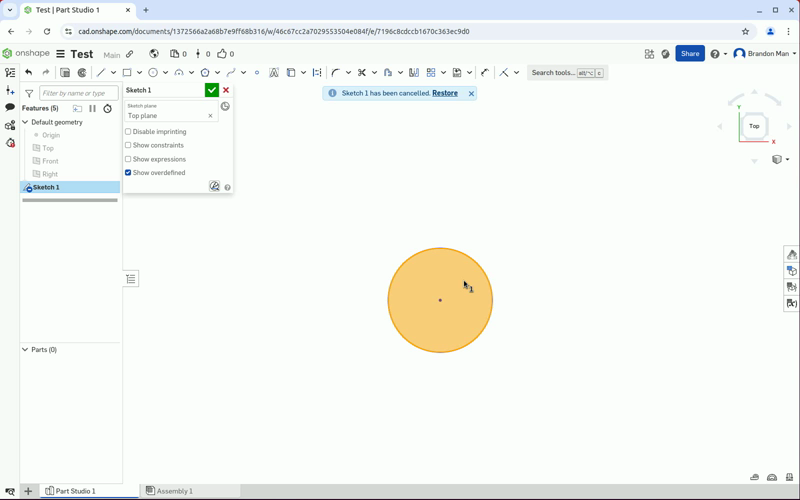
scroll(-6)
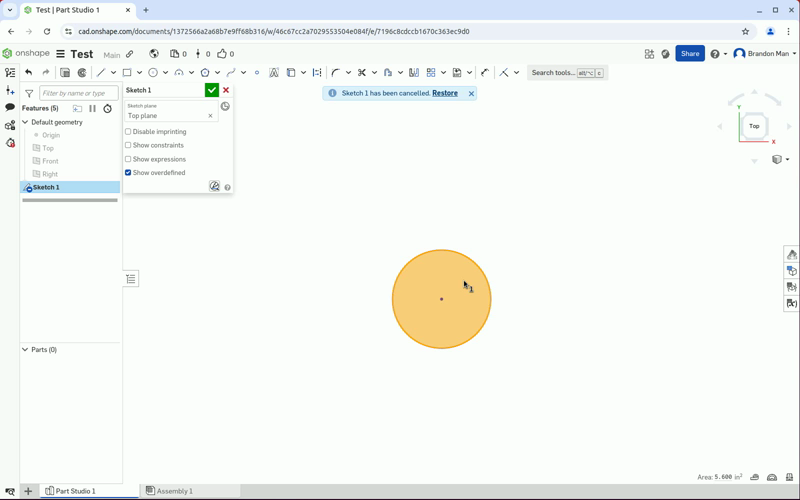
scroll(-6)
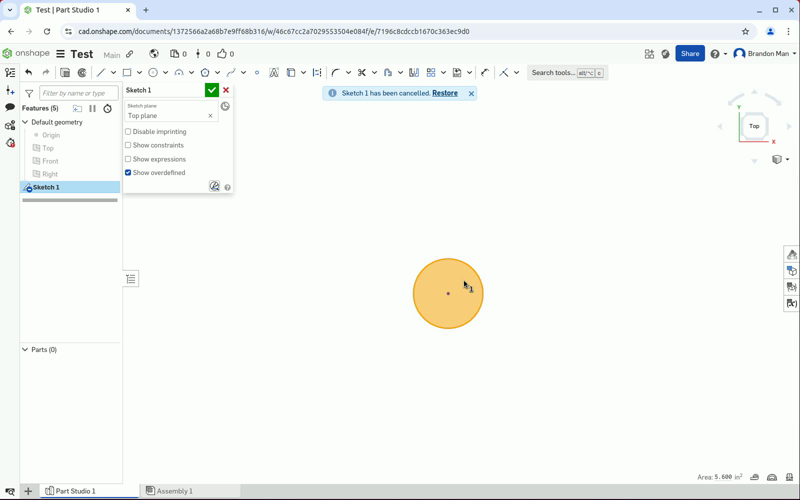
scroll(-6)
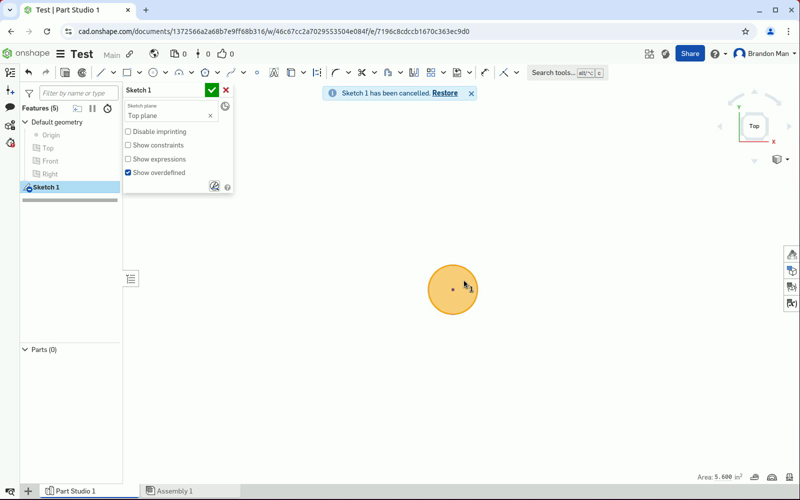
scroll(-6)
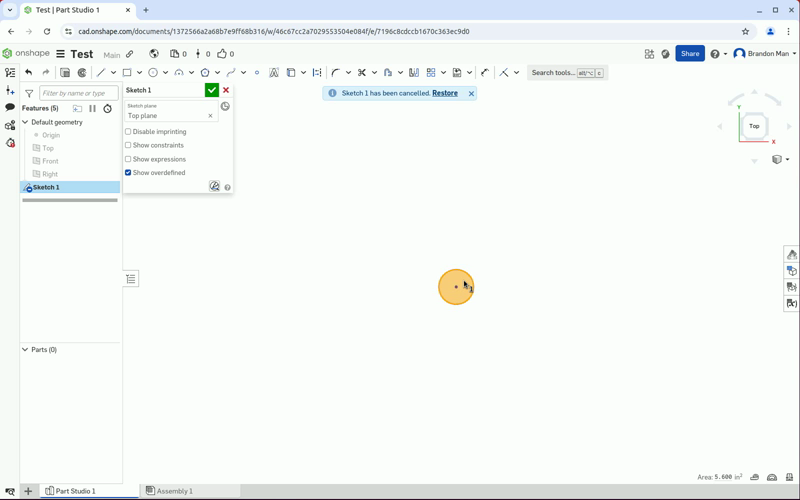
scroll(-6)
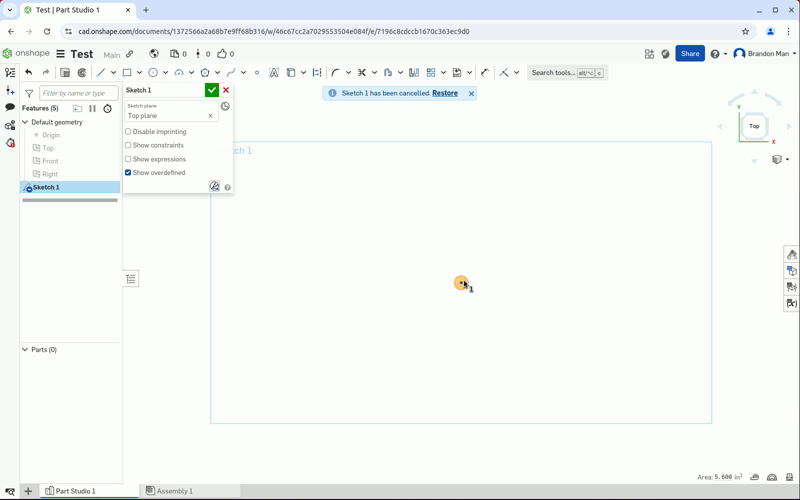
mouse_move(73, 352)
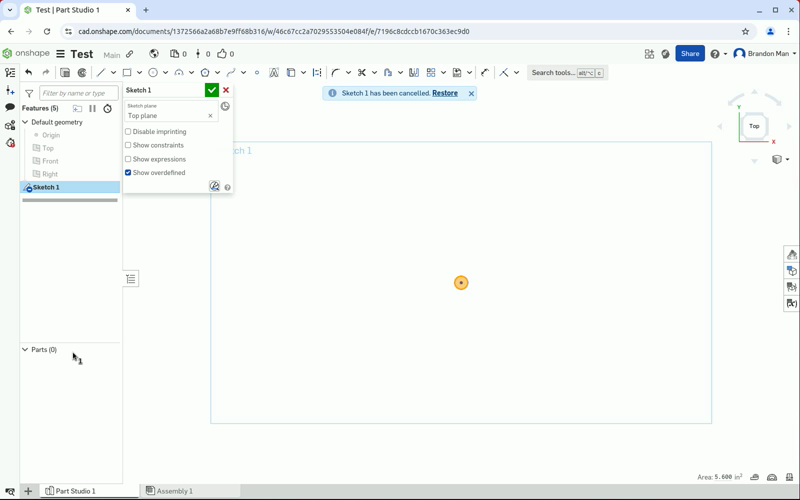
key(shift+y)
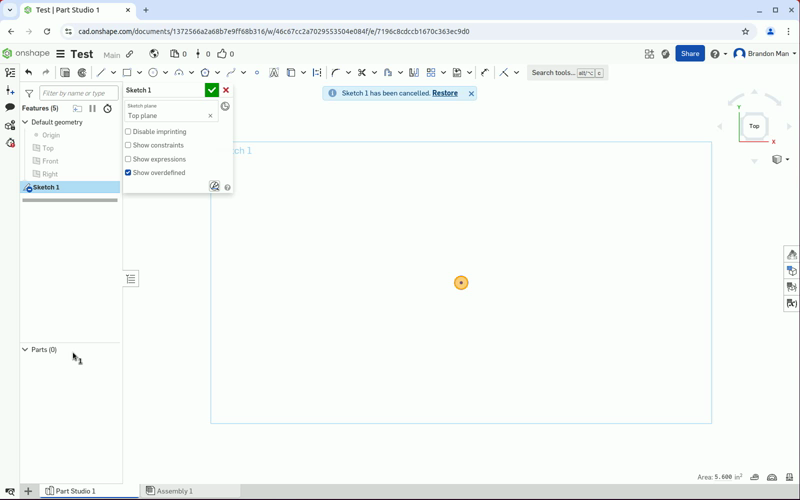
key(shift+e)
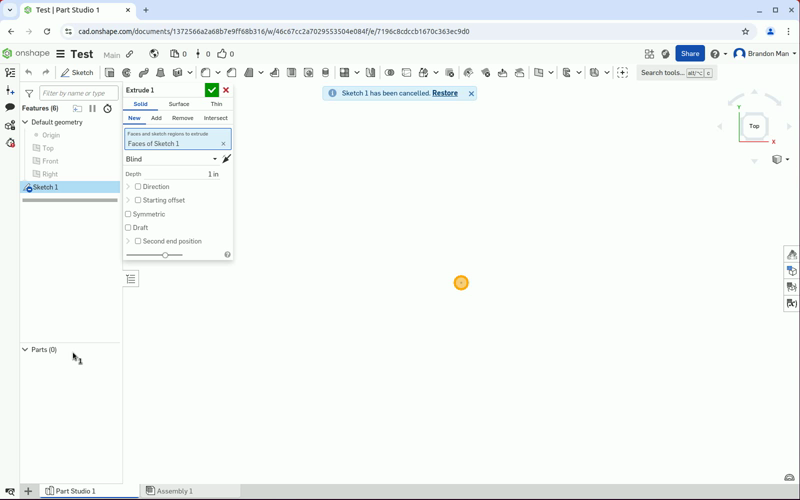
mouse_move(143, 106)
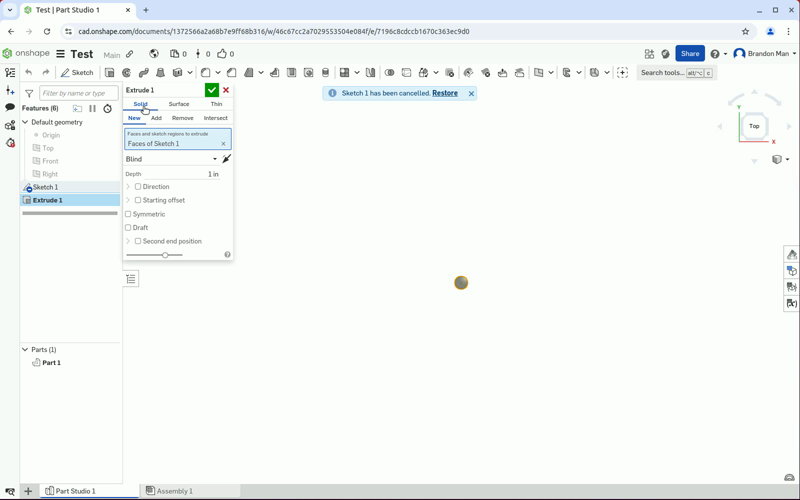
click(143, 106)
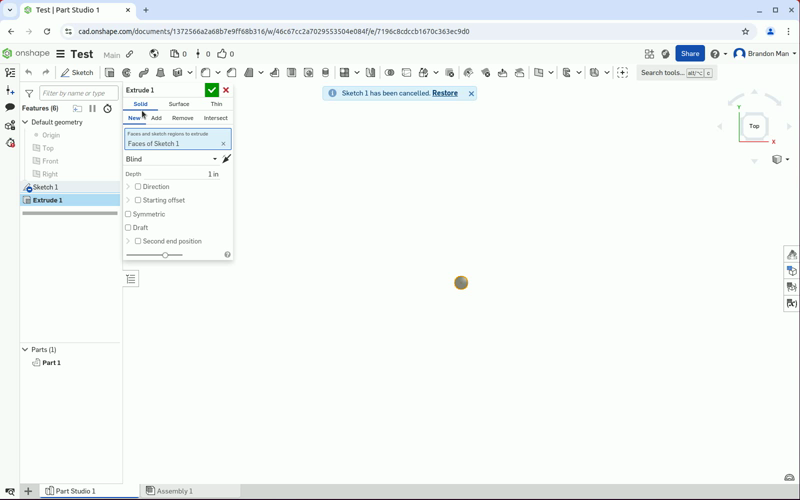
mouse_move(137, 120)
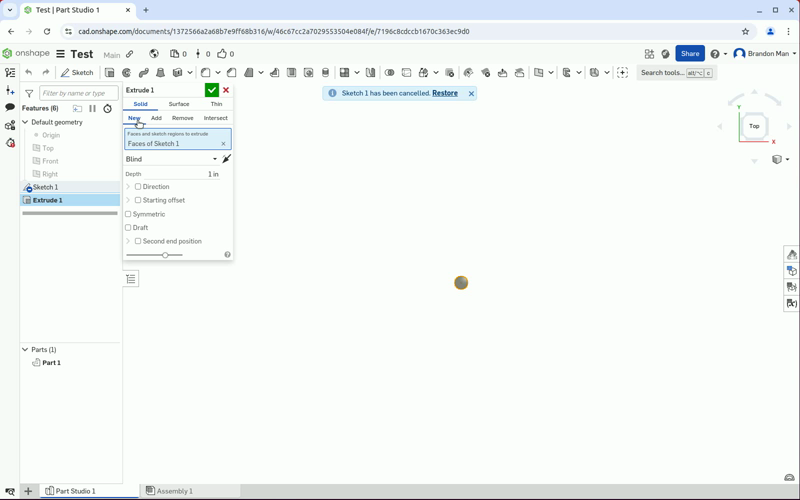
click(137, 120)
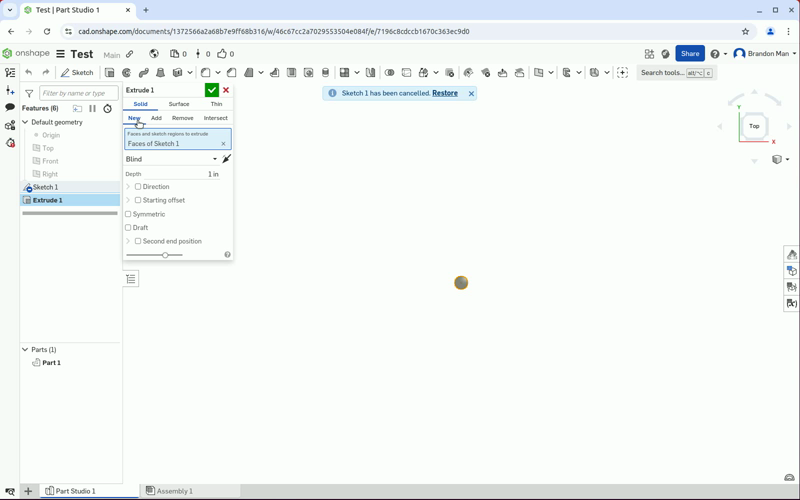
key(tab, 4)
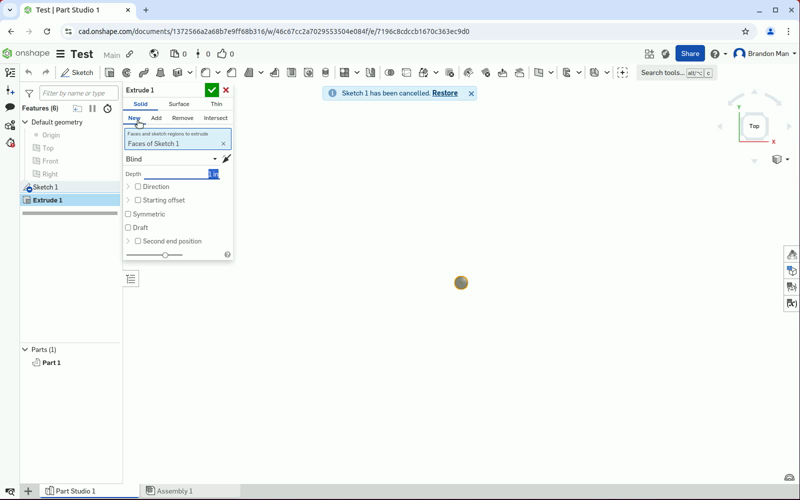
text(23.108)
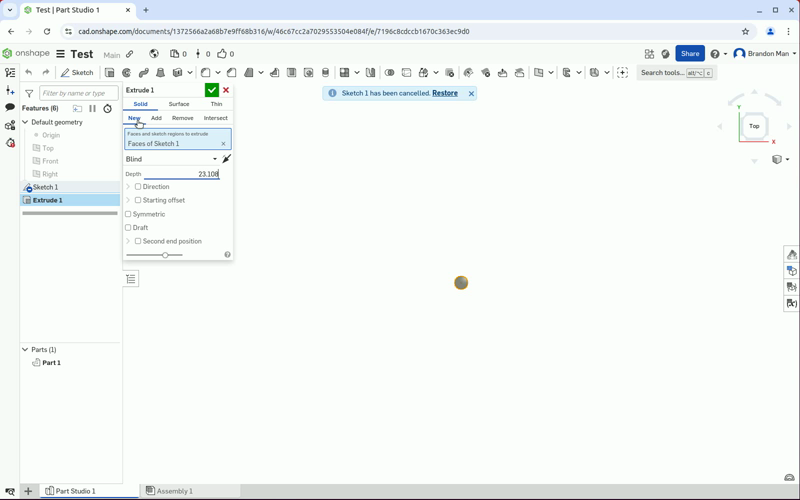
key(enter)
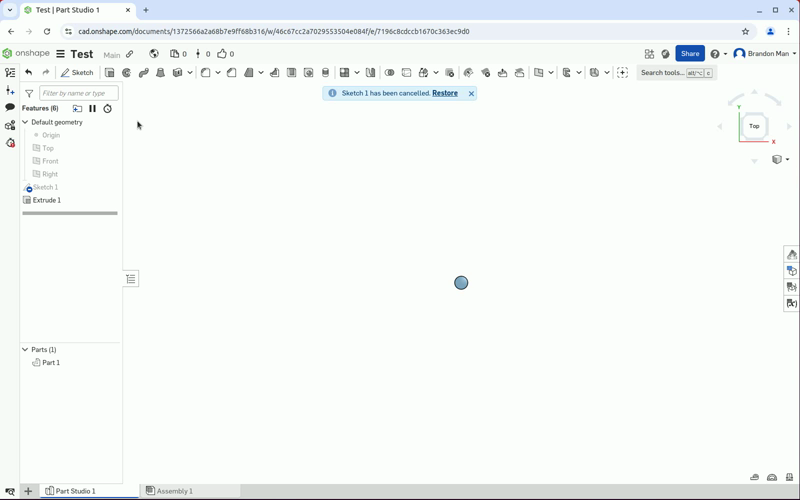
key(shift+h)
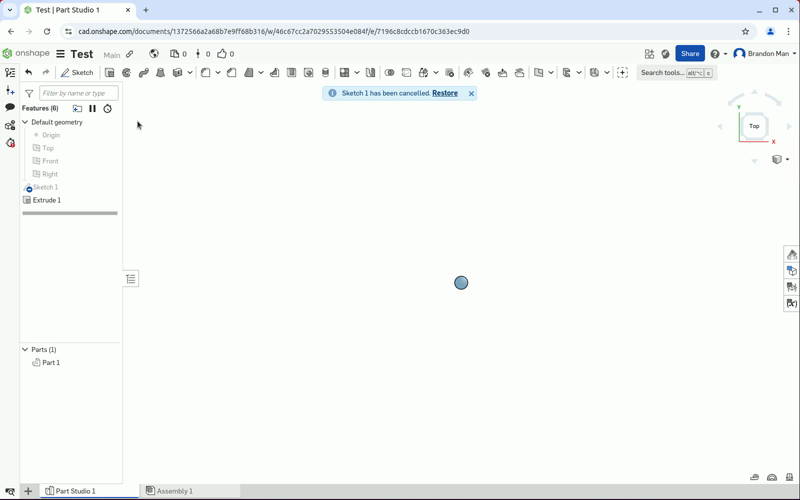
key(shift+h)
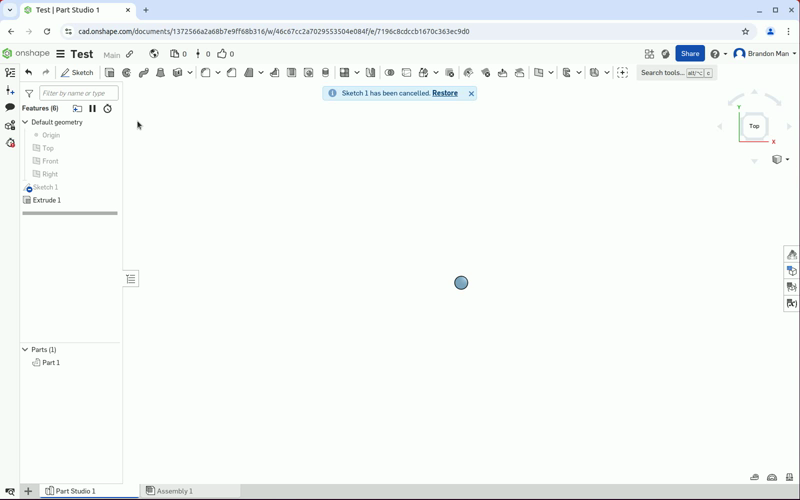
mouse_move(73, 189)
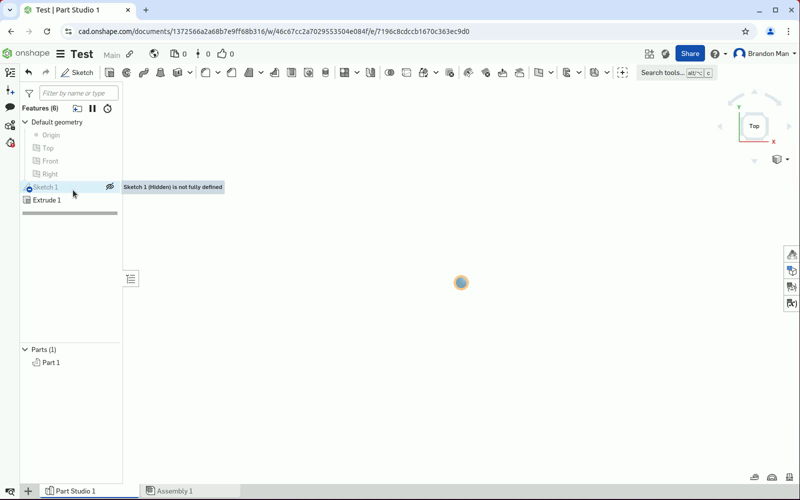
click(73, 189)
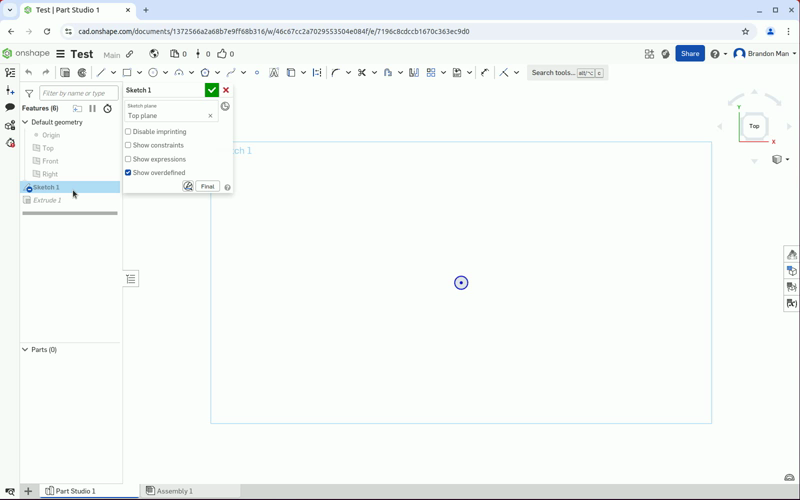
mouse_move(229, 92)
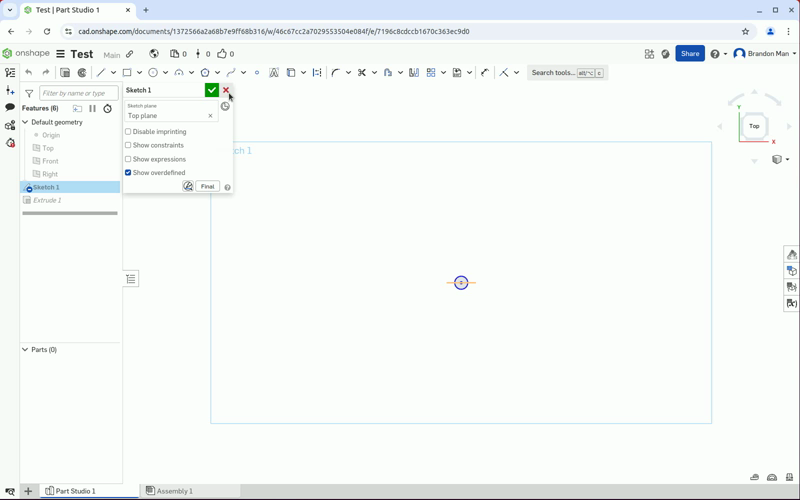
click(229, 92)
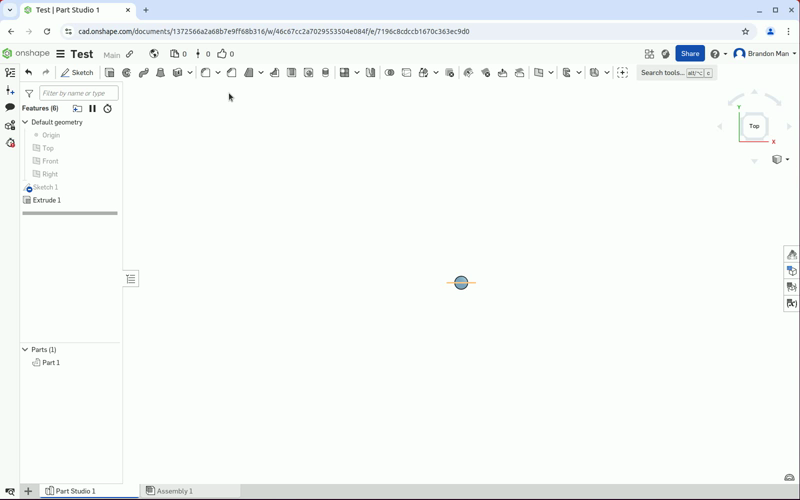
mouse_move(73, 352)
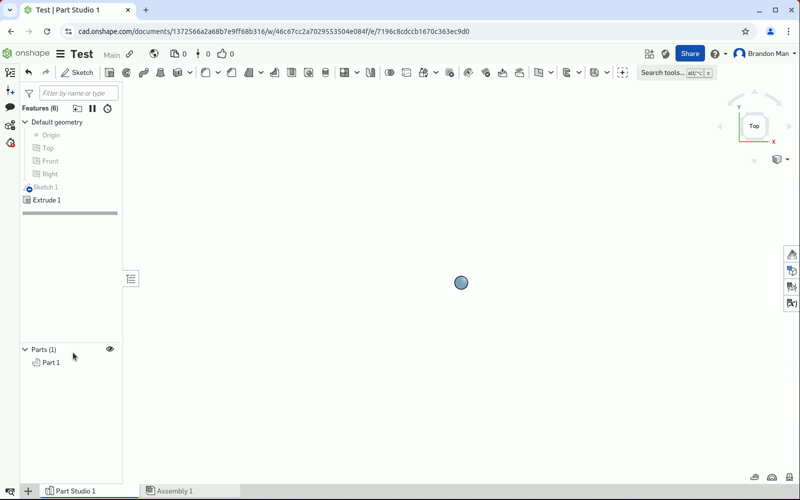
key(y)
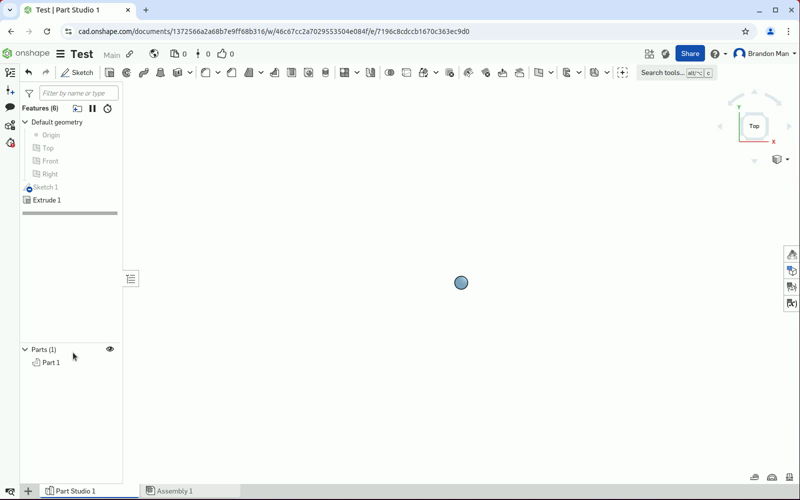
key(shift+p)
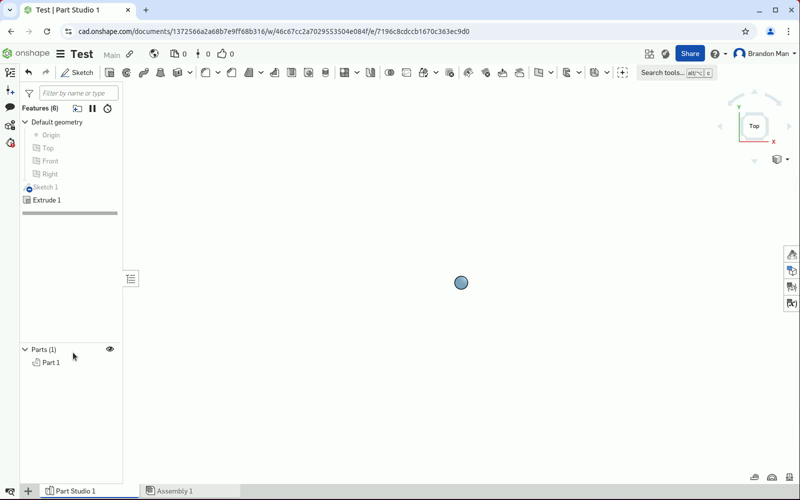
key(space)
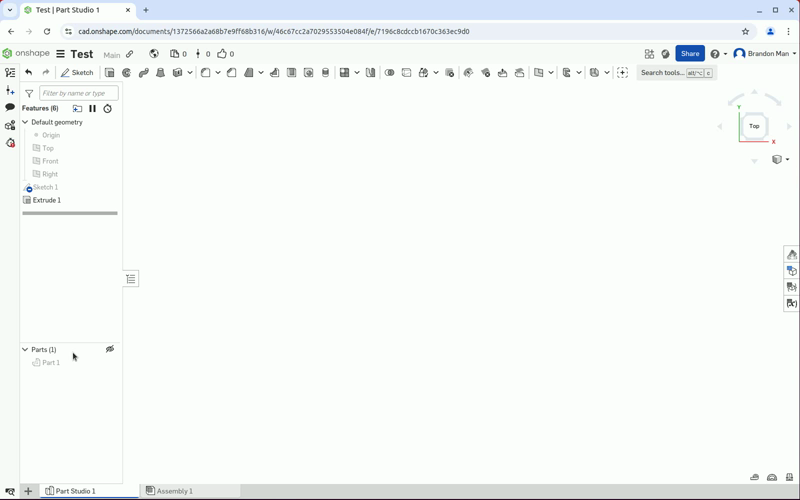
key_down(shift)
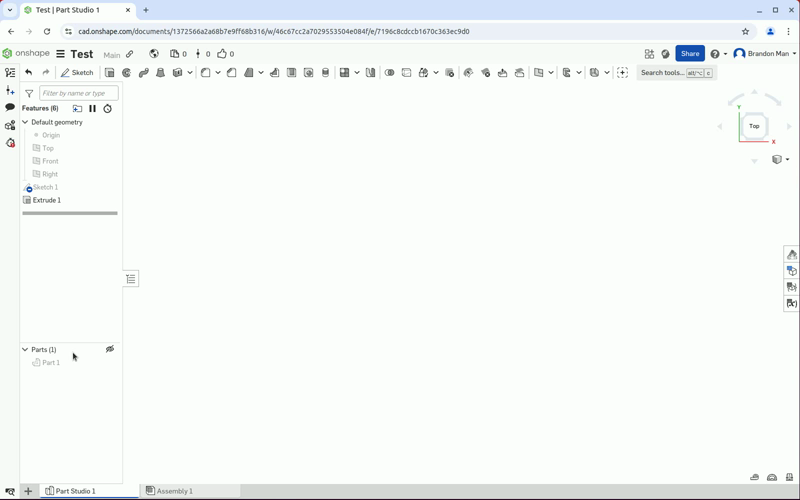
key(up)
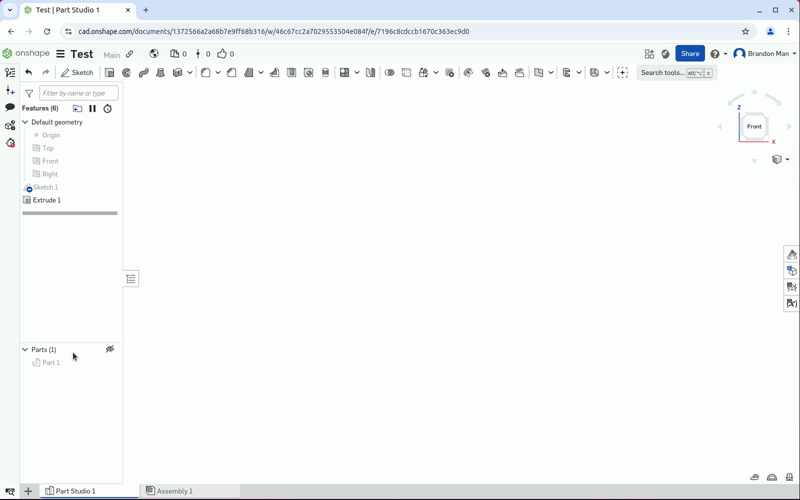
key_up(shift)
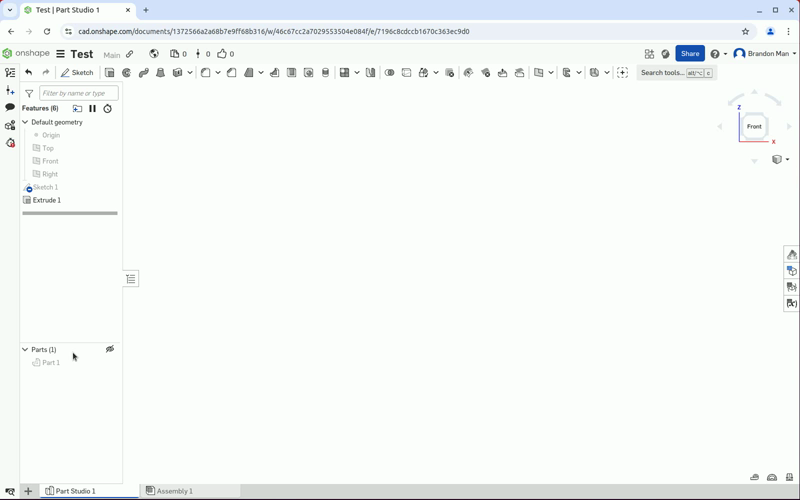
mouse_move(73, 352)
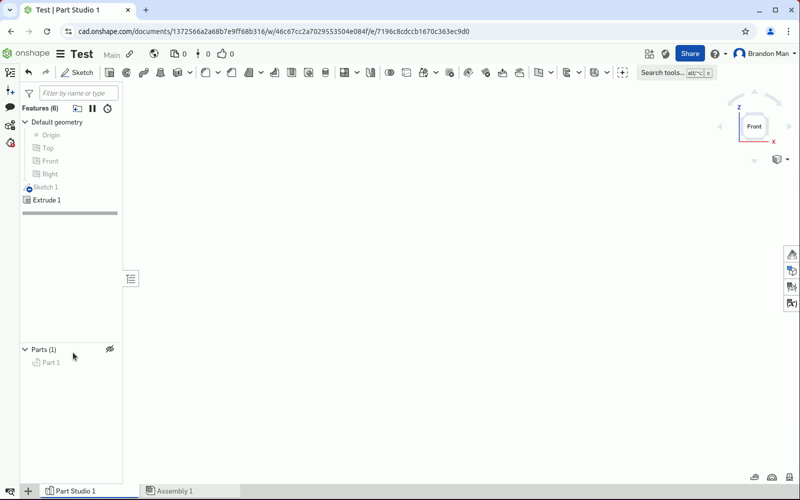
key(shift+y)
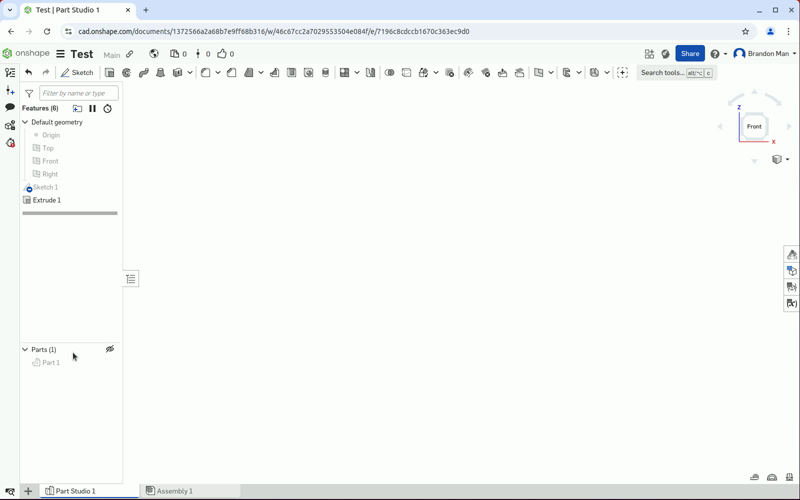
key(shift+s)
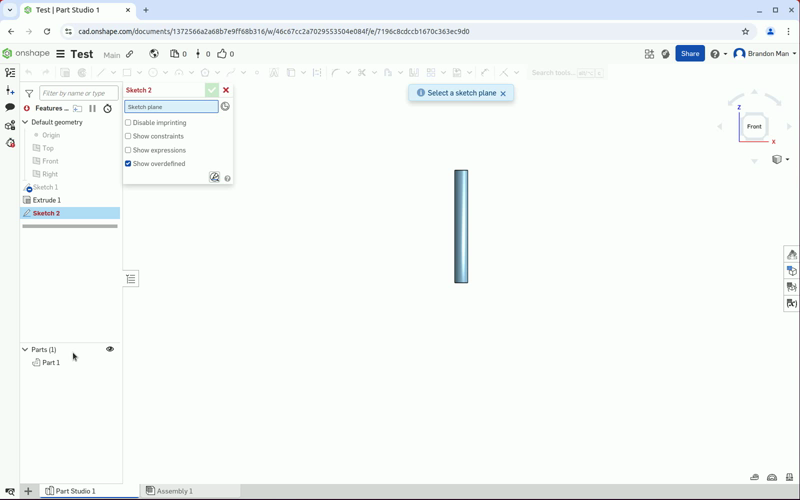
mouse_move(73, 163)
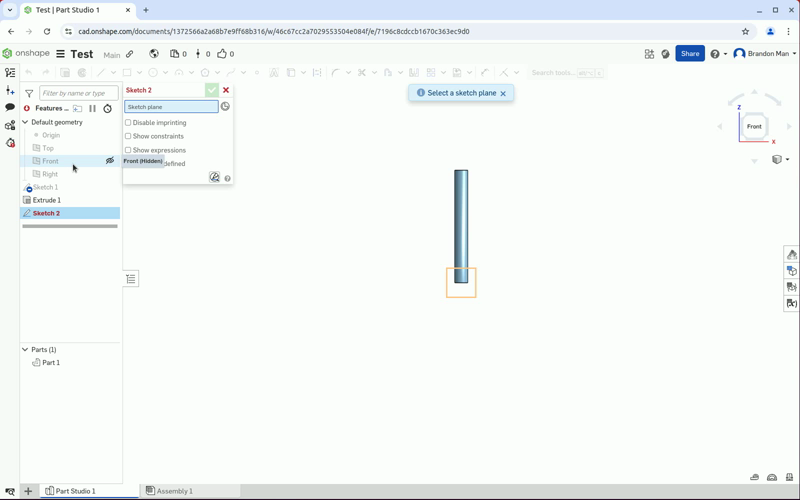
click(73, 163)
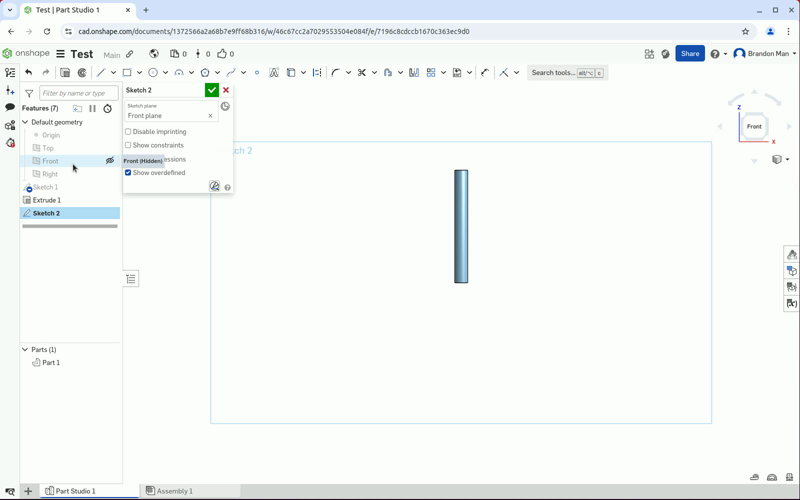
mouse_move(73, 352)
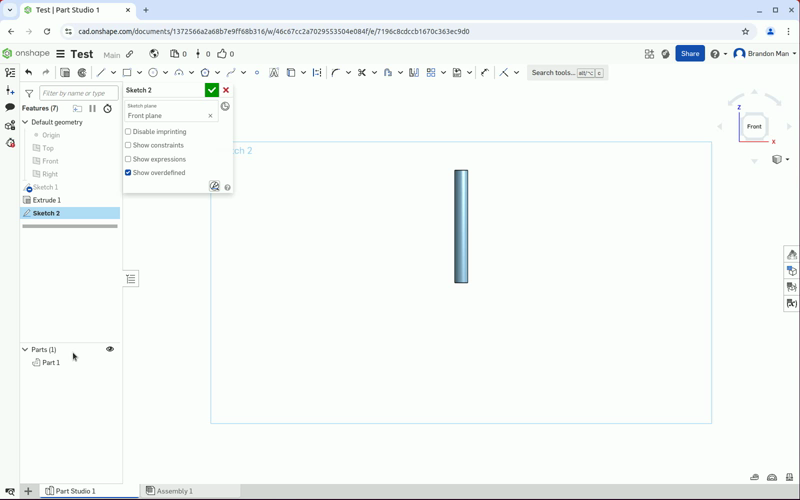
key(y)
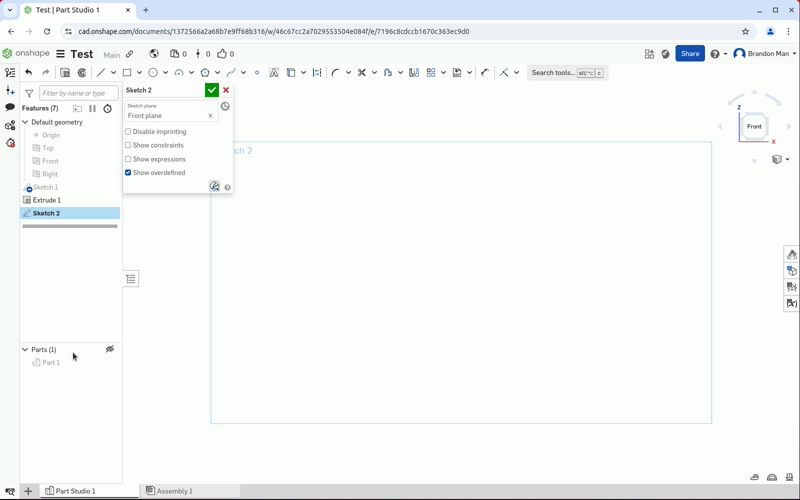
key(l)
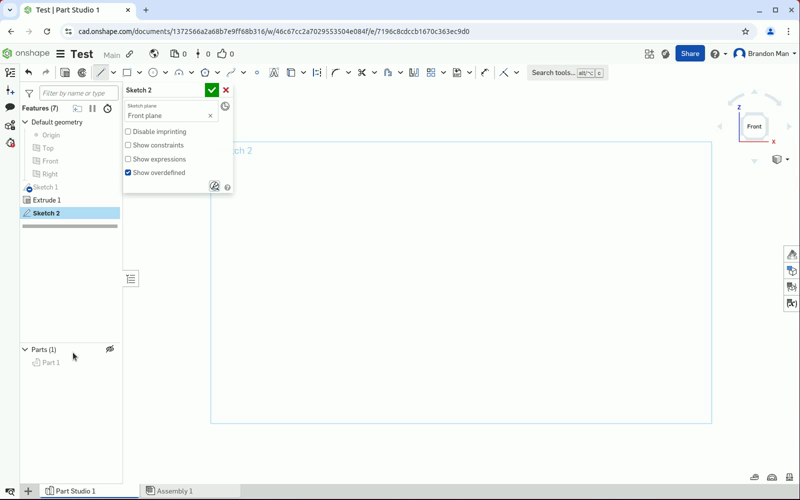
key_down(shift)
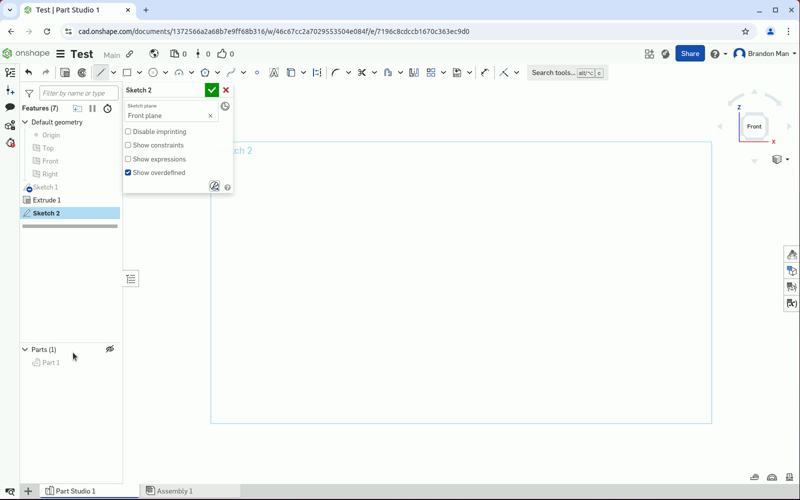
mouse_move(458, 175)
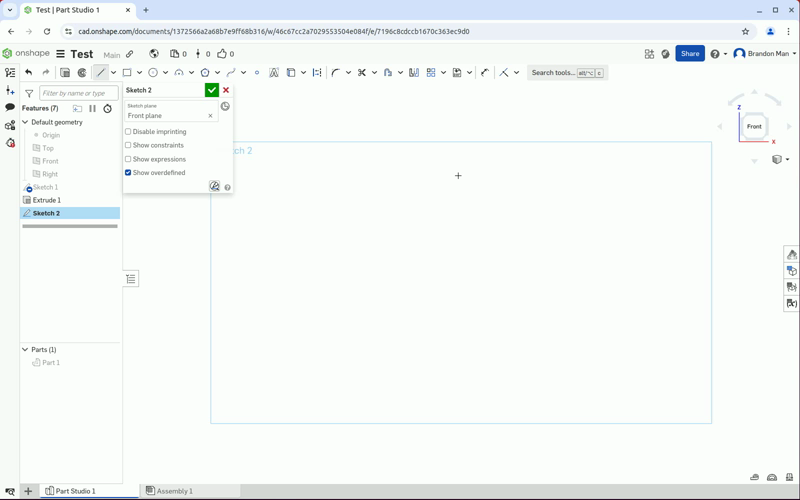
click(458, 175)
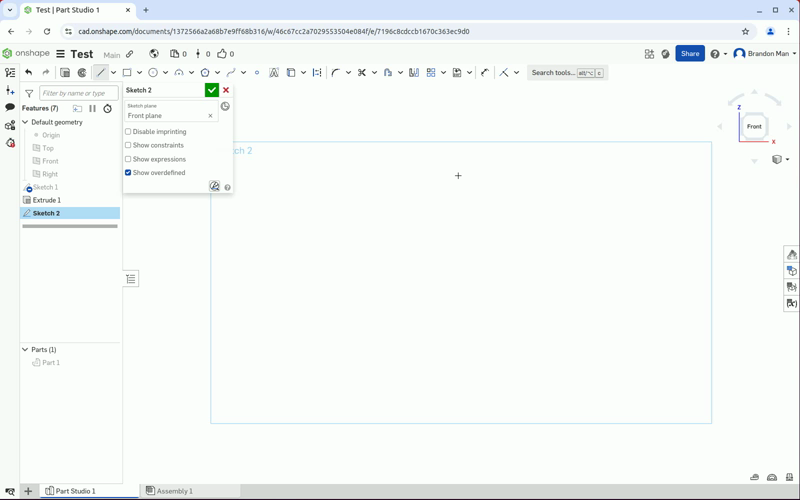
key_up(shift)
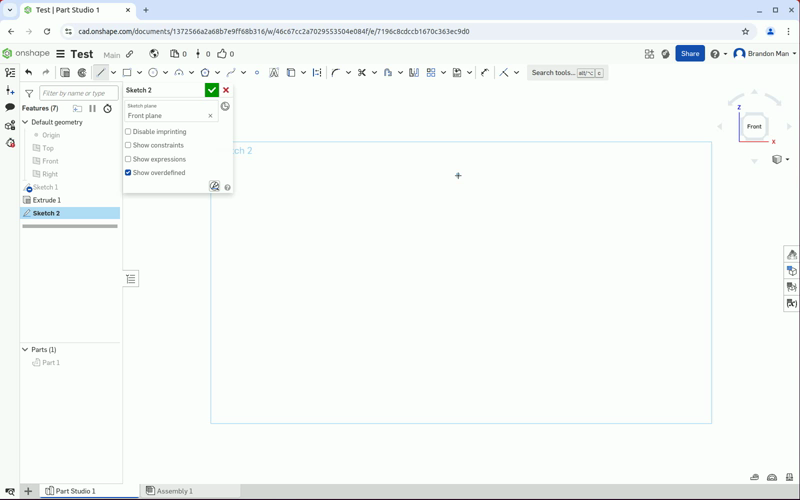
key_down(shift)
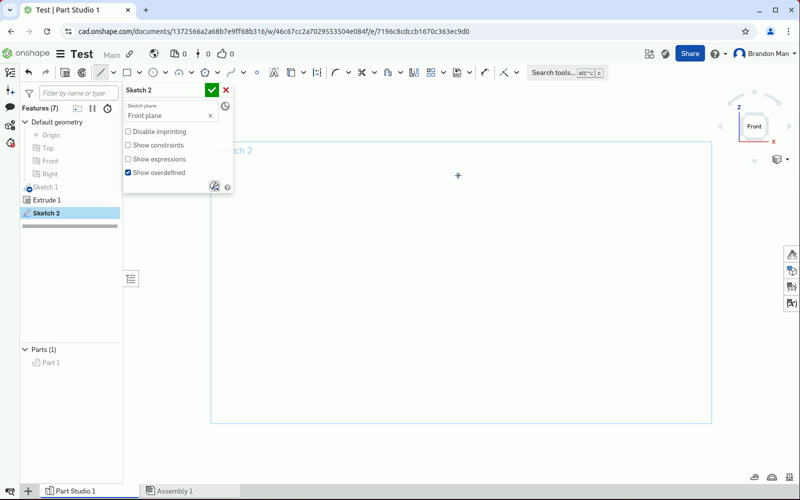
mouse_move(488, 175)
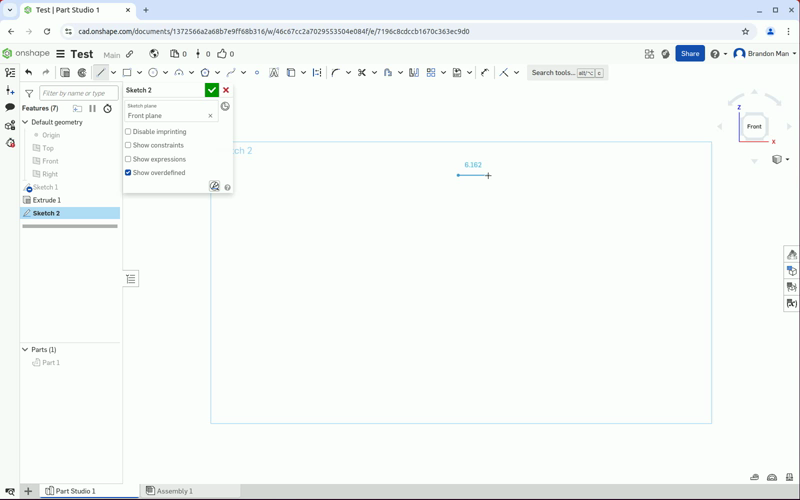
mouse_move(463, 175)
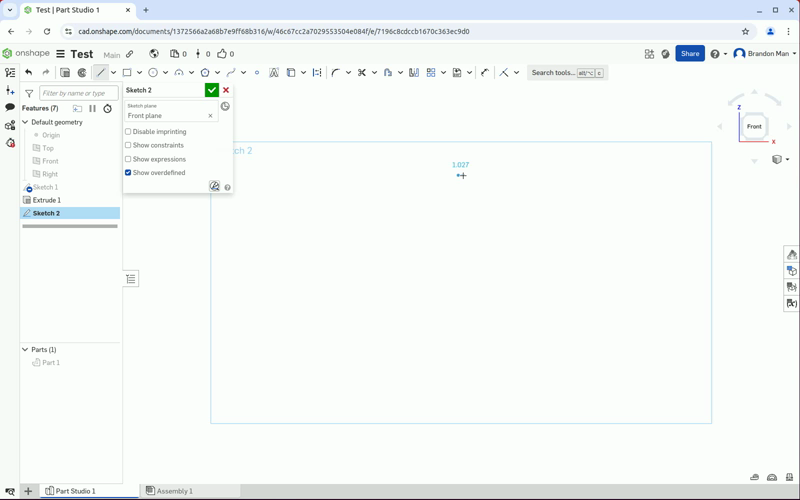
scroll(6)
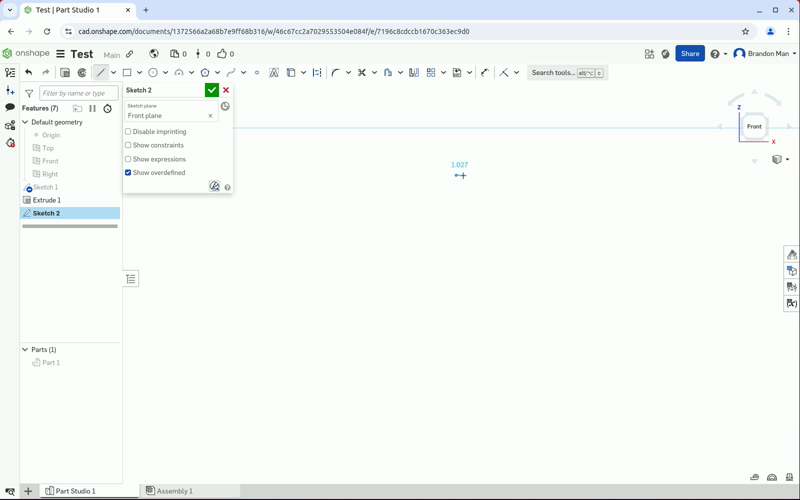
scroll(6)
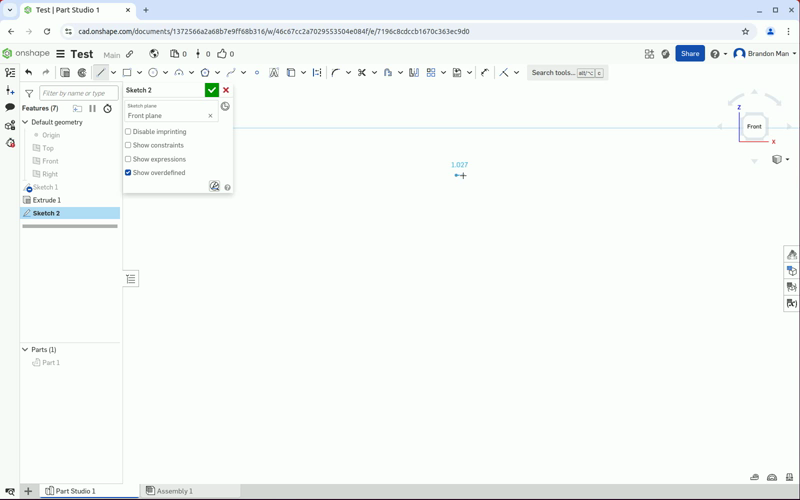
scroll(6)
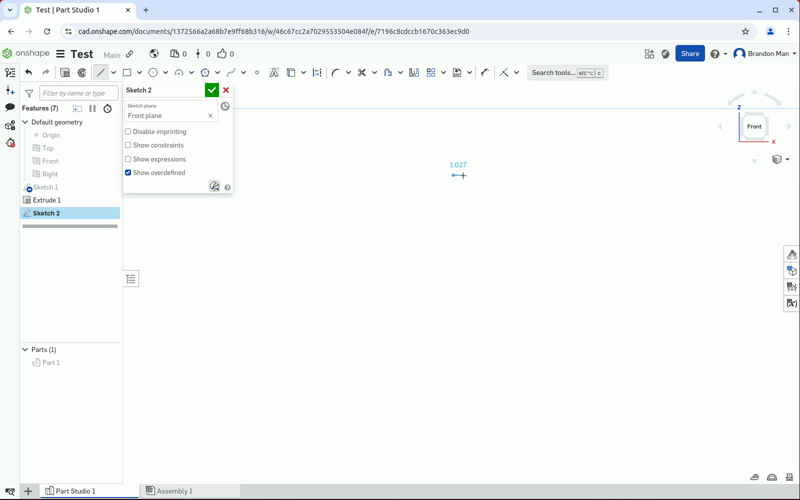
scroll(6)
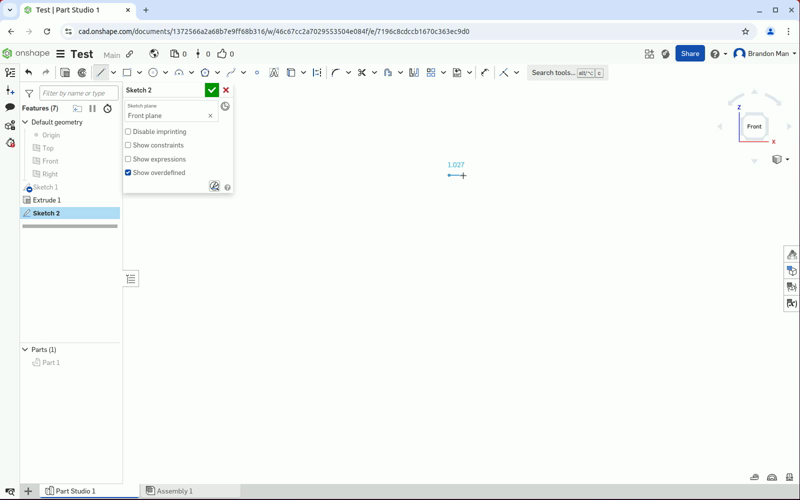
scroll(6)
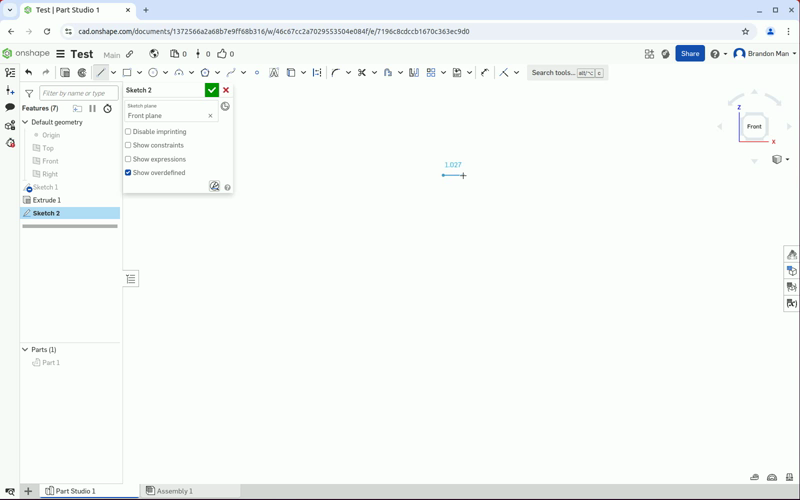
scroll(6)
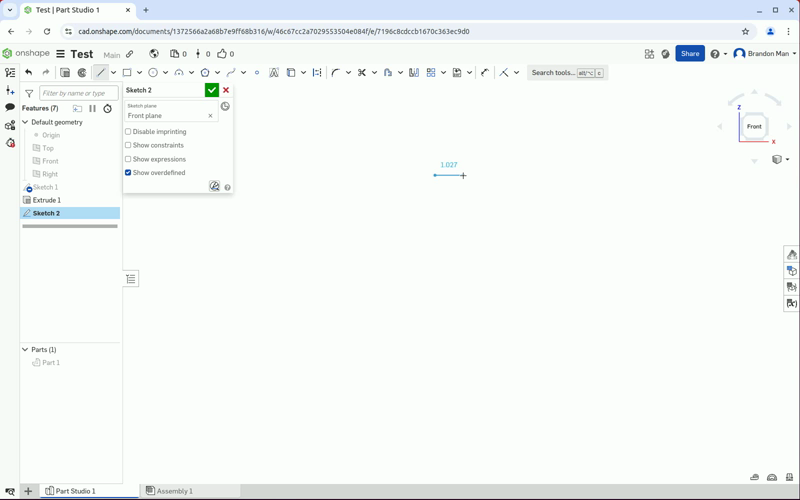
scroll(6)
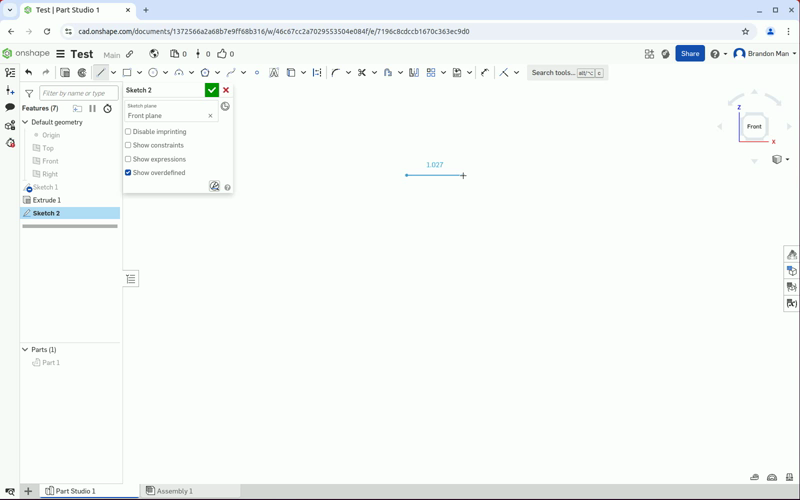
click(463, 175)
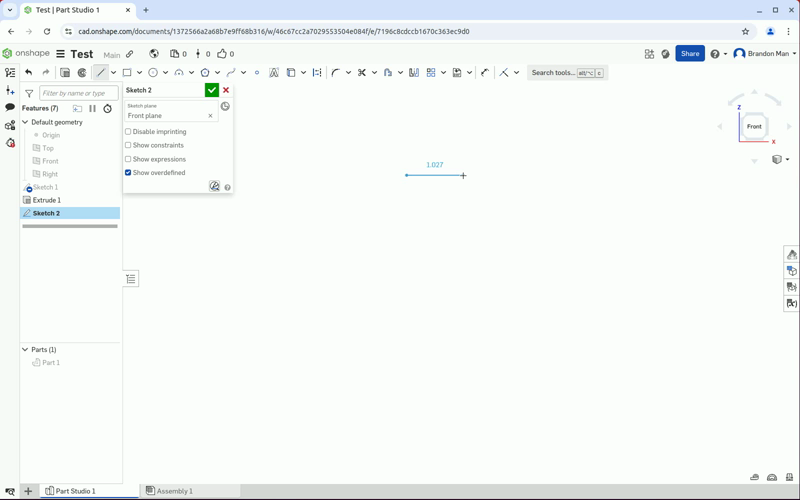
scroll(-6)
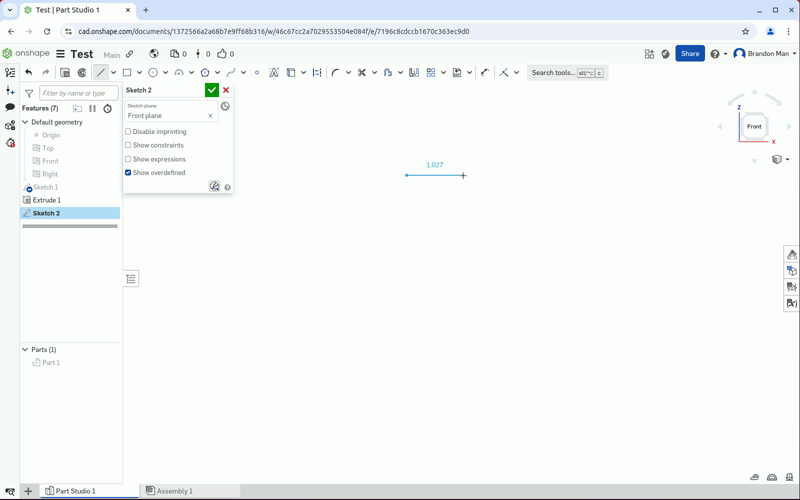
scroll(-6)
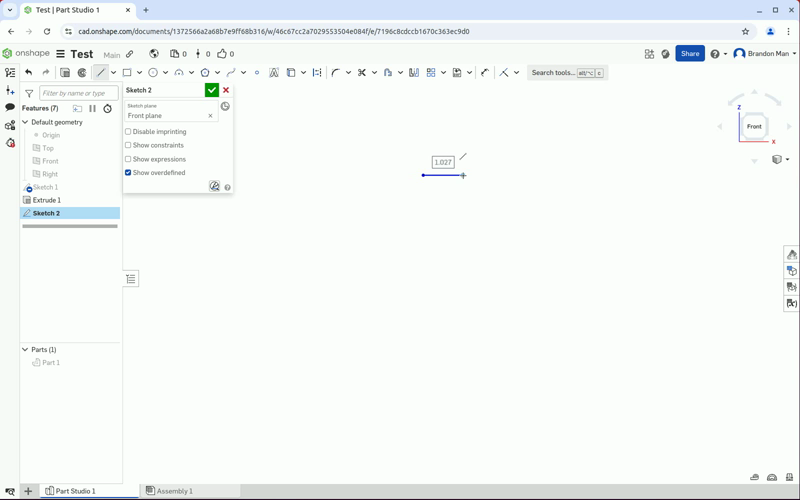
scroll(-6)
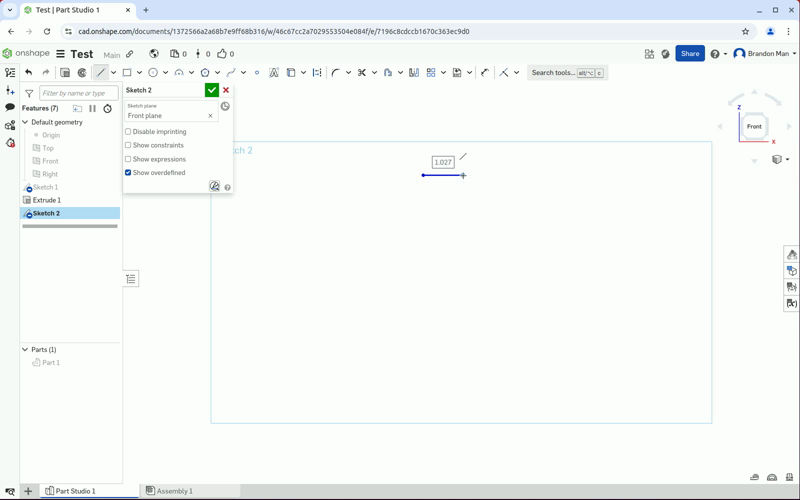
scroll(-6)
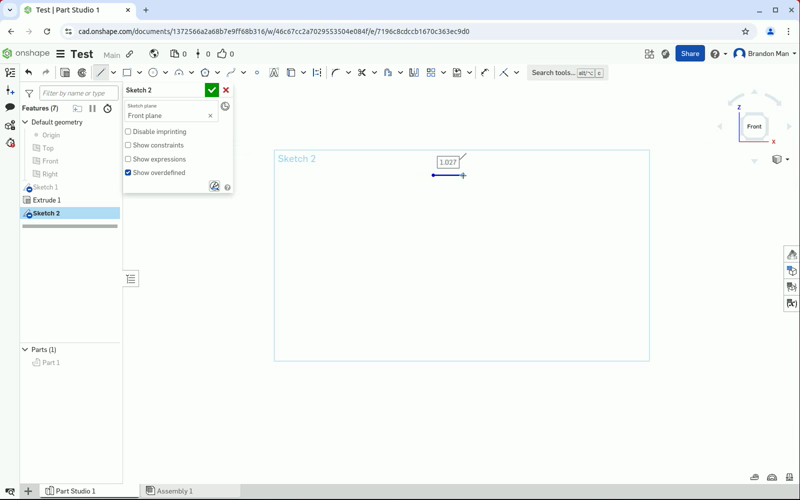
scroll(-6)
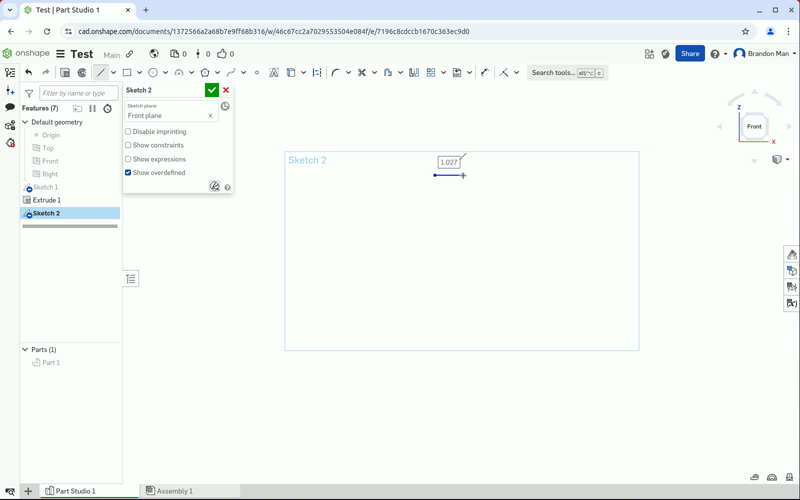
scroll(-6)
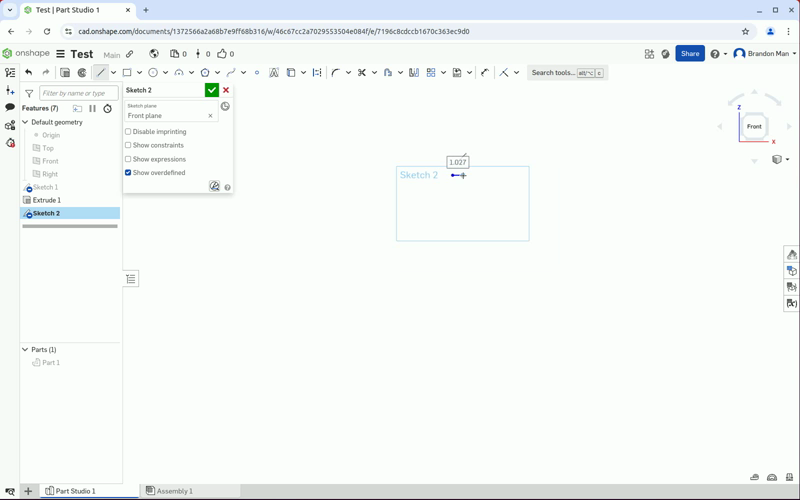
scroll(-6)
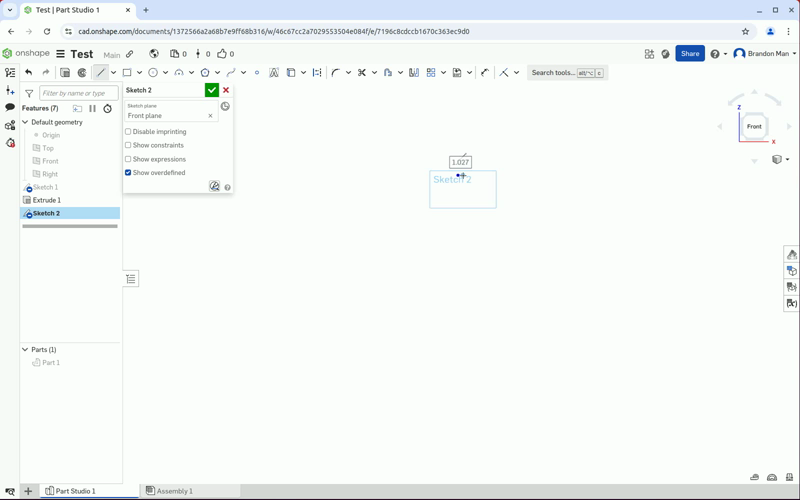
key_up(shift)
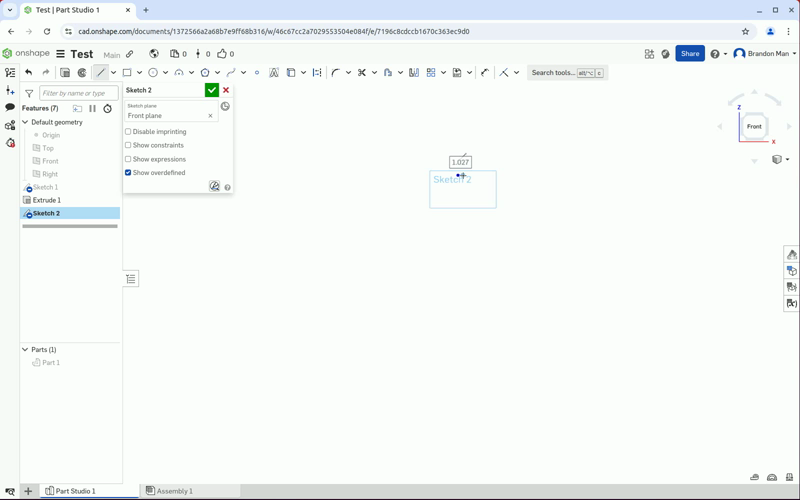
key_down(shift)
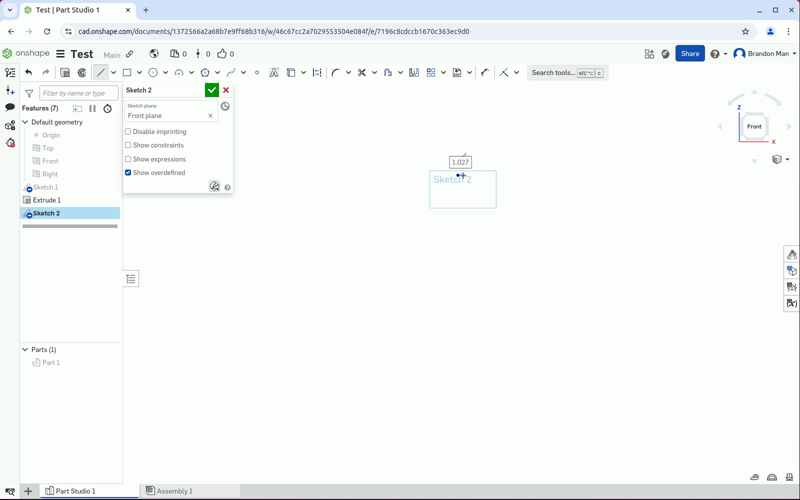
mouse_move(493, 175)
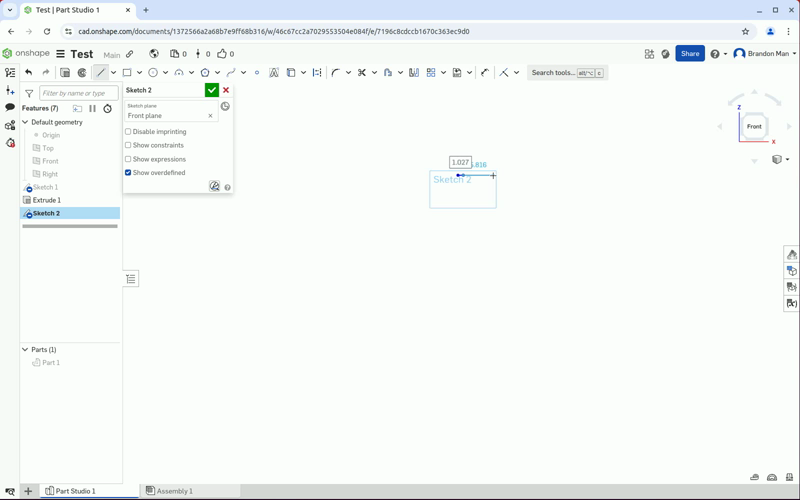
mouse_move(463, 157)
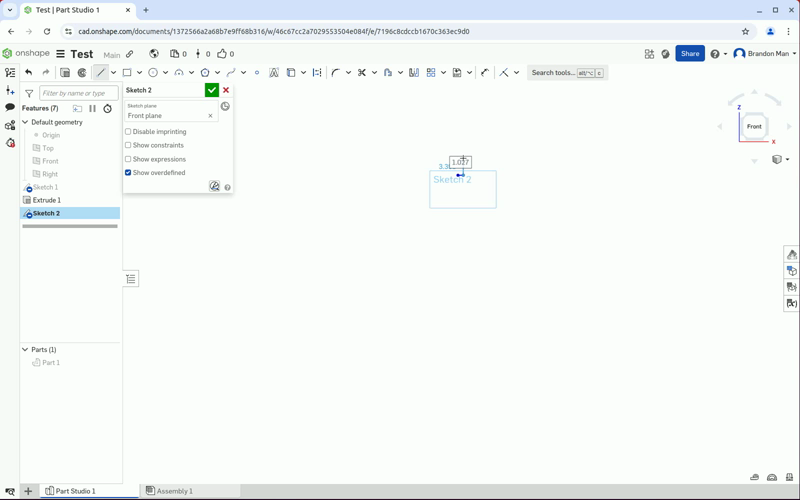
click(463, 157)
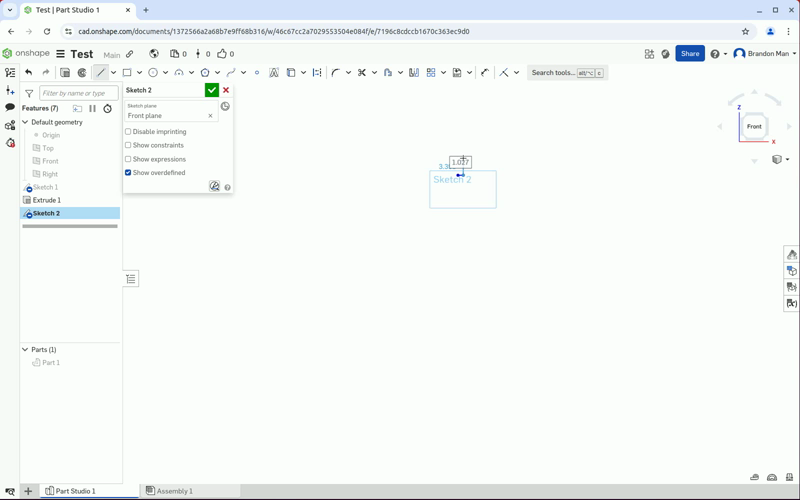
key_up(shift)
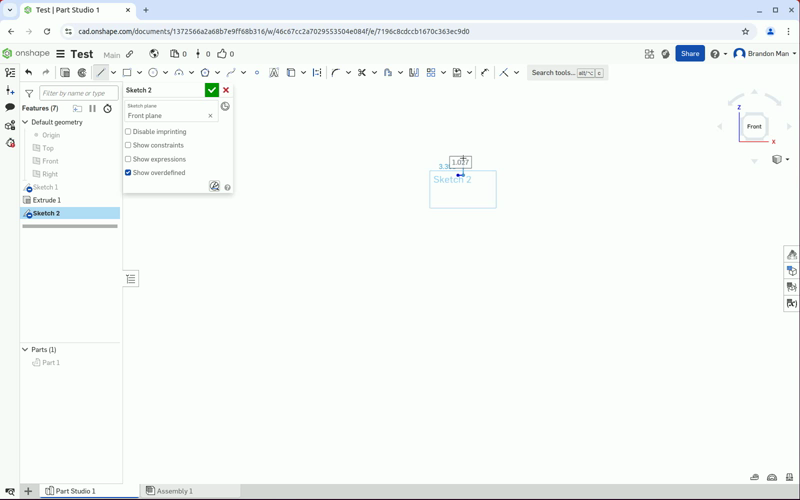
key_down(shift)
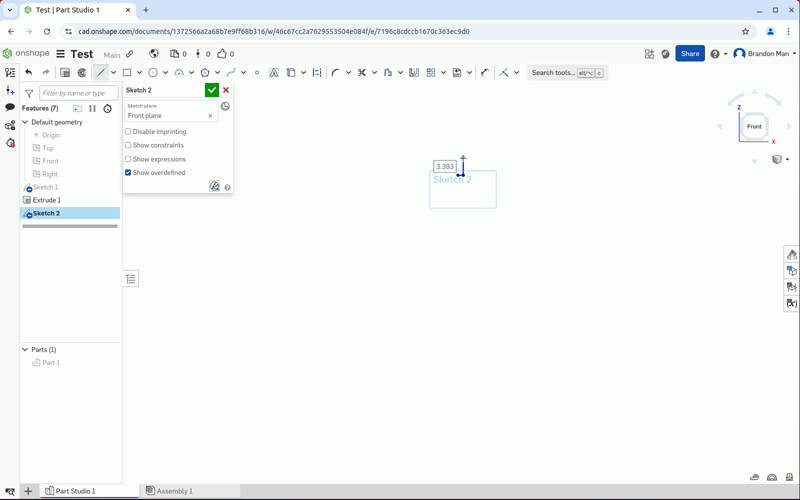
mouse_move(493, 157)
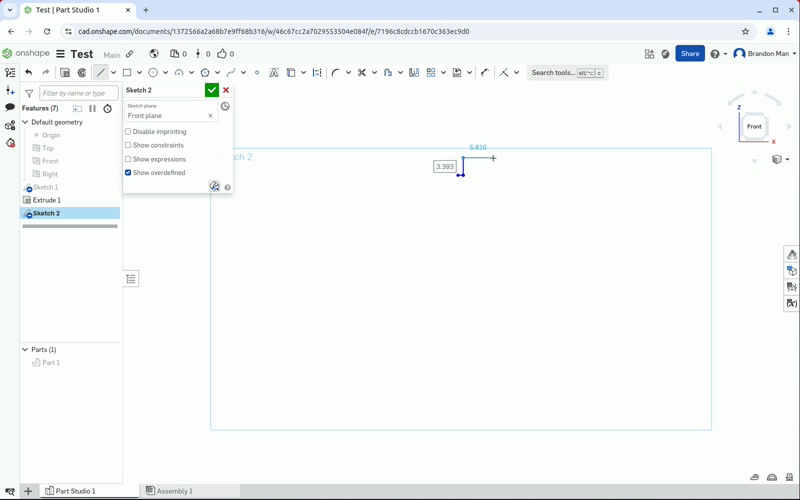
mouse_move(458, 157)
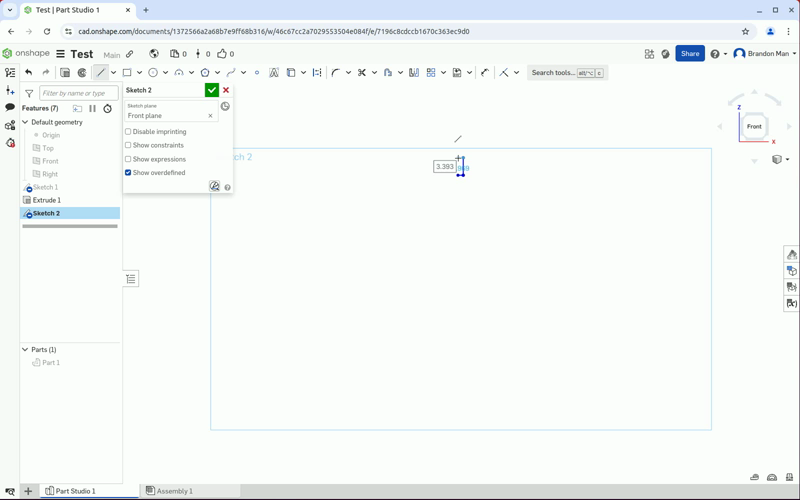
scroll(6)
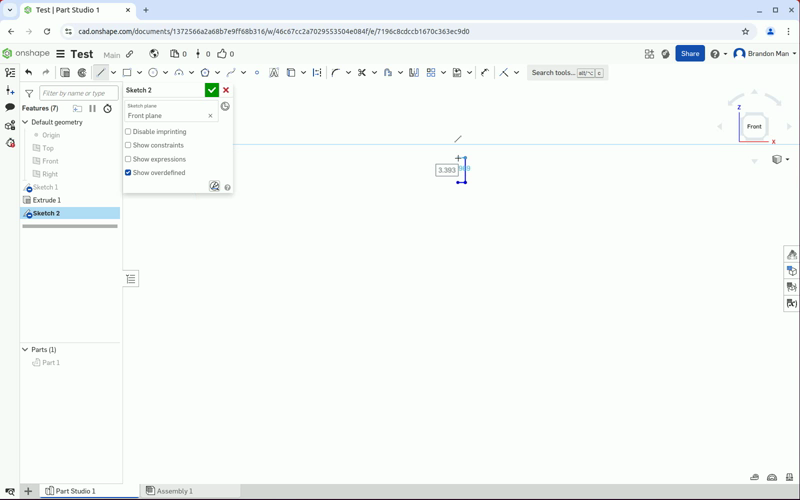
scroll(6)
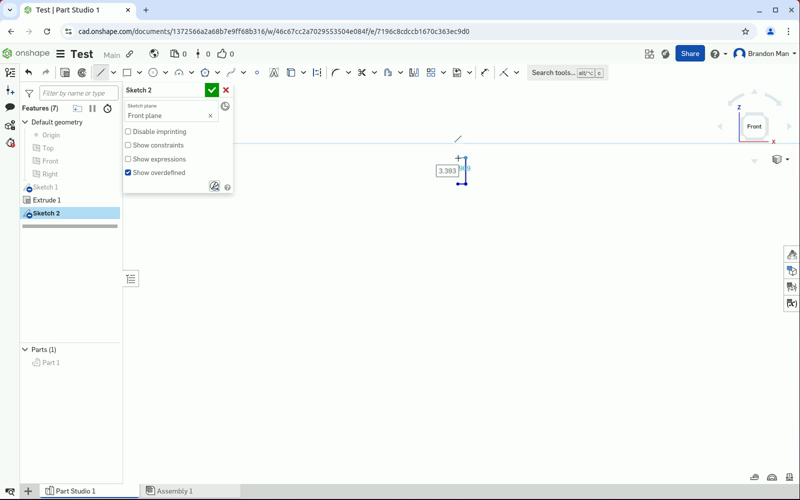
scroll(6)
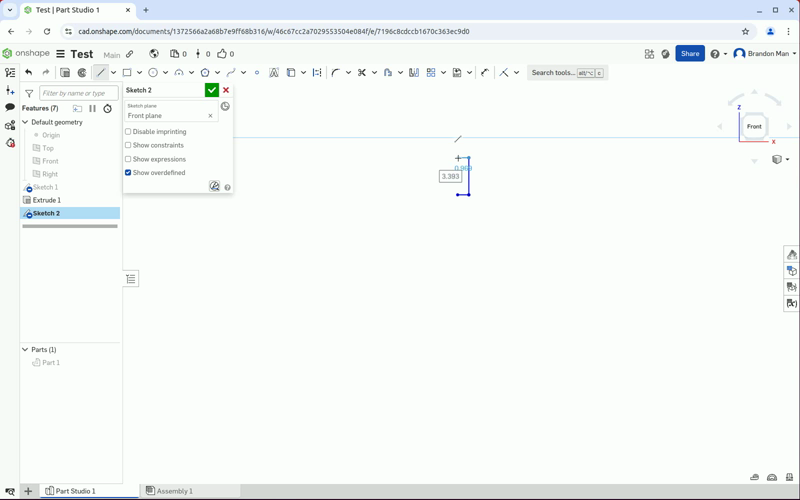
scroll(6)
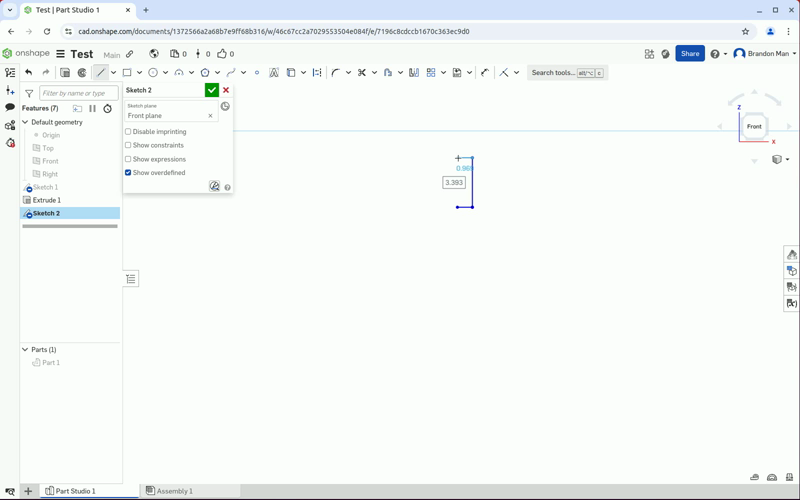
scroll(6)
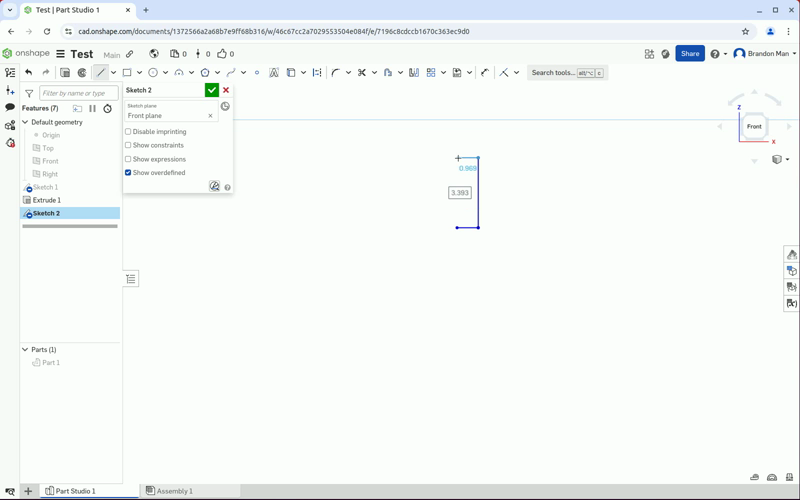
scroll(6)
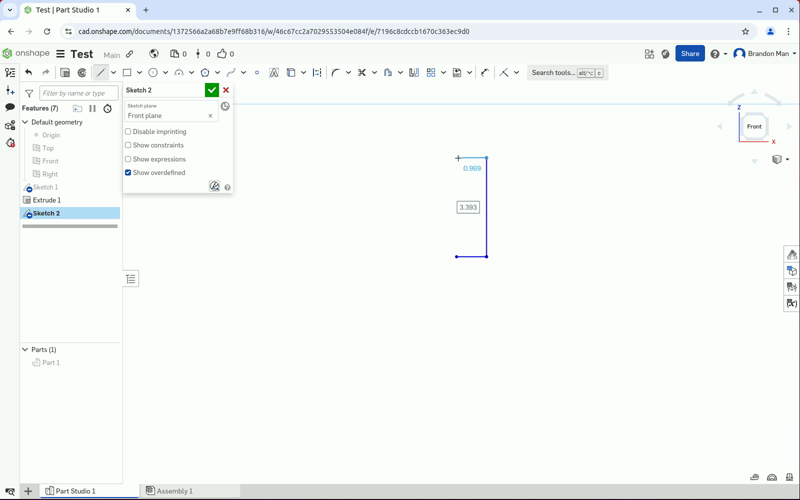
scroll(6)
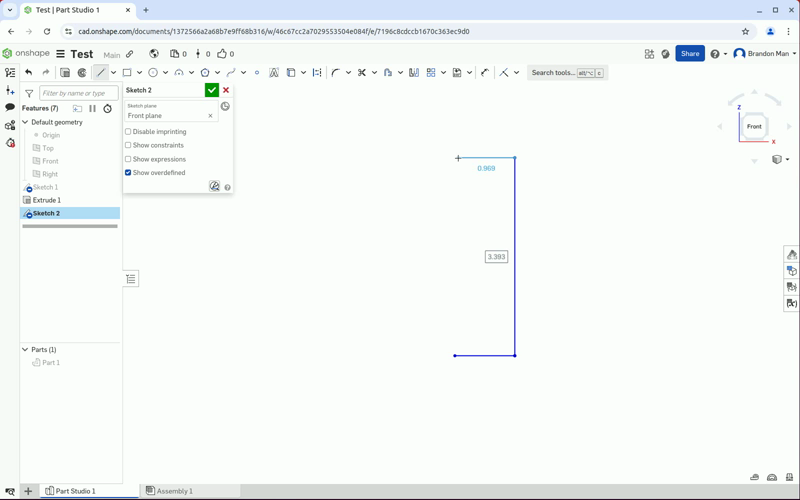
click(458, 157)
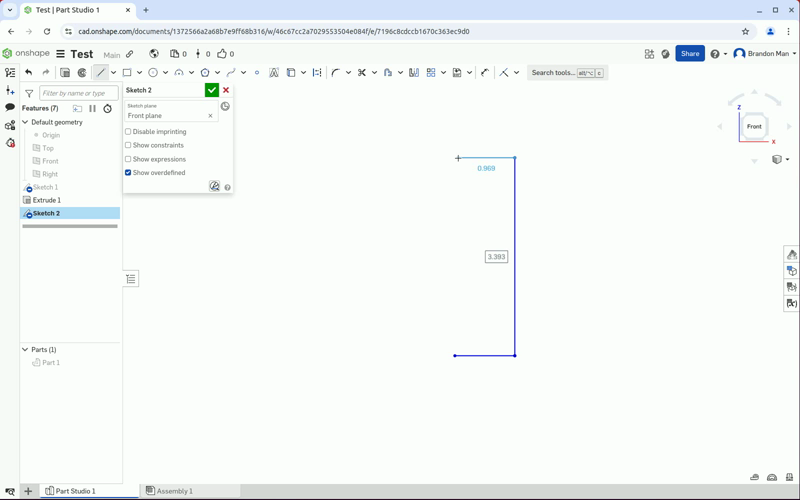
scroll(-6)
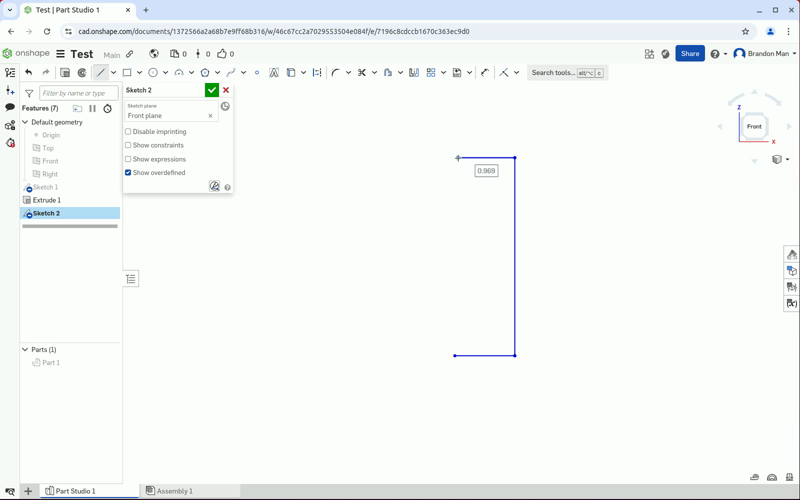
scroll(-6)
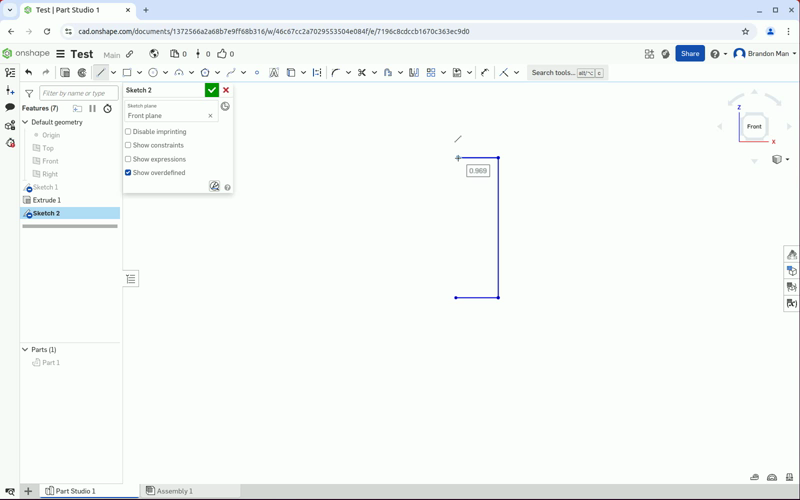
scroll(-6)
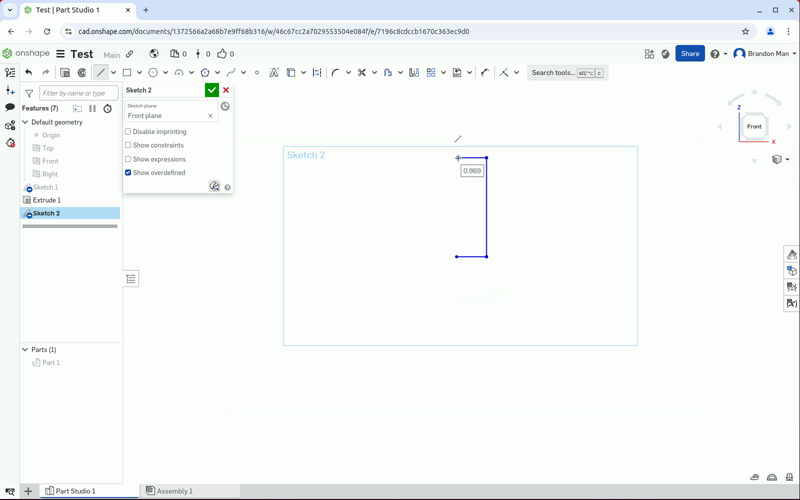
scroll(-6)
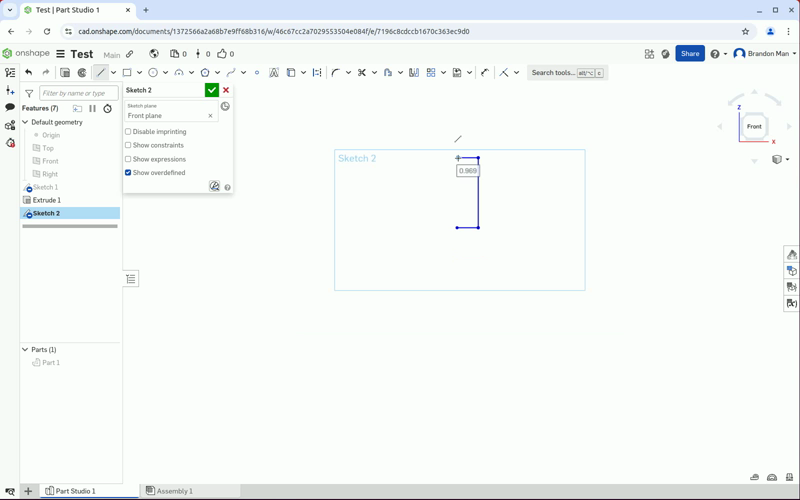
scroll(-6)
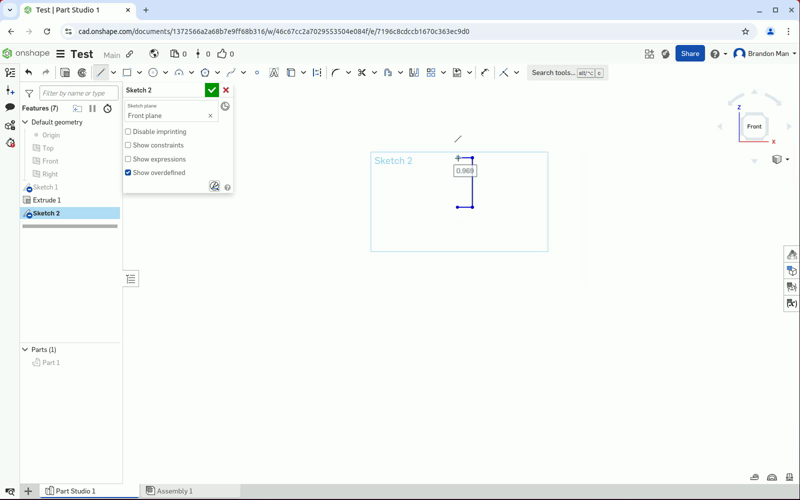
scroll(-6)
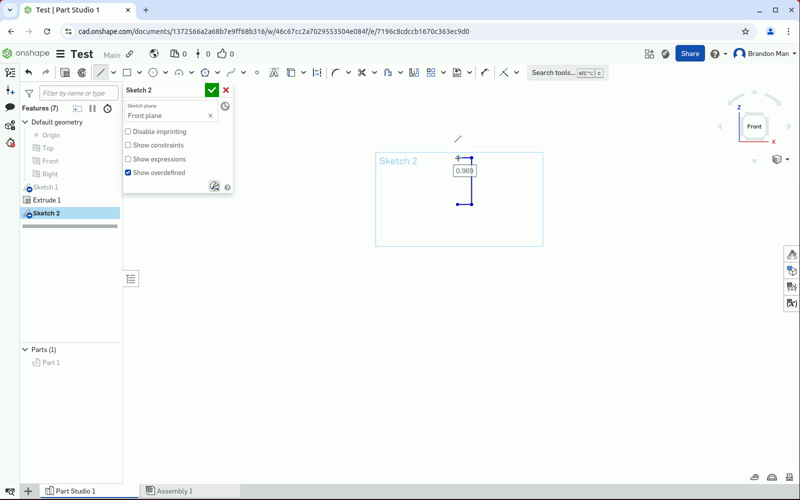
scroll(-6)
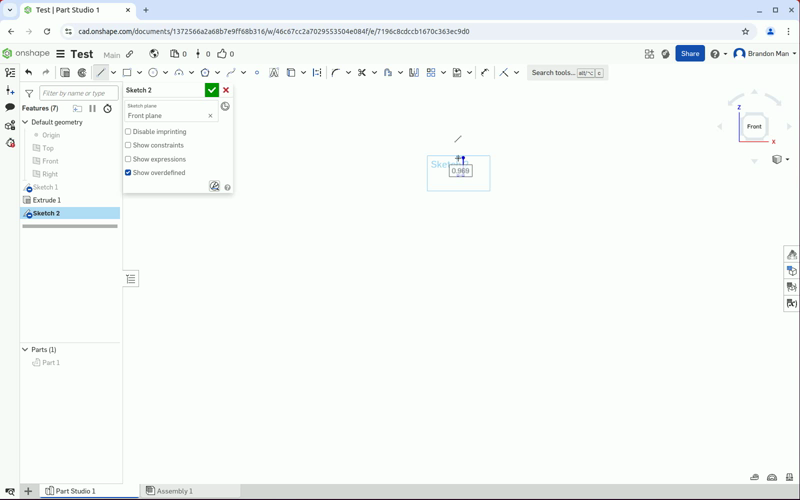
key_up(shift)
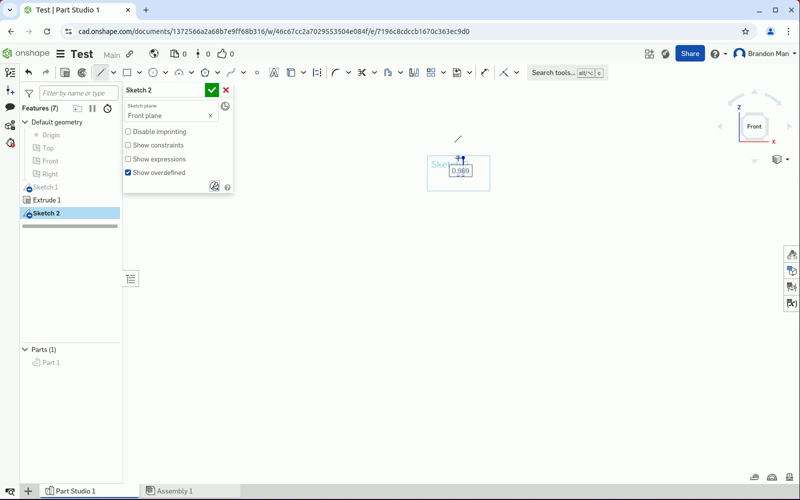
mouse_move(488, 157)
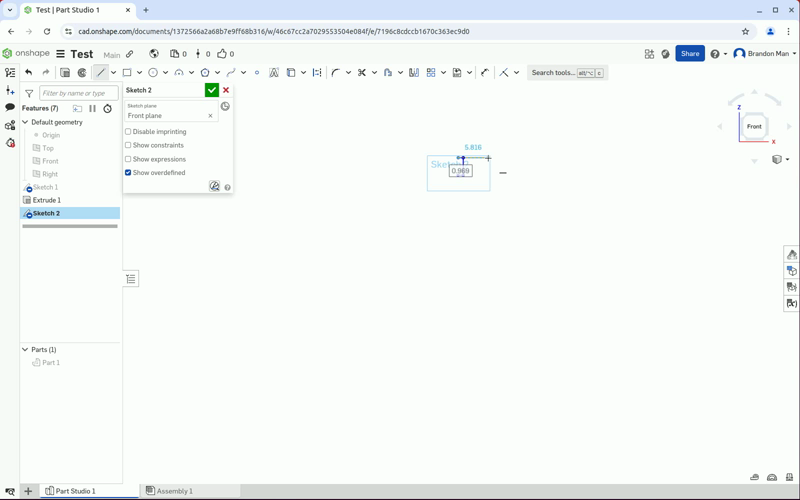
key_down(shift)
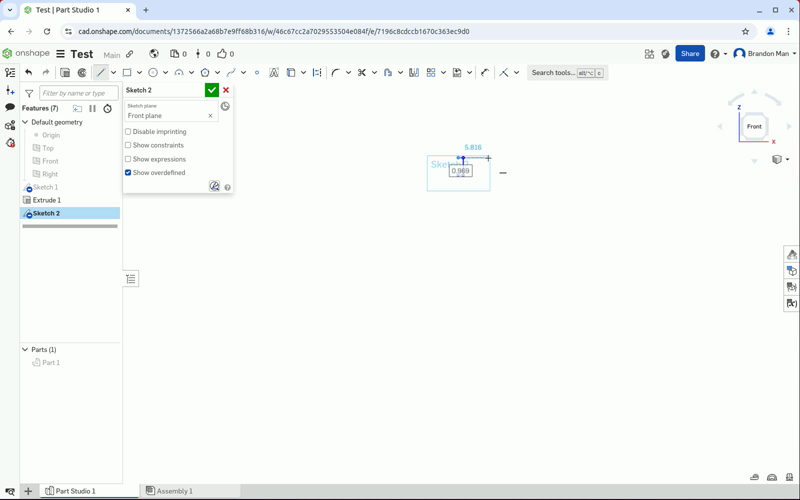
mouse_move(458, 175)
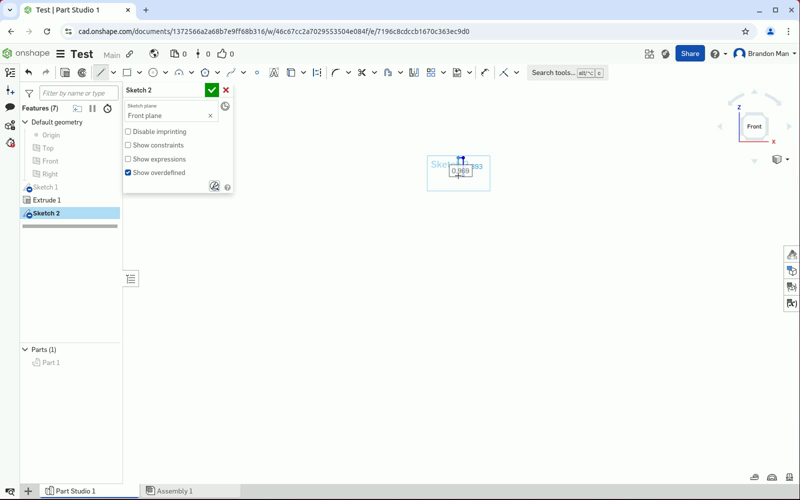
key_up(shift)
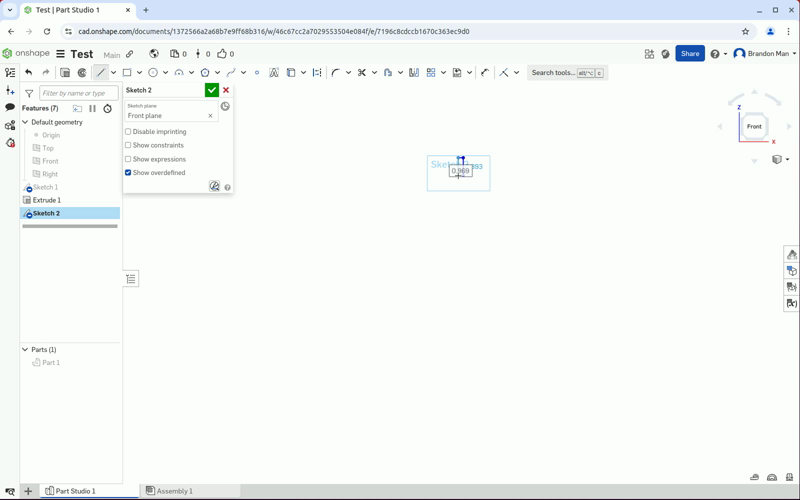
click(458, 175)
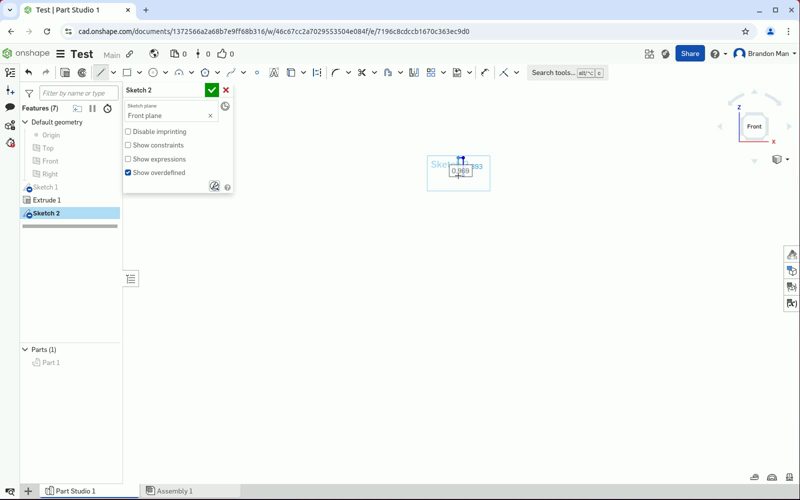
key(esc)
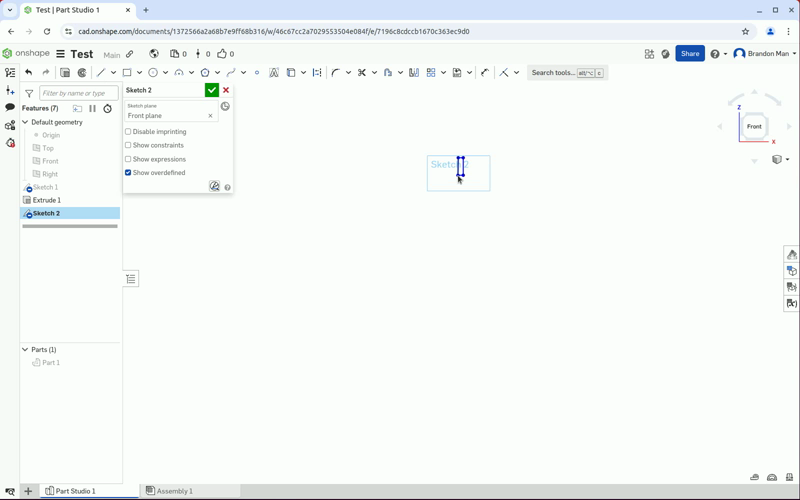
mouse_move(459, 159)
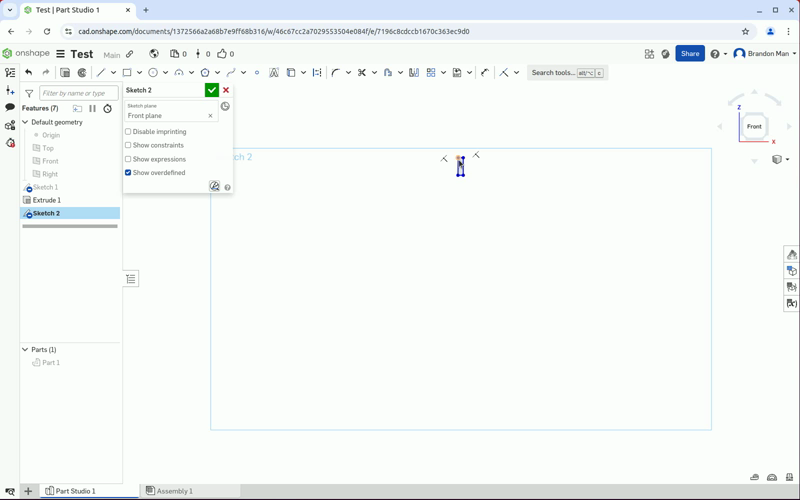
scroll(6)
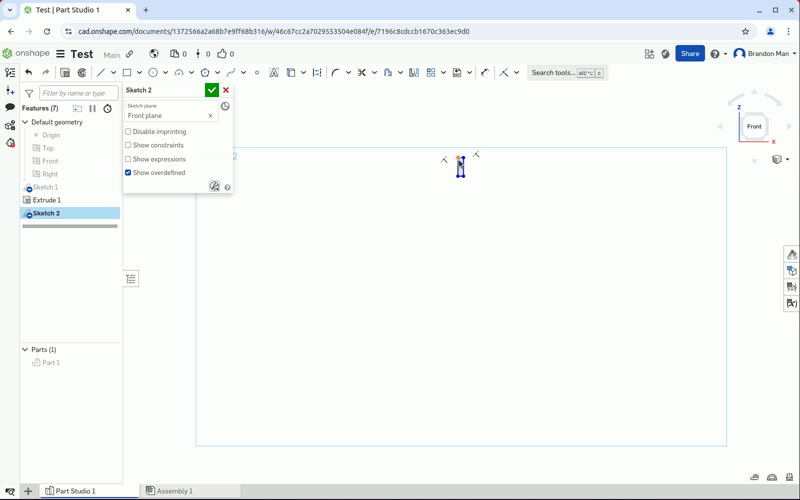
scroll(6)
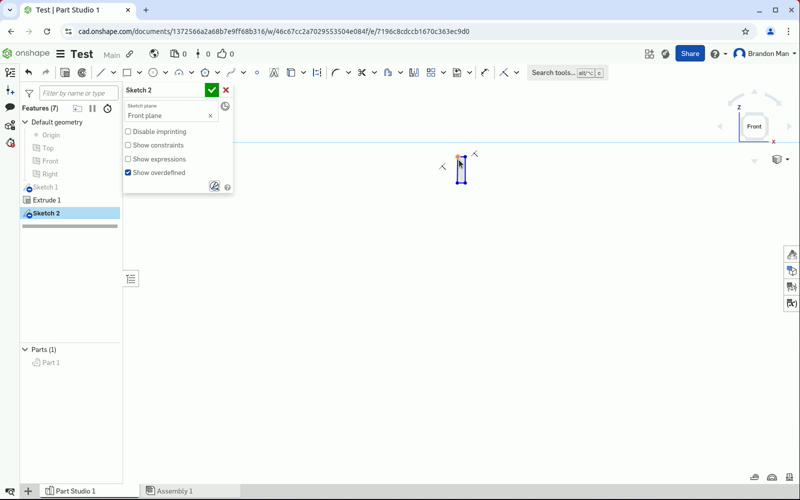
scroll(6)
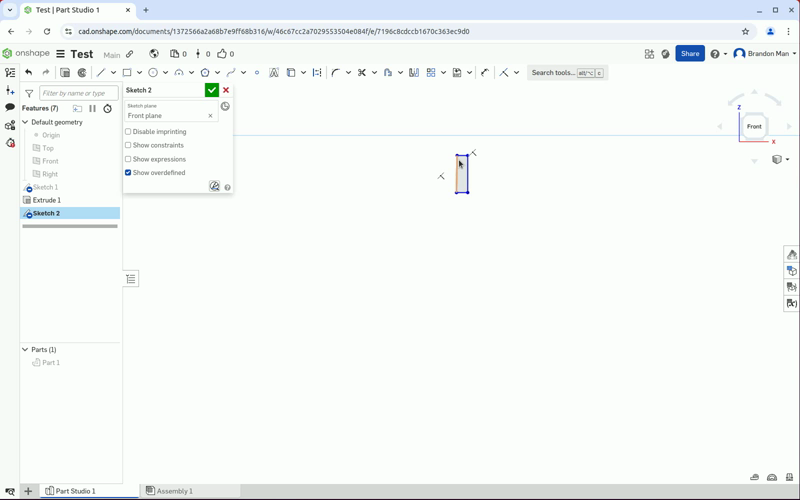
scroll(6)
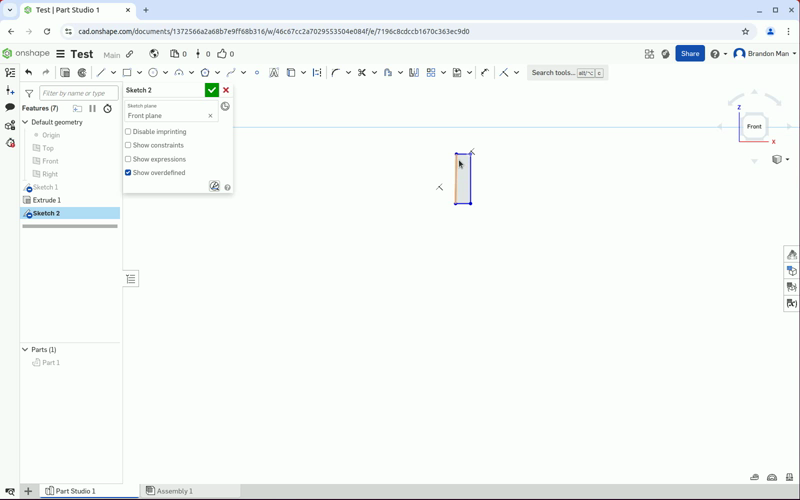
scroll(6)
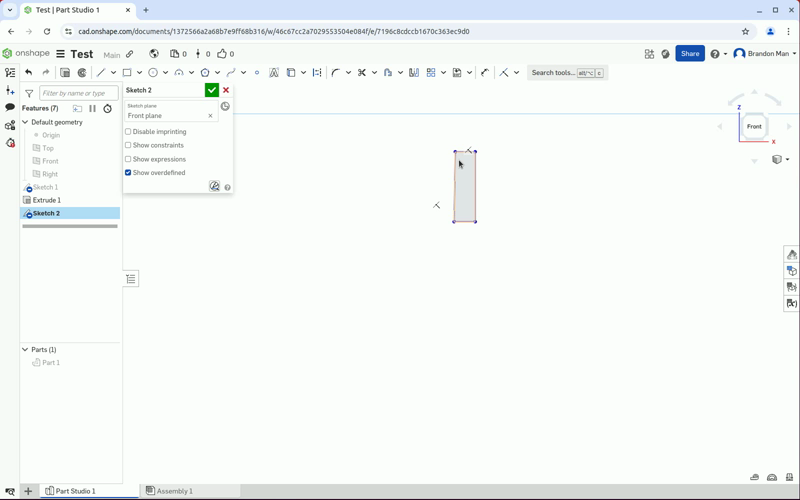
scroll(6)
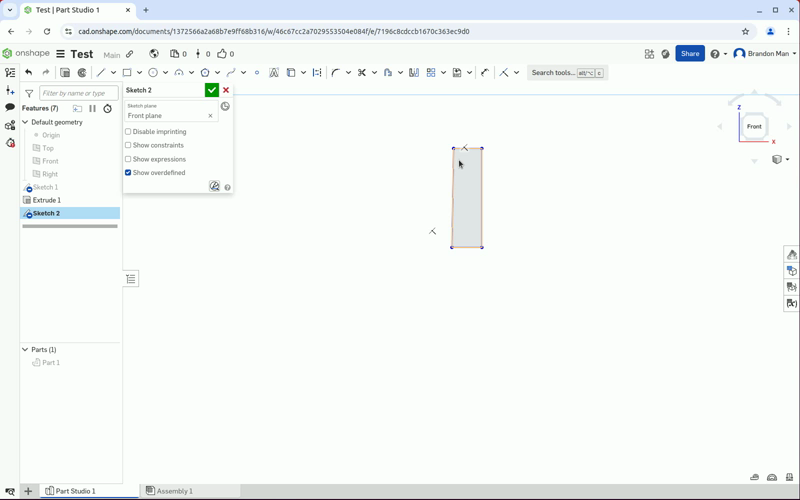
scroll(6)
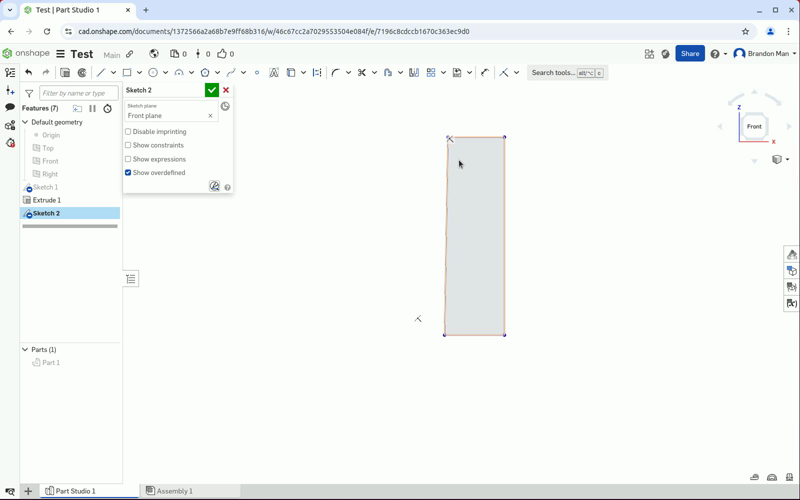
click(459, 159)
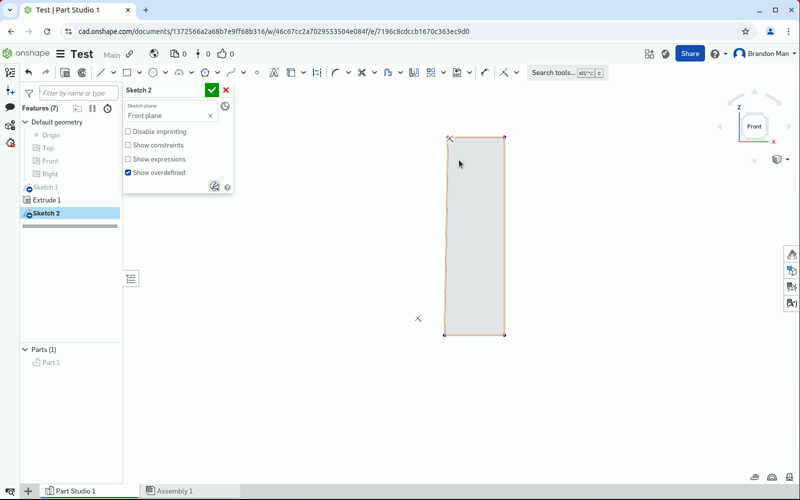
scroll(-6)
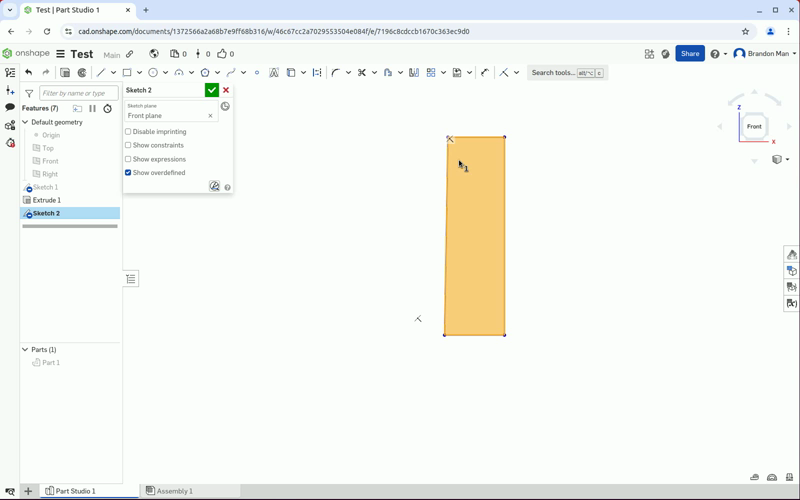
scroll(-6)
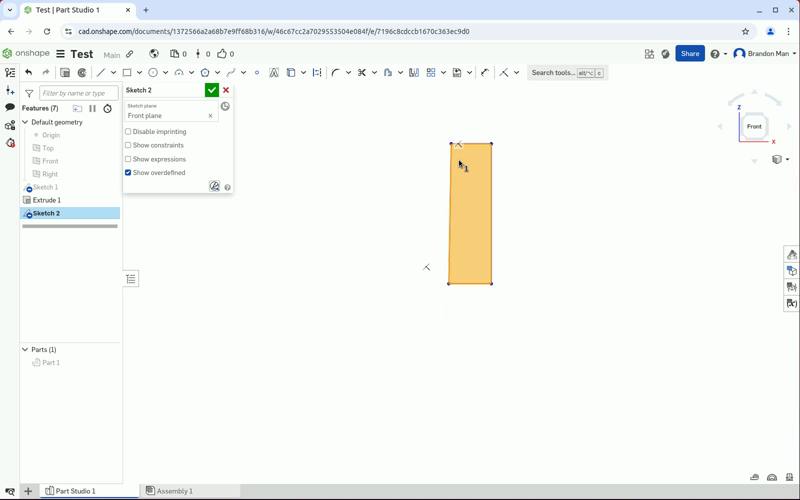
scroll(-6)
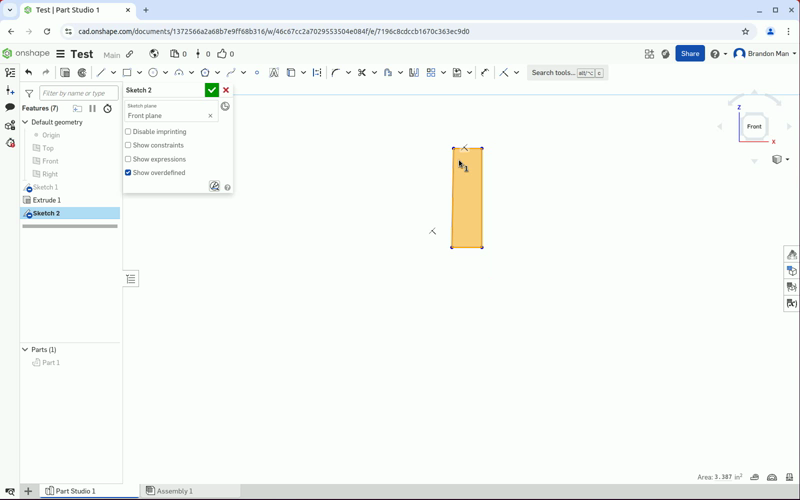
scroll(-6)
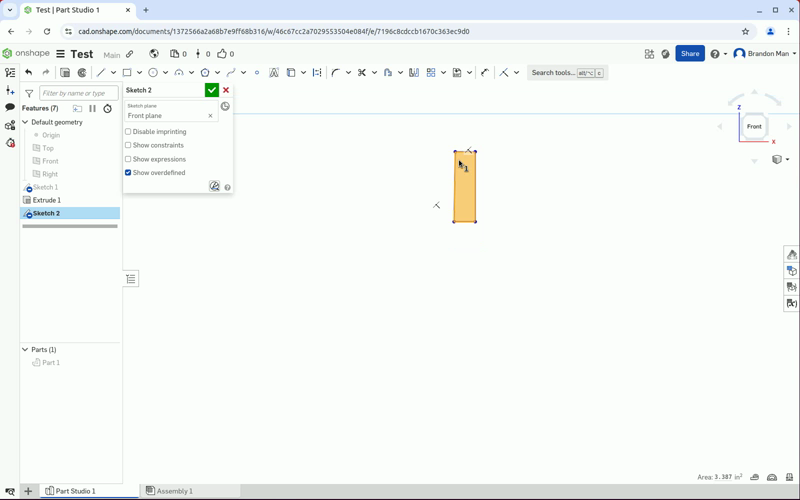
scroll(-6)
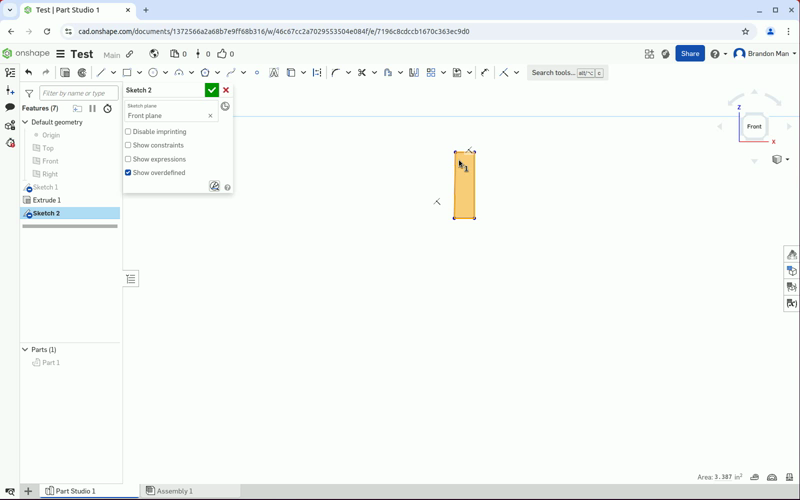
scroll(-6)
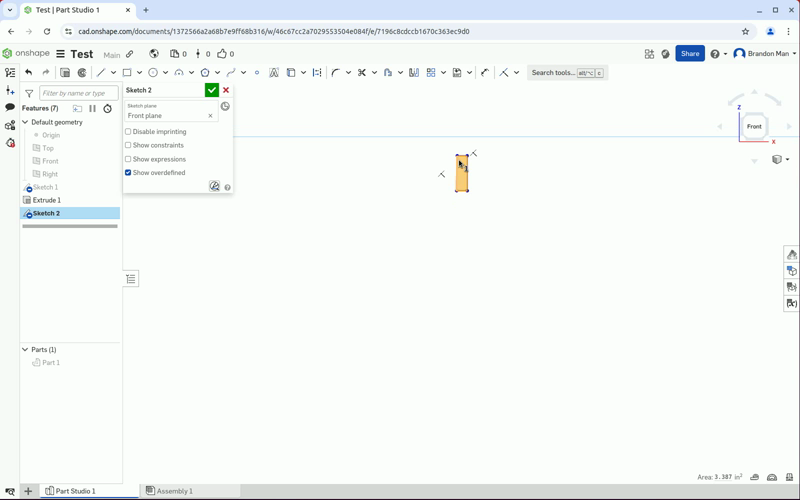
scroll(-6)
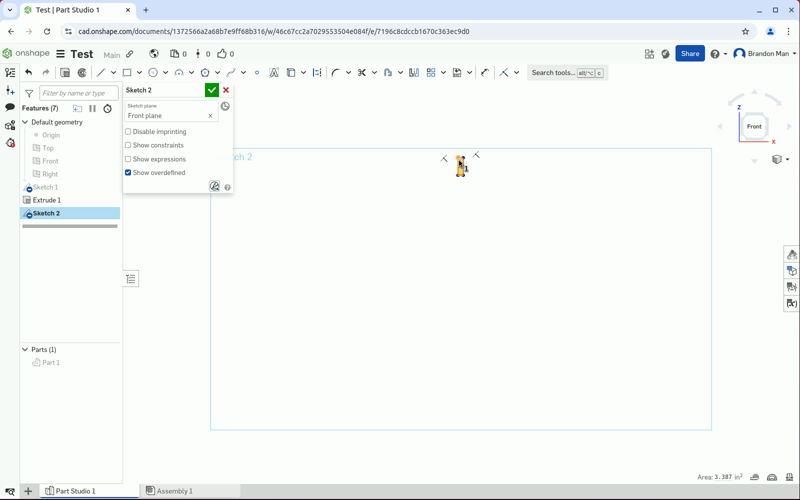
mouse_move(73, 352)
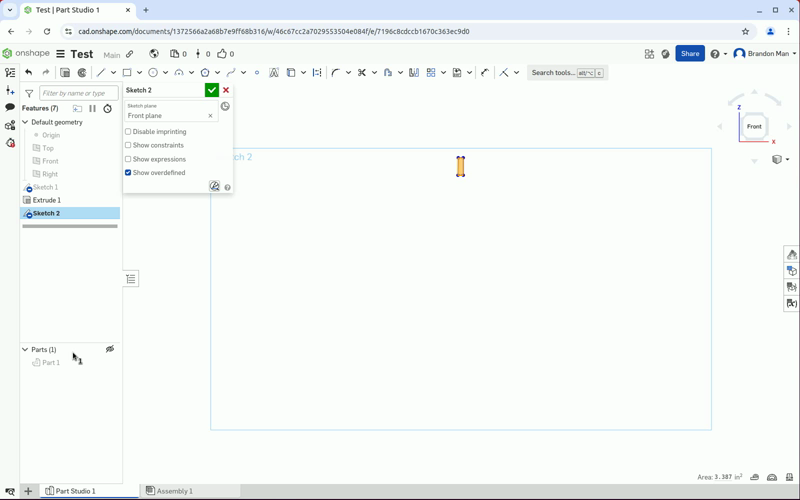
key(shift+y)
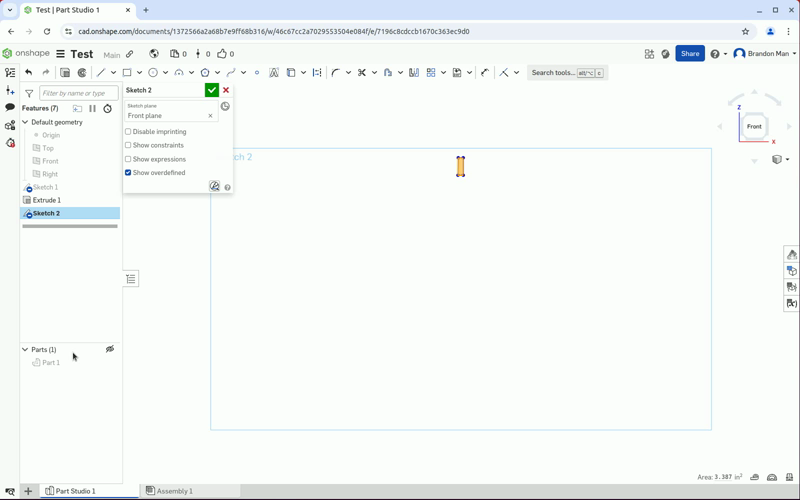
key(shift+e)
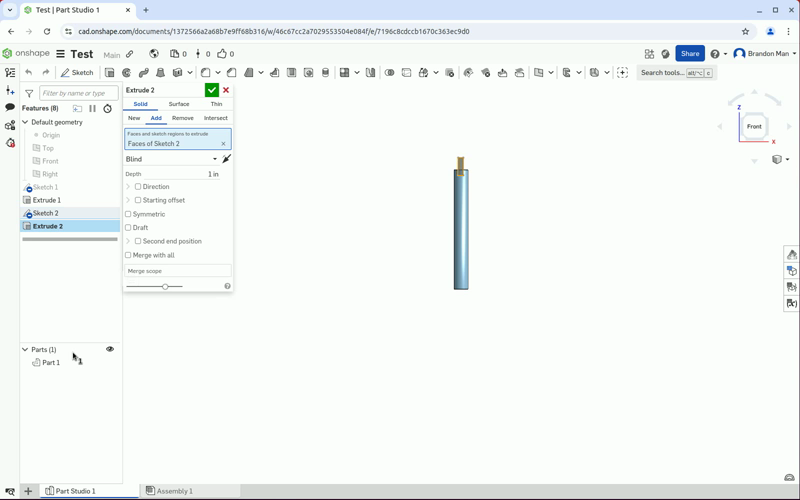
mouse_move(143, 106)
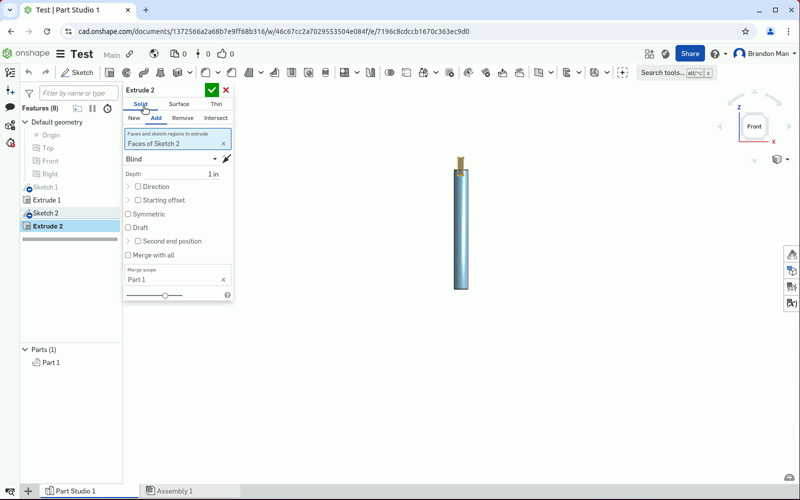
click(143, 106)
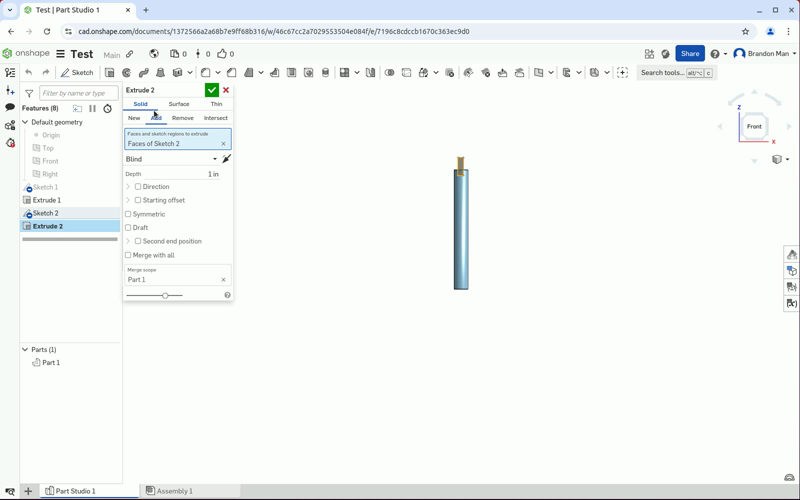
mouse_move(186, 120)
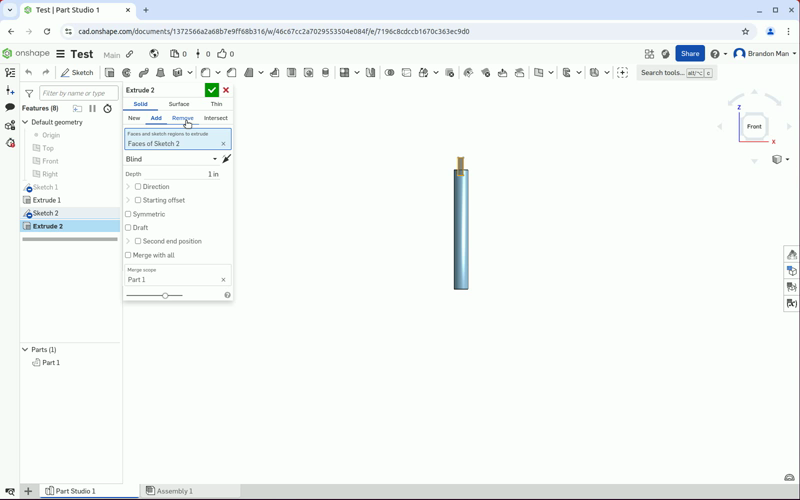
click(186, 120)
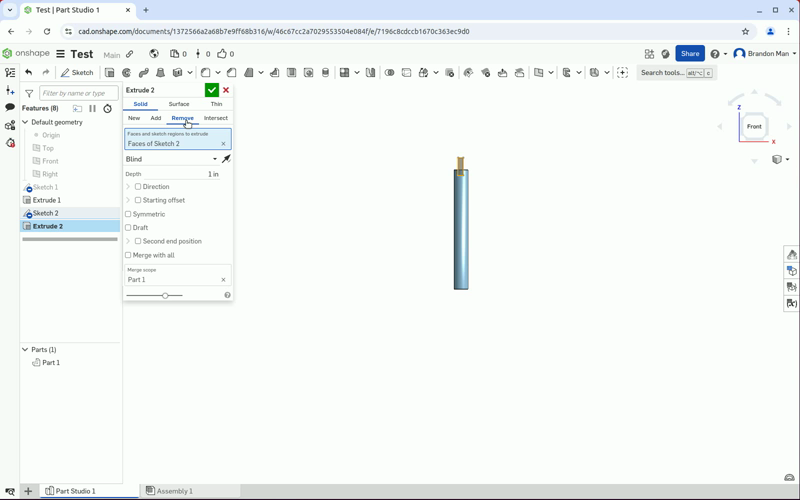
key(tab, 4)
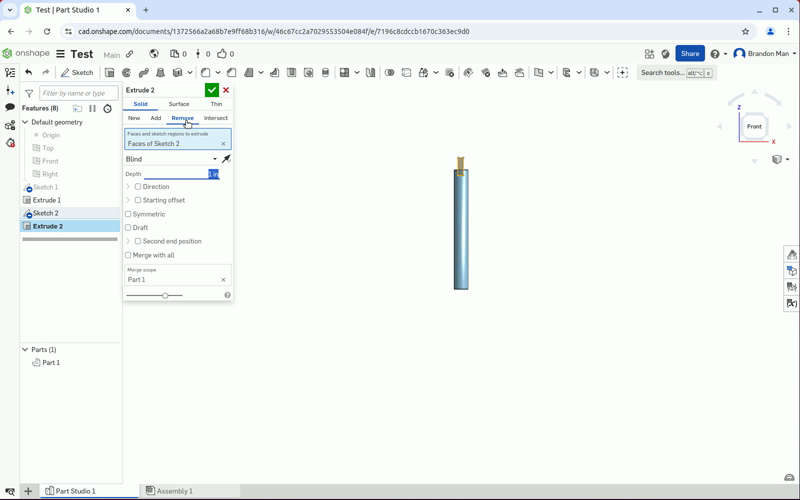
text(-8.666)
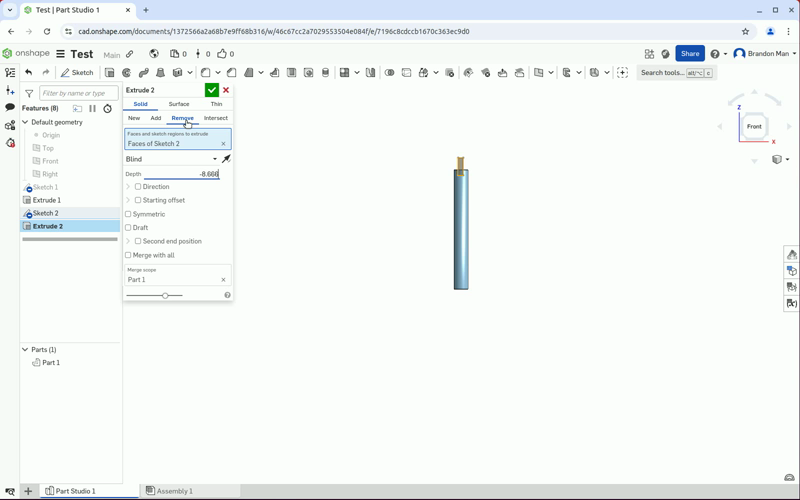
key(tab, 6)
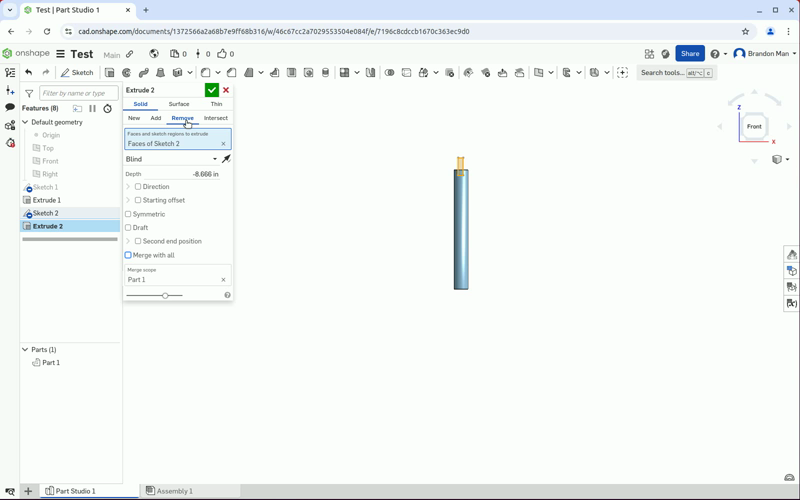
key(space)
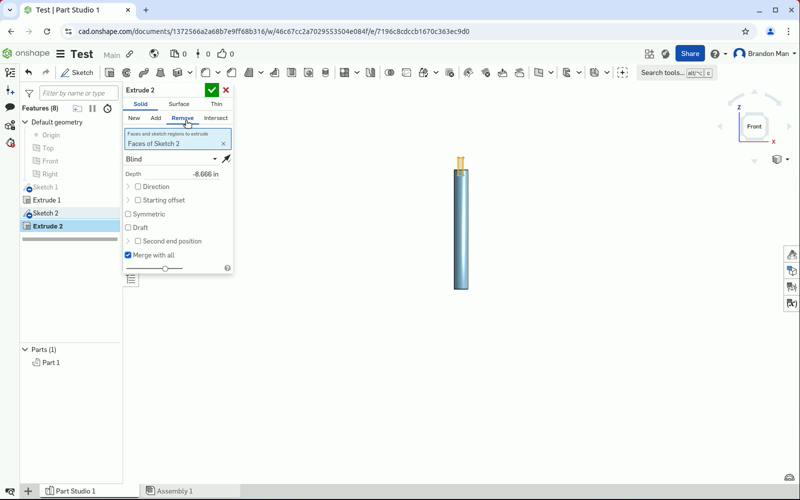
key(enter)
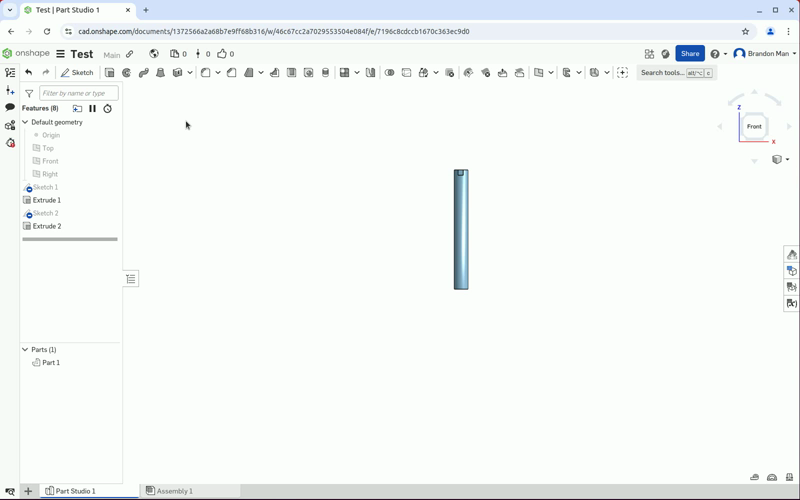
key(shift+h)
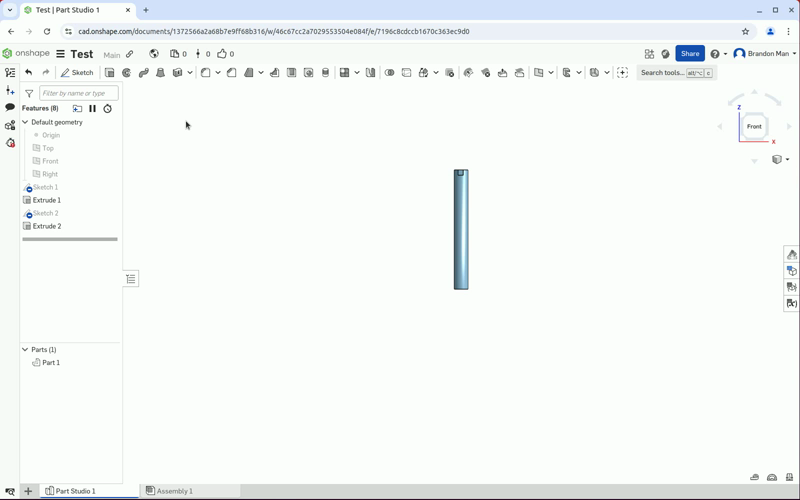
key(shift+h)
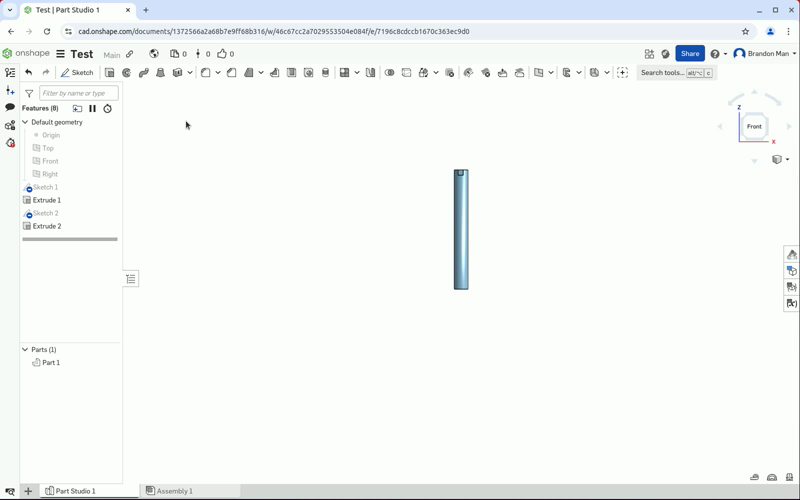
mouse_move(73, 189)
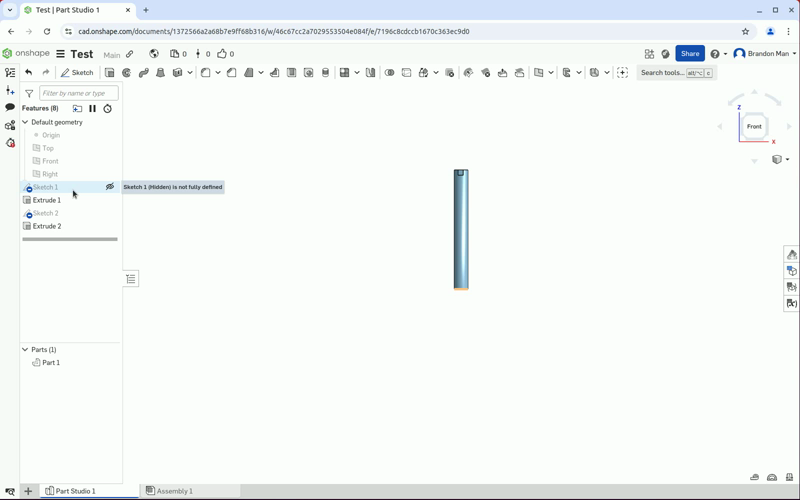
click(73, 189)
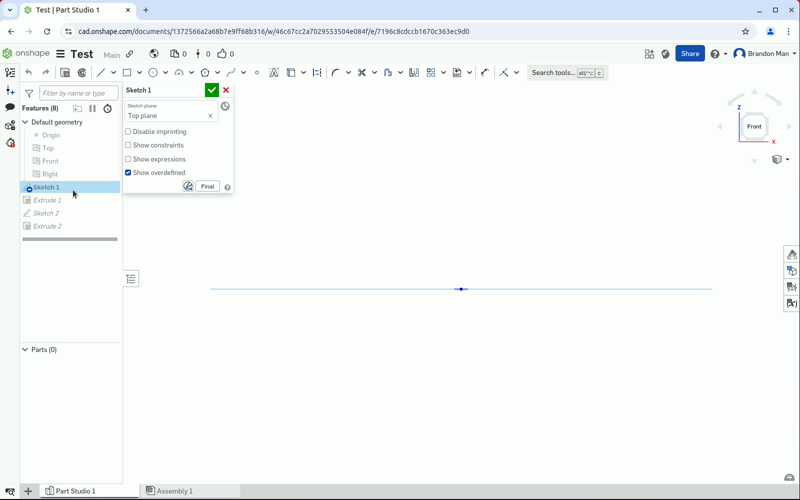
mouse_move(229, 92)
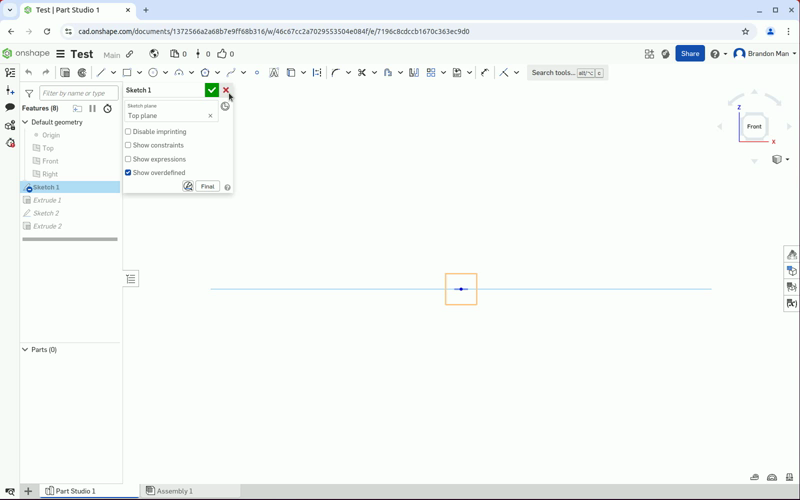
click(229, 92)
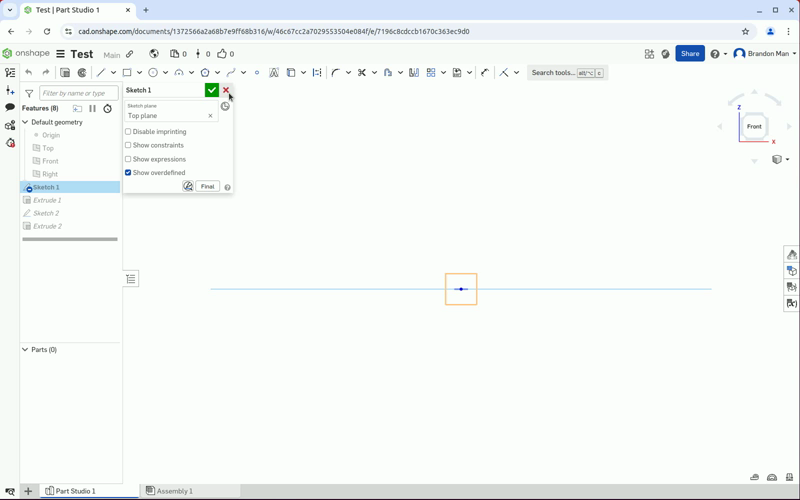
key(shift+s)
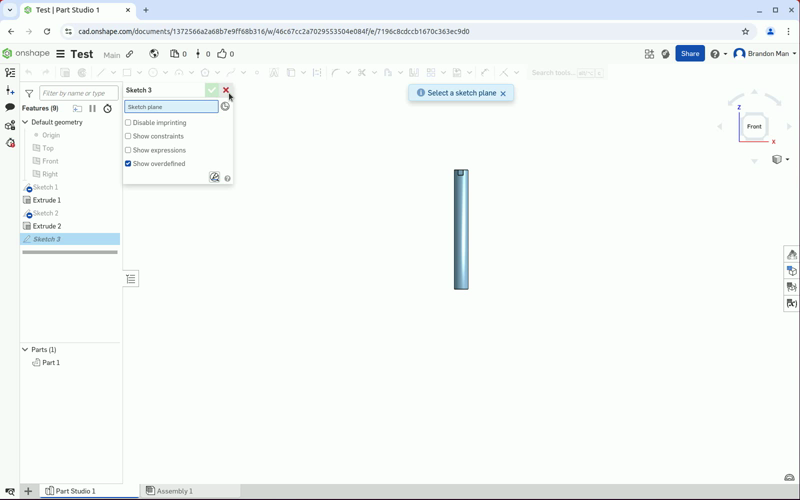
mouse_move(73, 163)
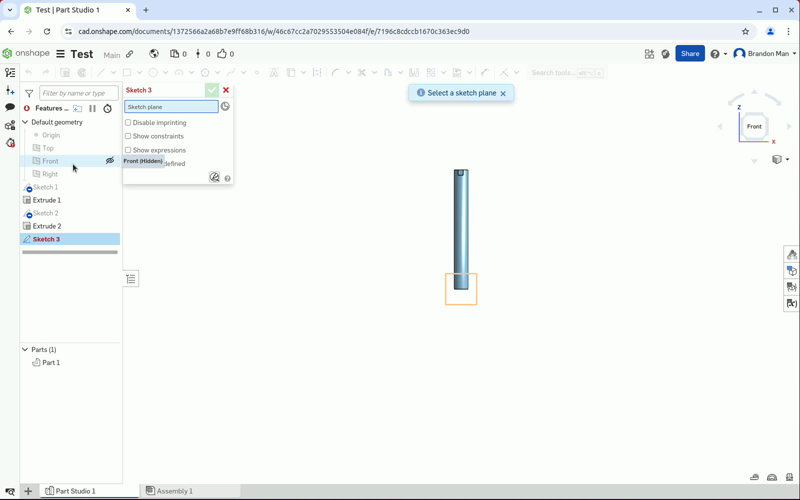
click(73, 163)
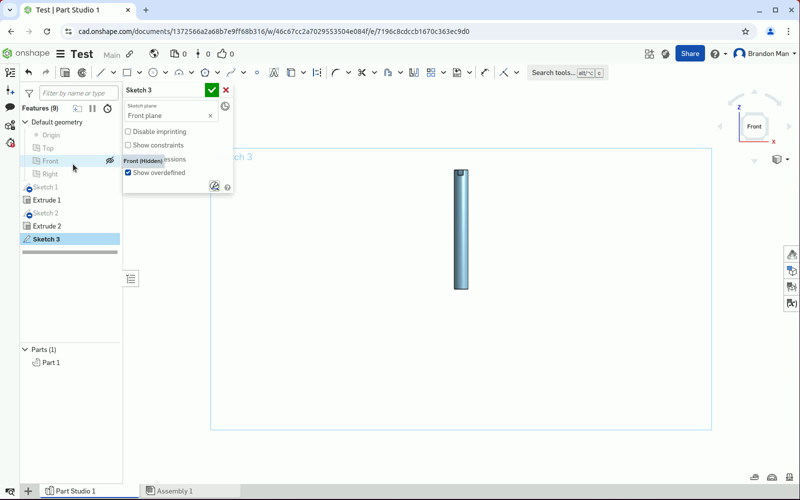
mouse_move(73, 352)
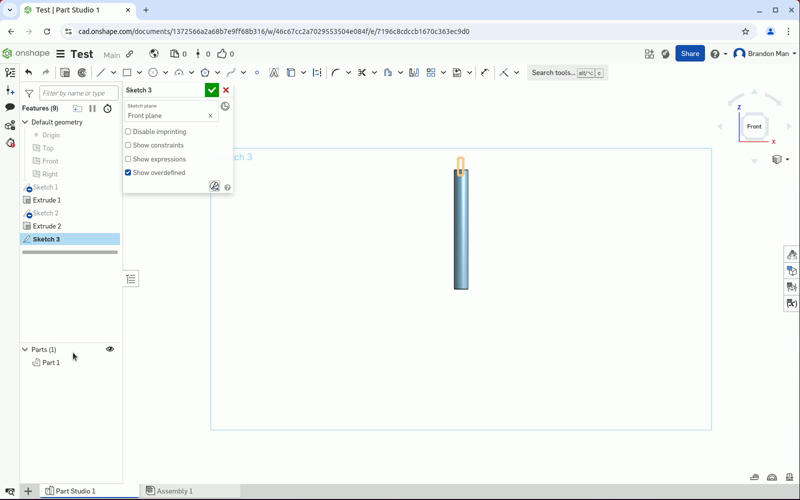
key(y)
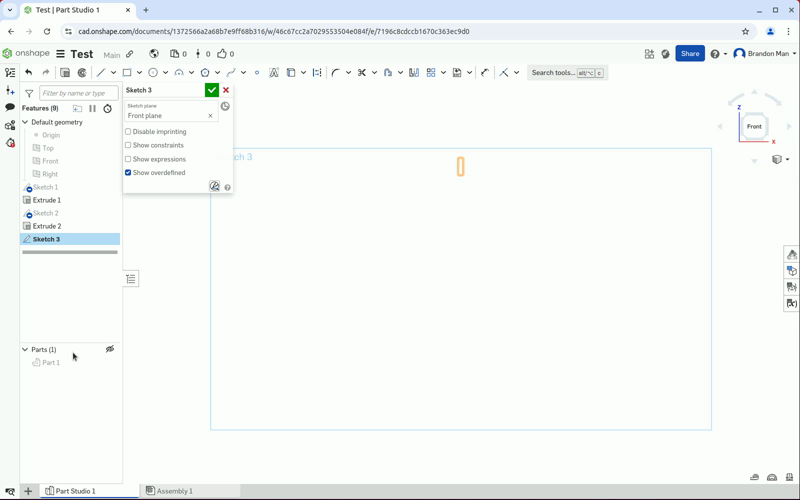
key(l)
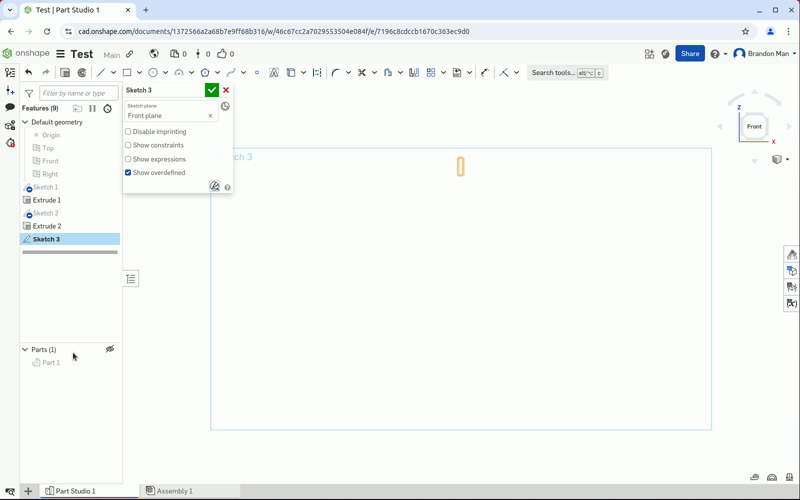
key_down(shift)
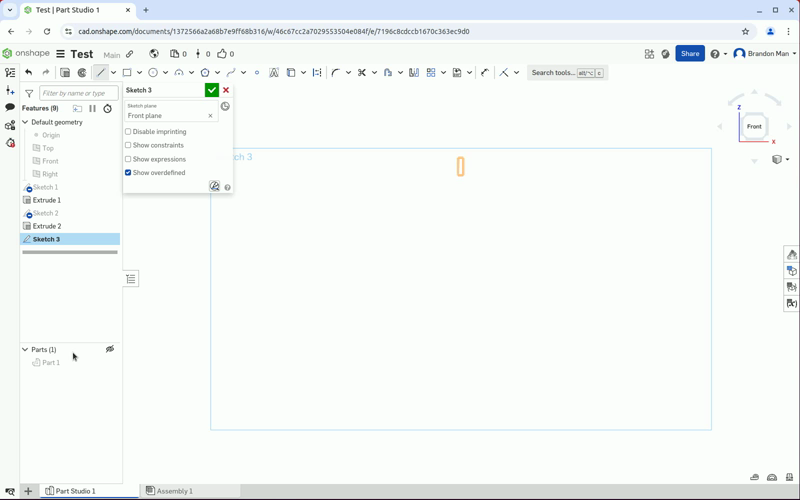
mouse_move(458, 175)
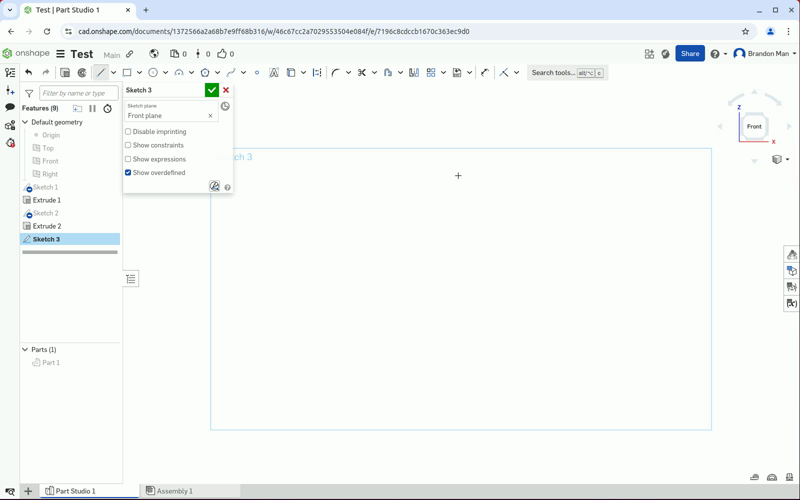
click(458, 175)
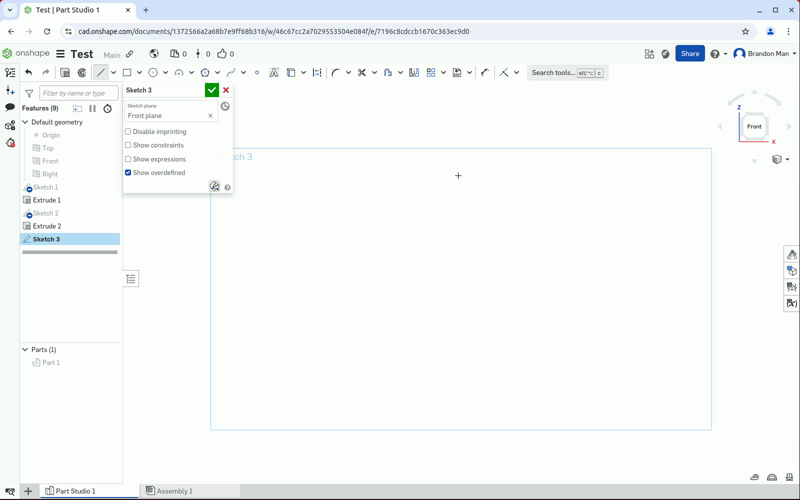
key_up(shift)
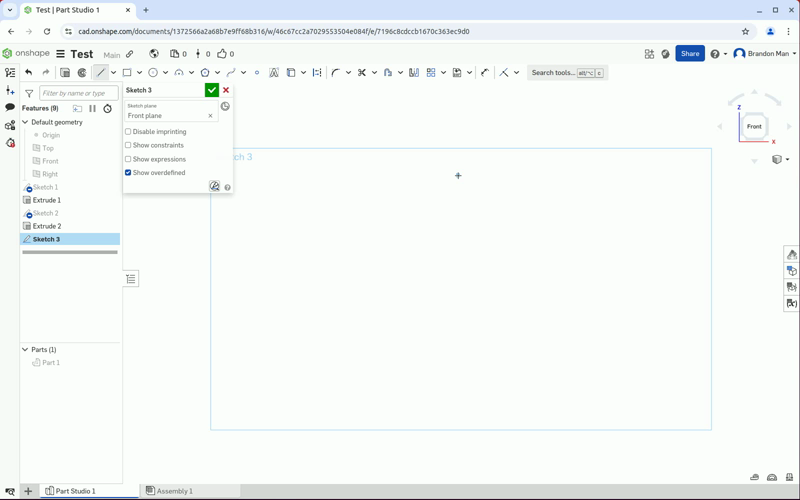
key_down(shift)
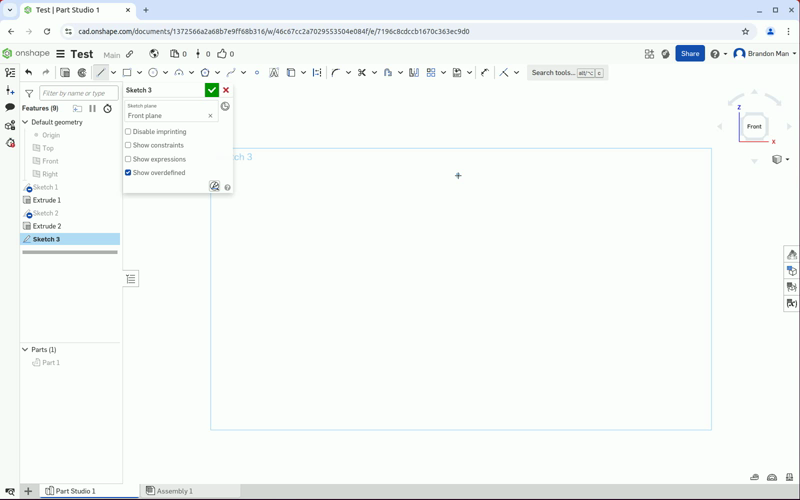
mouse_move(488, 175)
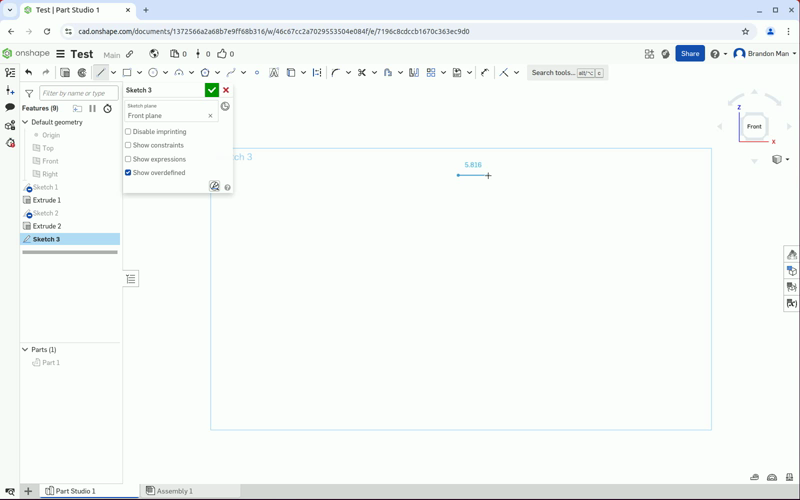
mouse_move(463, 175)
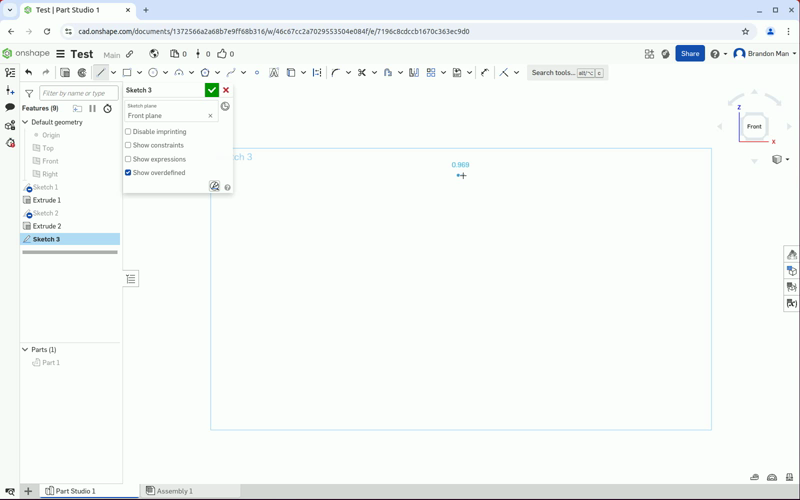
scroll(6)
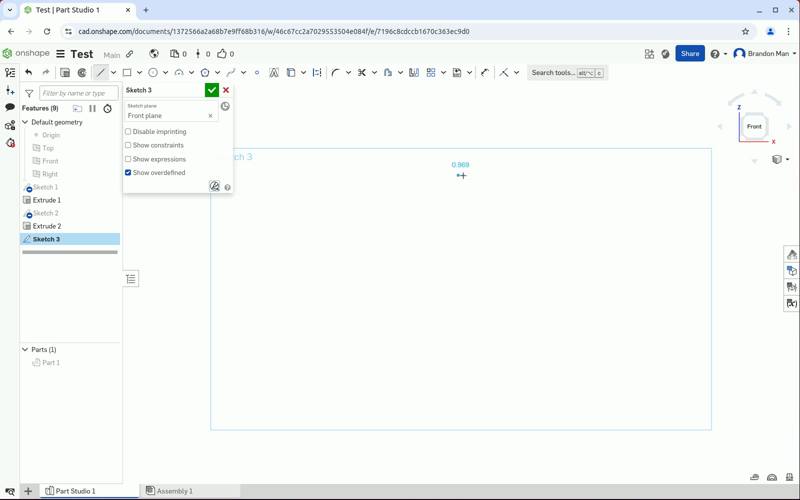
scroll(6)
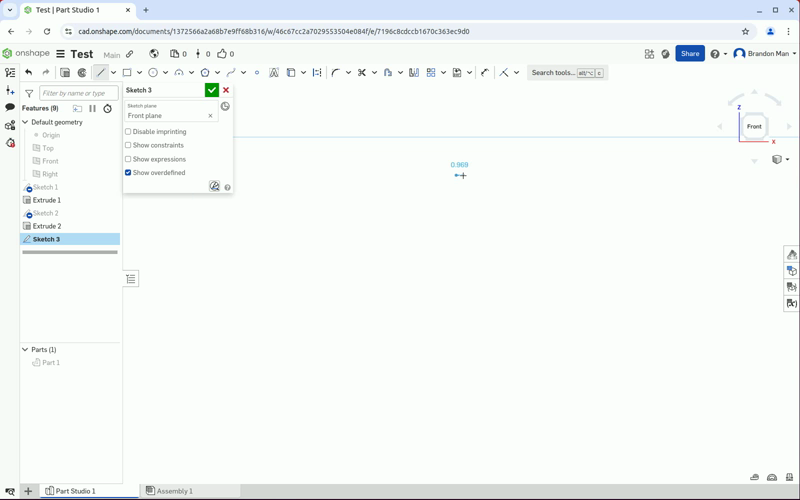
scroll(6)
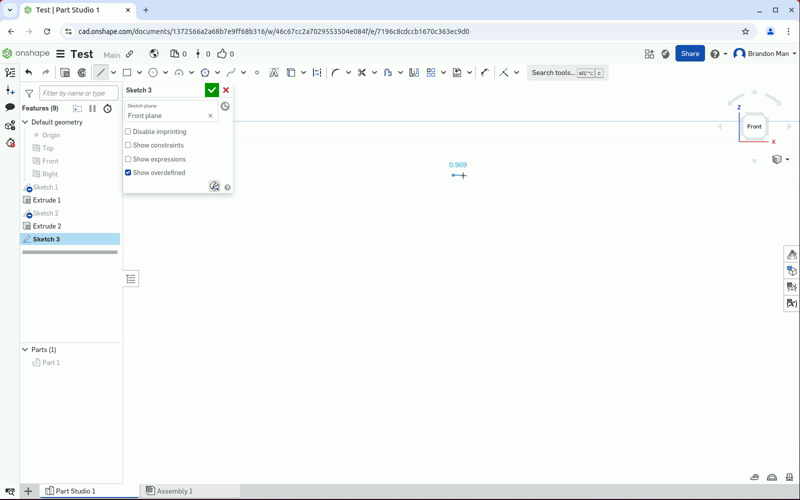
scroll(6)
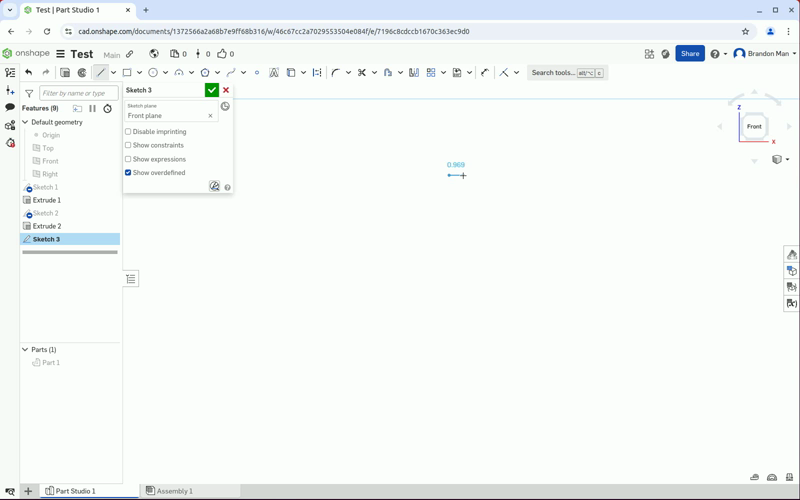
scroll(6)
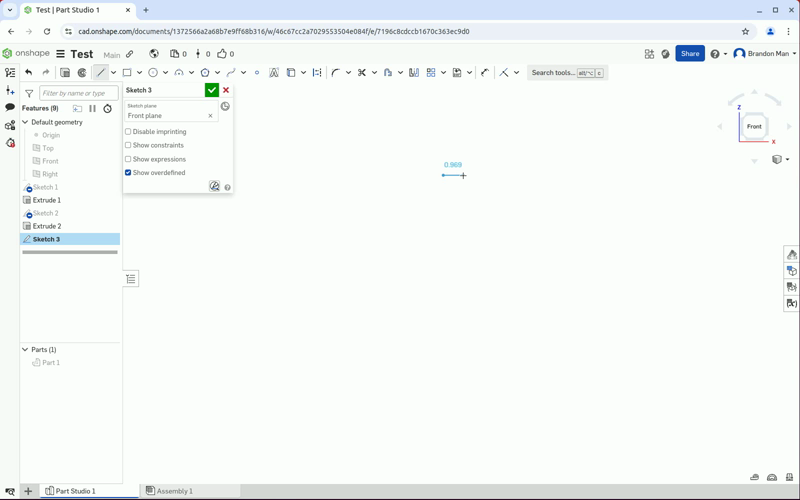
scroll(6)
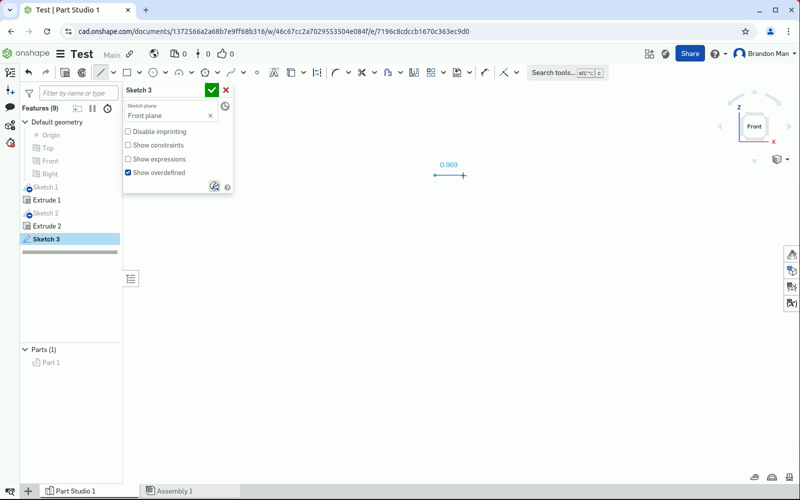
scroll(6)
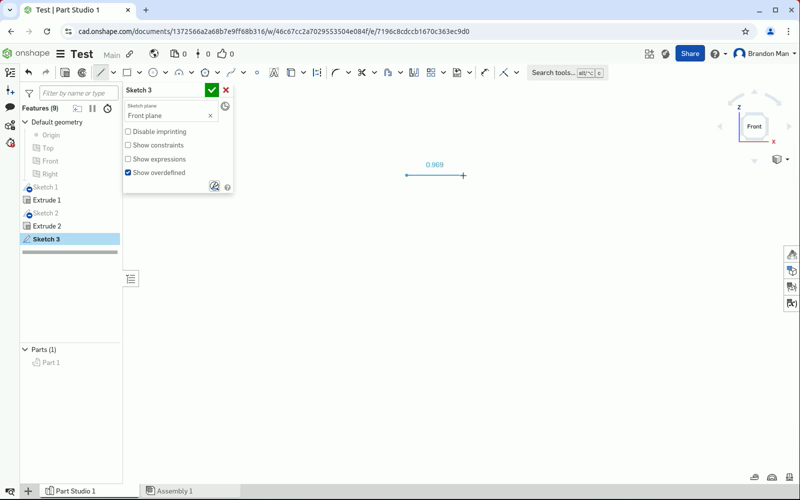
click(463, 175)
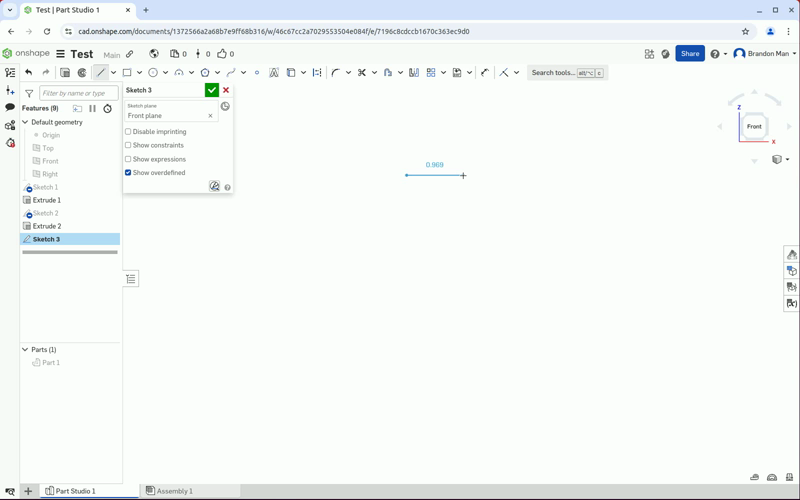
scroll(-6)
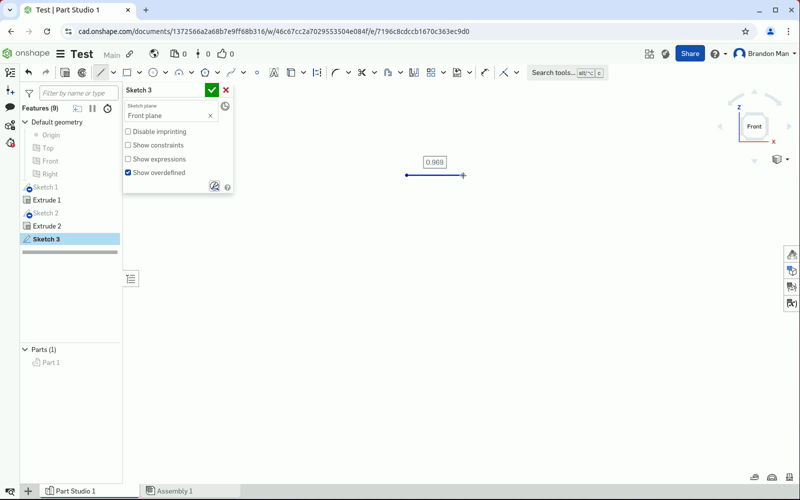
scroll(-6)
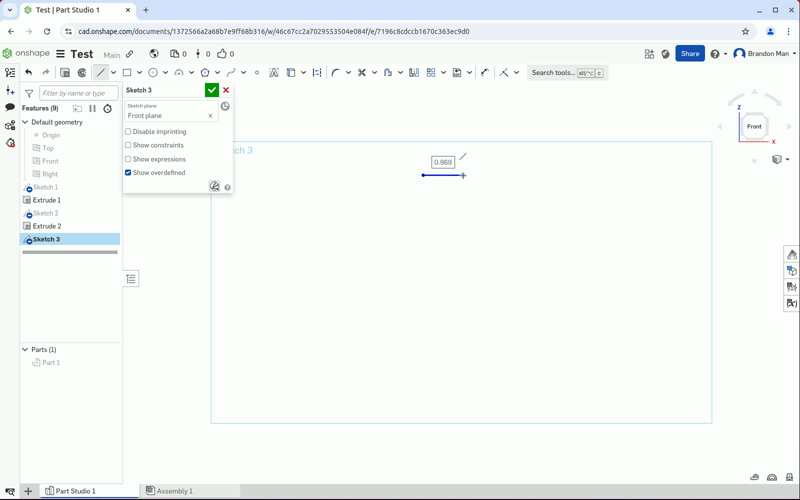
scroll(-6)
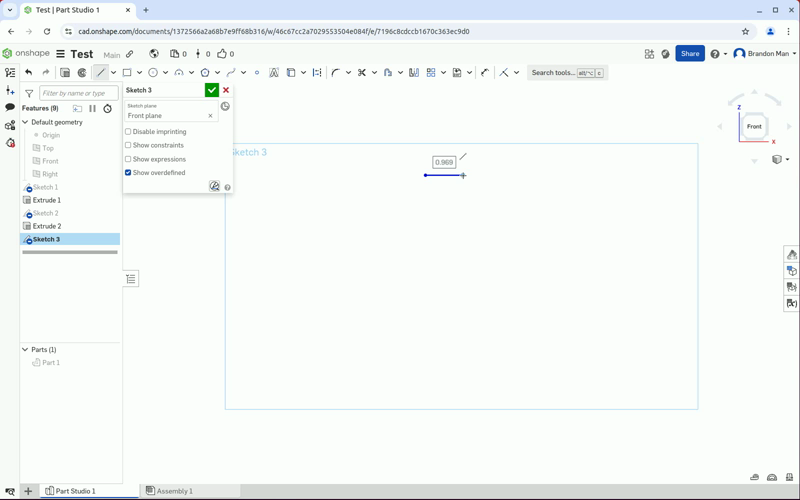
scroll(-6)
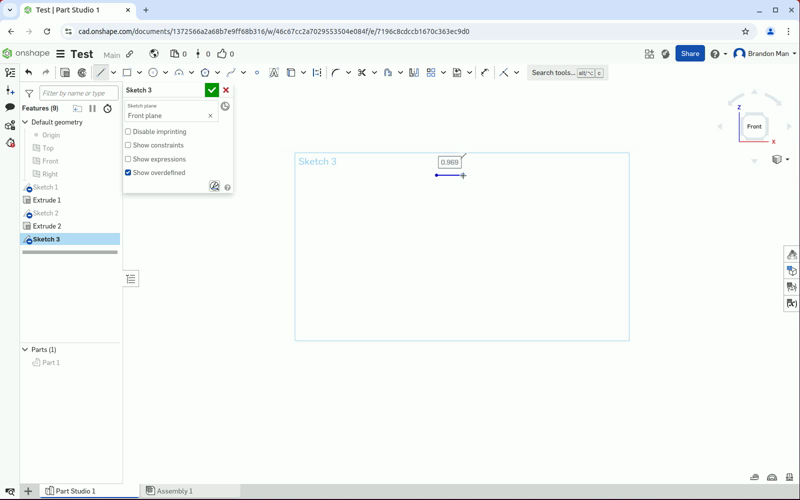
scroll(-6)
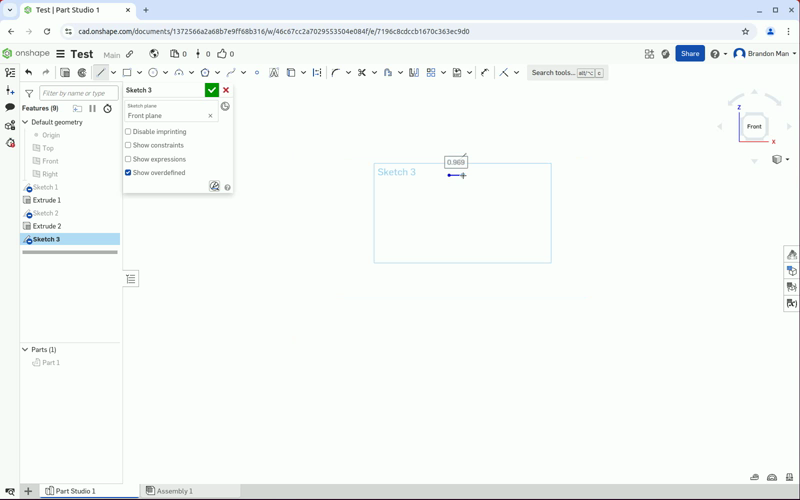
scroll(-6)
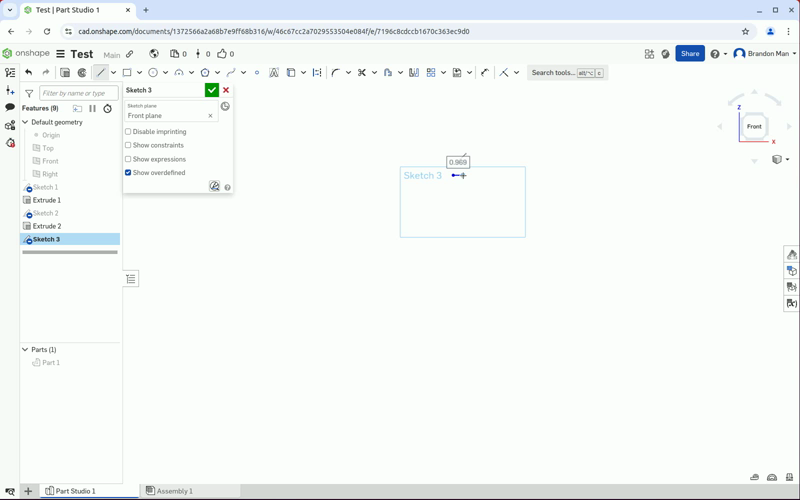
scroll(-6)
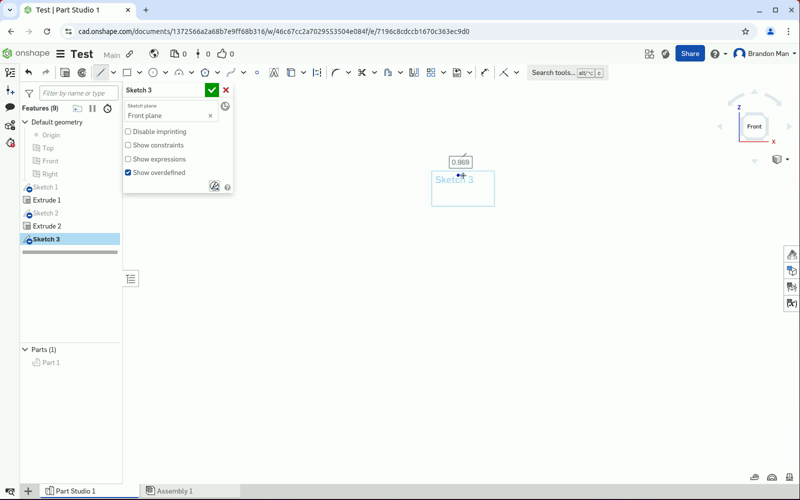
key_up(shift)
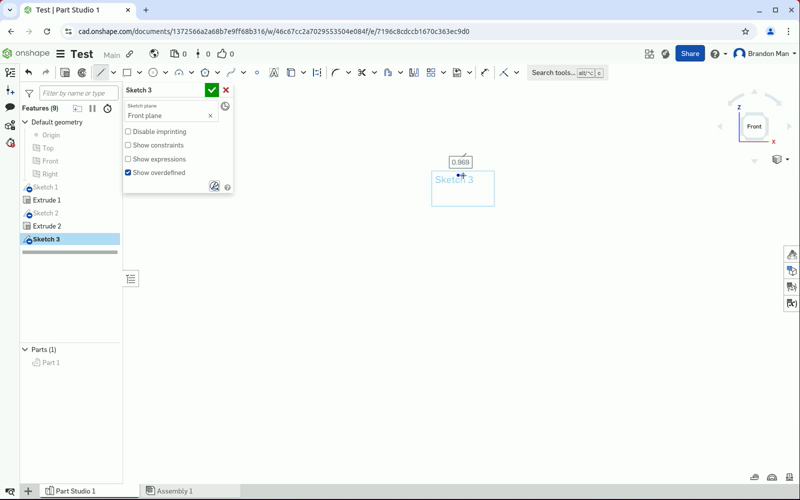
key_down(shift)
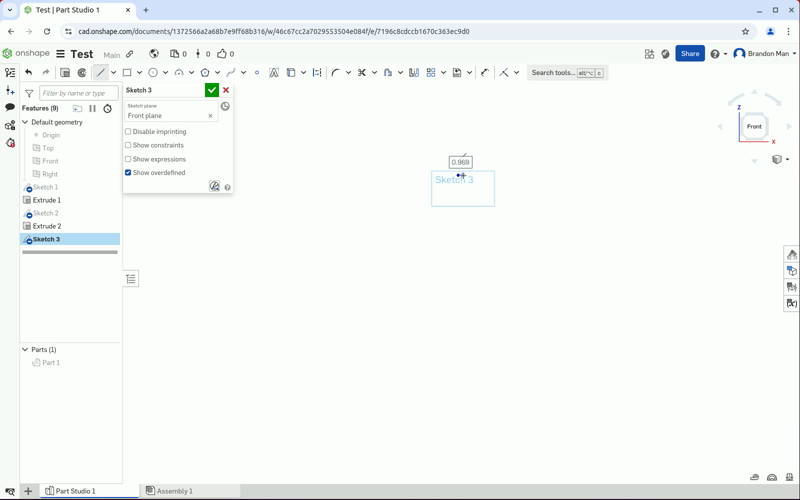
mouse_move(493, 175)
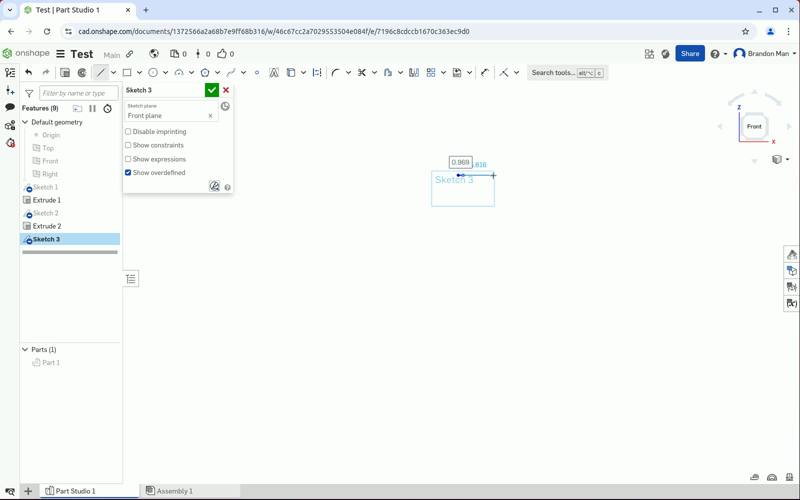
mouse_move(463, 157)
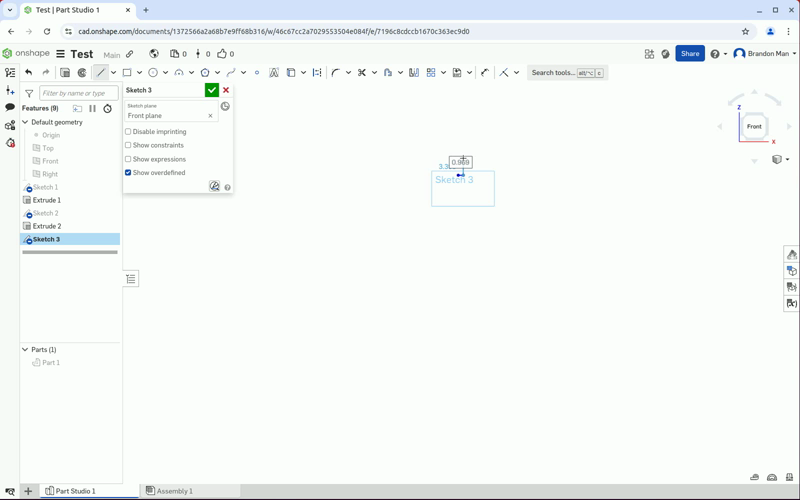
click(463, 157)
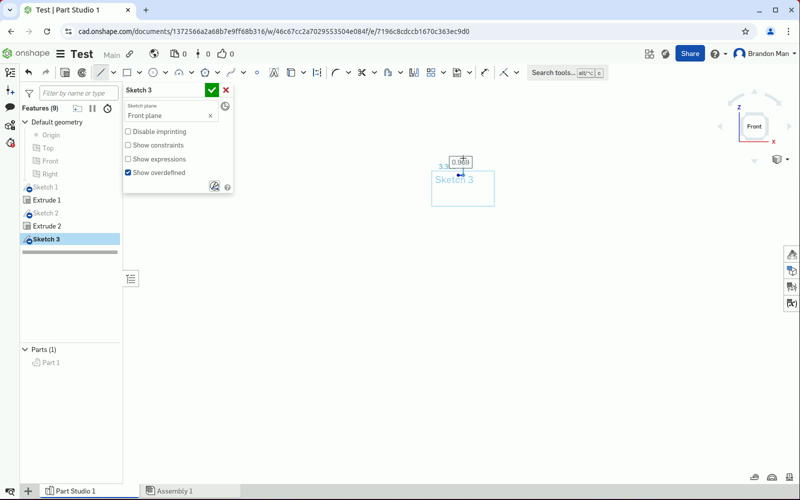
key_up(shift)
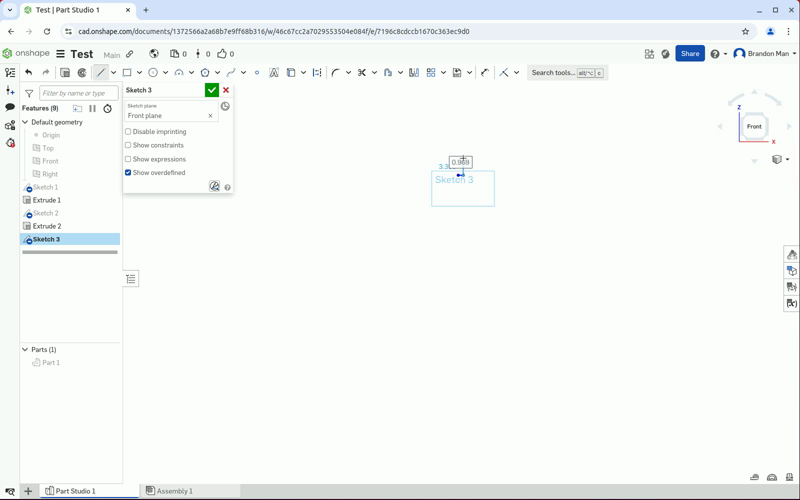
key_down(shift)
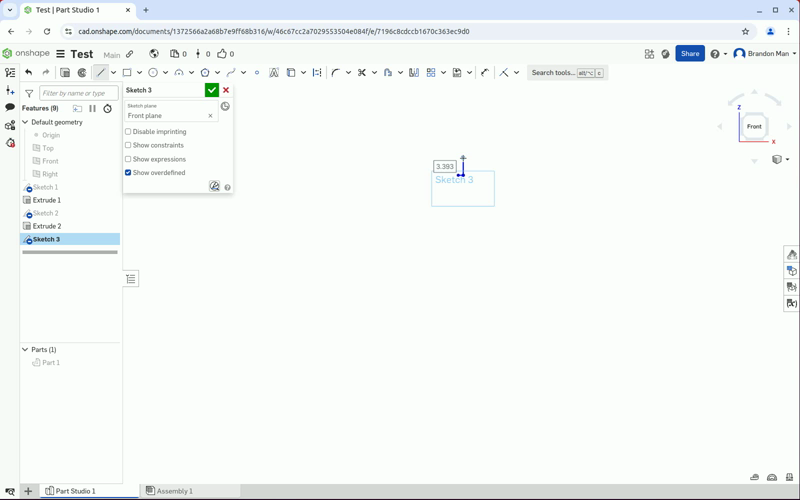
mouse_move(493, 157)
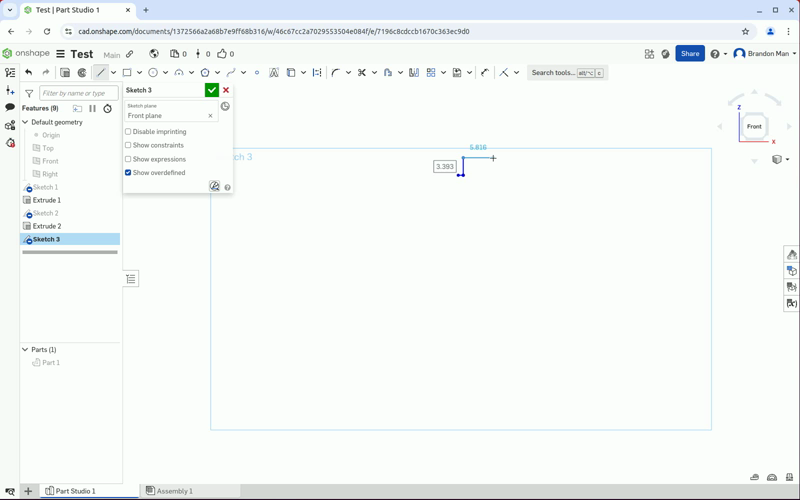
mouse_move(458, 157)
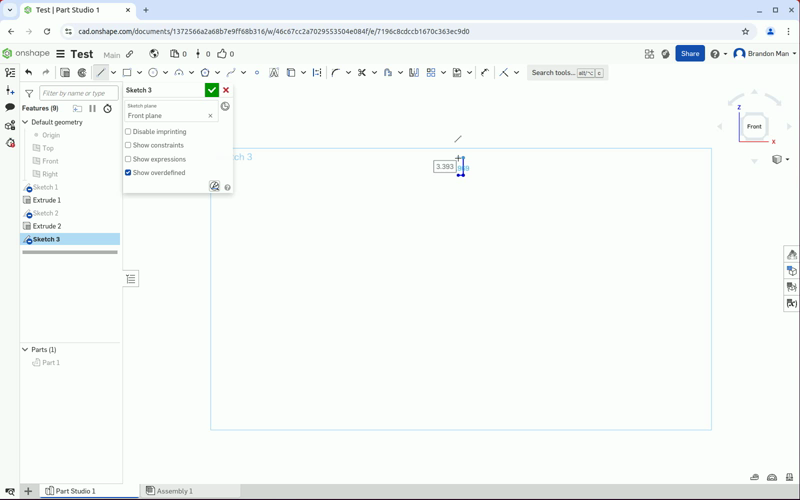
scroll(6)
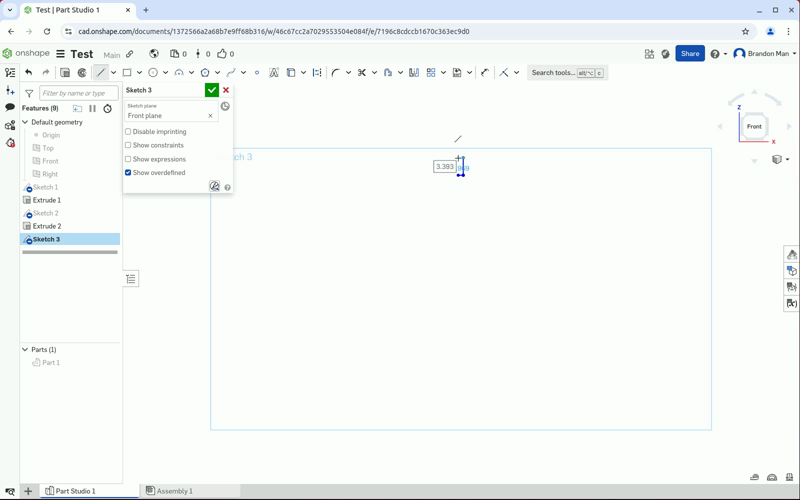
scroll(6)
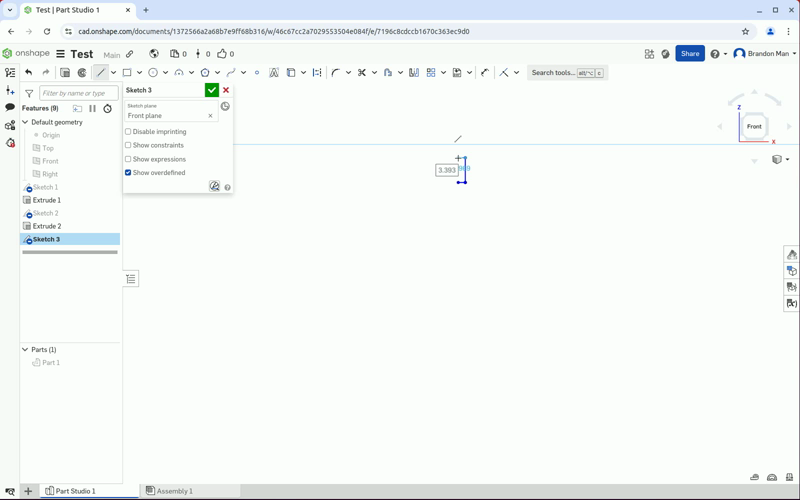
scroll(6)
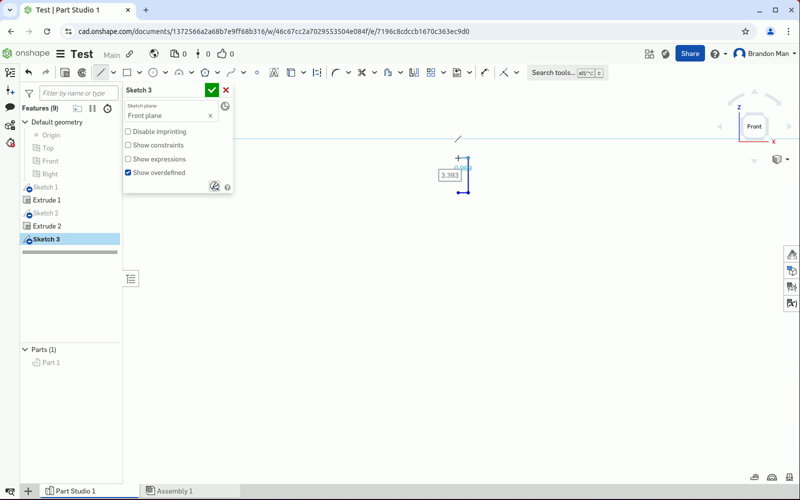
scroll(6)
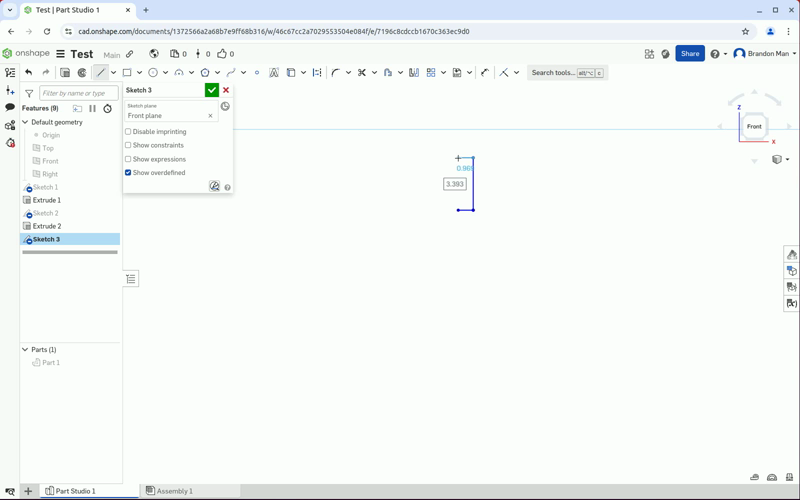
scroll(6)
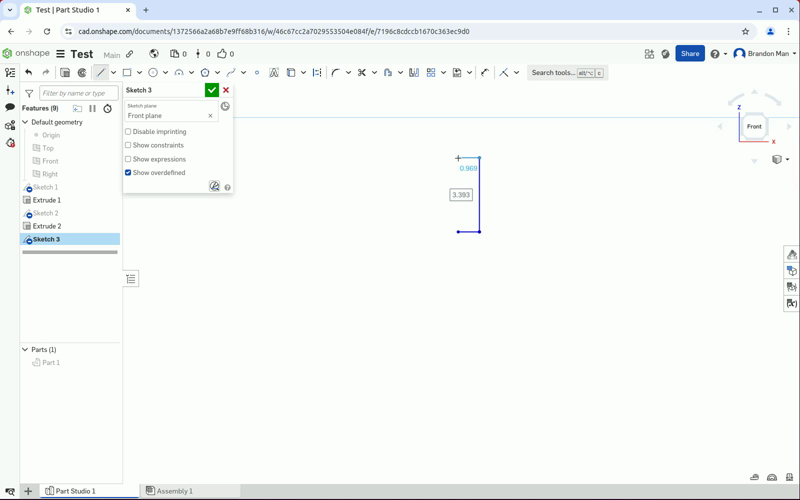
scroll(6)
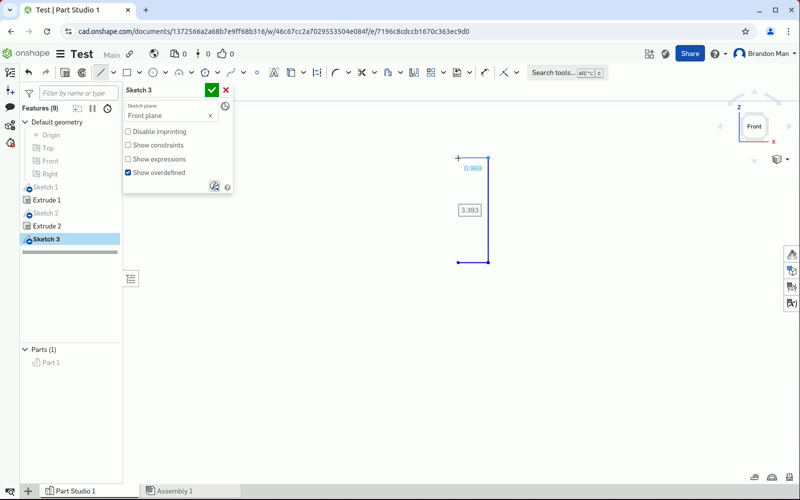
scroll(6)
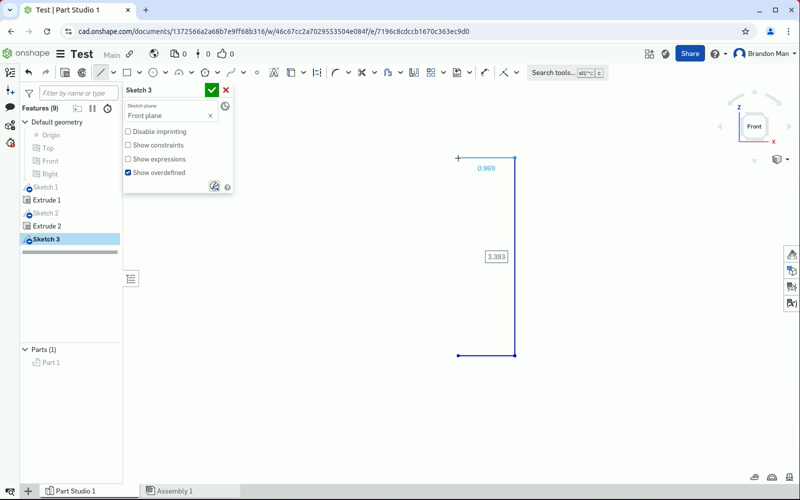
click(458, 157)
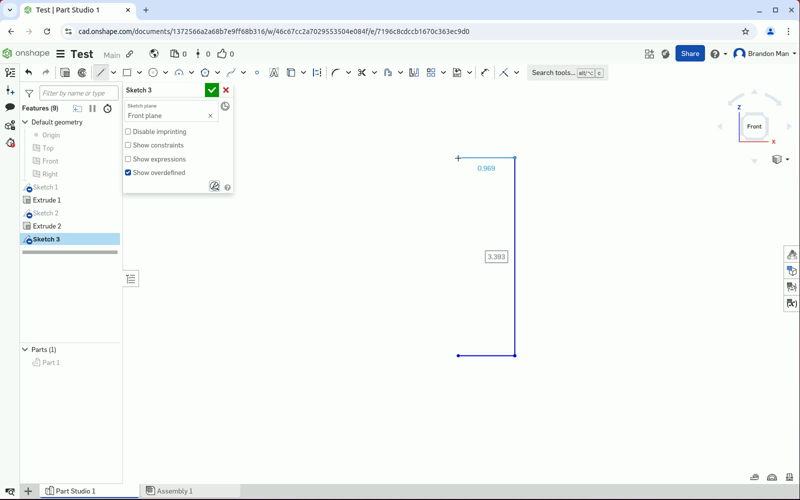
scroll(-6)
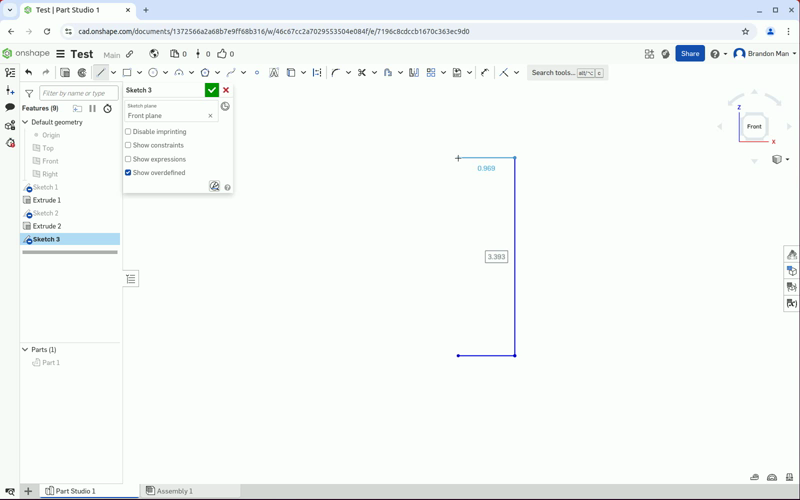
scroll(-6)
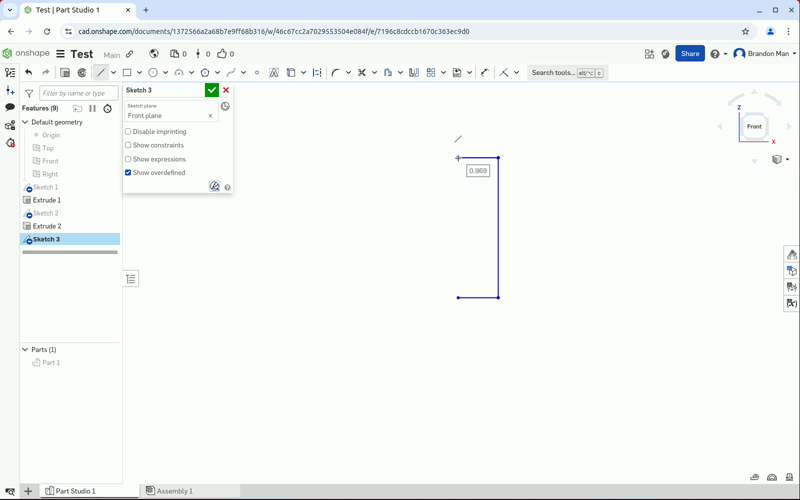
scroll(-6)
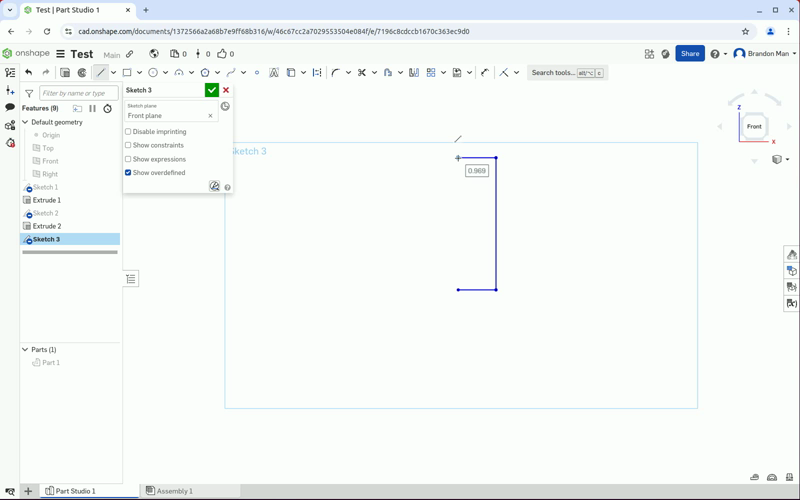
scroll(-6)
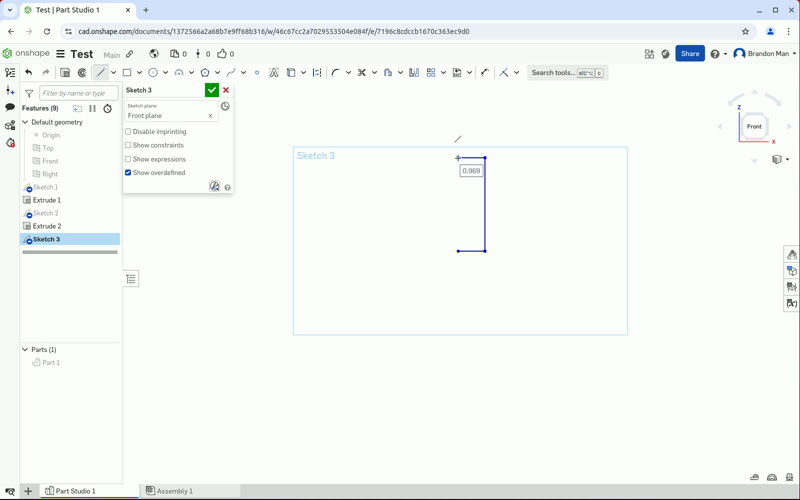
scroll(-6)
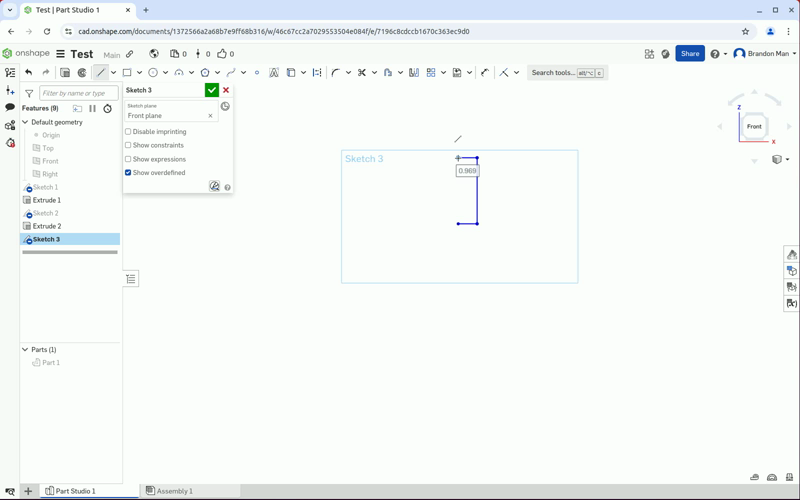
scroll(-6)
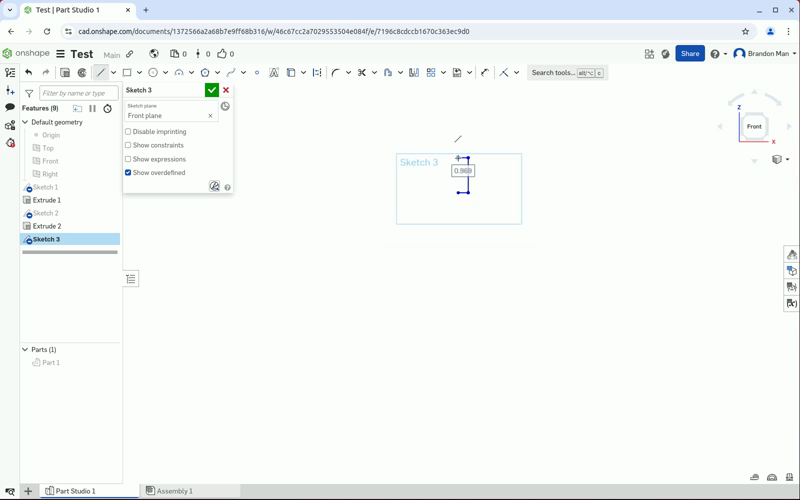
scroll(-6)
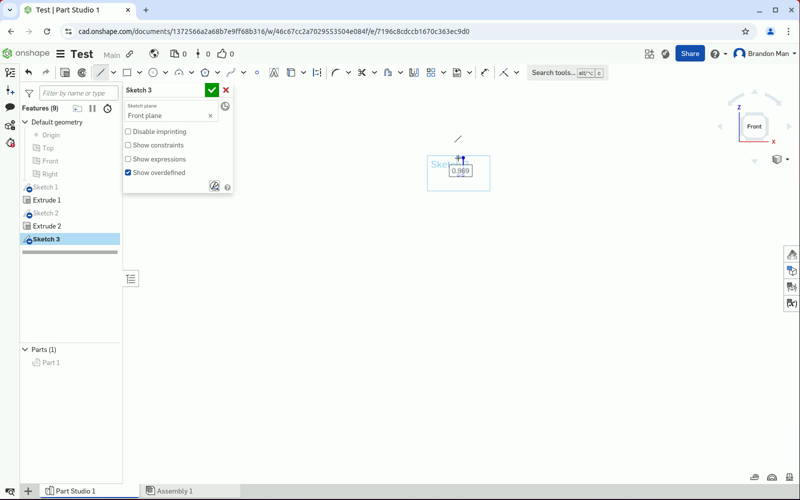
key_up(shift)
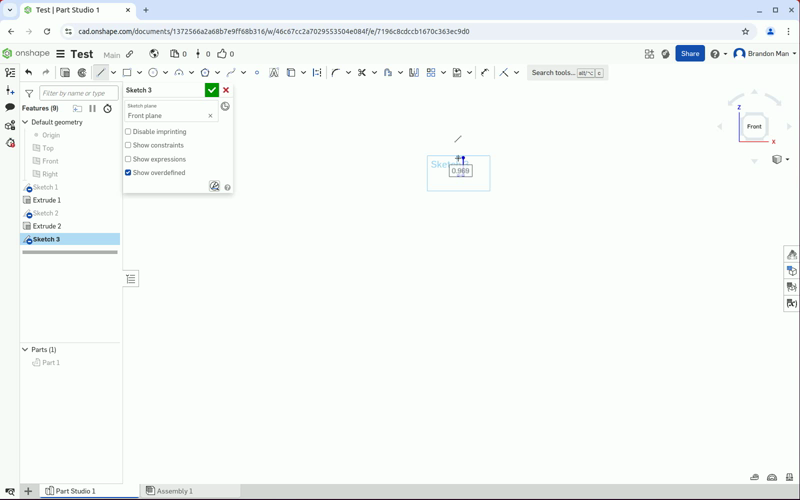
mouse_move(488, 157)
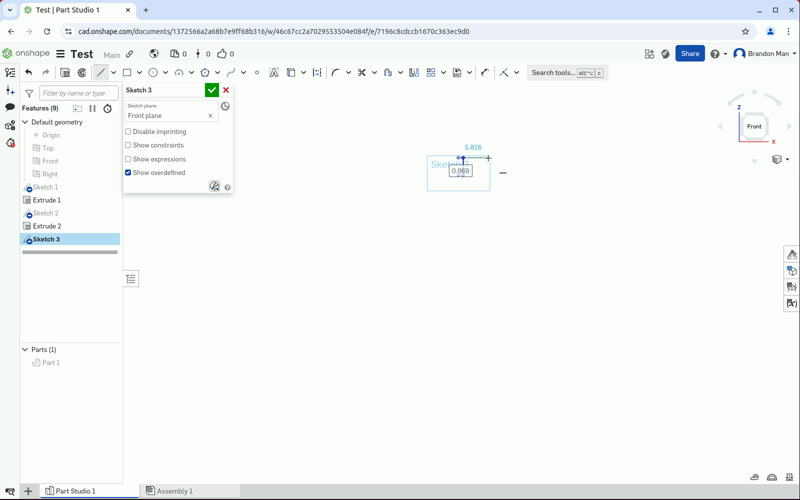
key_down(shift)
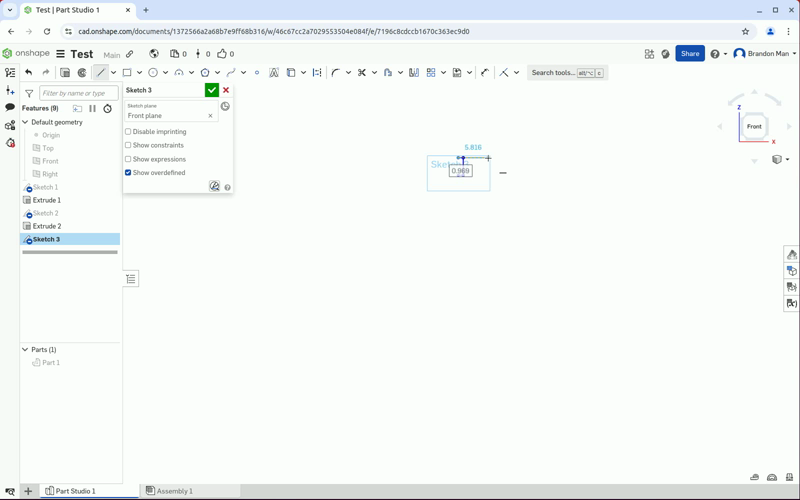
mouse_move(458, 175)
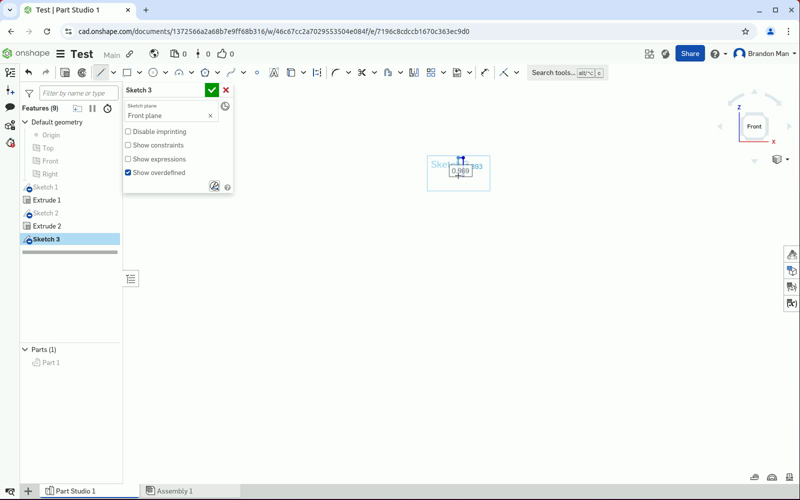
key_up(shift)
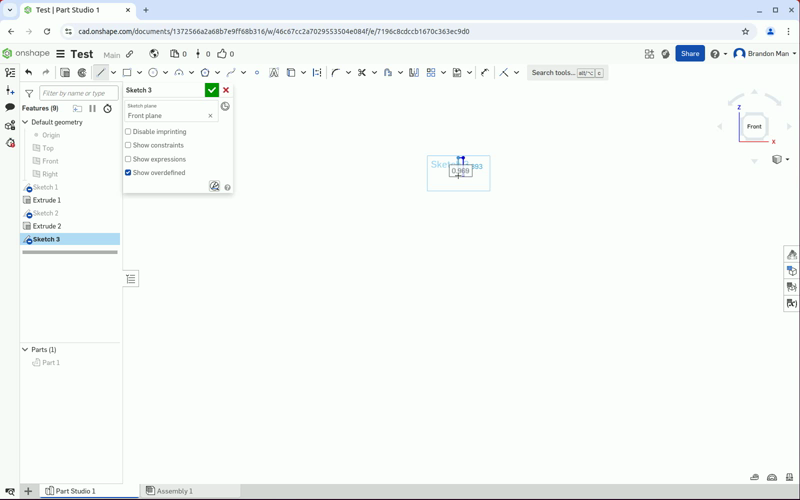
click(458, 175)
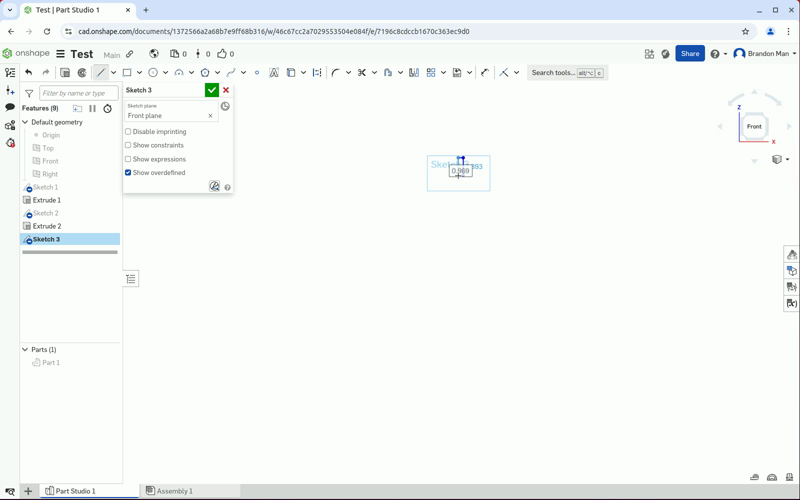
key(esc)
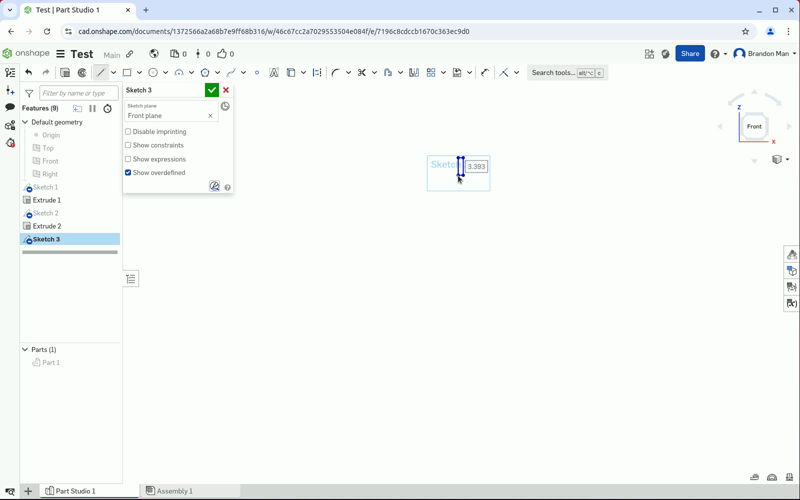
mouse_move(461, 159)
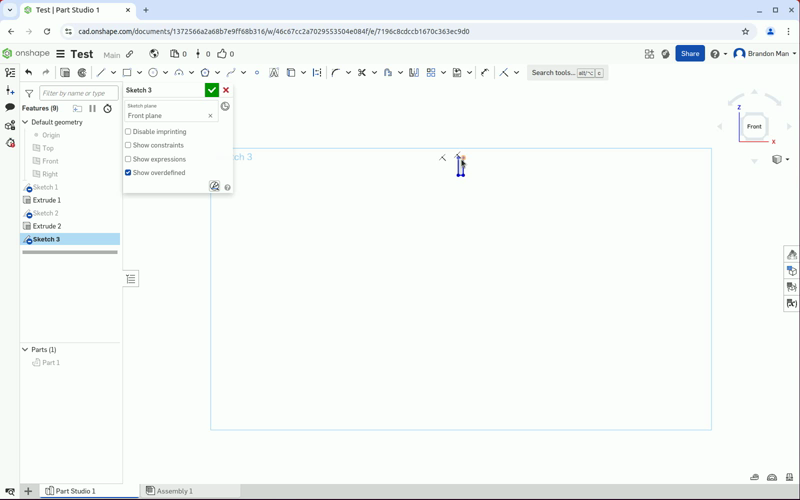
scroll(6)
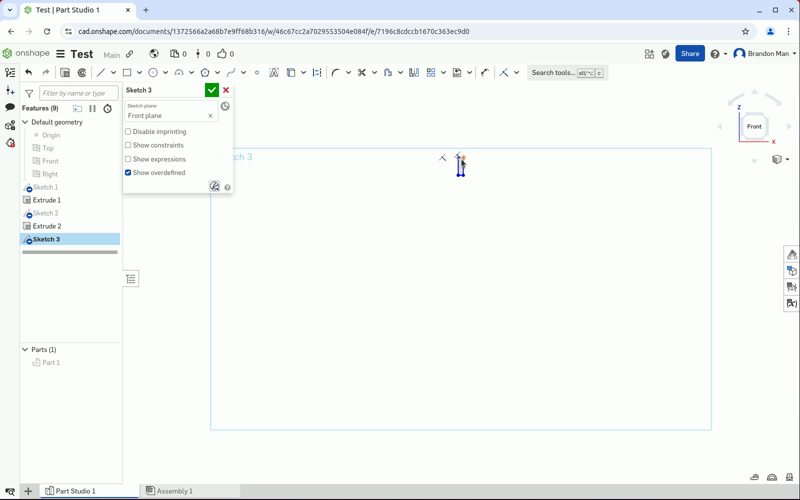
scroll(6)
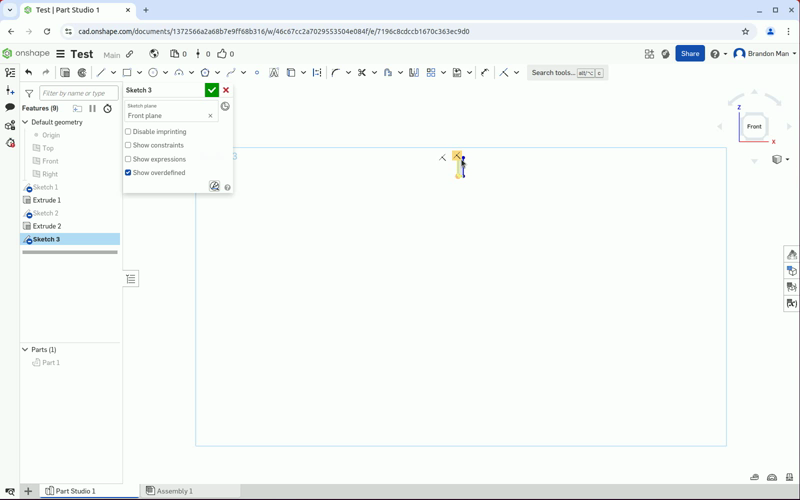
scroll(6)
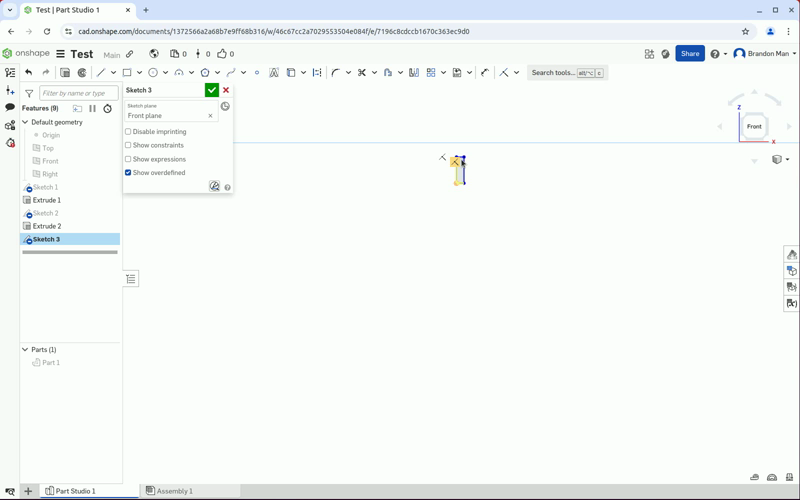
scroll(6)
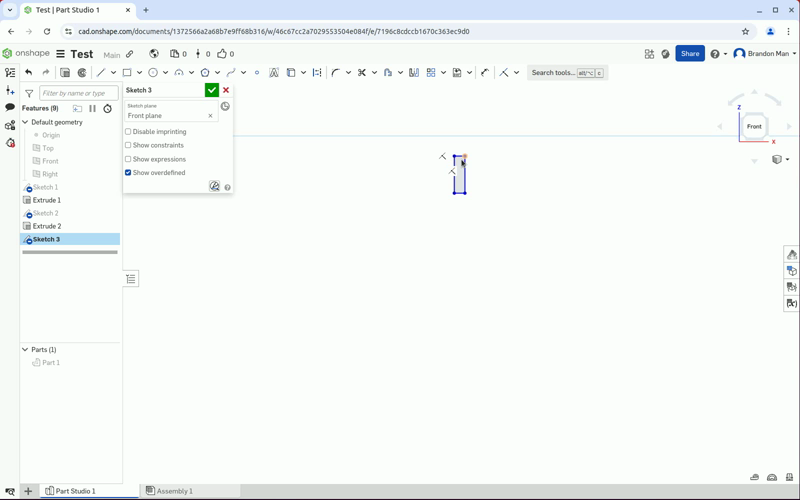
scroll(6)
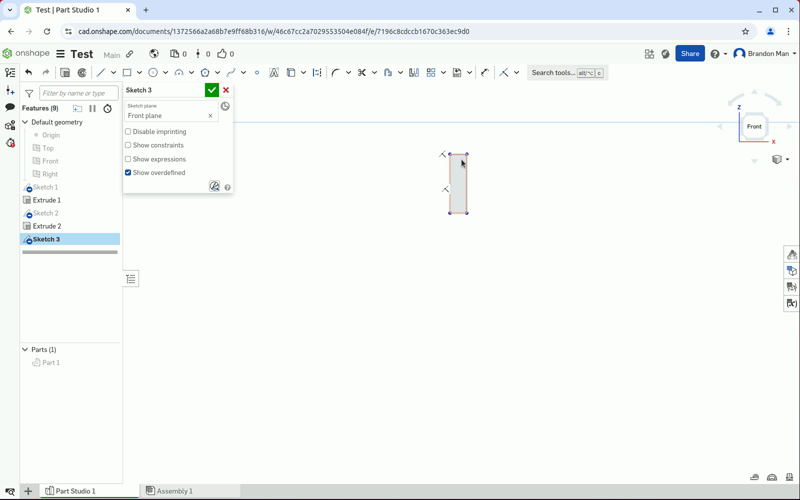
scroll(6)
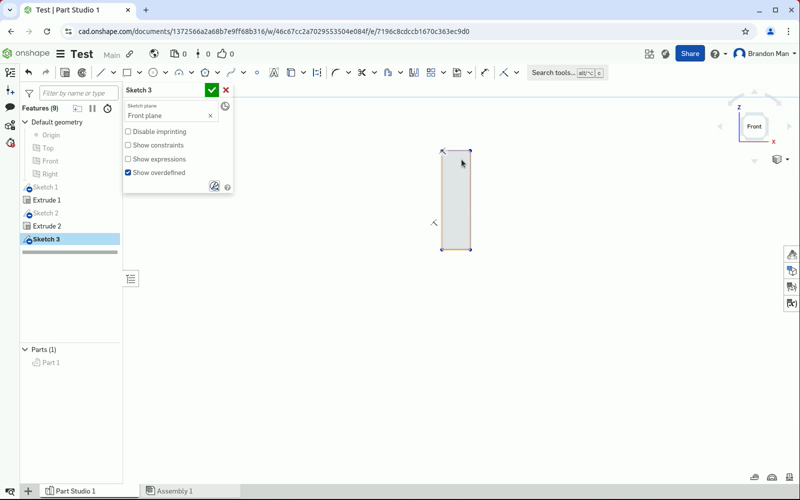
scroll(6)
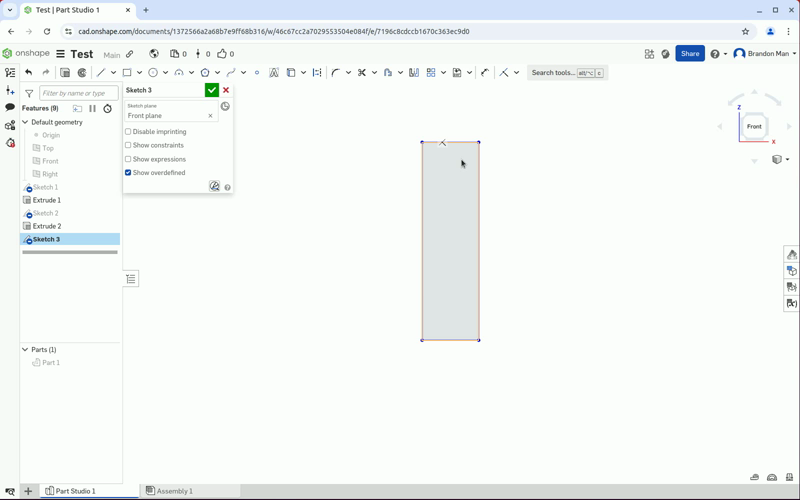
click(461, 159)
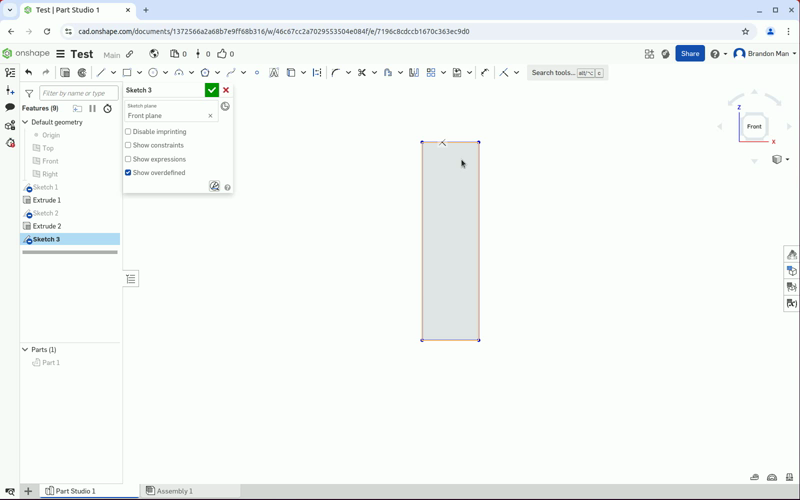
scroll(-6)
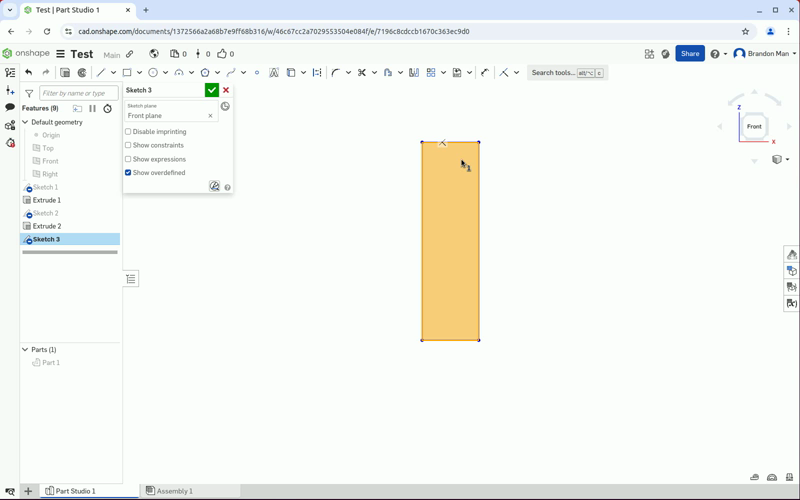
scroll(-6)
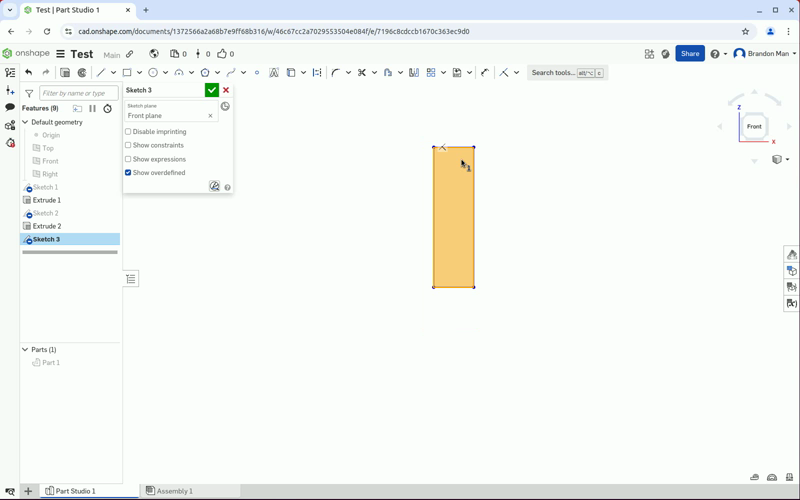
scroll(-6)
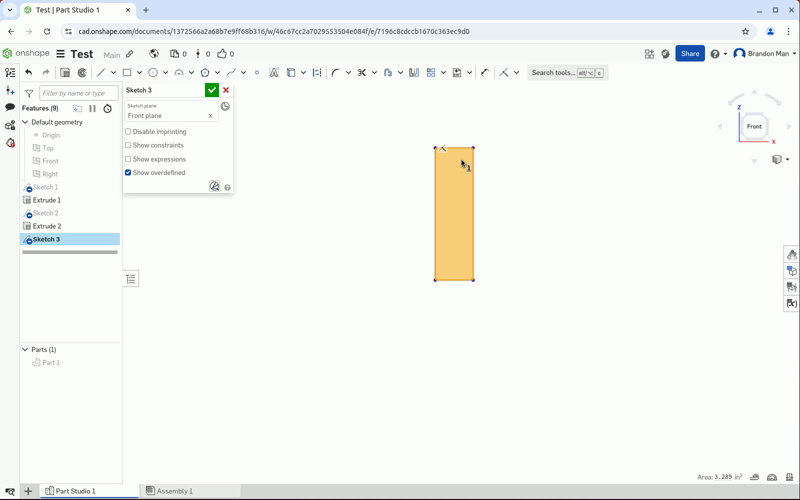
scroll(-6)
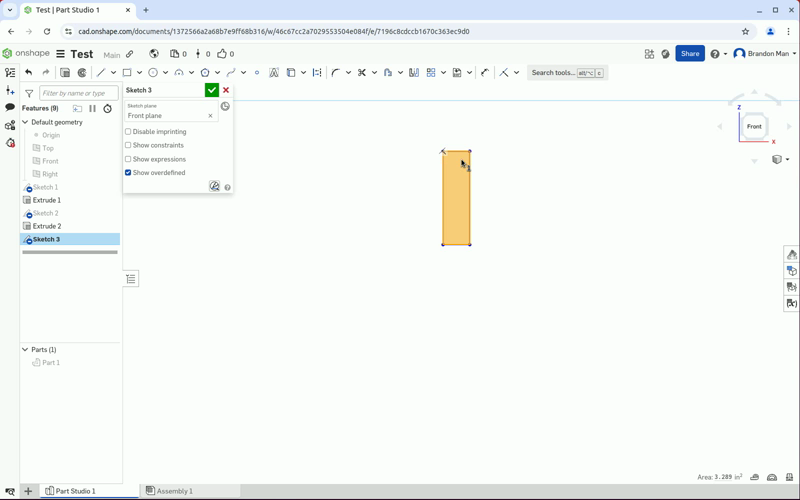
scroll(-6)
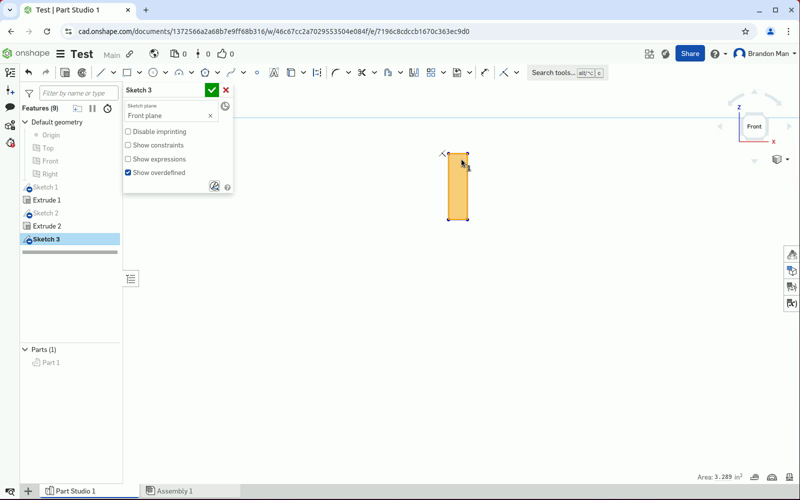
scroll(-6)
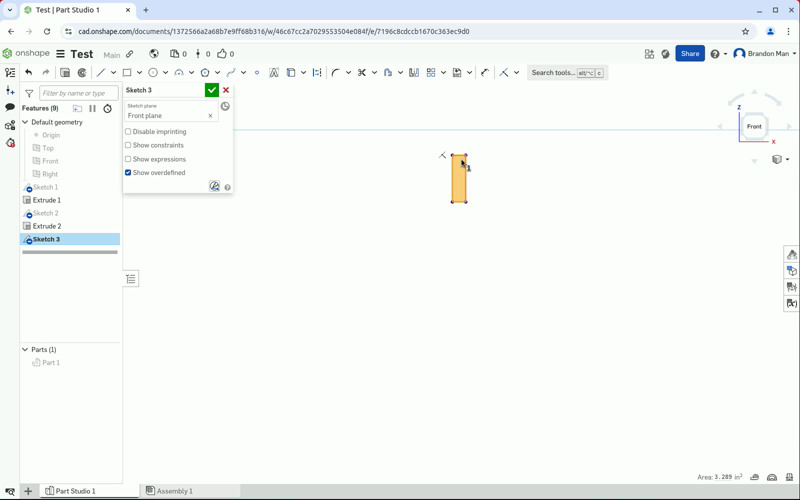
scroll(-6)
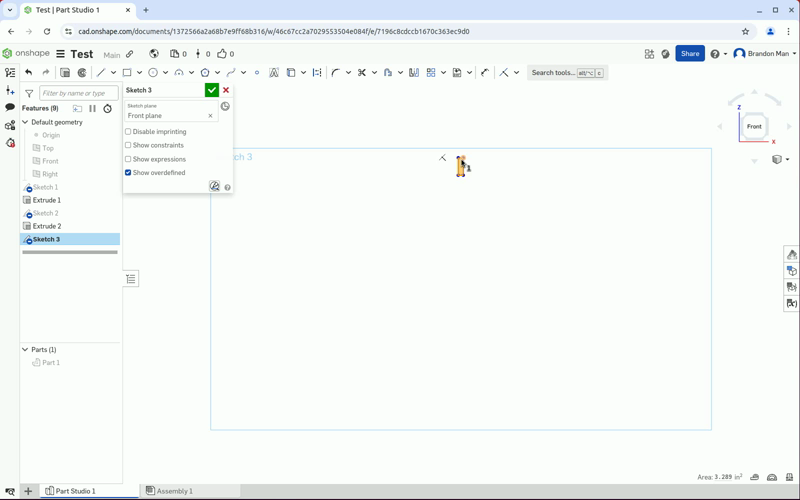
mouse_move(73, 352)
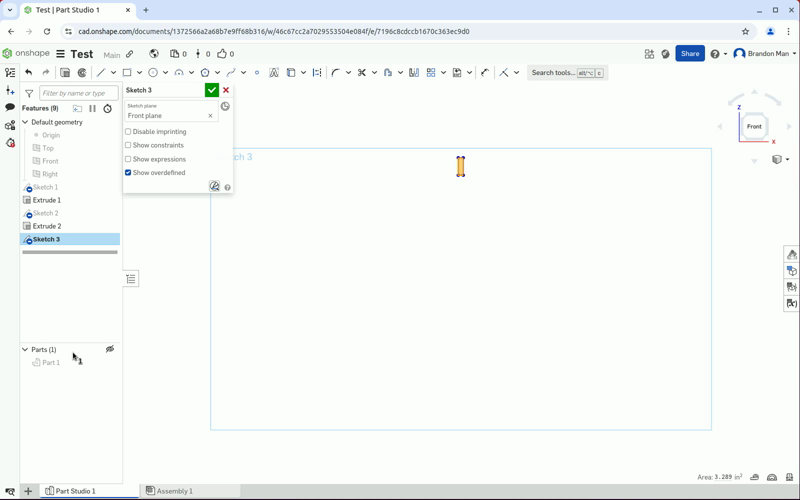
key(shift+y)
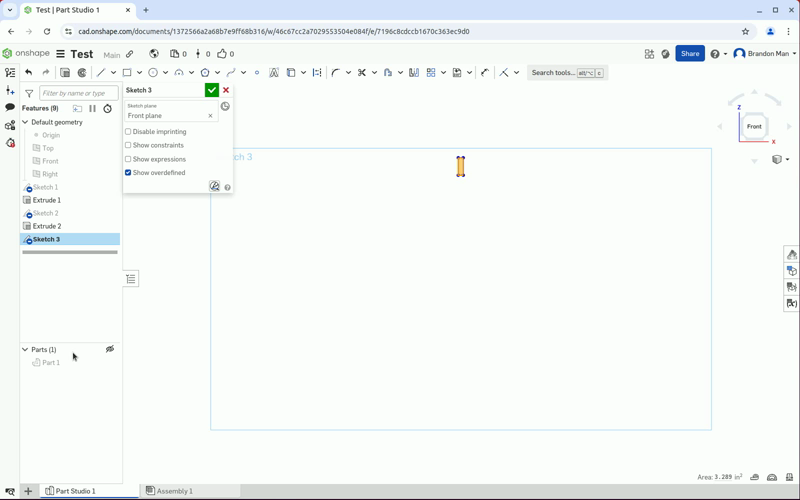
key(shift+e)
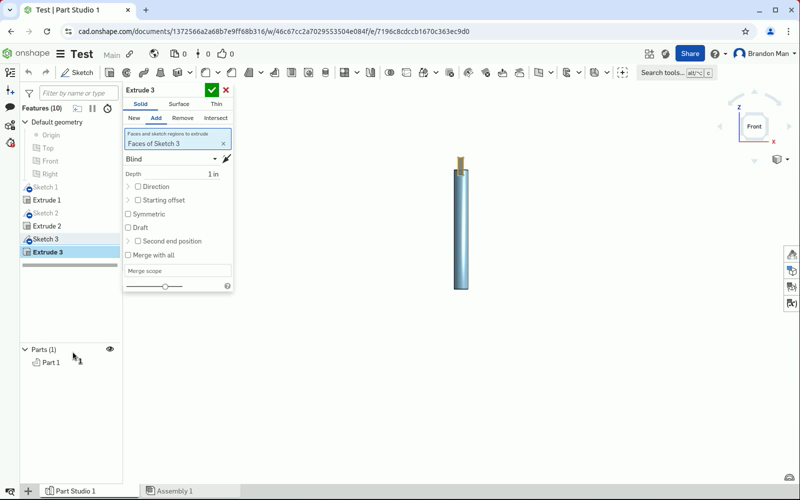
mouse_move(143, 106)
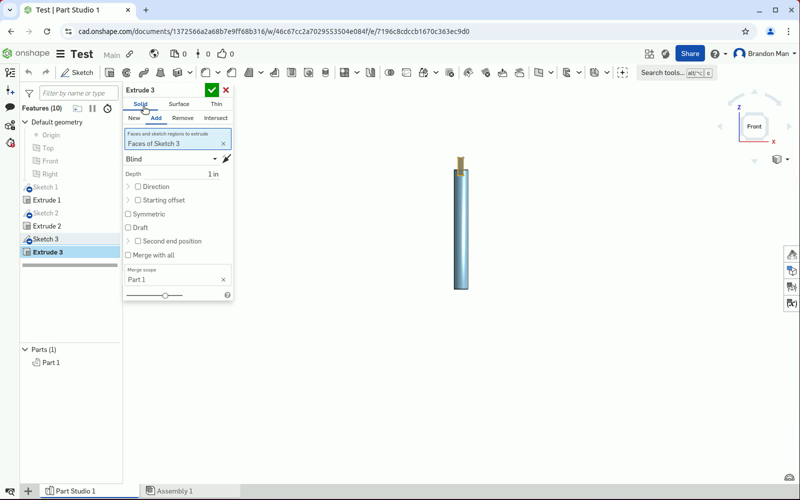
click(143, 106)
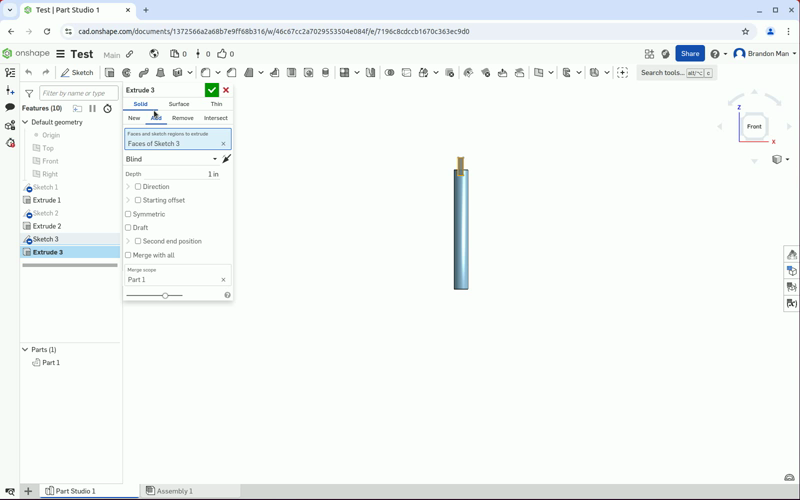
mouse_move(186, 120)
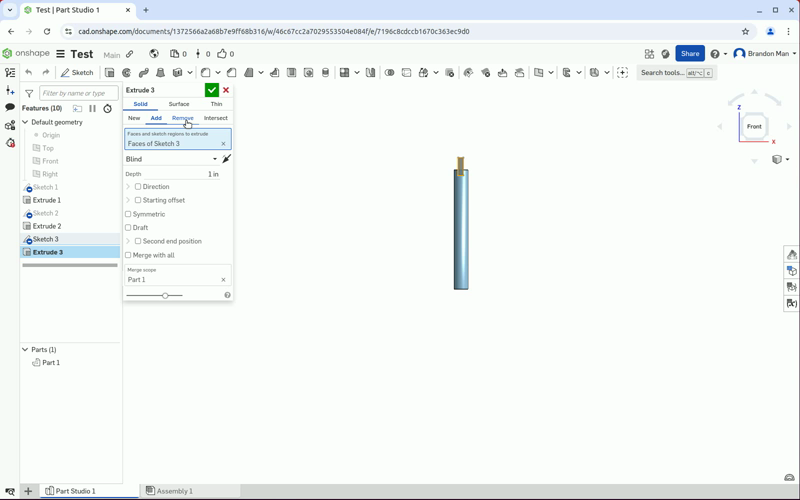
click(186, 120)
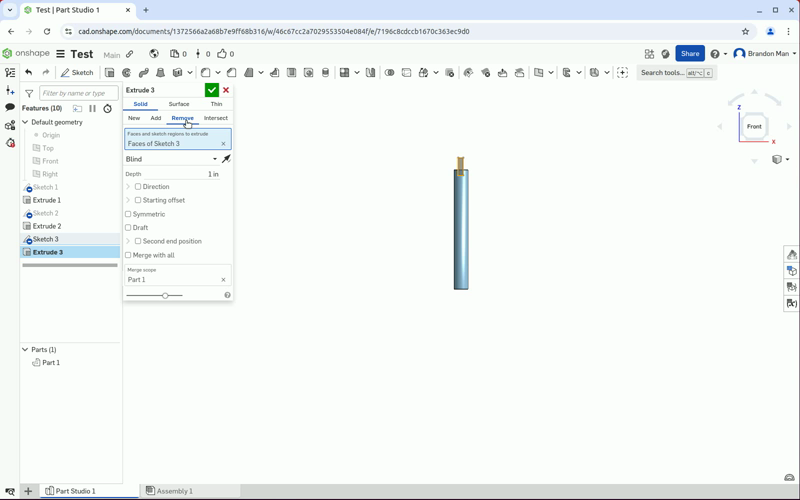
key(tab, 4)
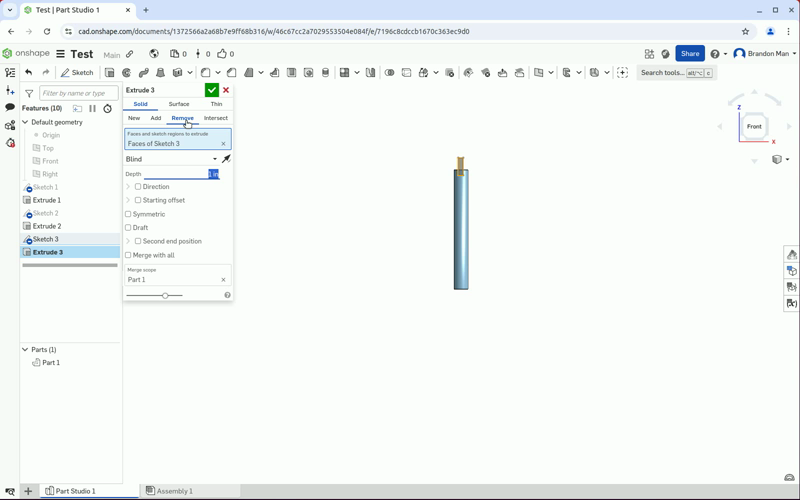
text(23.108)
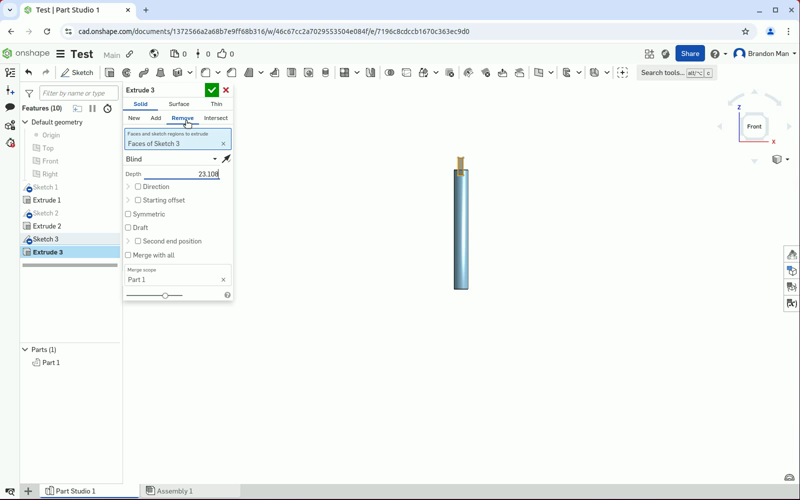
key(tab, 6)
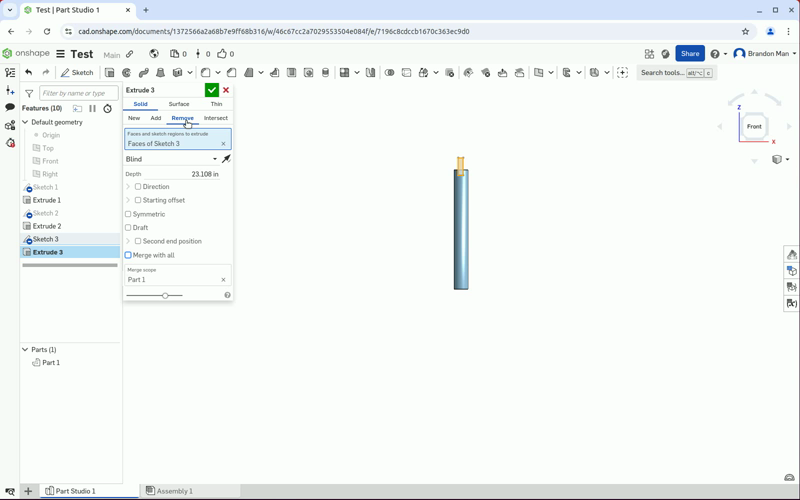
key(space)
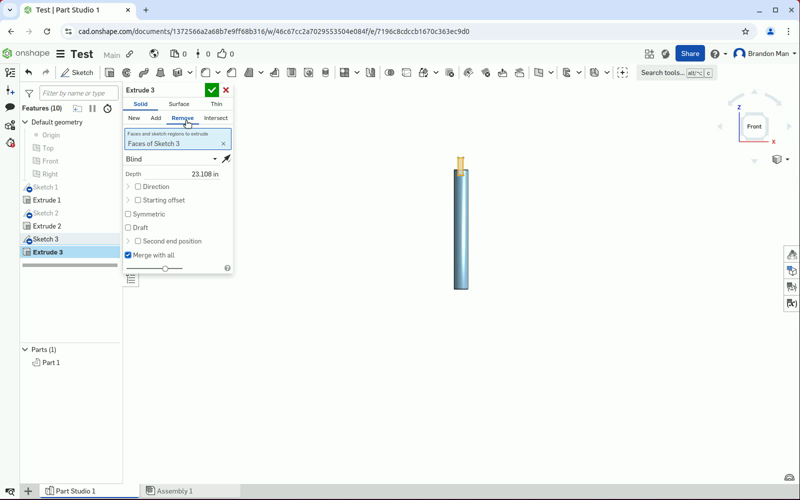
key(enter)
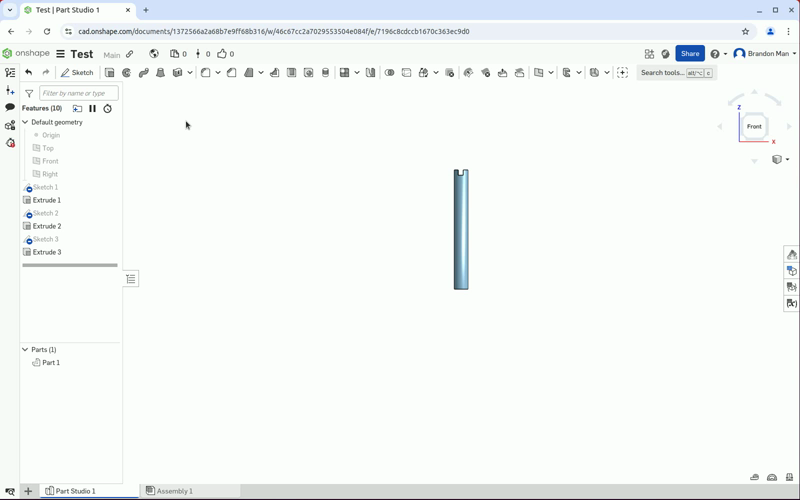
key(shift+h)
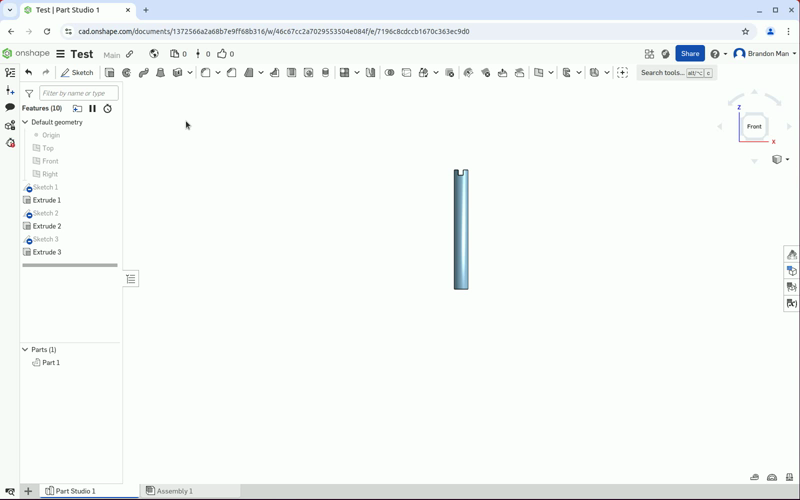
key(shift+h)
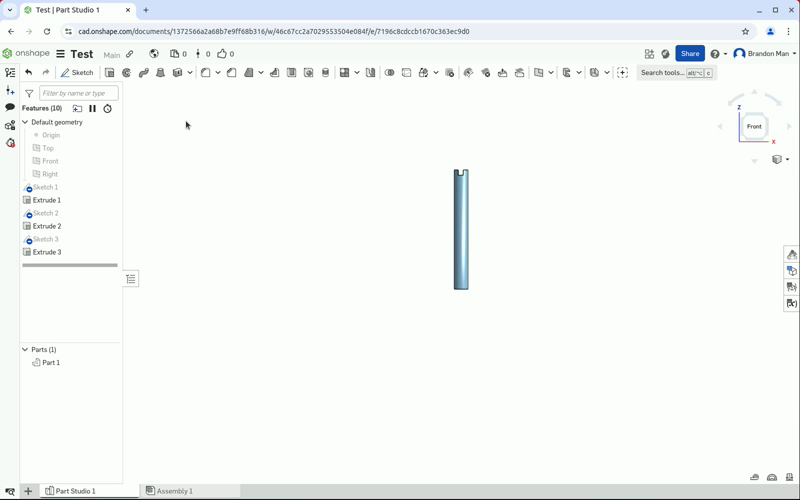
mouse_move(73, 189)
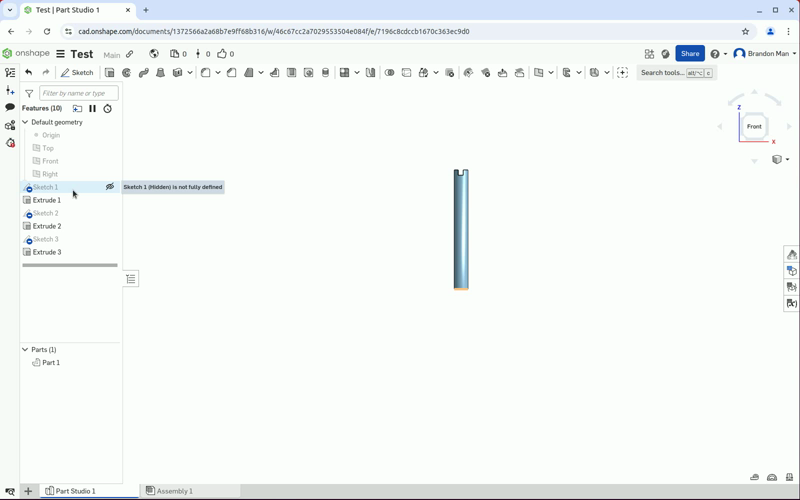
click(73, 189)
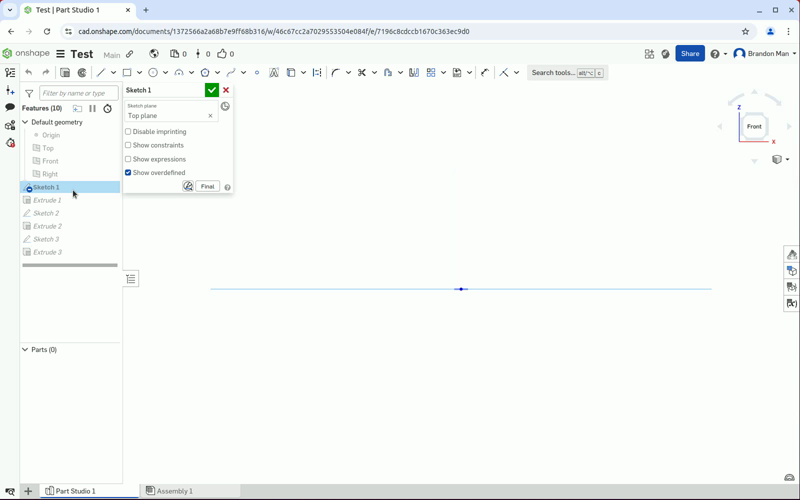
mouse_move(229, 92)
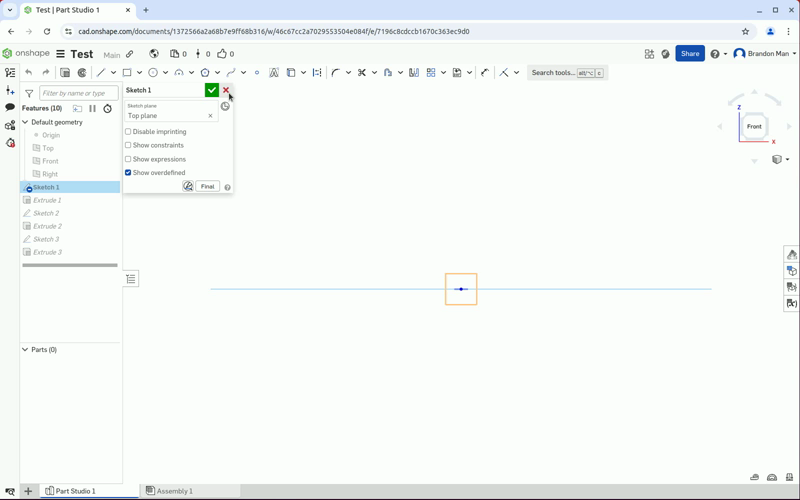
click(229, 92)
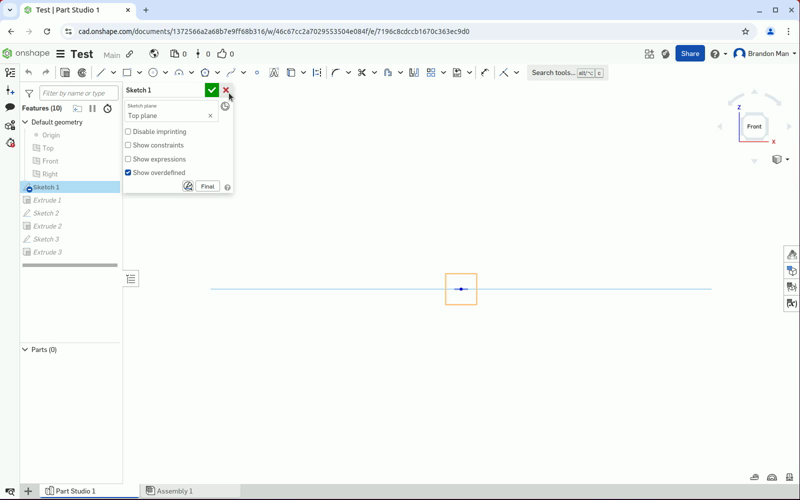
key(shift+s)
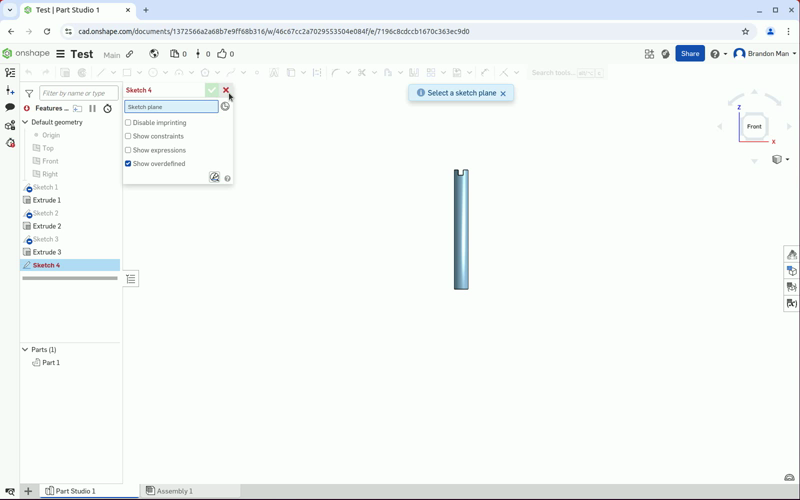
mouse_move(73, 163)
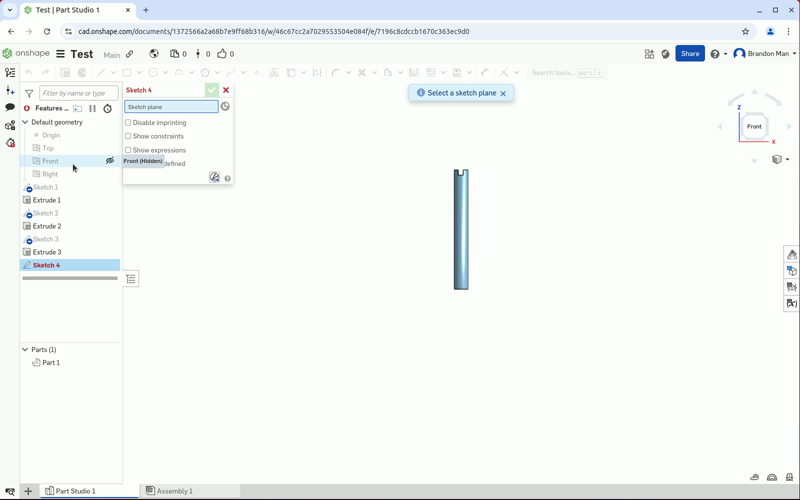
click(73, 163)
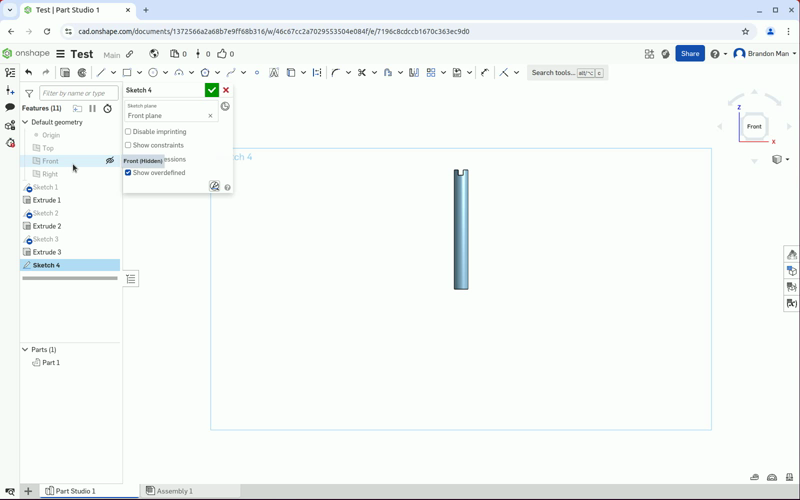
mouse_move(73, 352)
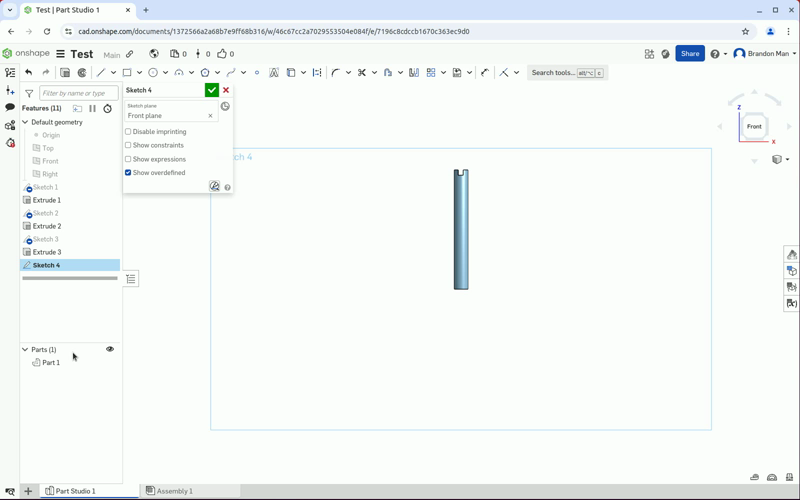
key(y)
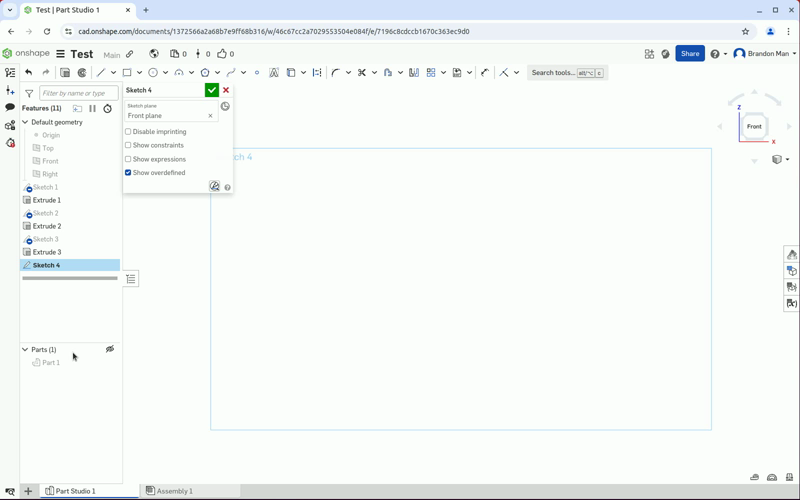
key(l)
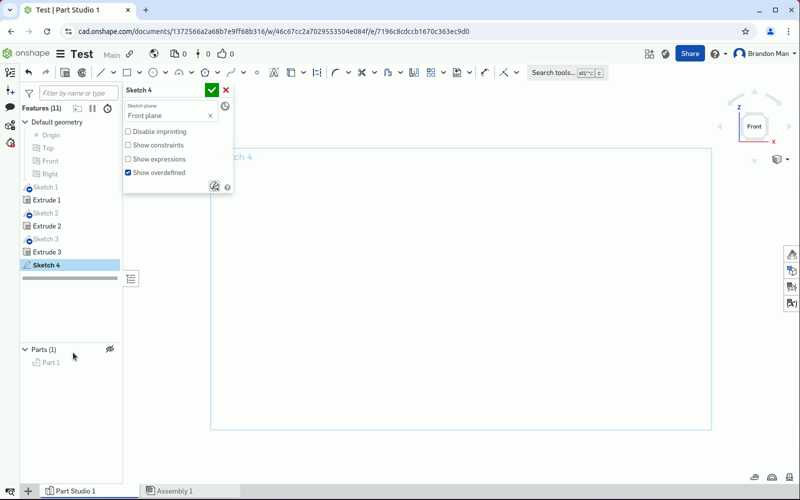
key_down(shift)
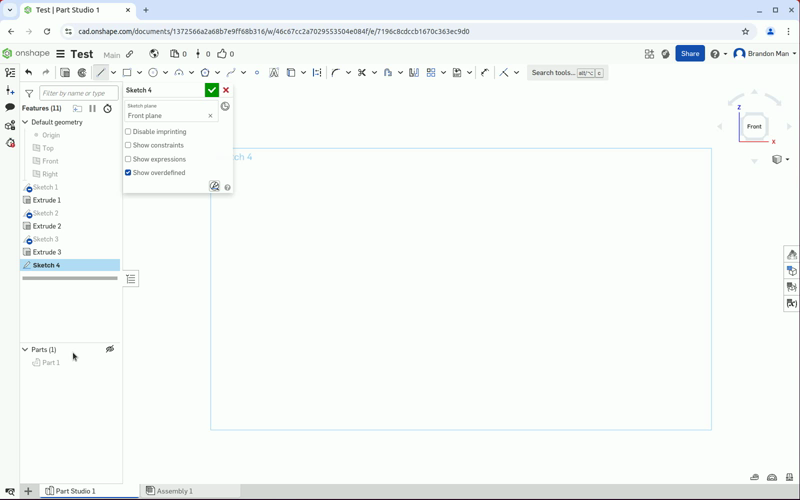
mouse_move(458, 291)
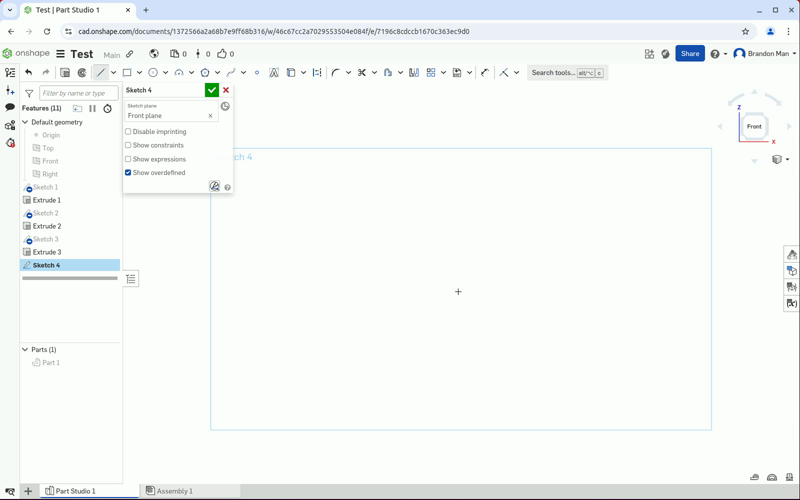
click(458, 291)
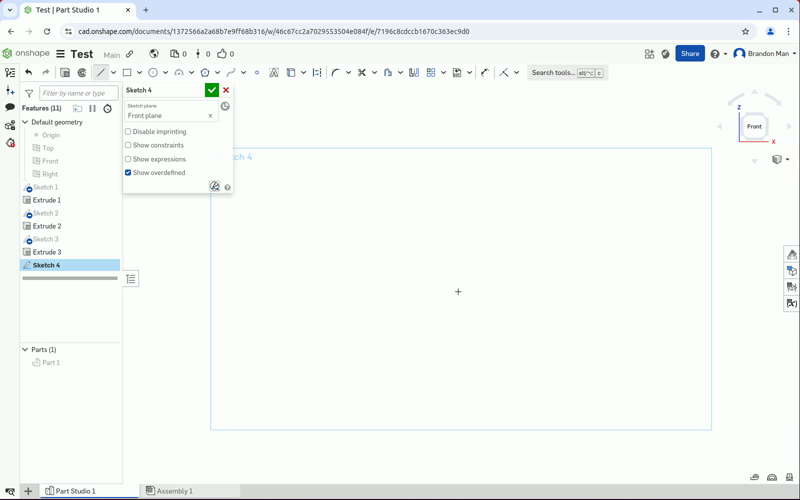
key_up(shift)
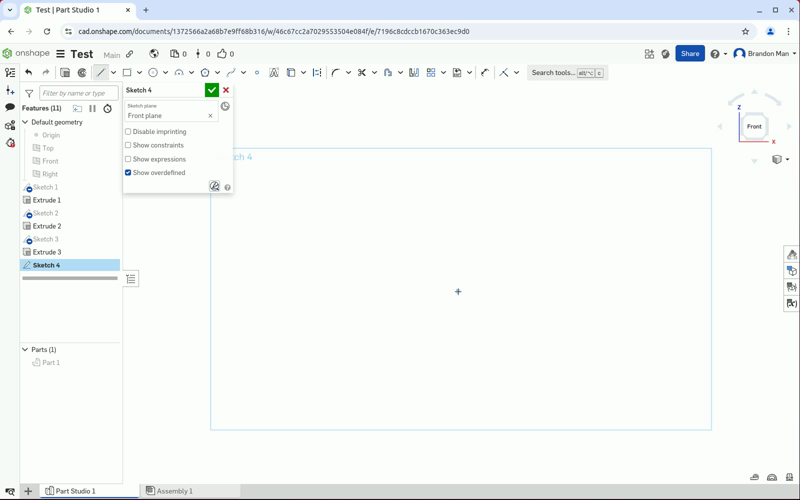
key_down(shift)
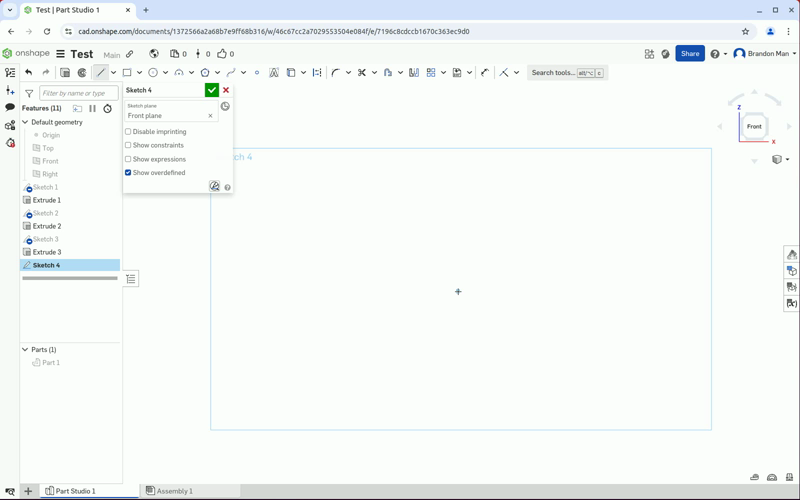
mouse_move(488, 291)
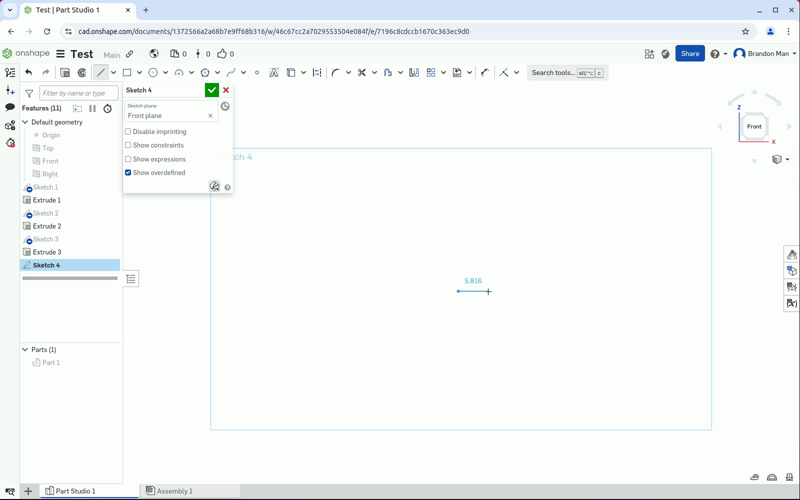
mouse_move(463, 291)
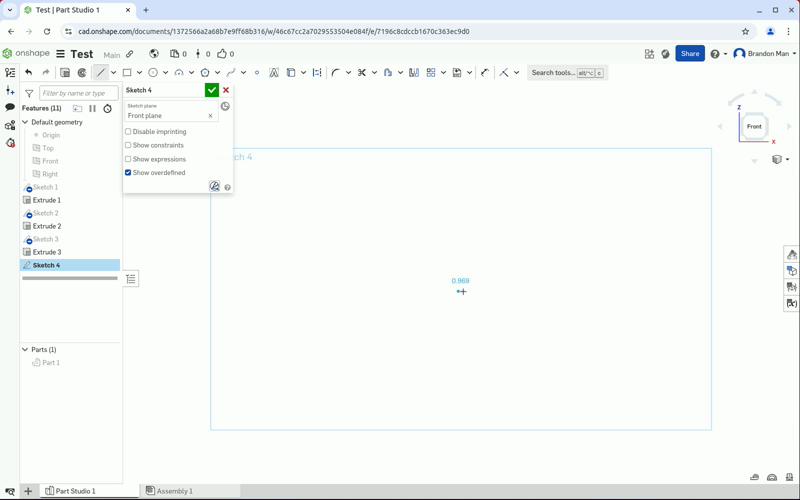
scroll(6)
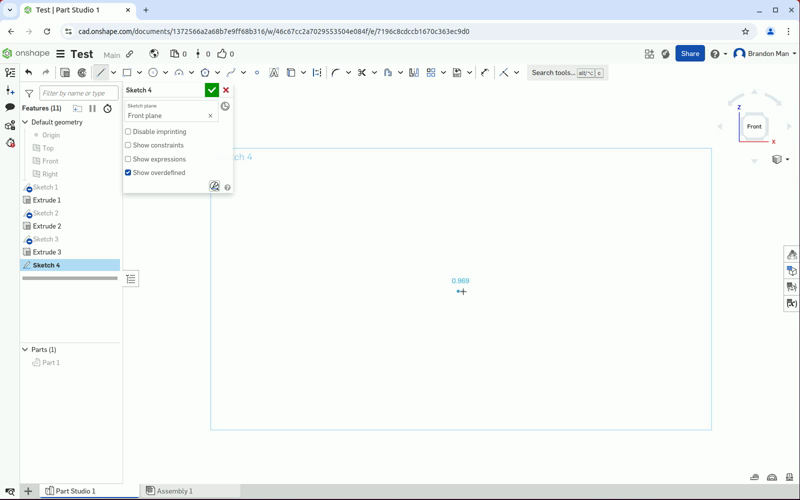
scroll(6)
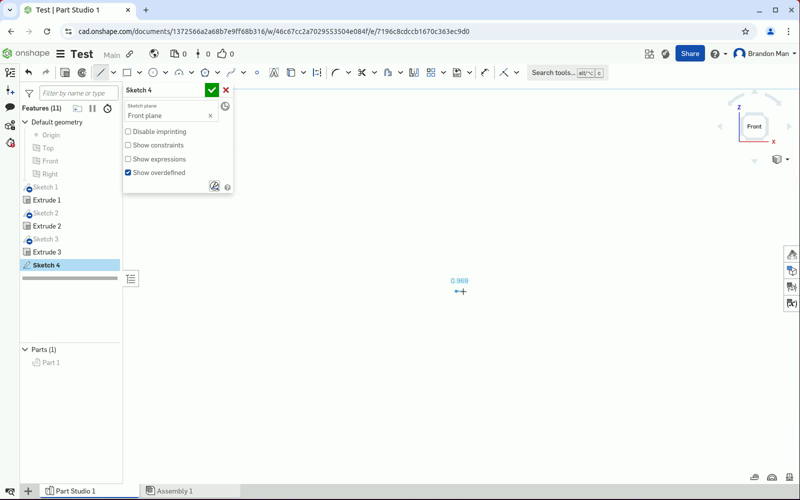
scroll(6)
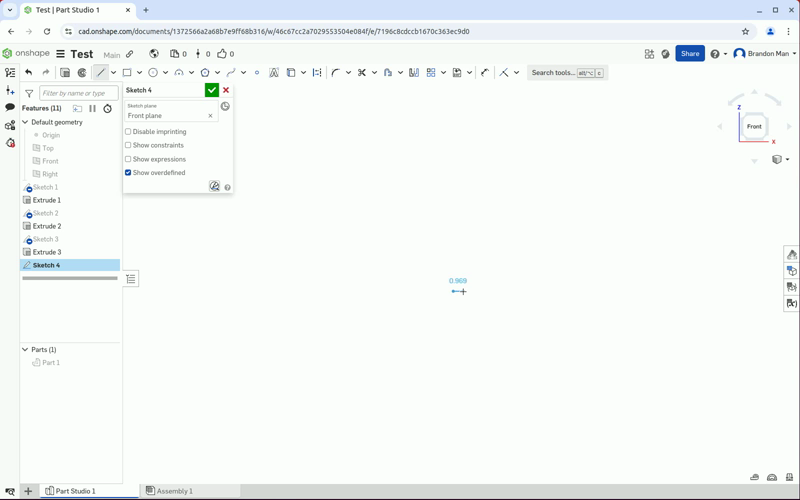
scroll(6)
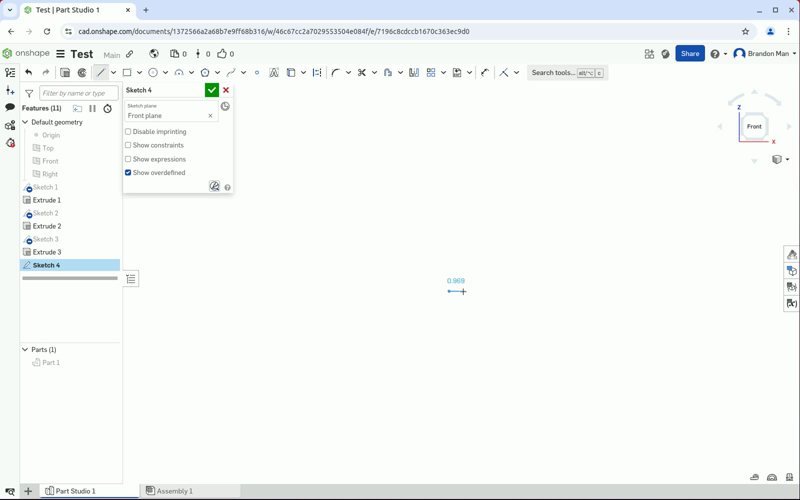
scroll(6)
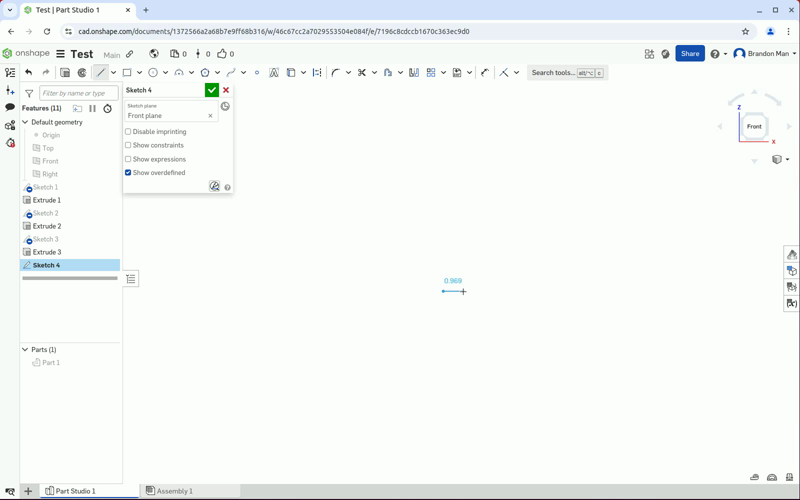
scroll(6)
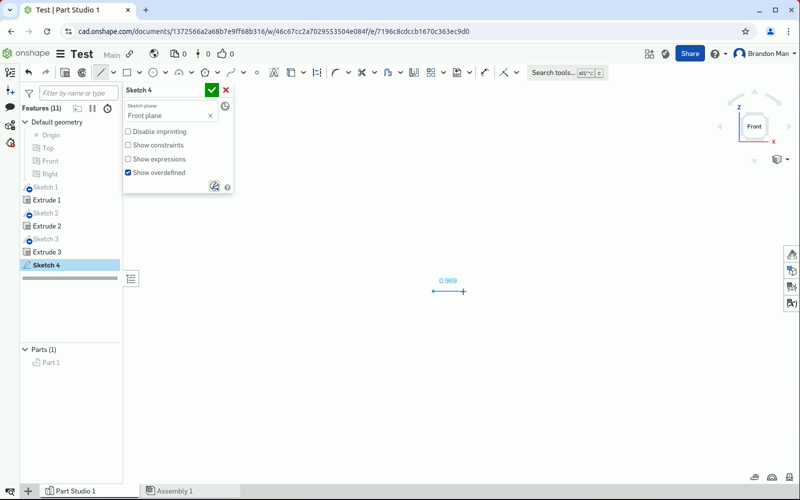
scroll(6)
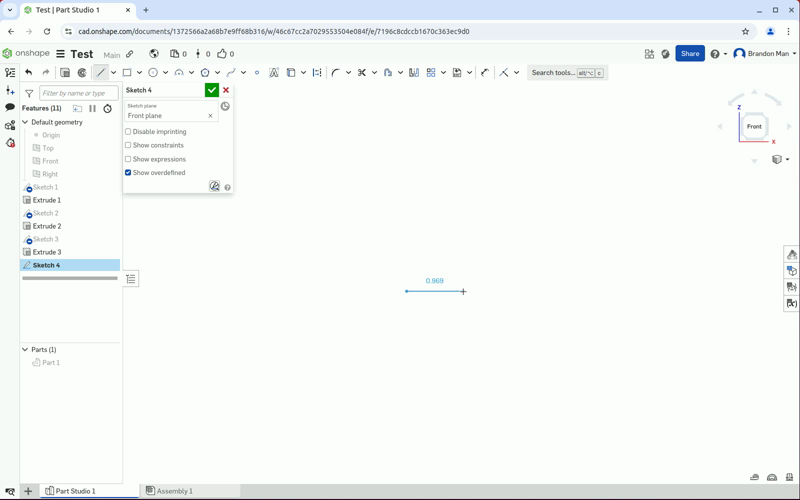
click(463, 291)
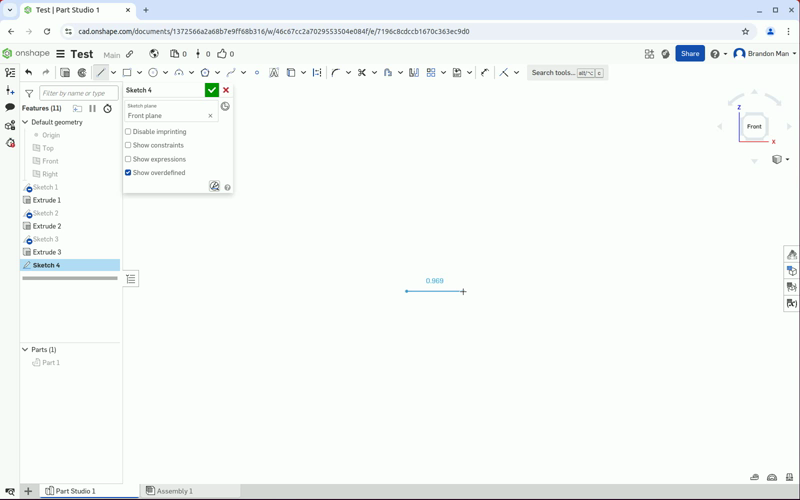
scroll(-6)
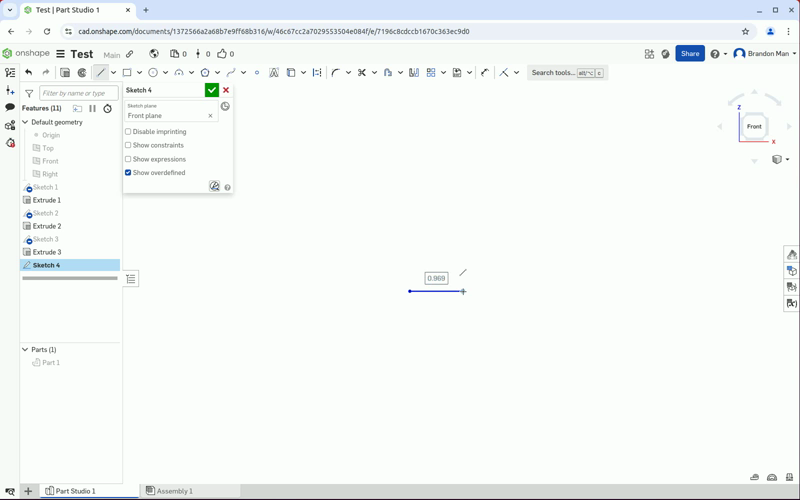
scroll(-6)
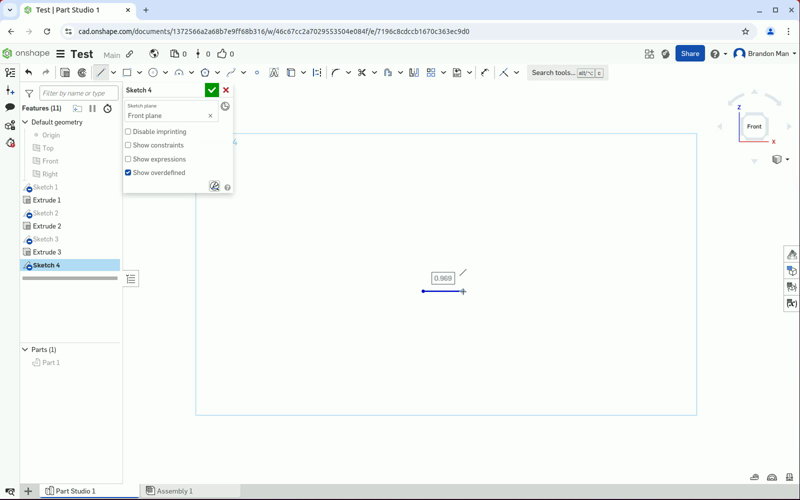
scroll(-6)
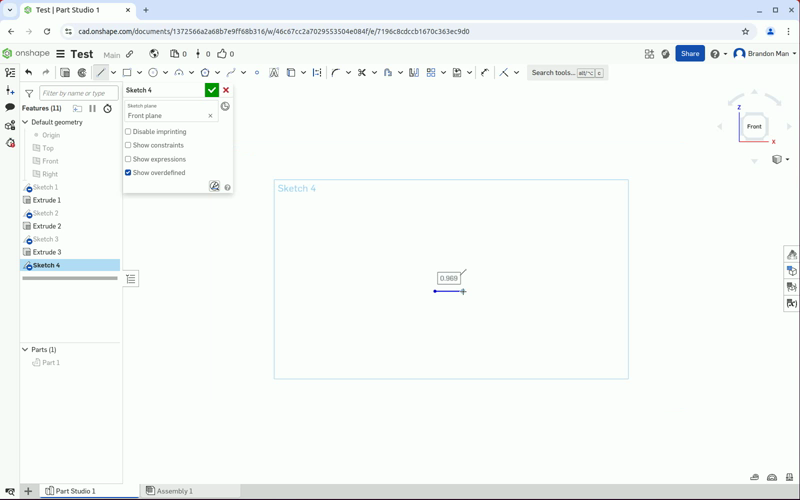
scroll(-6)
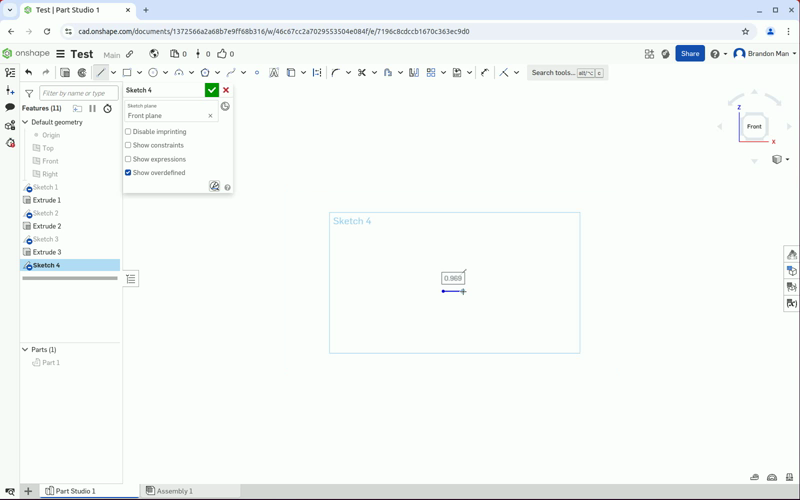
scroll(-6)
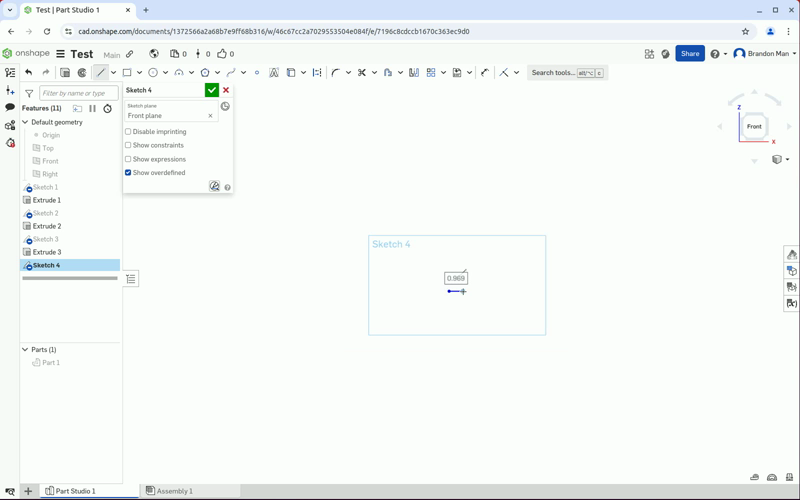
scroll(-6)
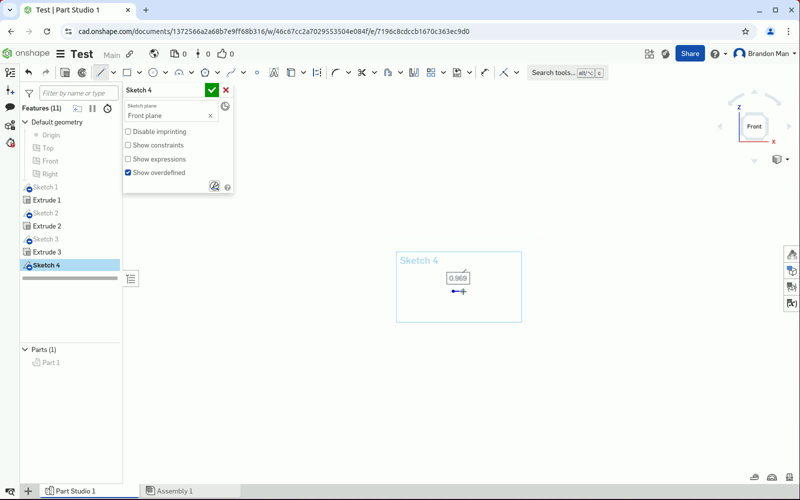
scroll(-6)
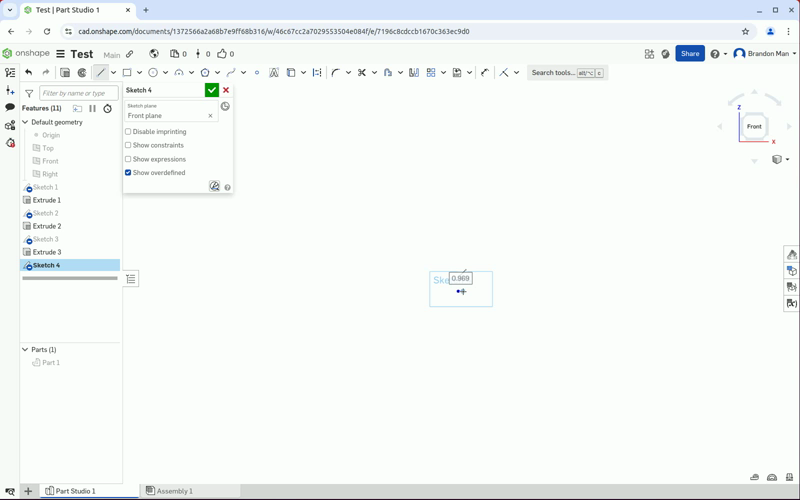
key_up(shift)
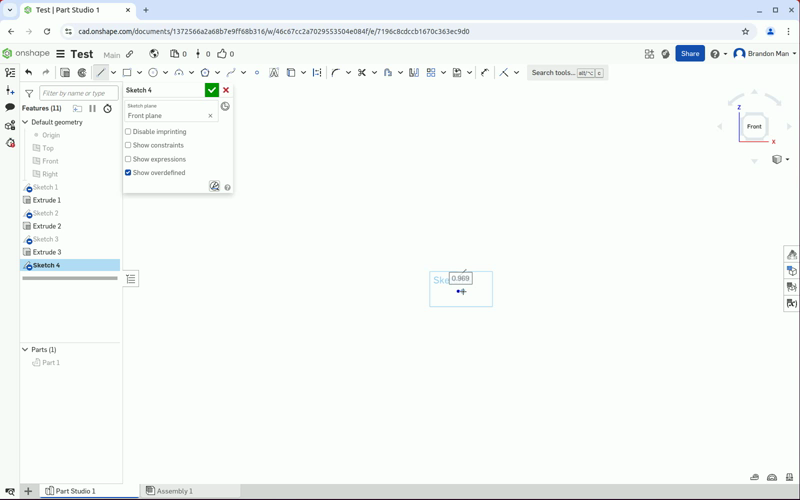
key_down(shift)
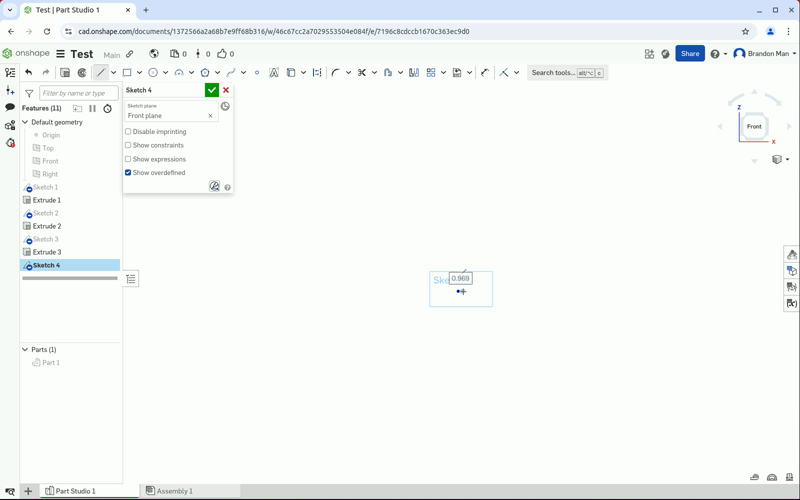
mouse_move(493, 291)
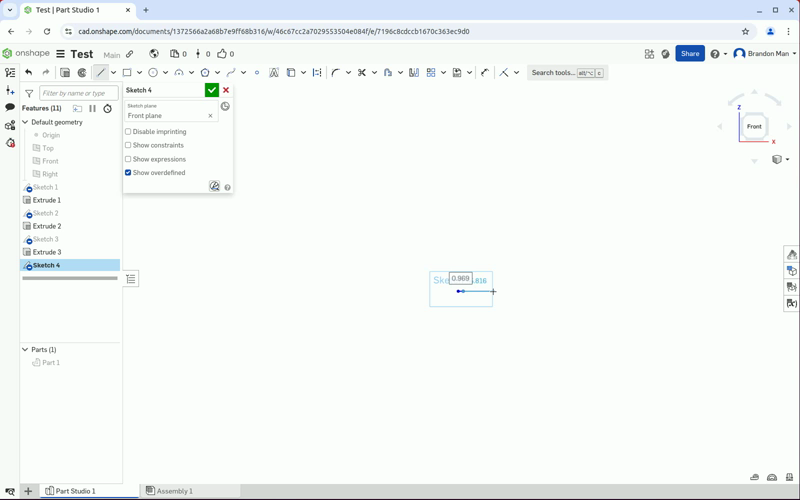
mouse_move(463, 273)
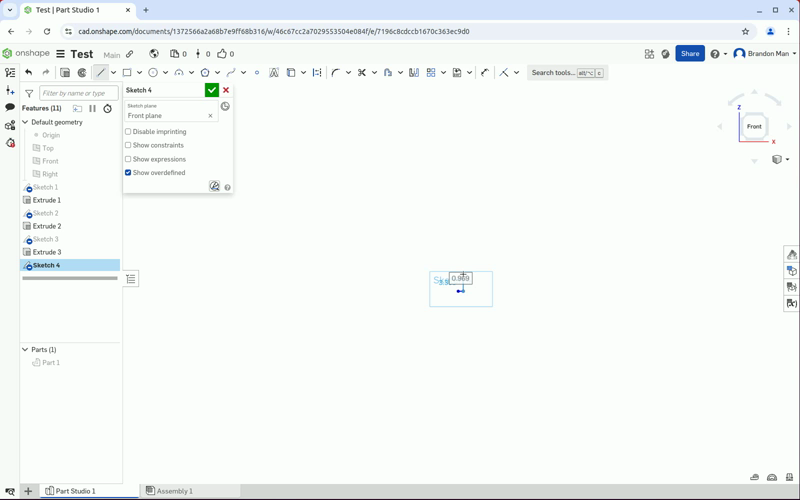
click(463, 273)
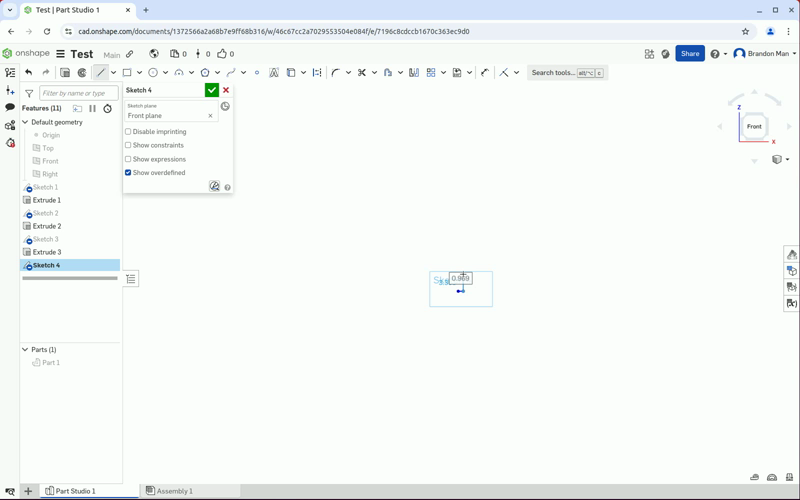
key_up(shift)
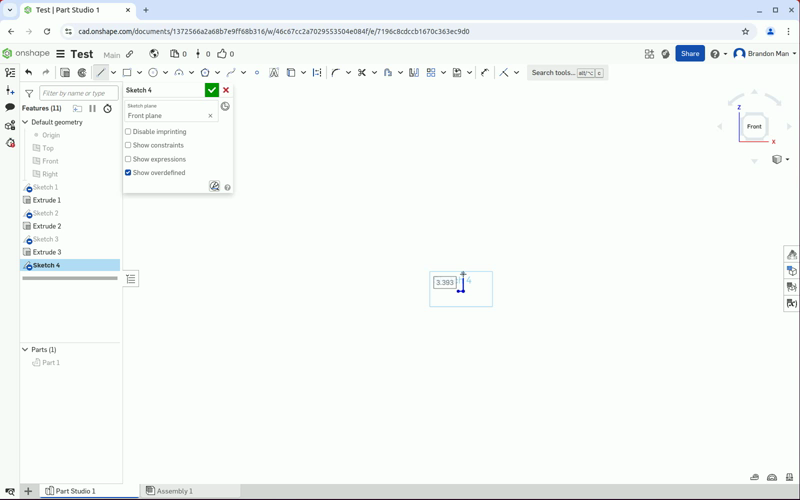
key_down(shift)
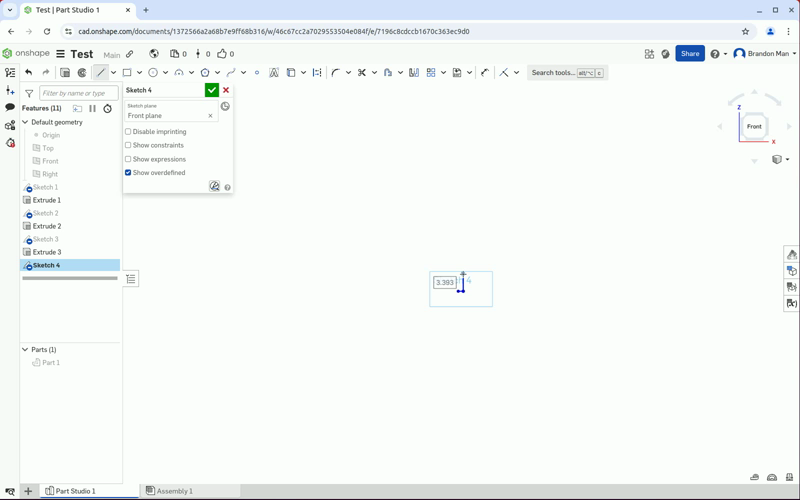
mouse_move(493, 273)
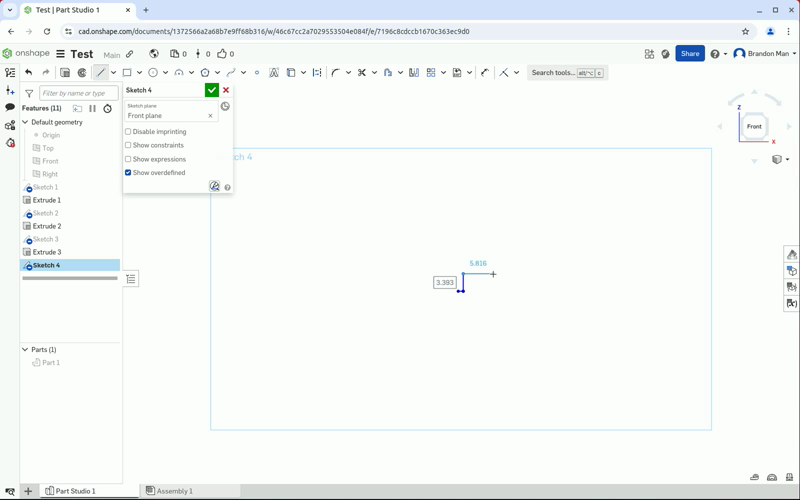
mouse_move(458, 273)
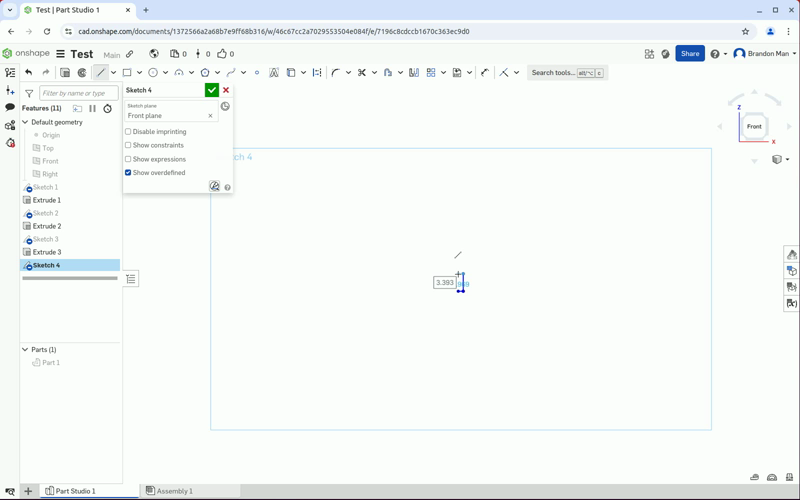
scroll(6)
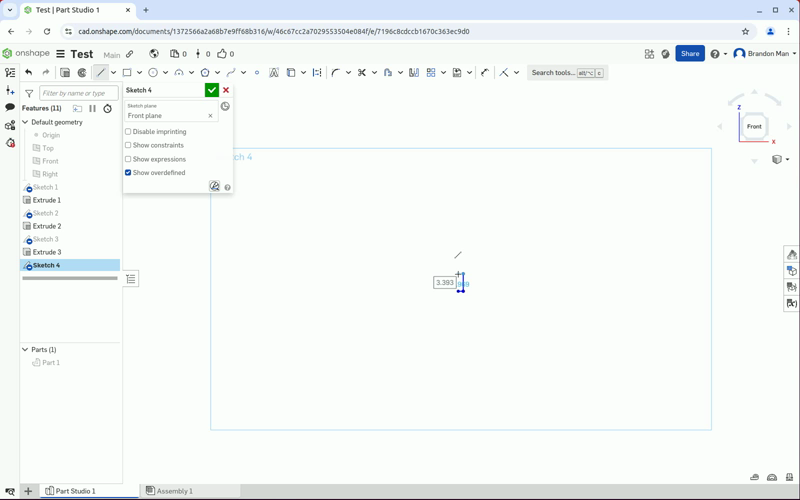
scroll(6)
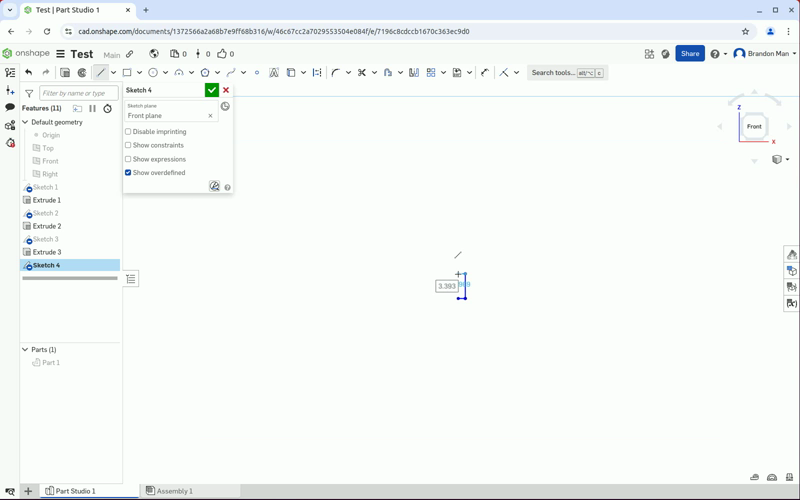
scroll(6)
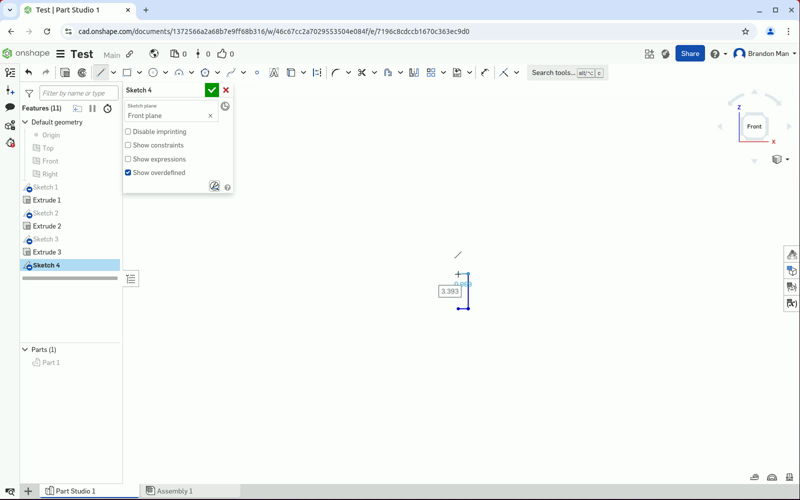
scroll(6)
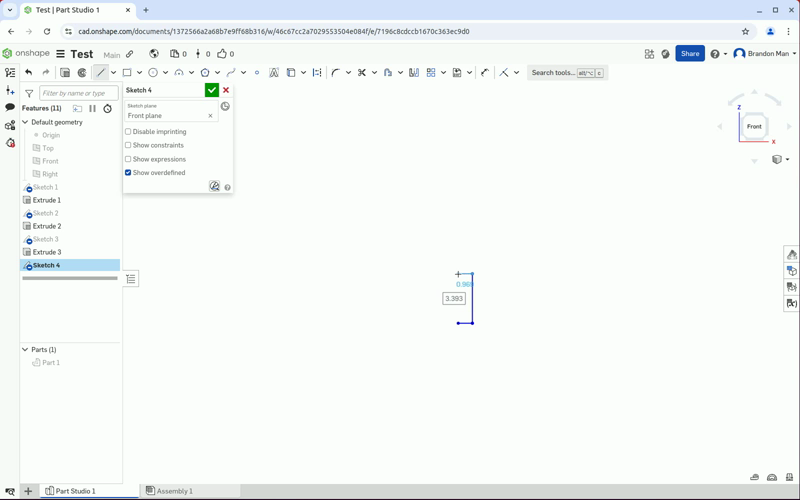
scroll(6)
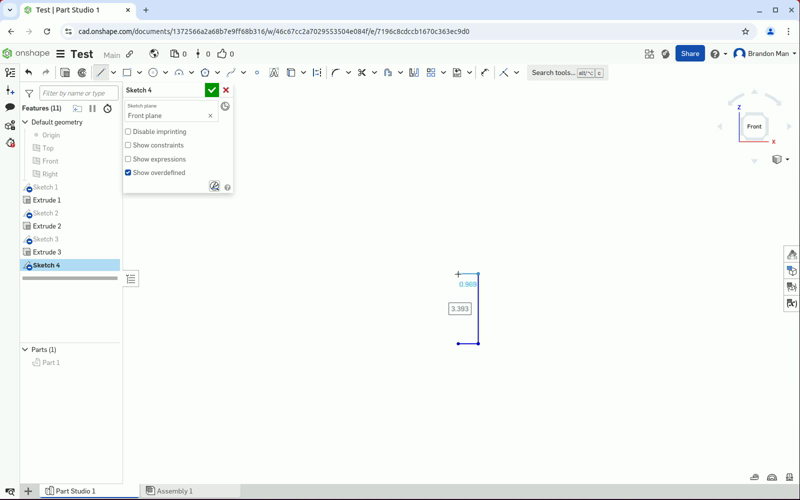
scroll(6)
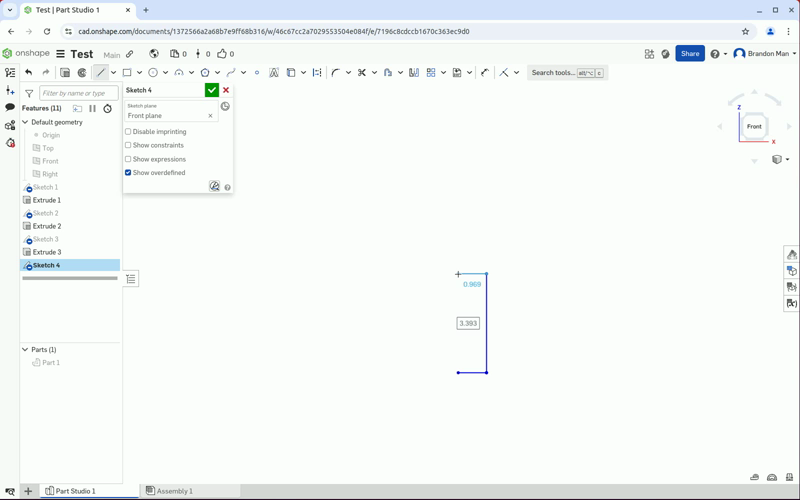
scroll(6)
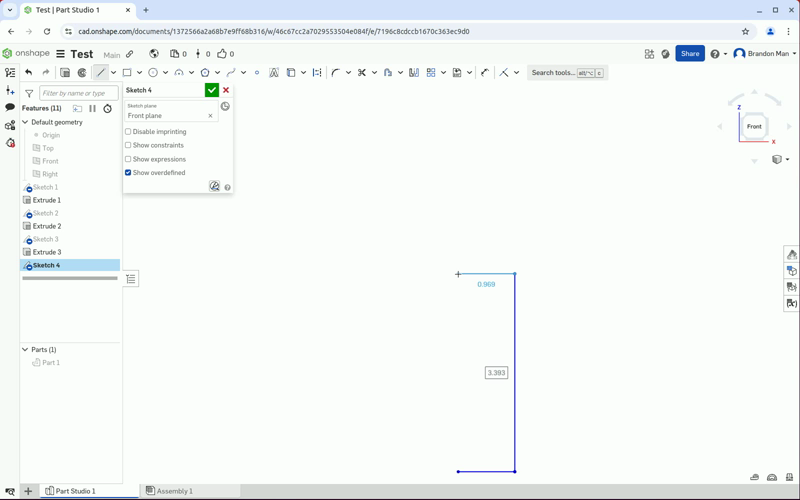
click(458, 273)
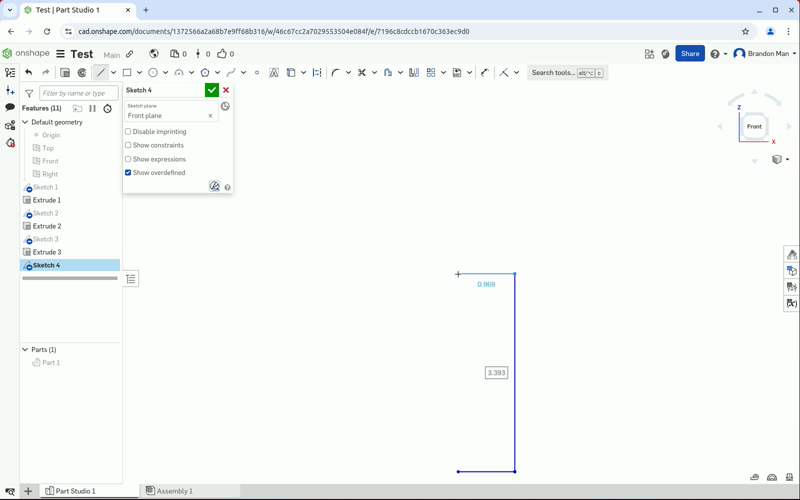
scroll(-6)
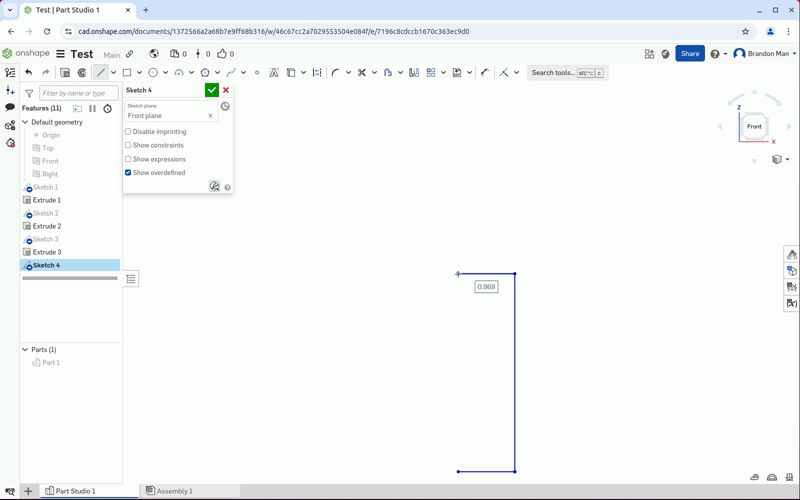
scroll(-6)
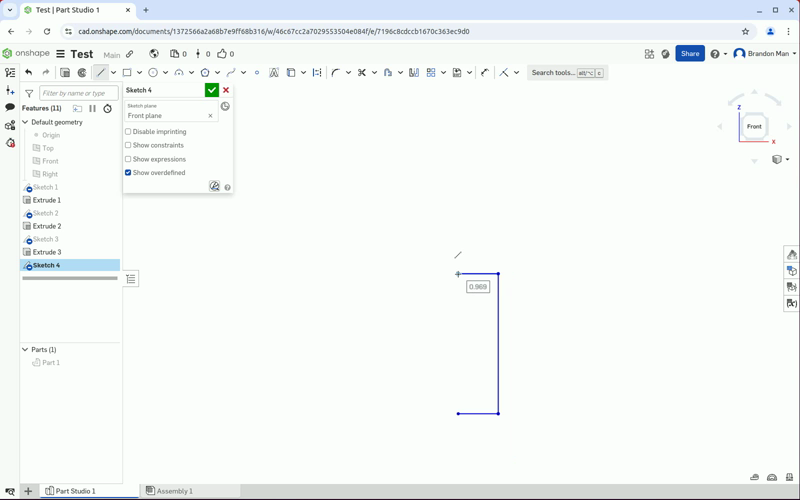
scroll(-6)
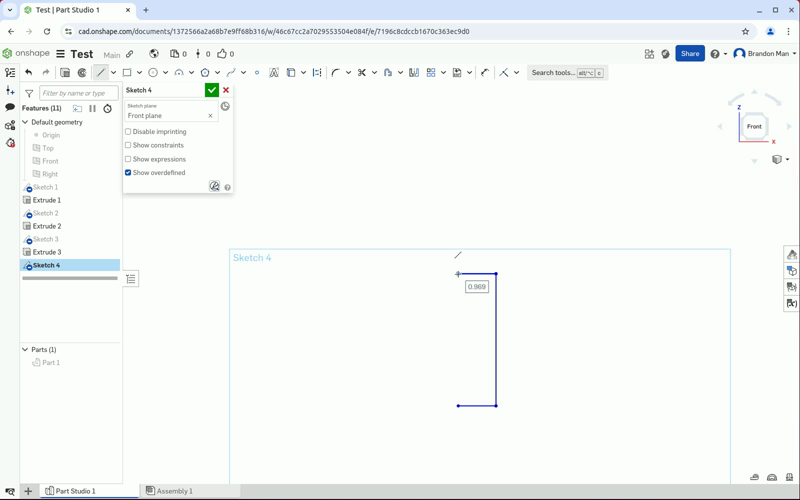
scroll(-6)
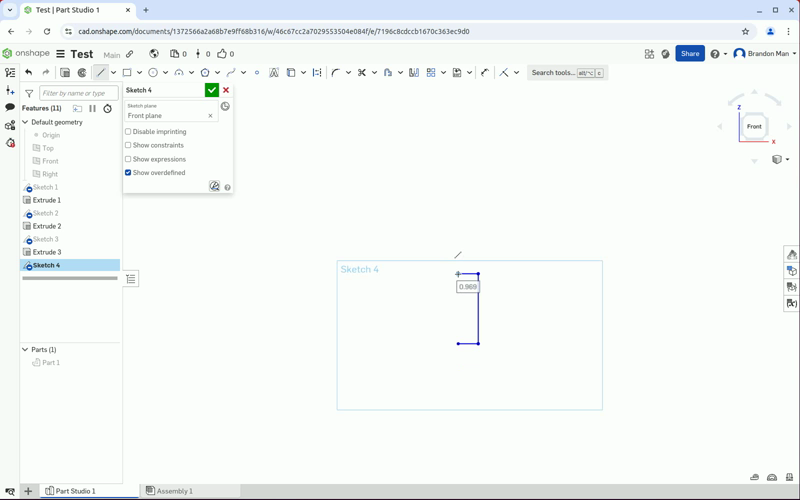
scroll(-6)
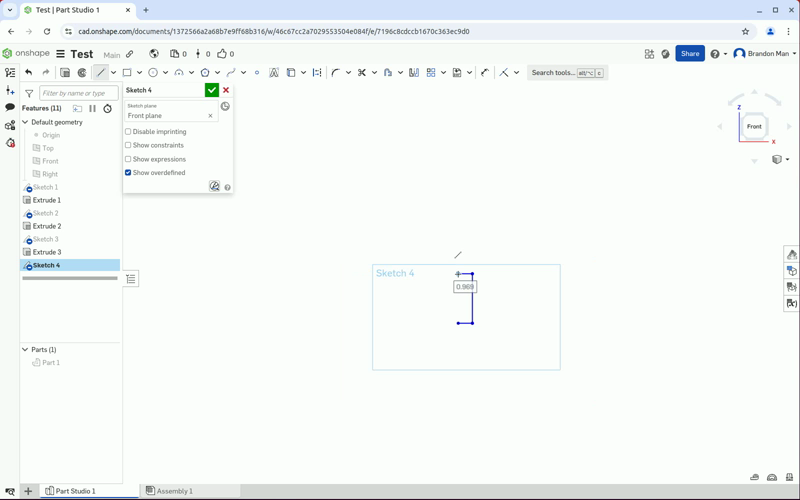
scroll(-6)
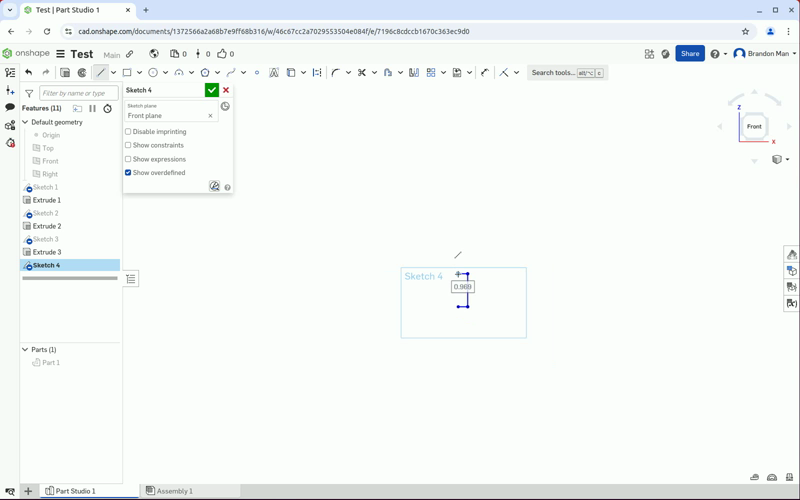
scroll(-6)
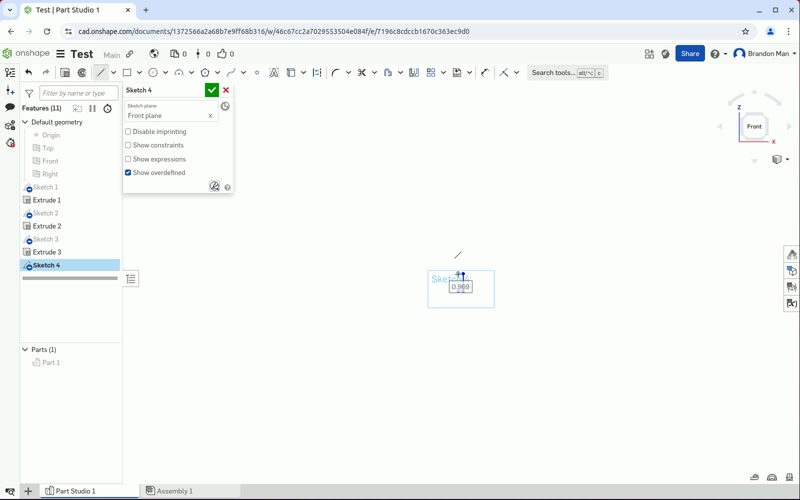
key_up(shift)
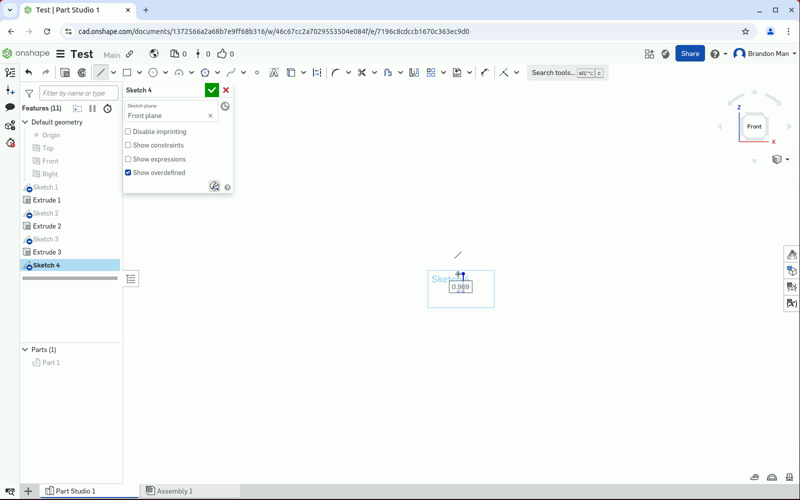
mouse_move(488, 273)
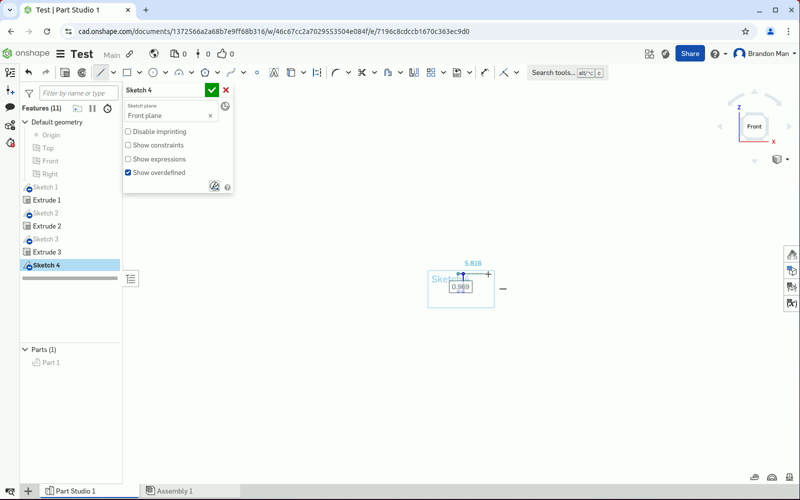
key_down(shift)
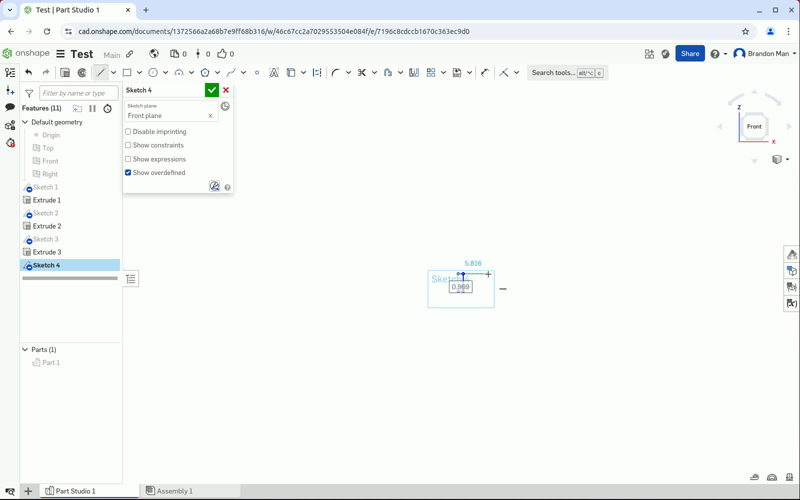
mouse_move(458, 291)
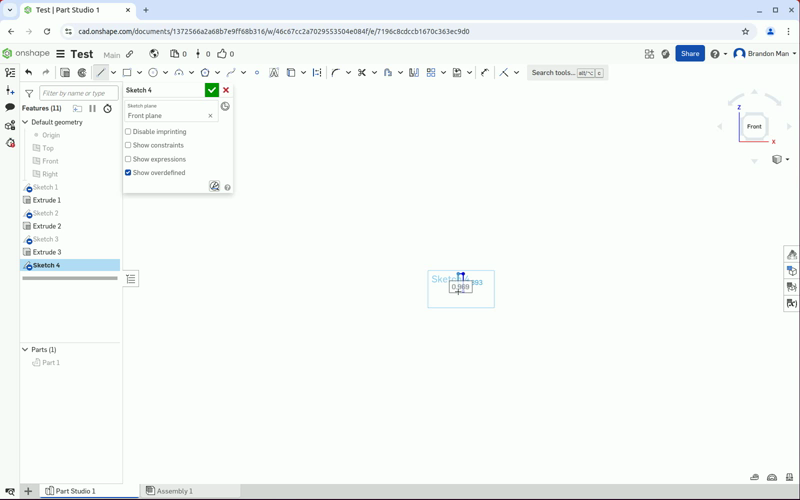
key_up(shift)
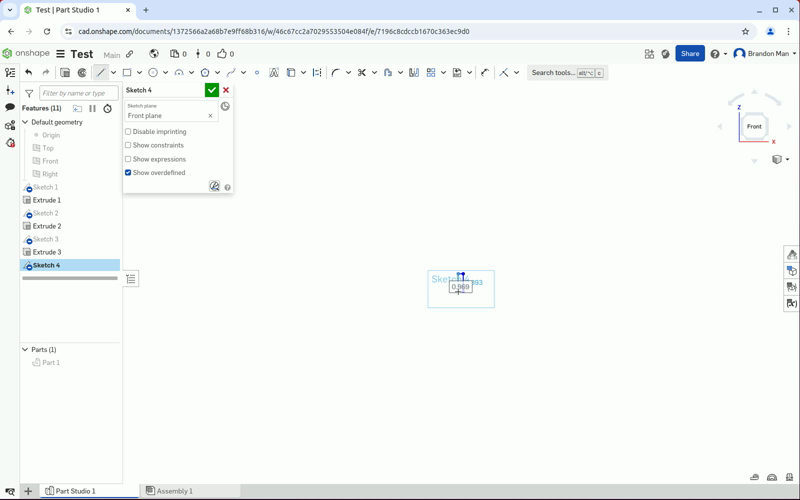
click(458, 291)
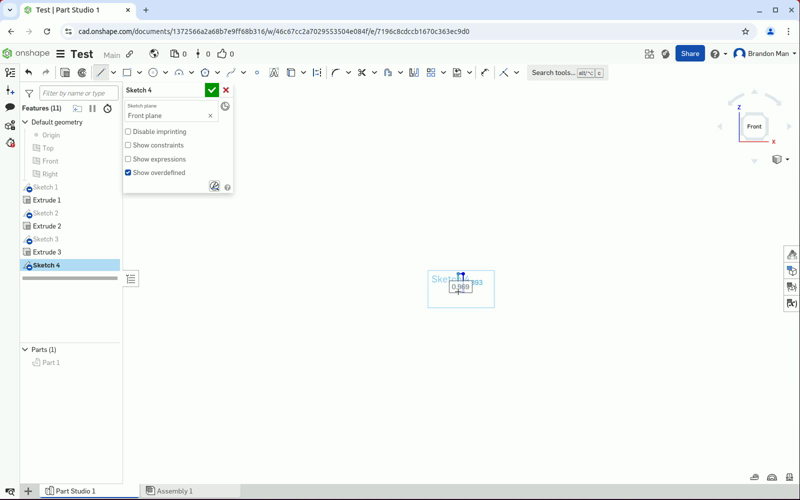
key(esc)
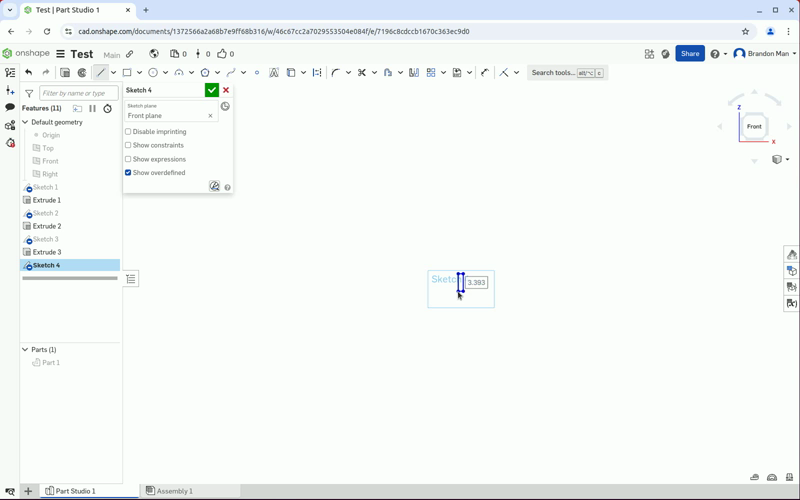
mouse_move(460, 281)
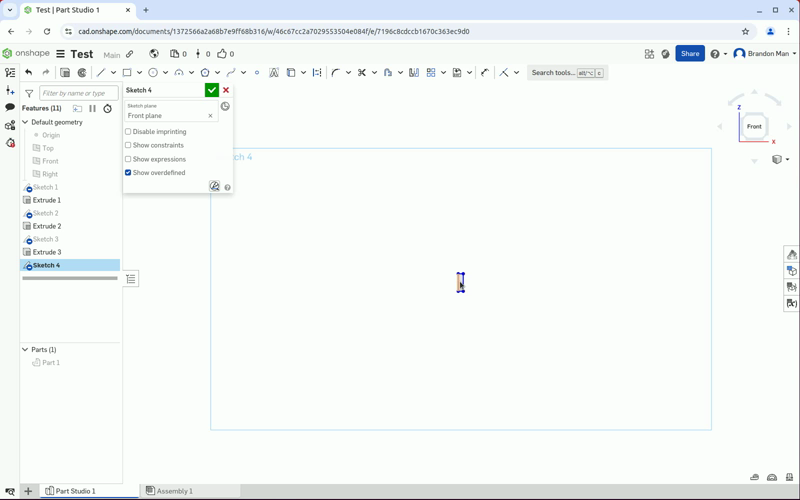
scroll(6)
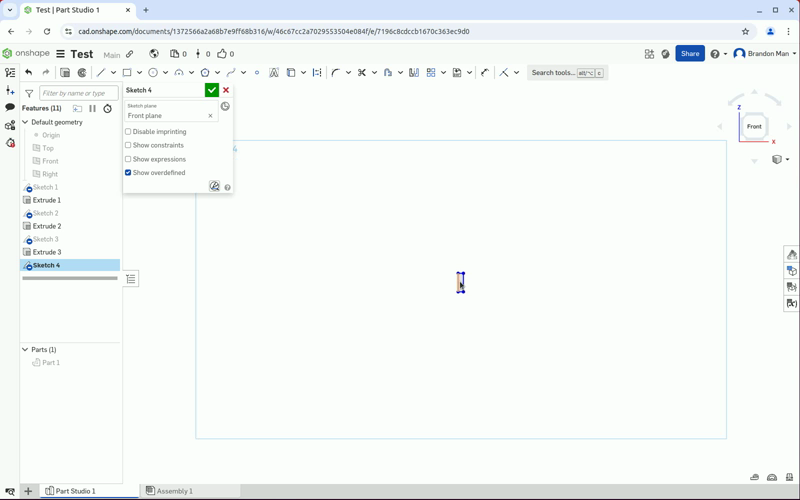
scroll(6)
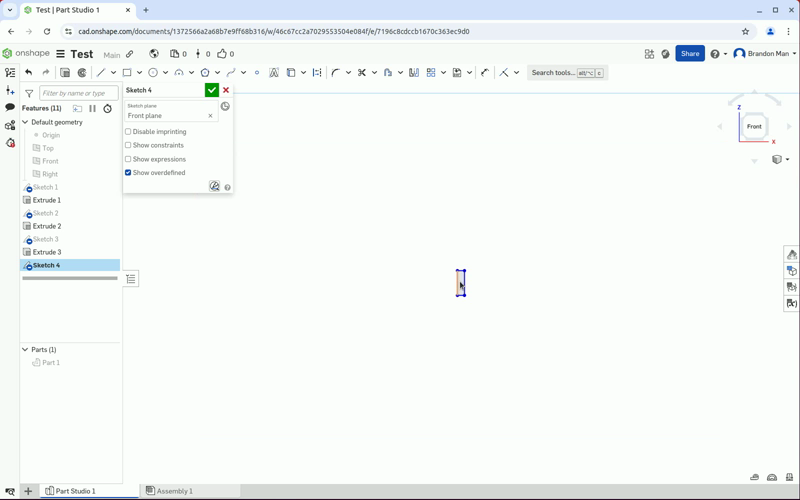
scroll(6)
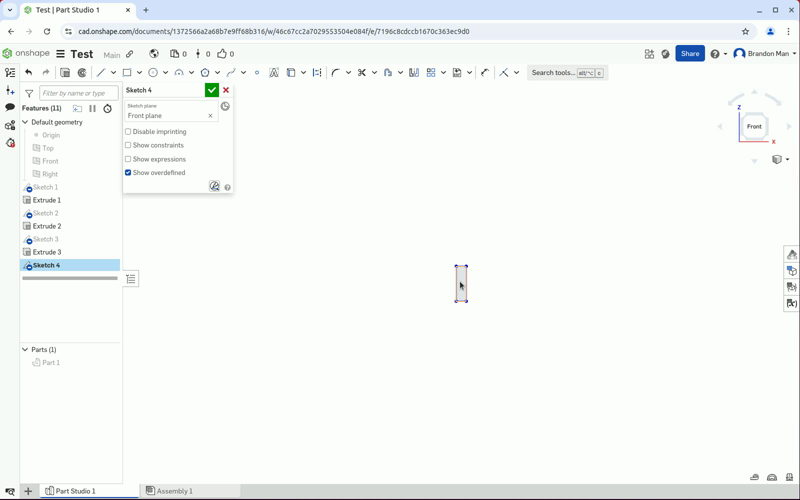
scroll(6)
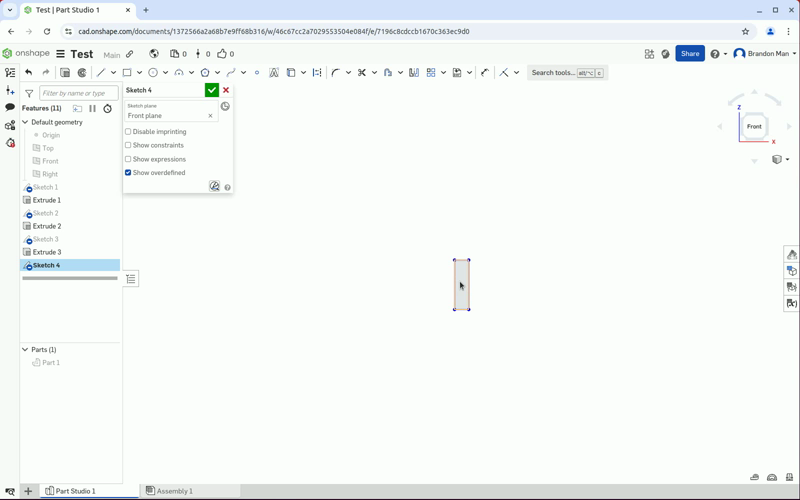
scroll(6)
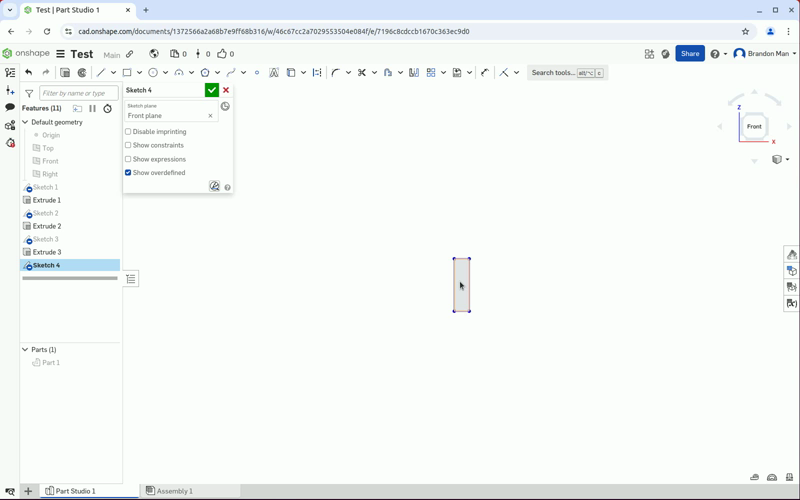
scroll(6)
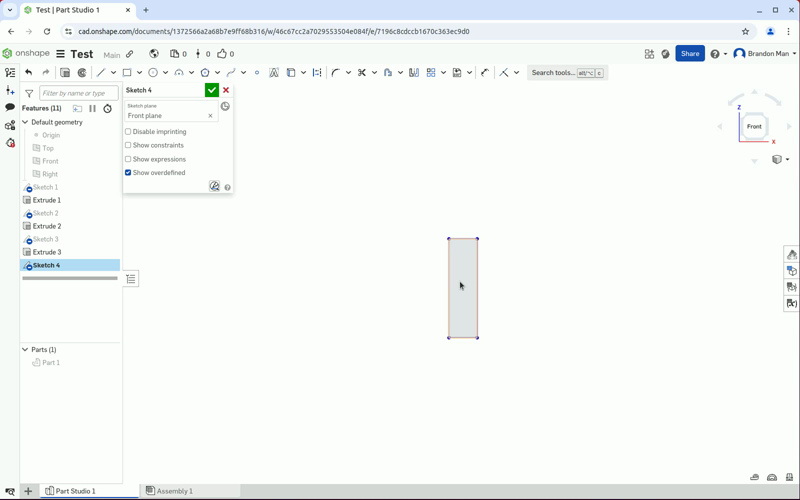
scroll(6)
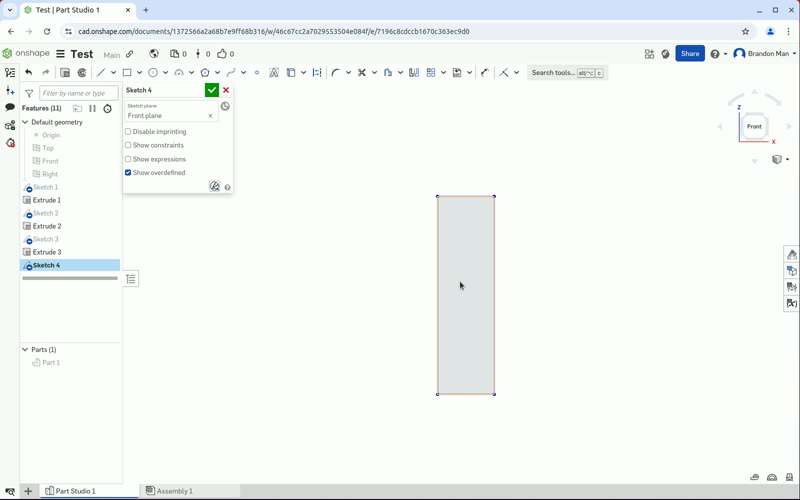
click(460, 281)
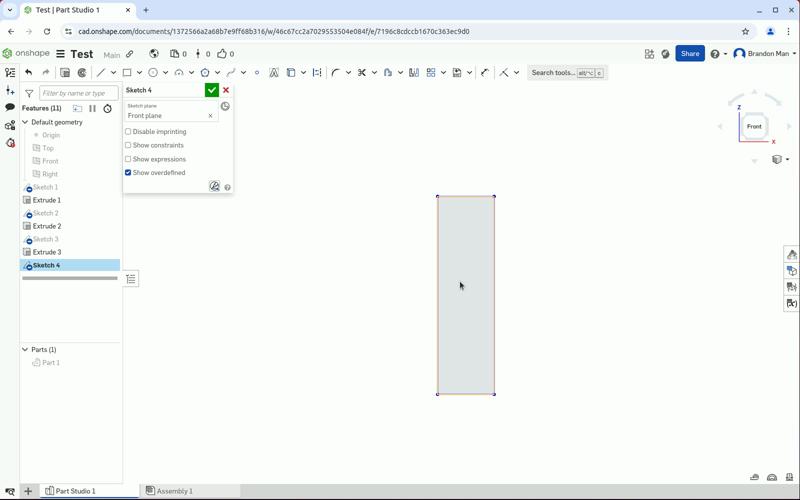
scroll(-6)
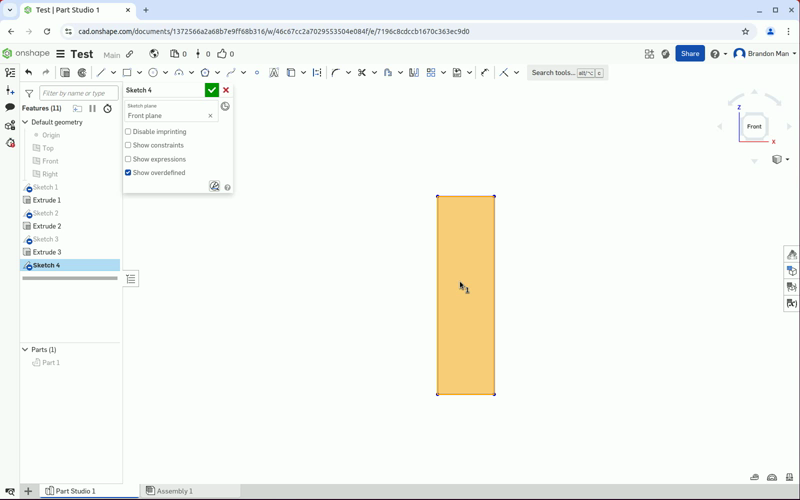
scroll(-6)
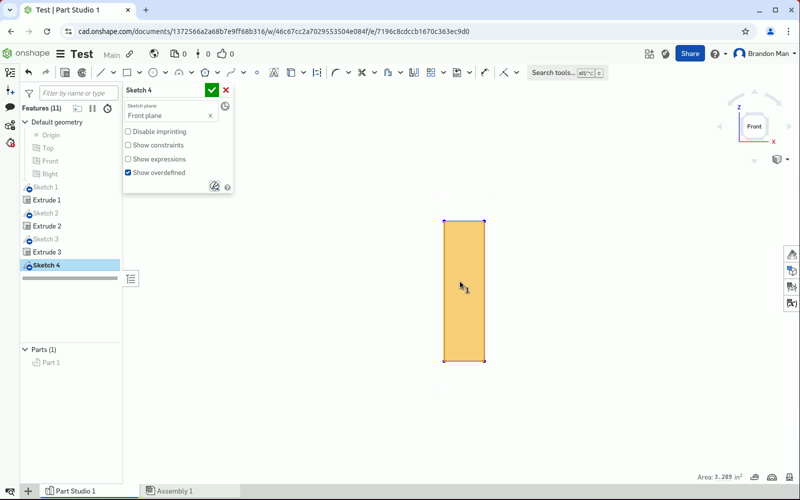
scroll(-6)
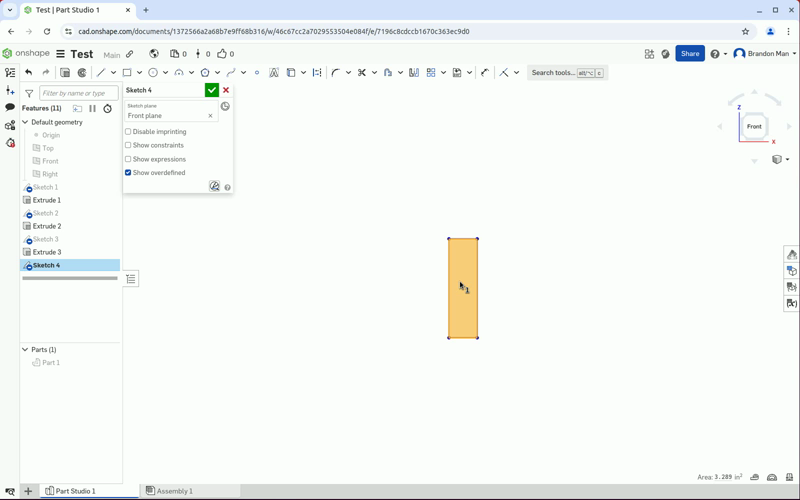
scroll(-6)
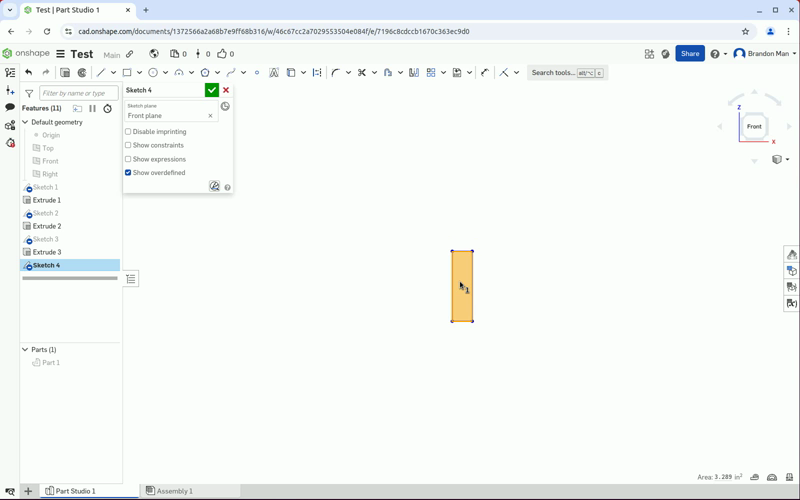
scroll(-6)
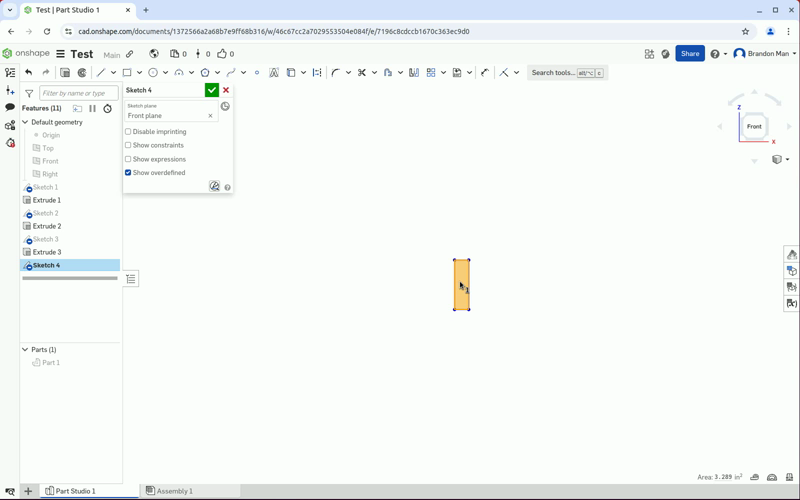
scroll(-6)
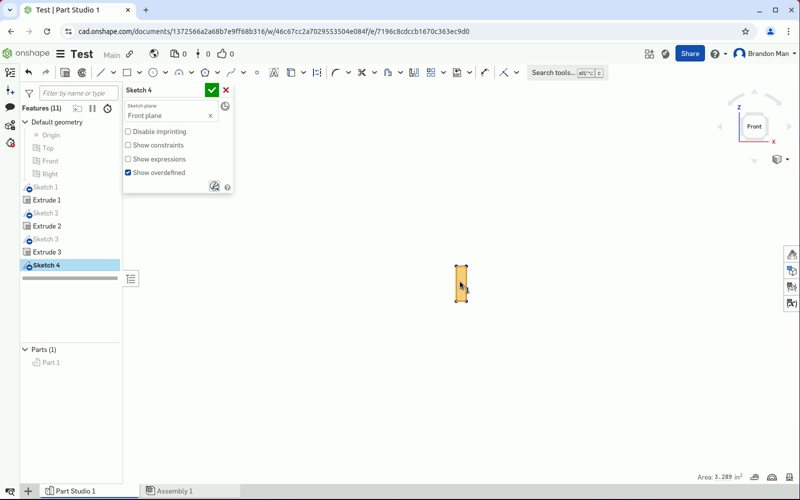
scroll(-6)
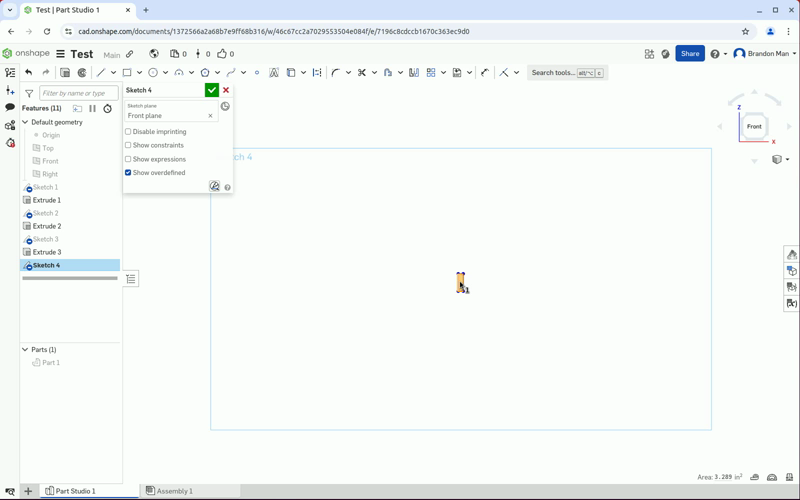
mouse_move(73, 352)
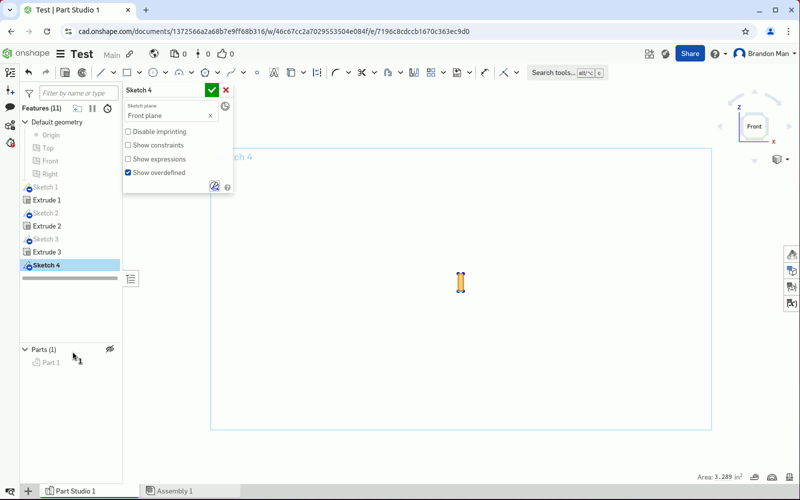
key(shift+y)
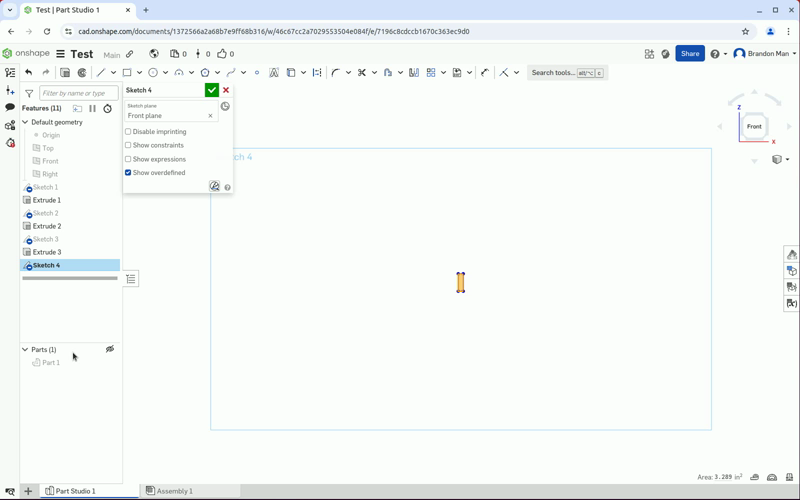
key(shift+e)
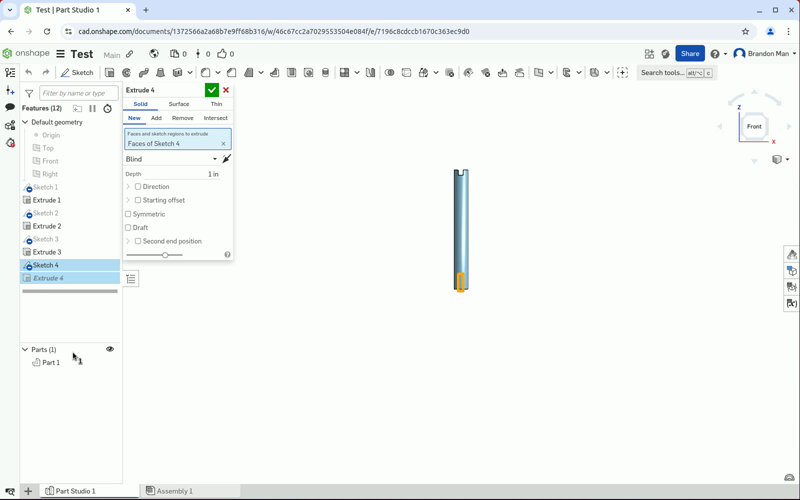
mouse_move(143, 106)
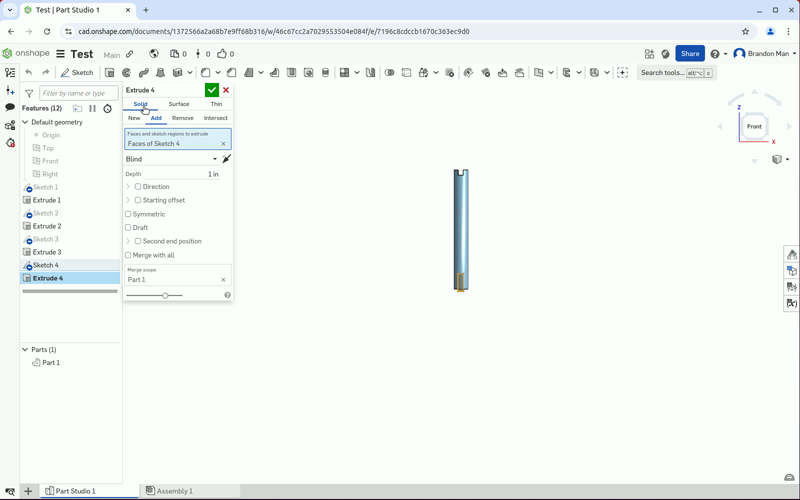
click(143, 106)
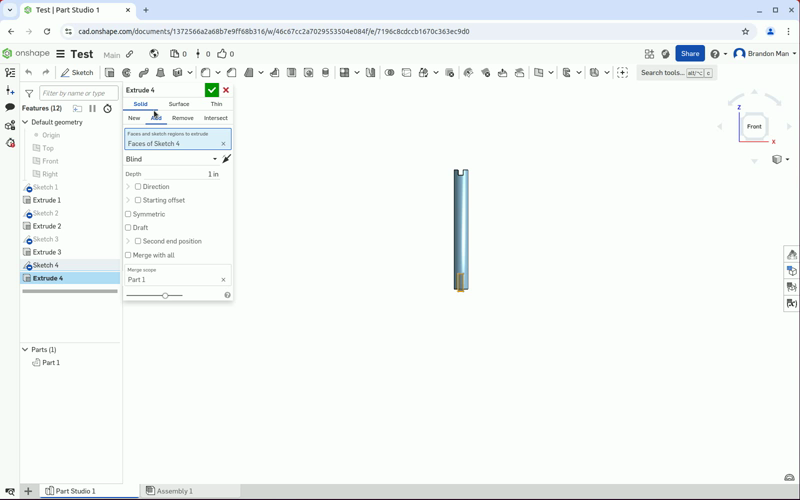
mouse_move(186, 120)
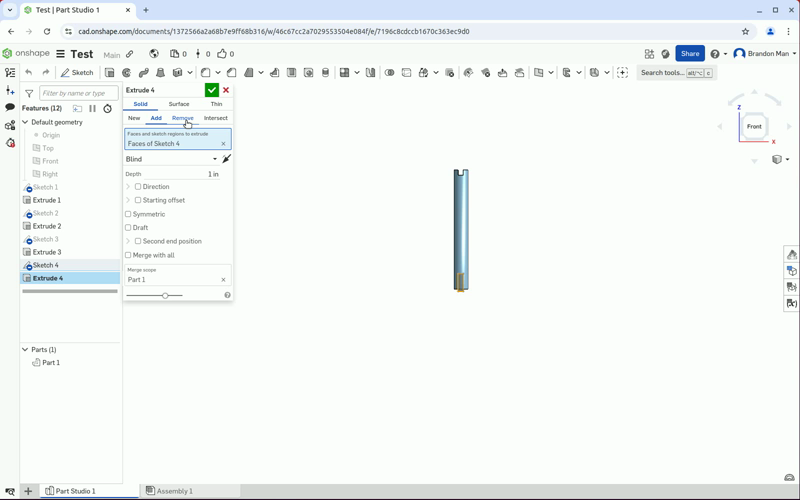
click(186, 120)
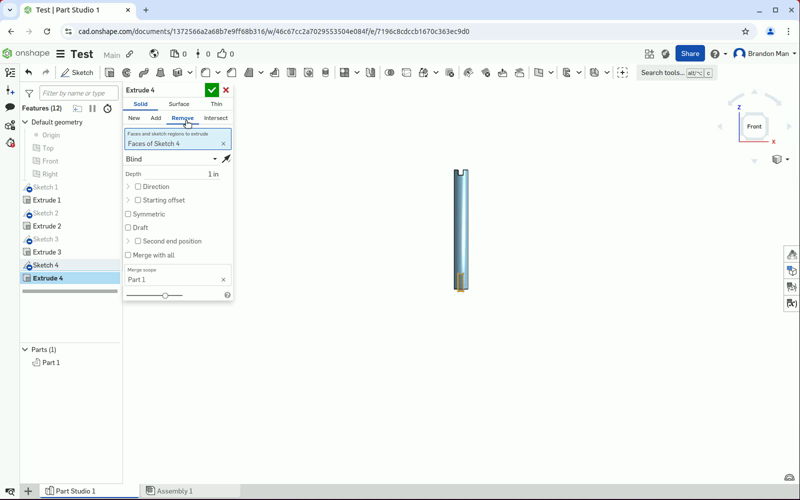
key(tab, 4)
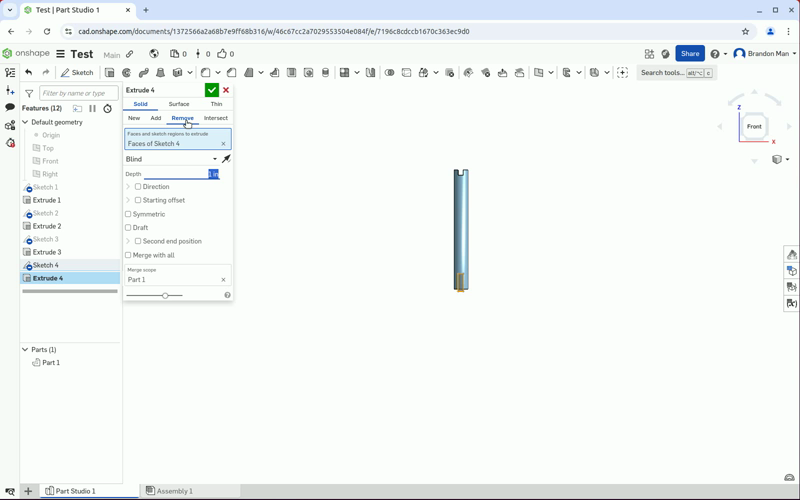
text(23.108)
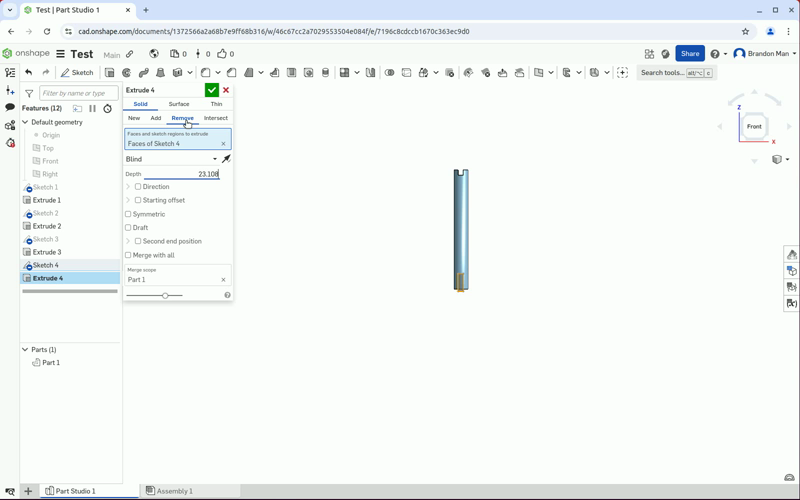
key(tab, 6)
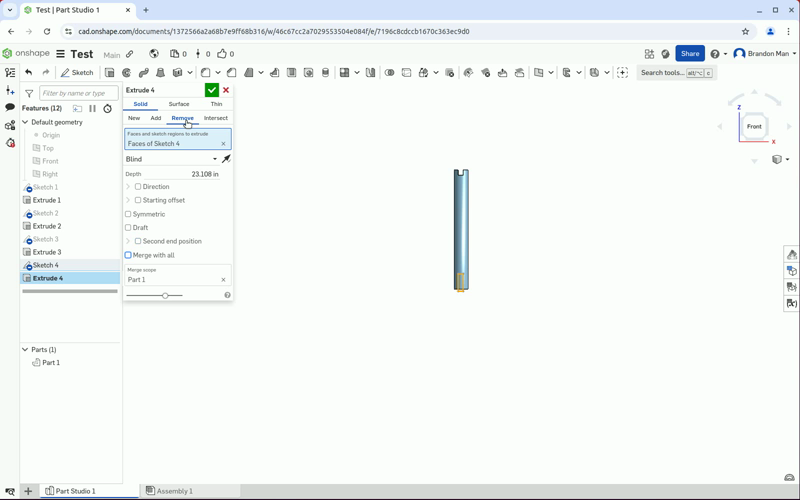
key(space)
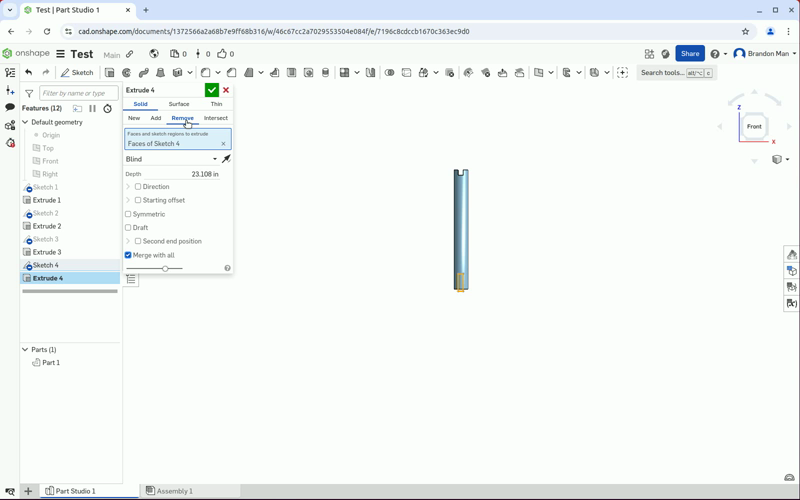
key(enter)
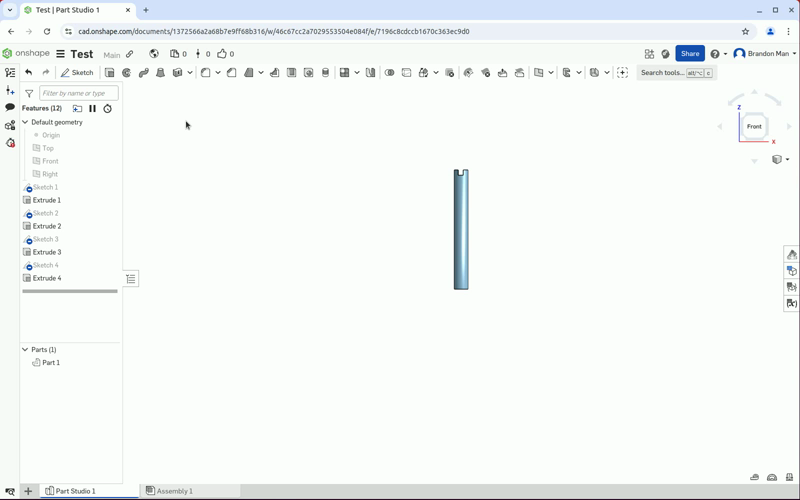
key(shift+h)
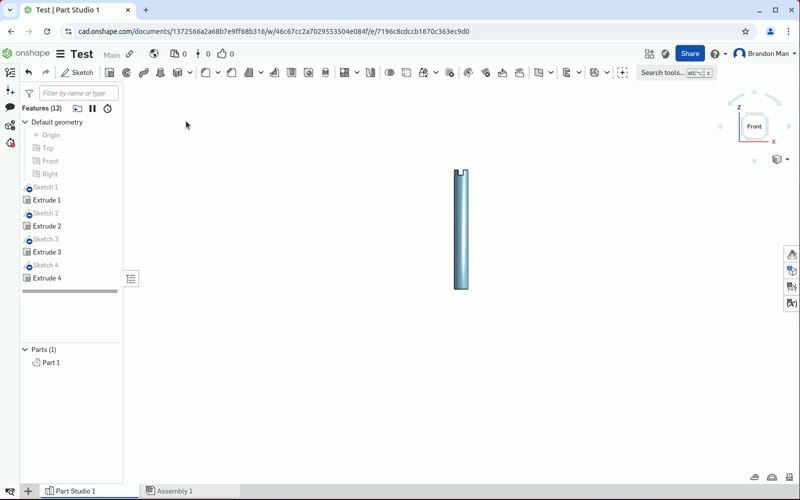
key(shift+h)
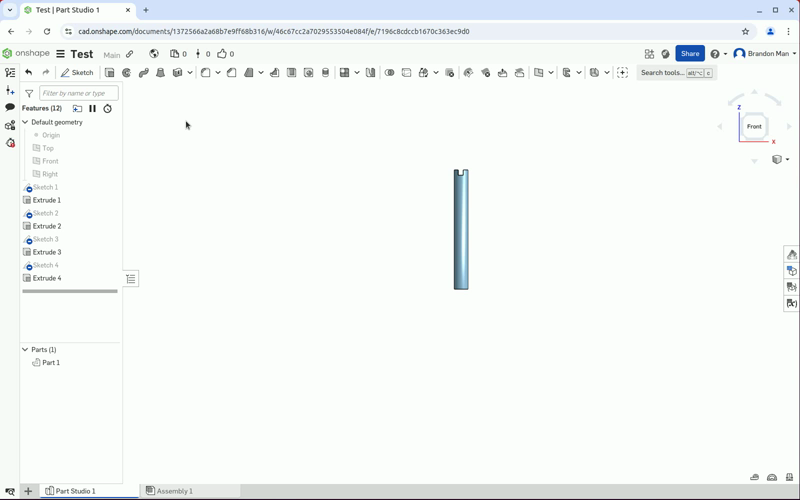
mouse_move(73, 189)
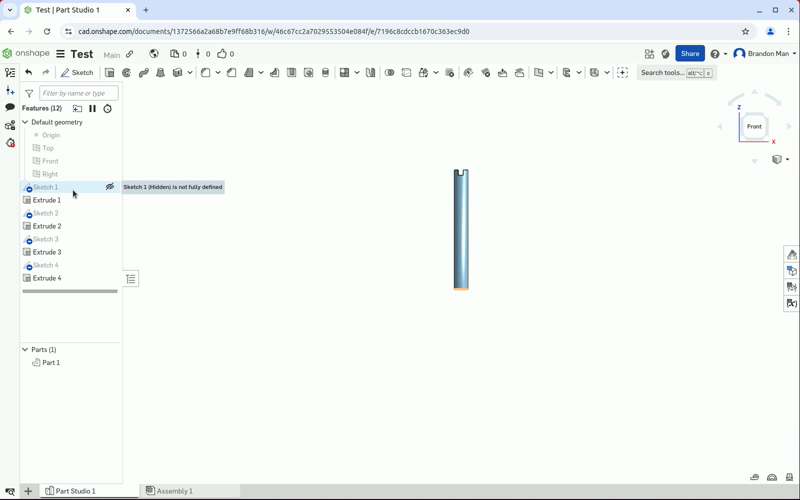
click(73, 189)
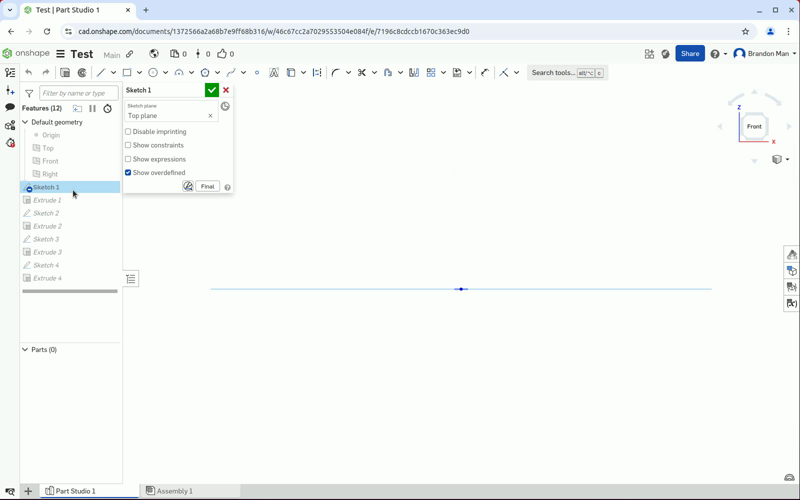
mouse_move(229, 92)
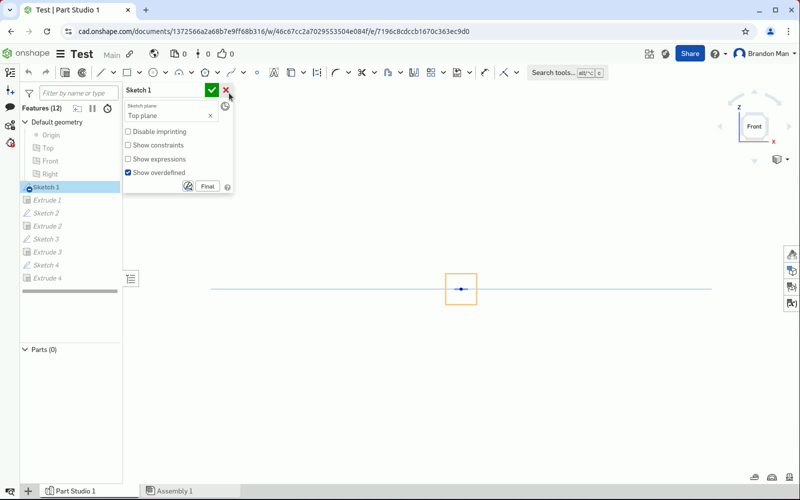
click(229, 92)
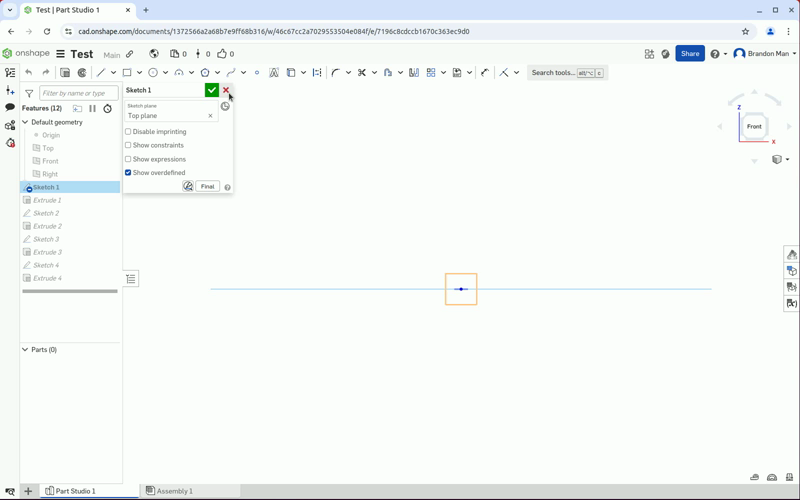
key(shift+s)
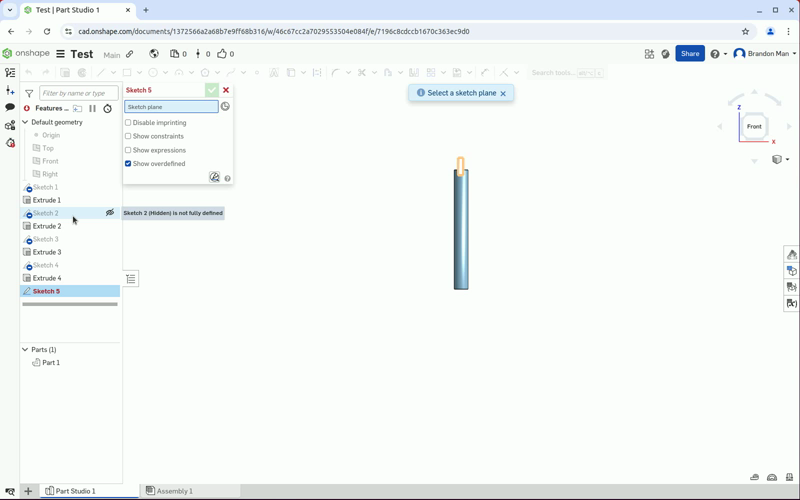
scroll(3)
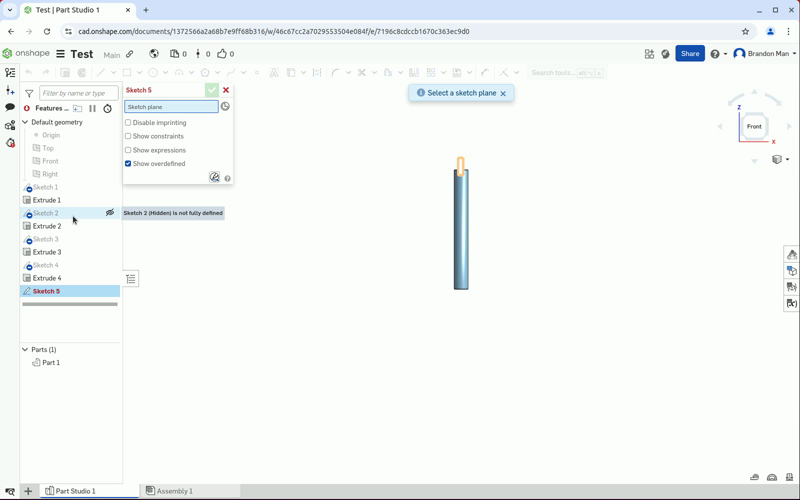
mouse_move(73, 163)
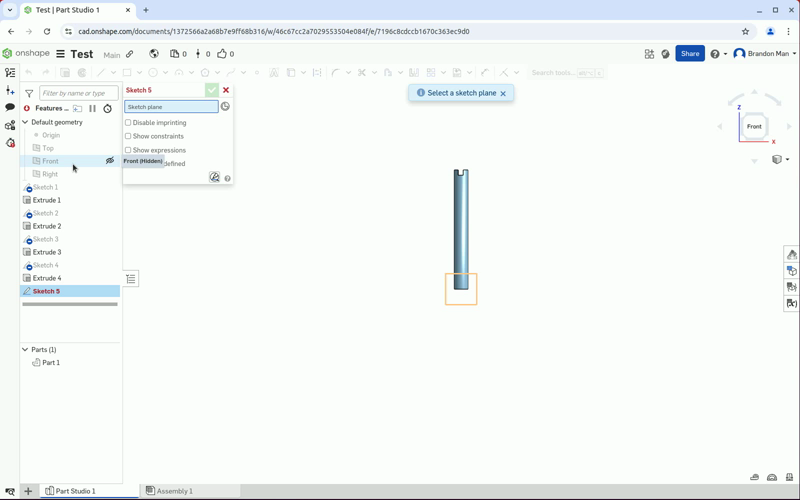
click(73, 163)
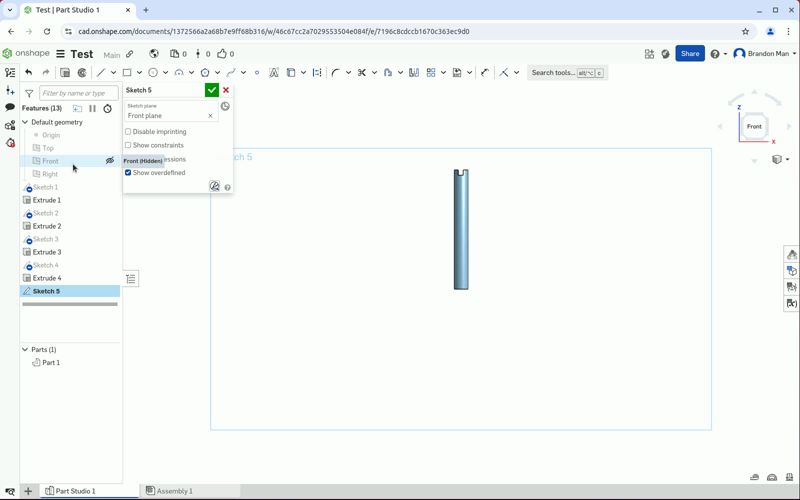
mouse_move(73, 352)
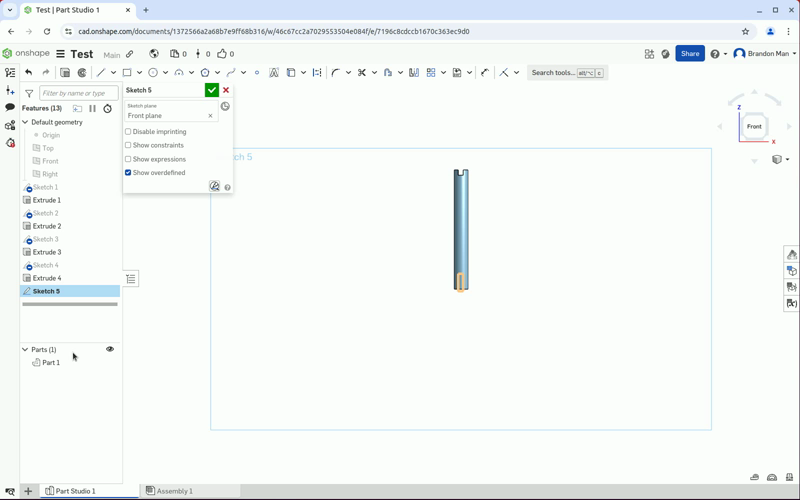
key(y)
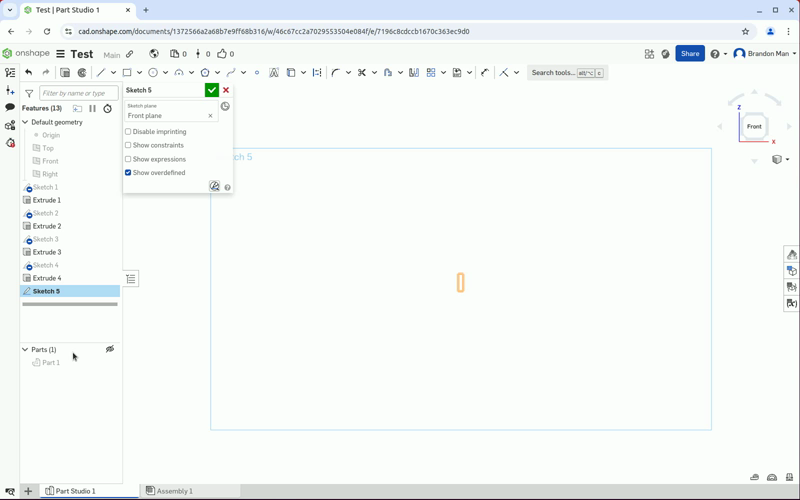
key(l)
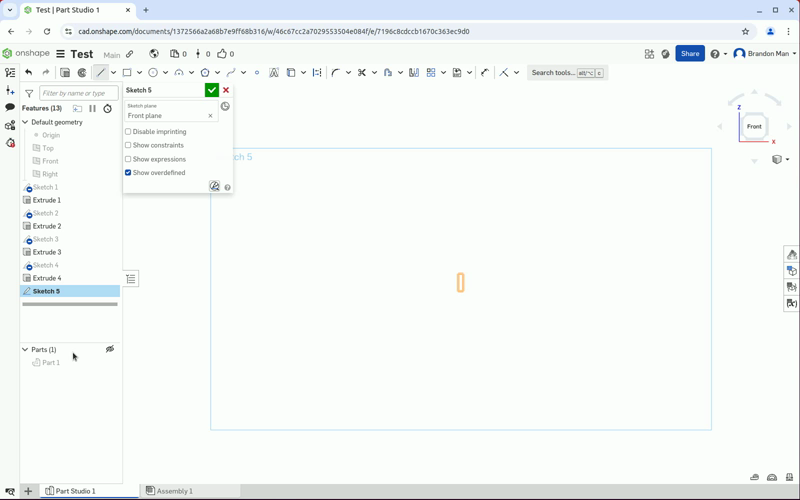
key_down(shift)
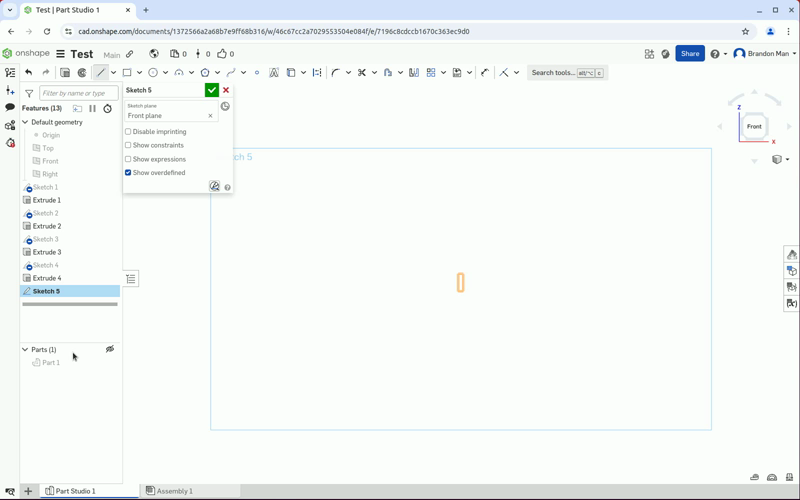
mouse_move(458, 291)
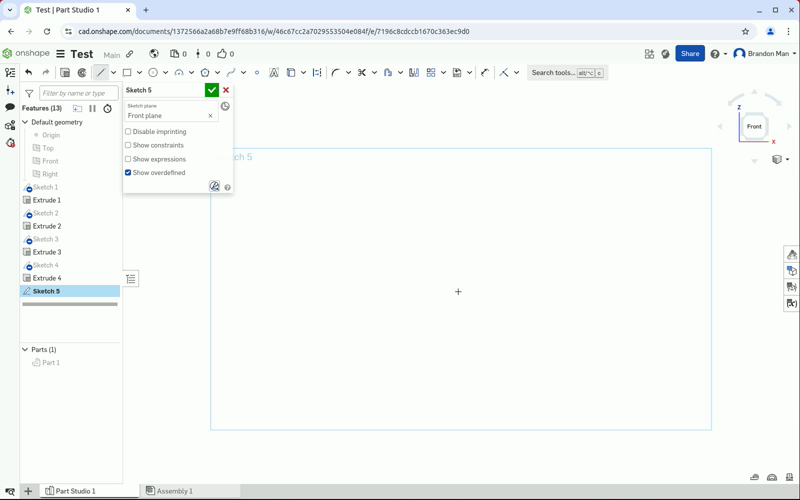
click(458, 291)
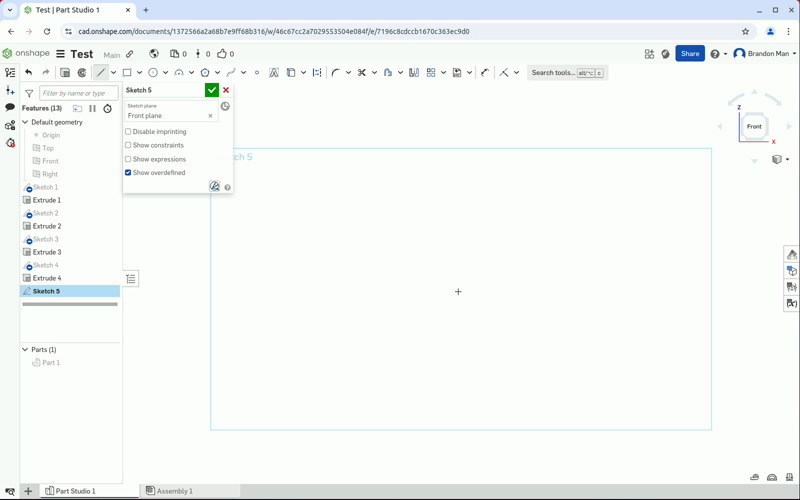
key_up(shift)
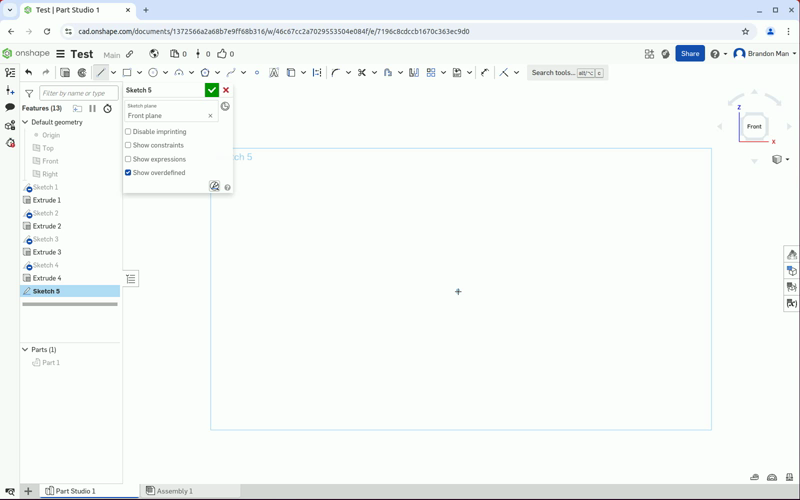
key_down(shift)
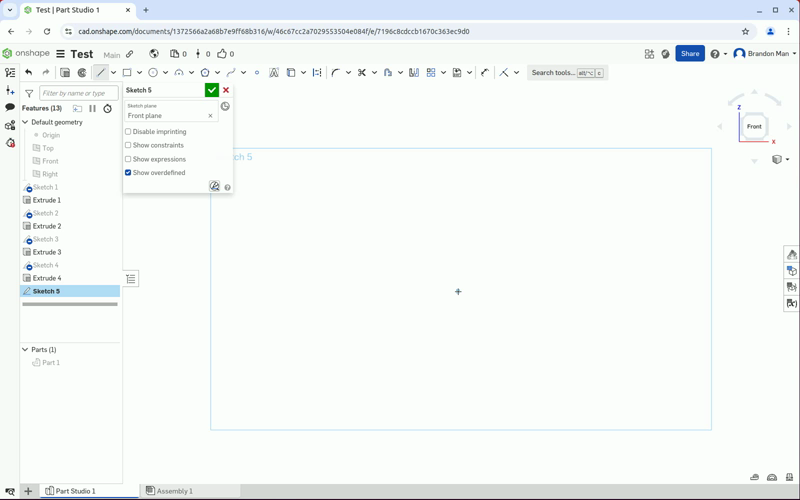
mouse_move(488, 291)
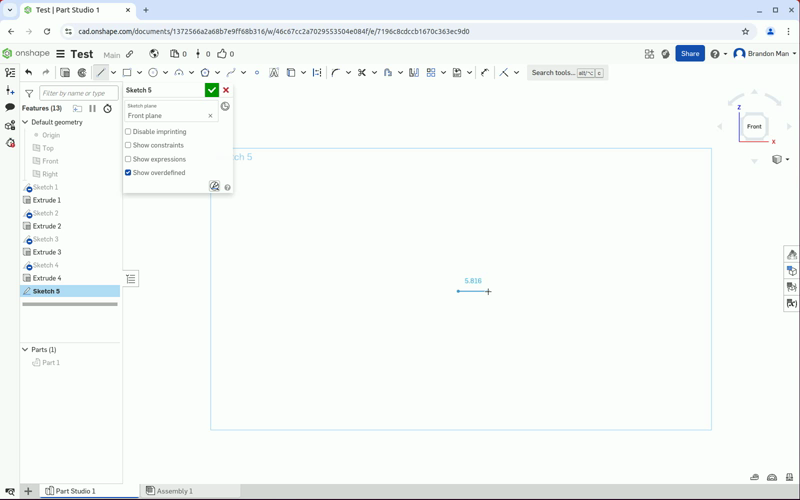
mouse_move(463, 291)
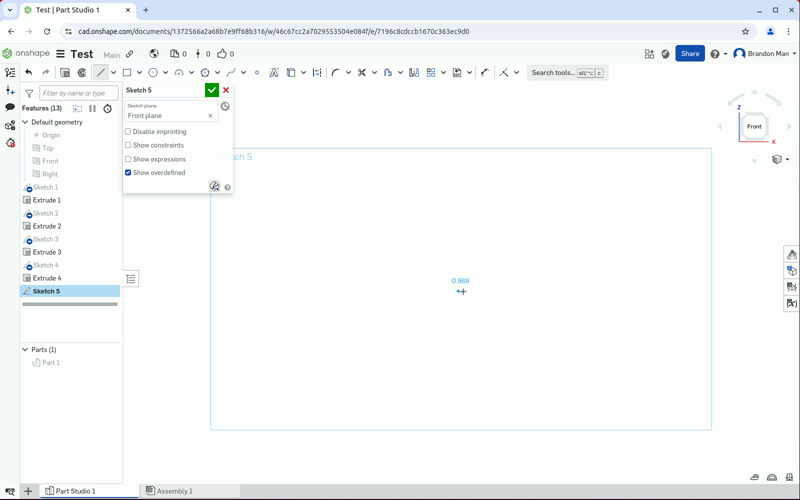
scroll(6)
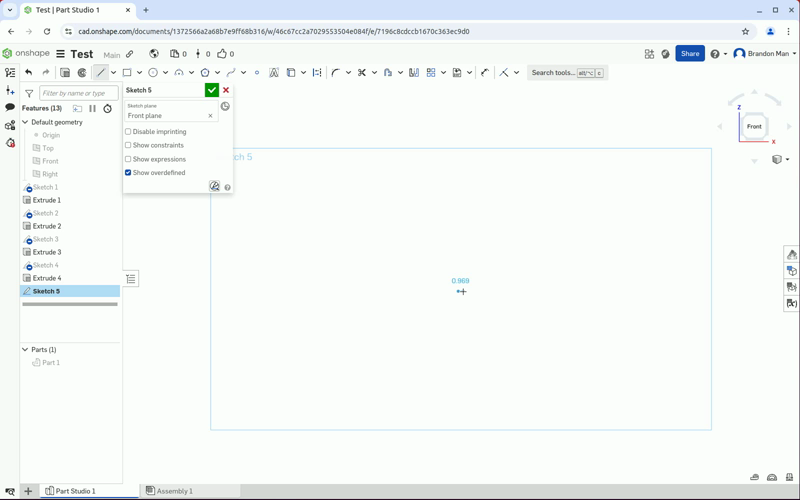
scroll(6)
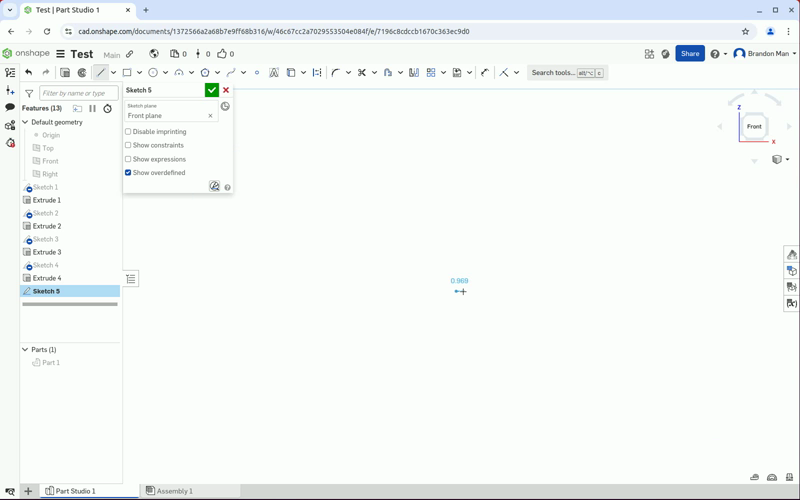
scroll(6)
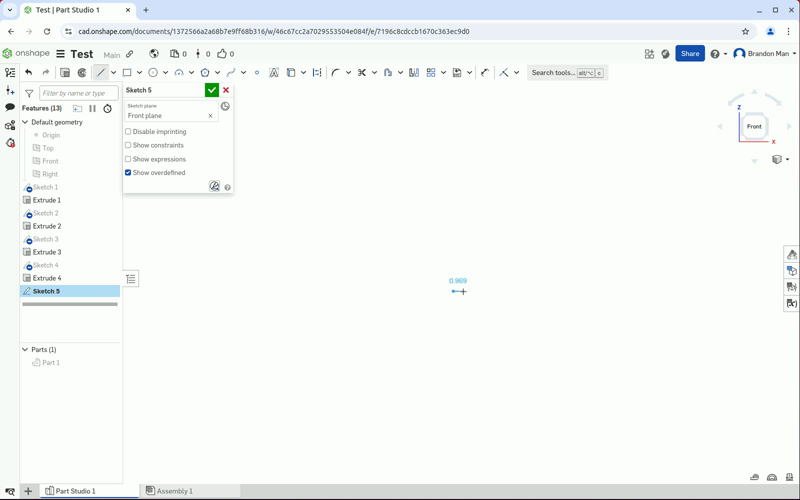
scroll(6)
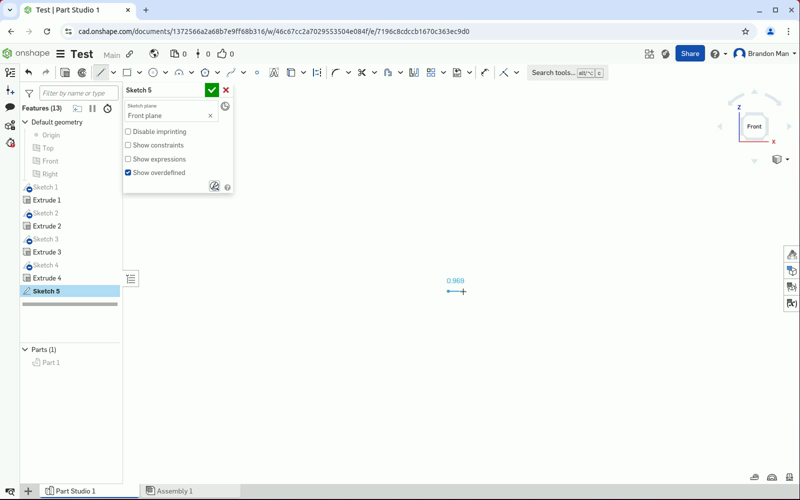
scroll(6)
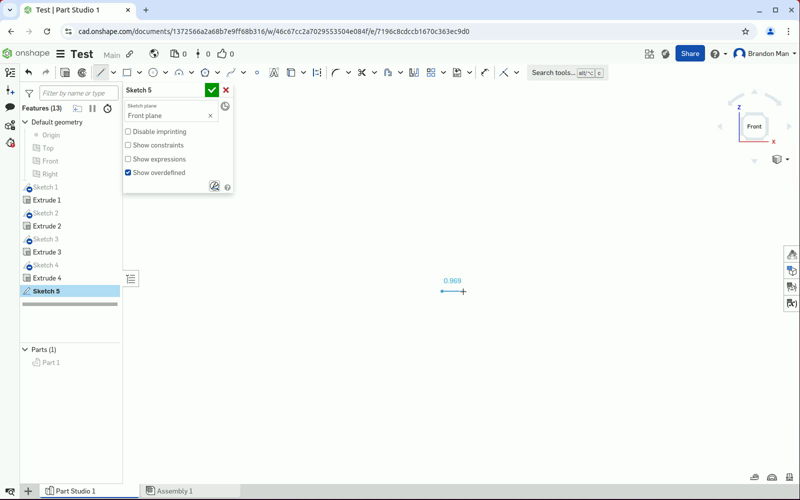
scroll(6)
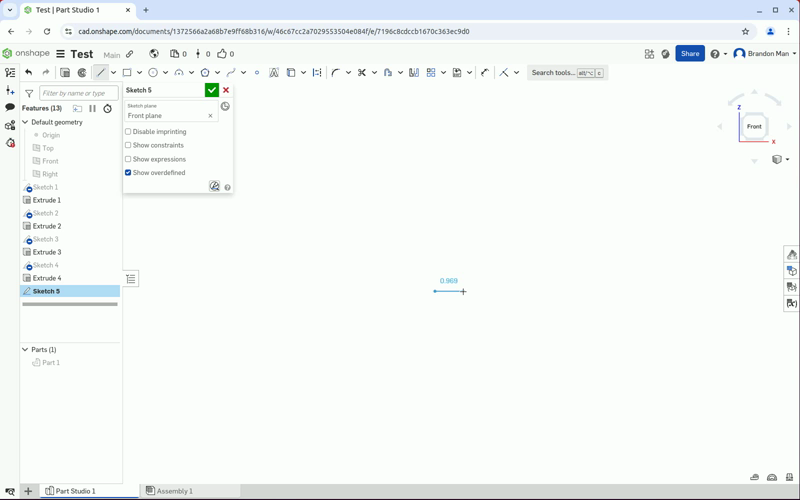
scroll(6)
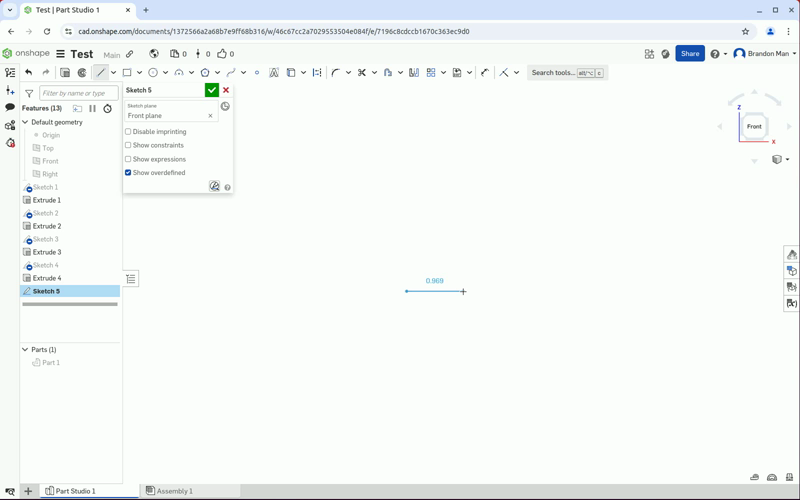
click(463, 291)
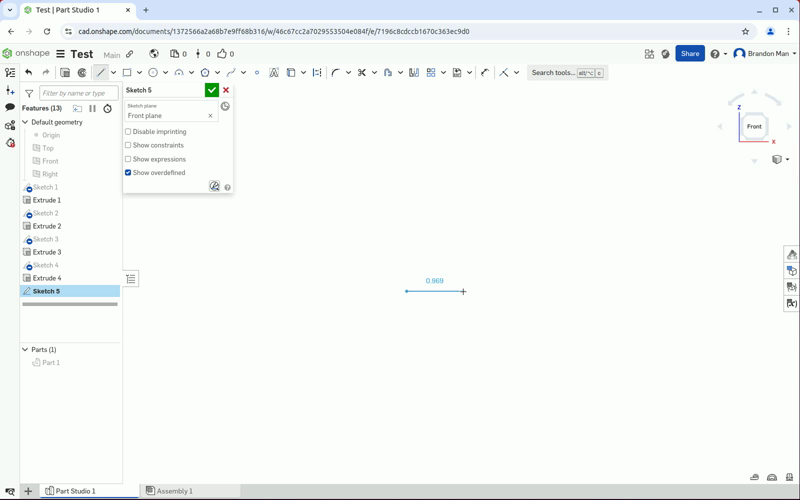
scroll(-6)
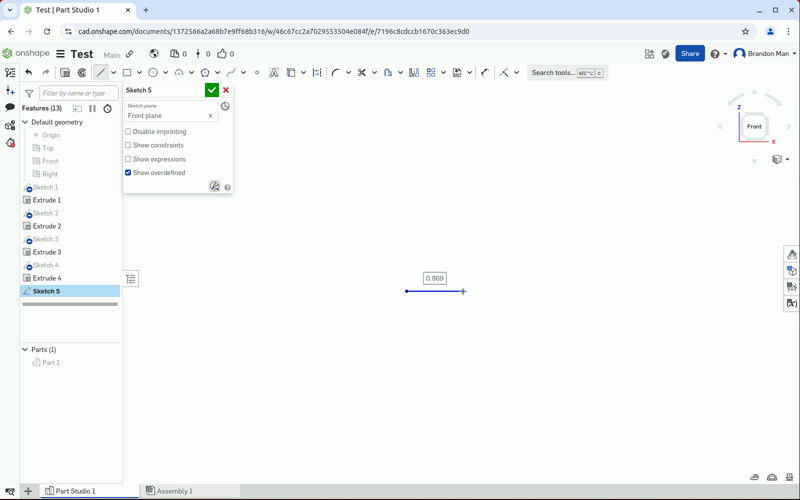
scroll(-6)
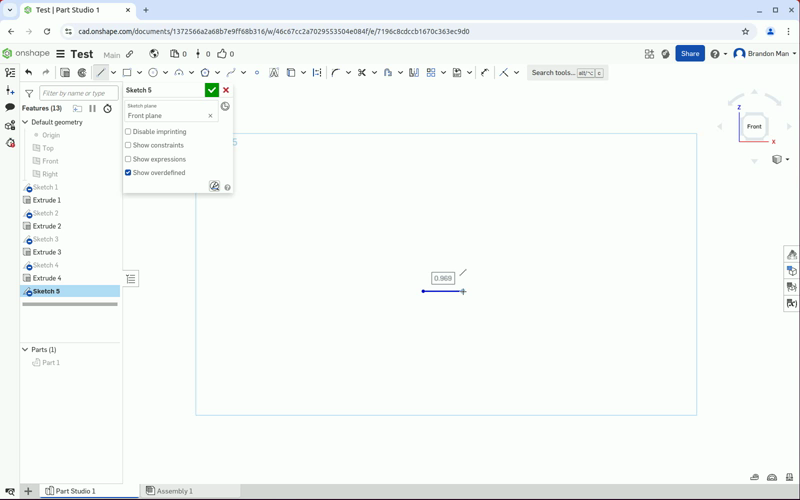
scroll(-6)
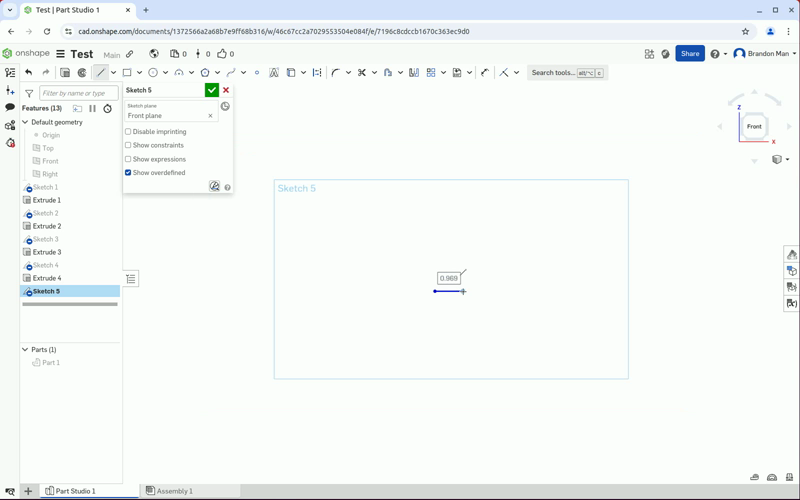
scroll(-6)
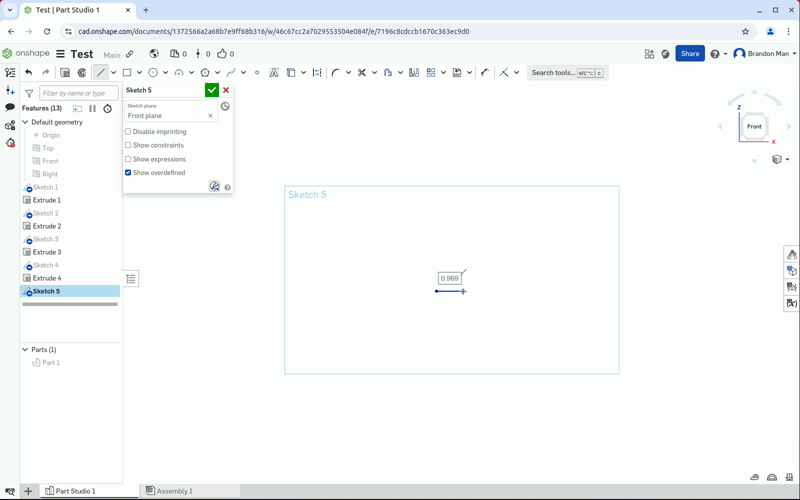
scroll(-6)
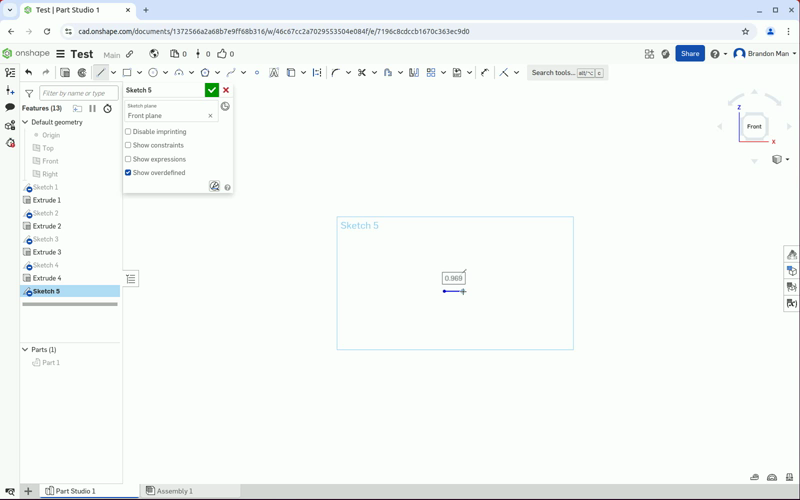
scroll(-6)
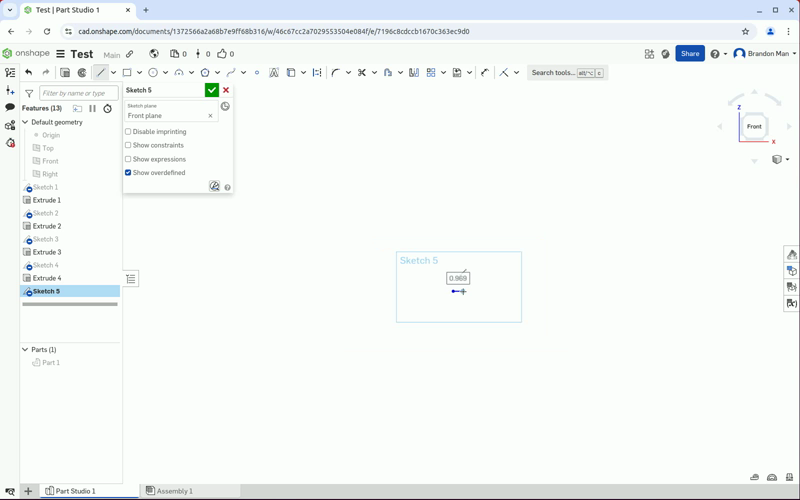
scroll(-6)
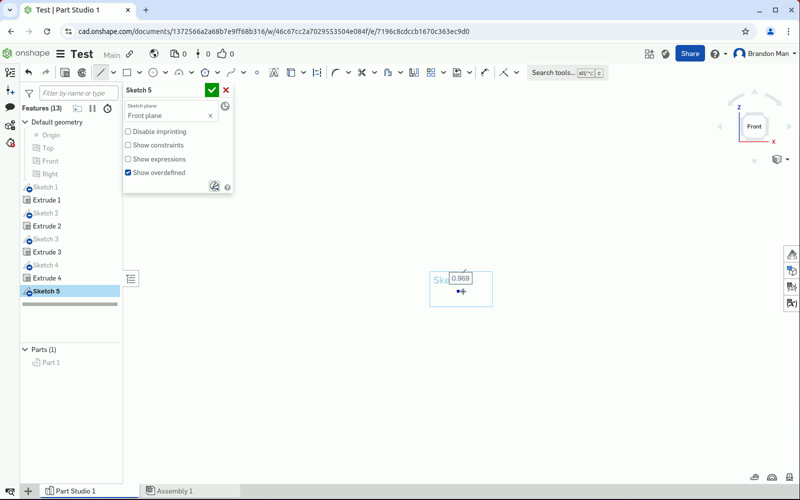
key_up(shift)
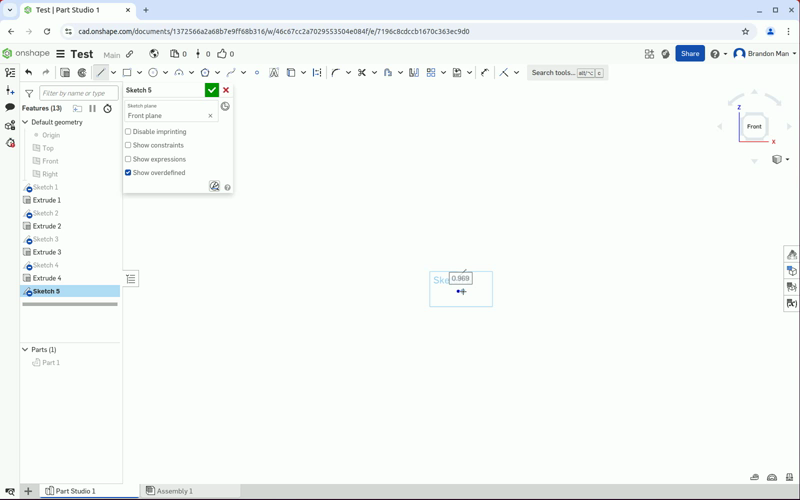
key_down(shift)
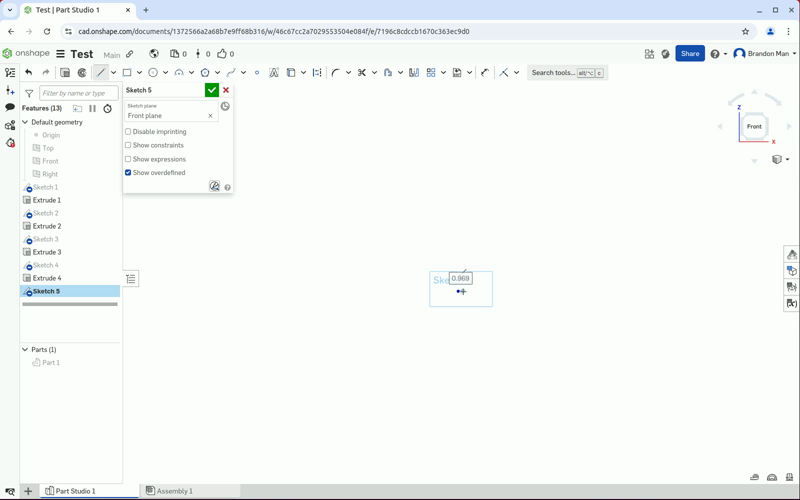
mouse_move(493, 291)
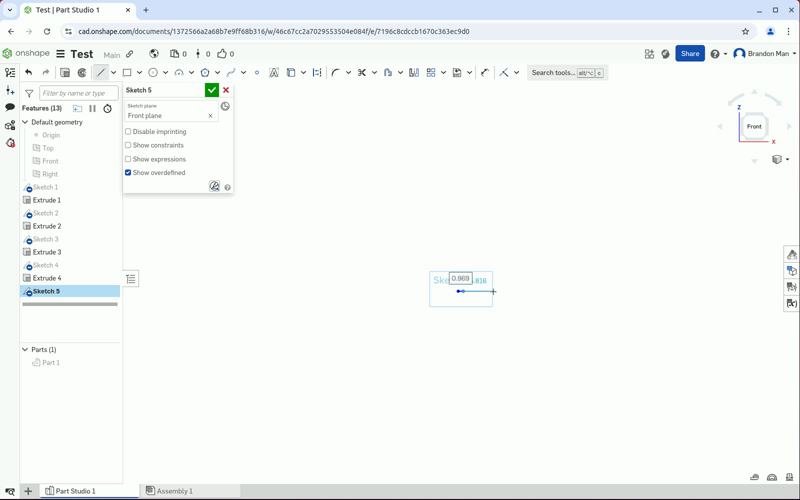
mouse_move(463, 273)
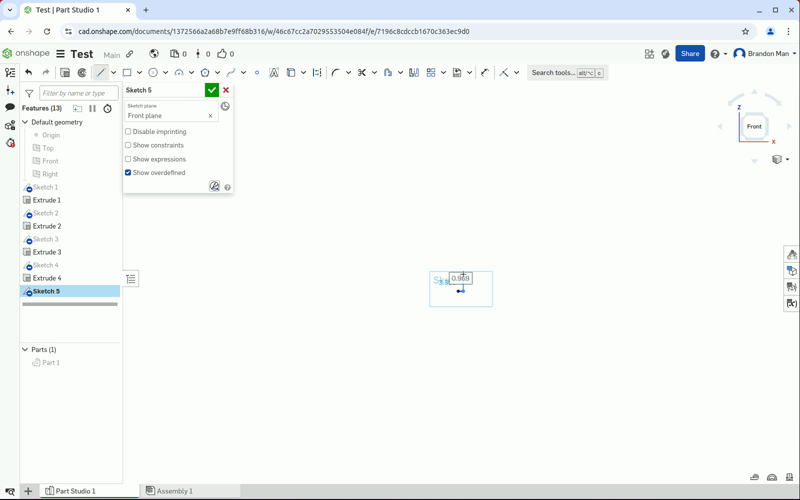
click(463, 273)
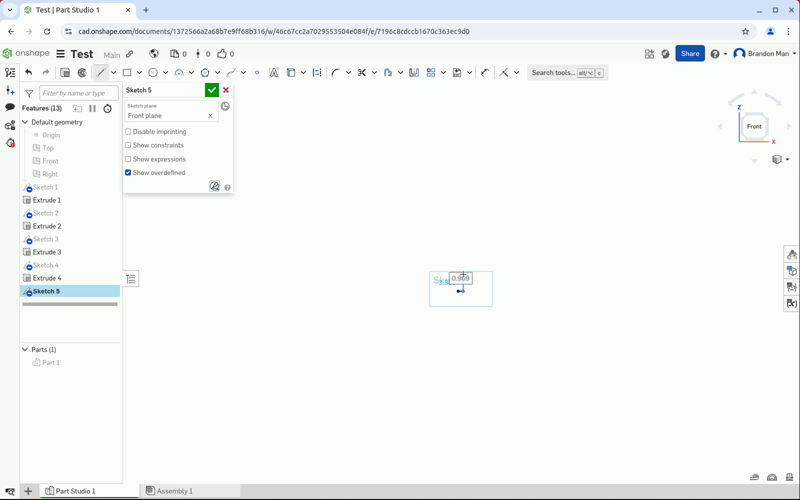
key_up(shift)
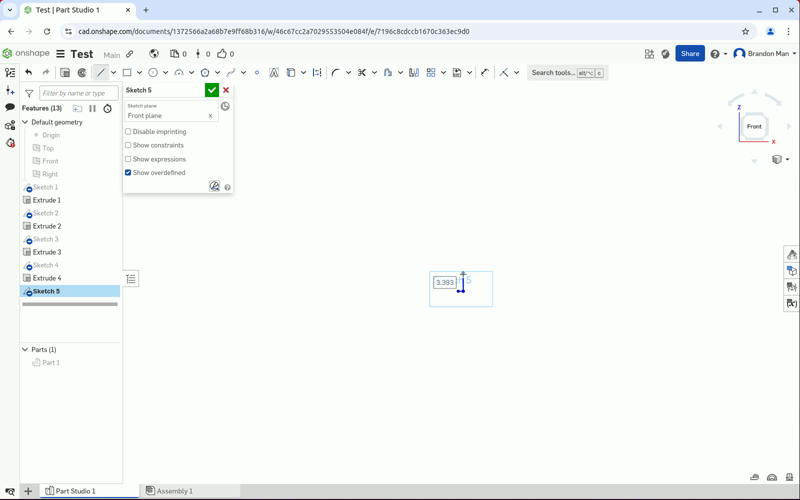
key_down(shift)
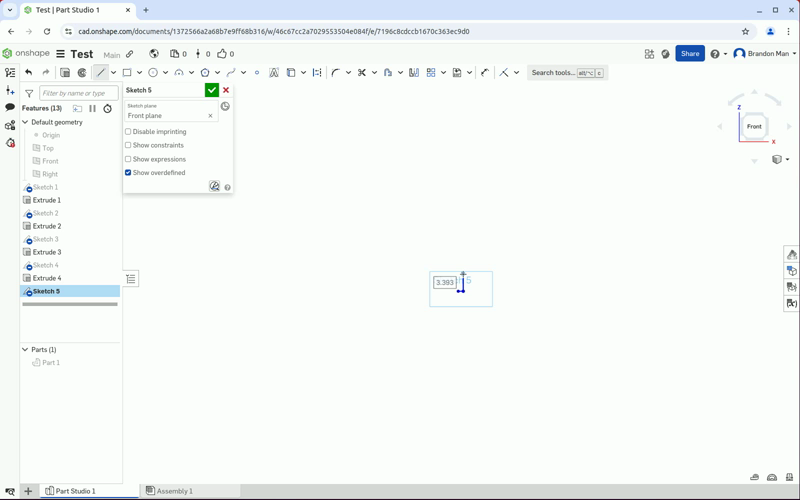
mouse_move(493, 273)
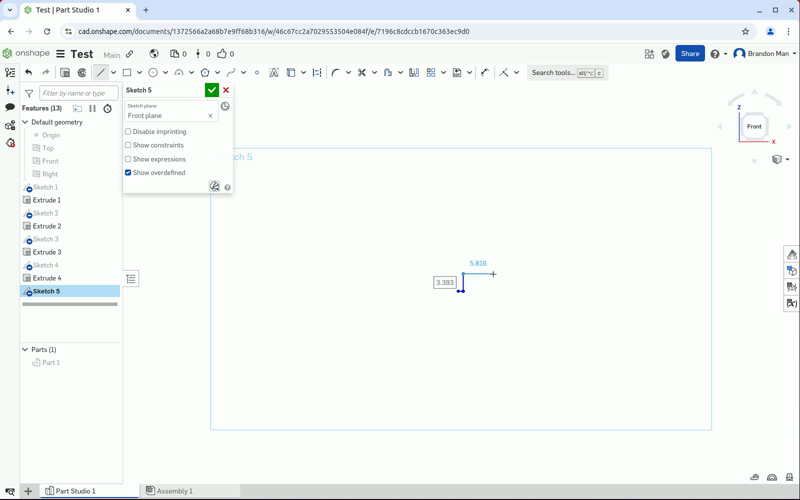
mouse_move(458, 273)
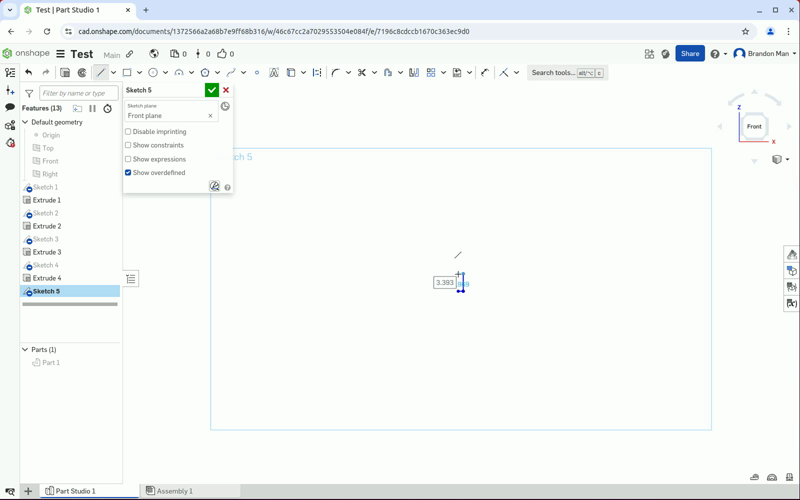
scroll(6)
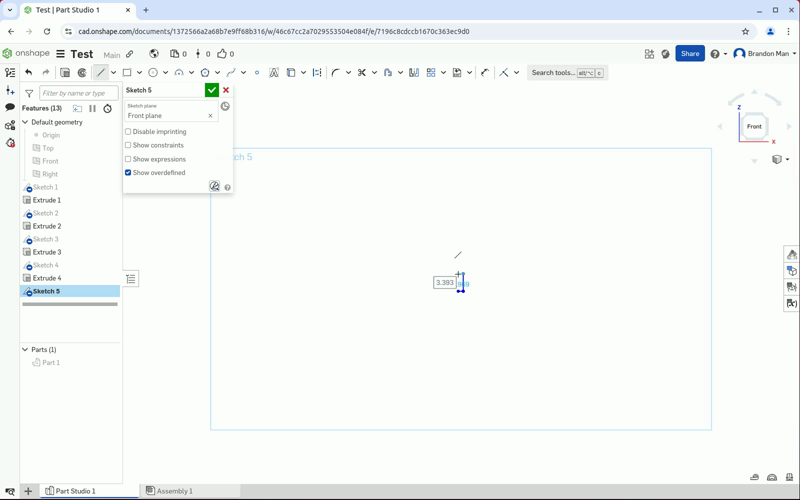
scroll(6)
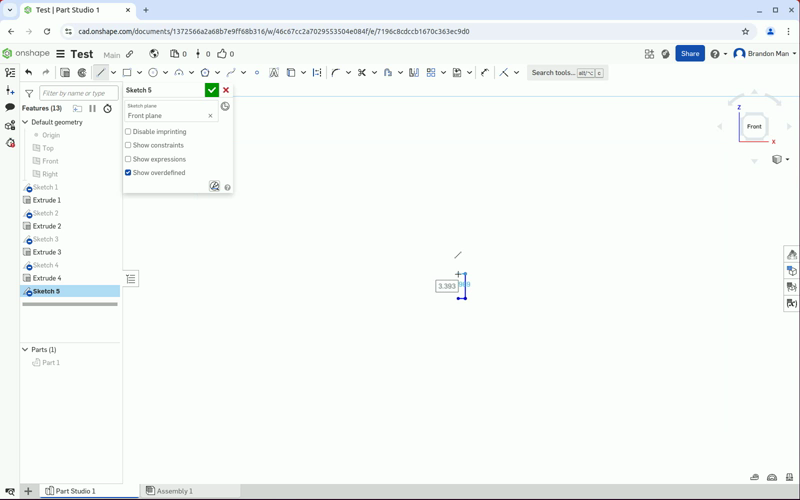
scroll(6)
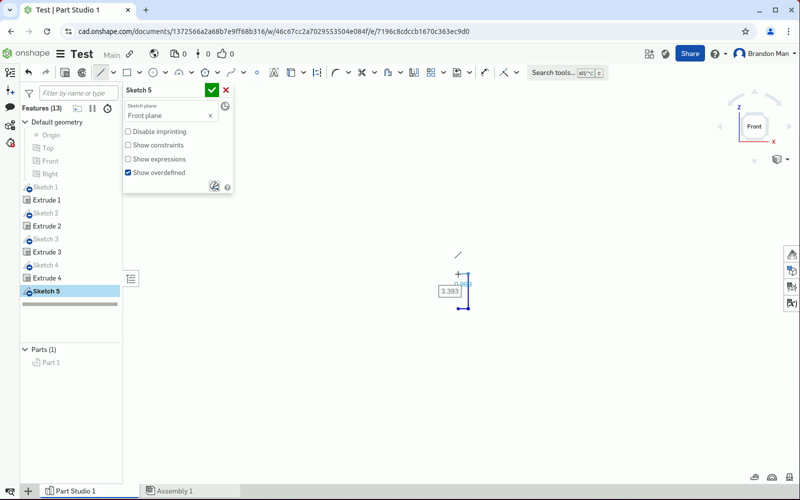
scroll(6)
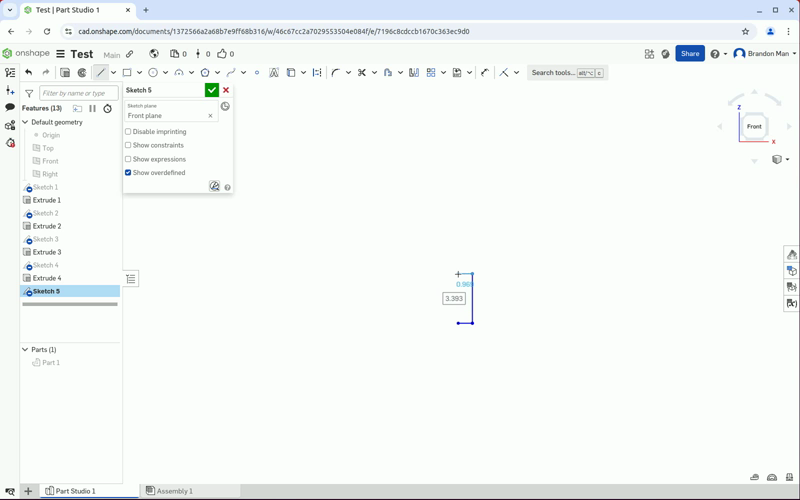
scroll(6)
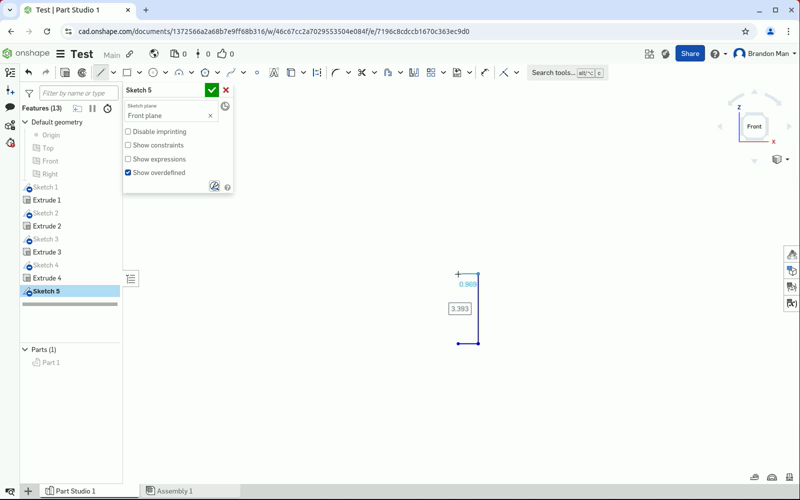
scroll(6)
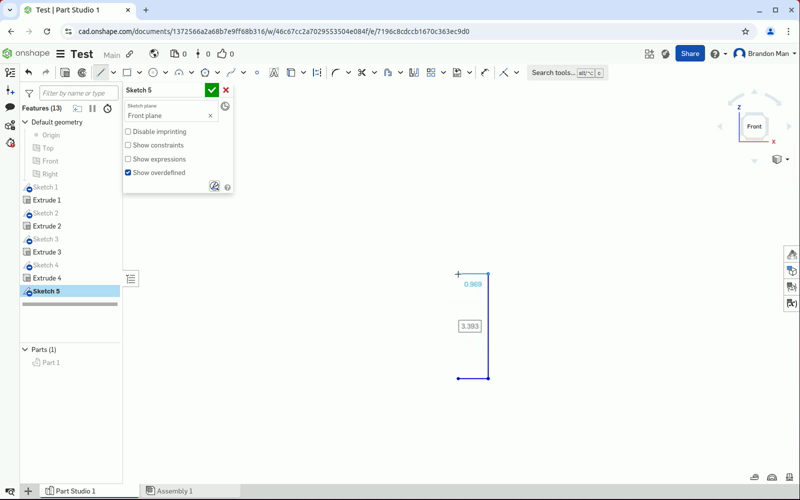
scroll(6)
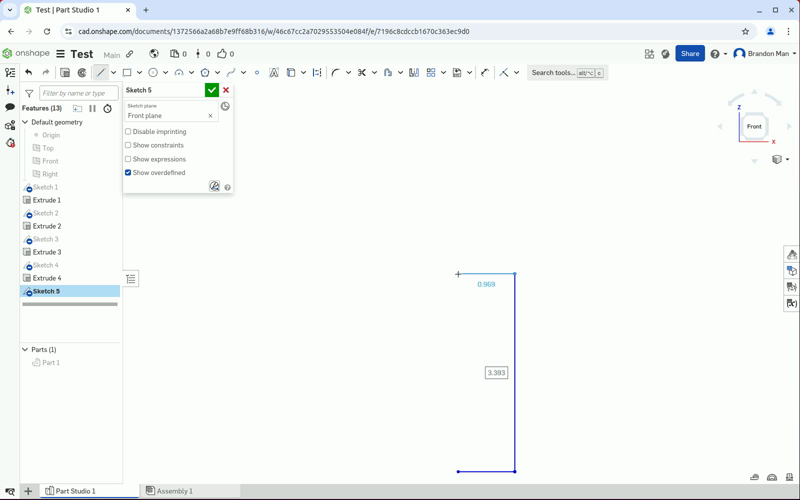
click(458, 273)
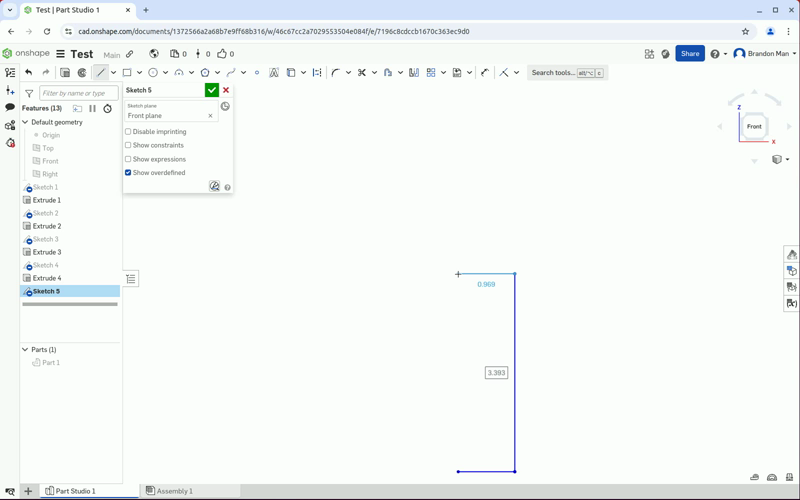
scroll(-6)
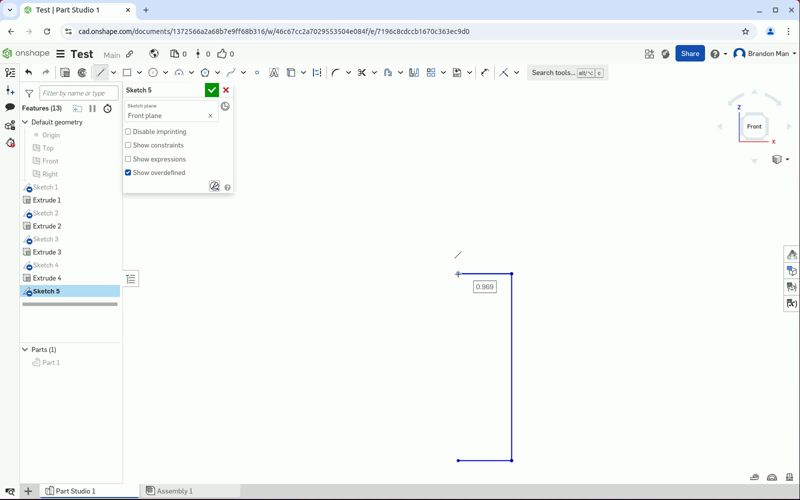
scroll(-6)
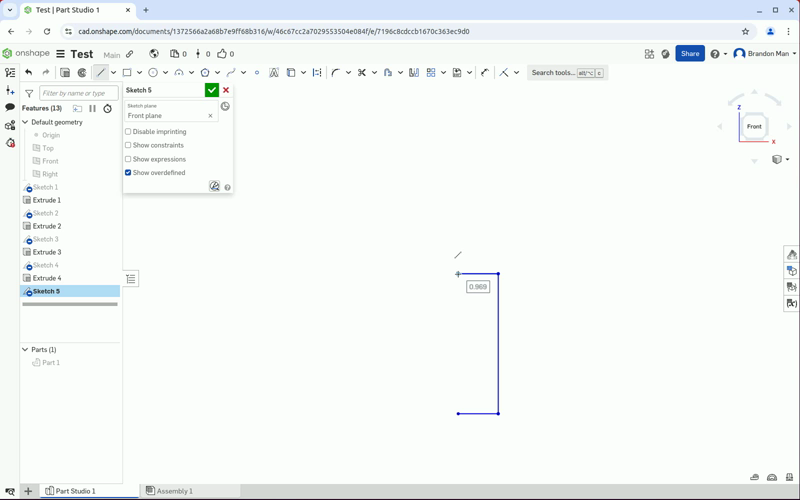
scroll(-6)
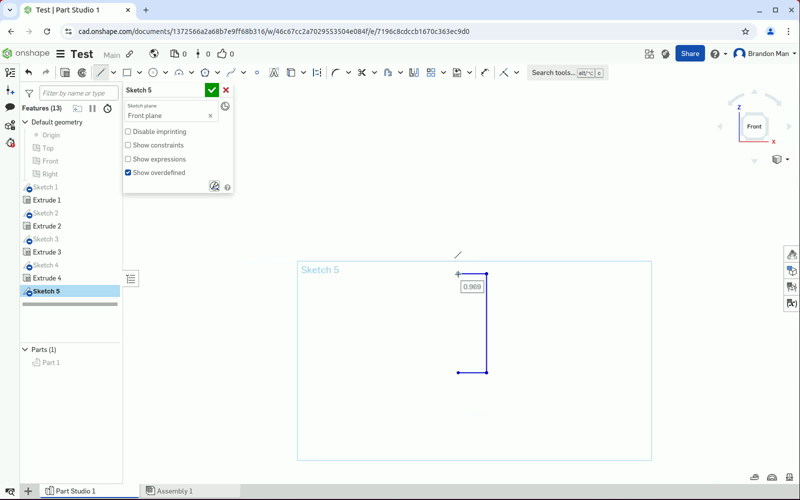
scroll(-6)
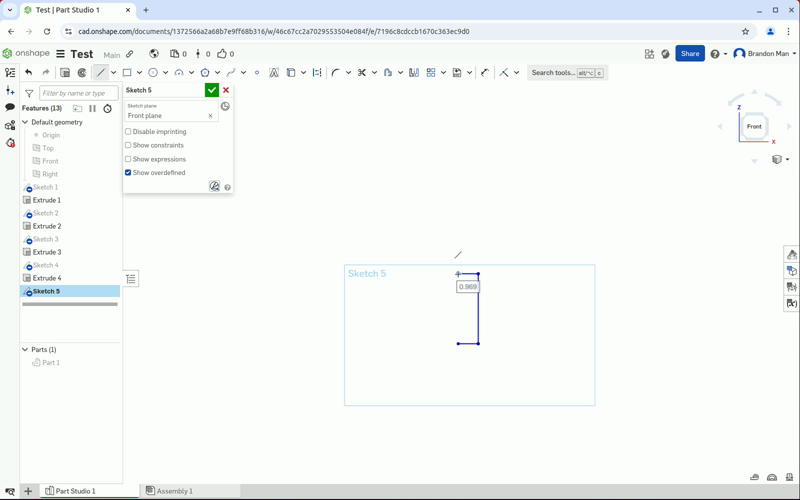
scroll(-6)
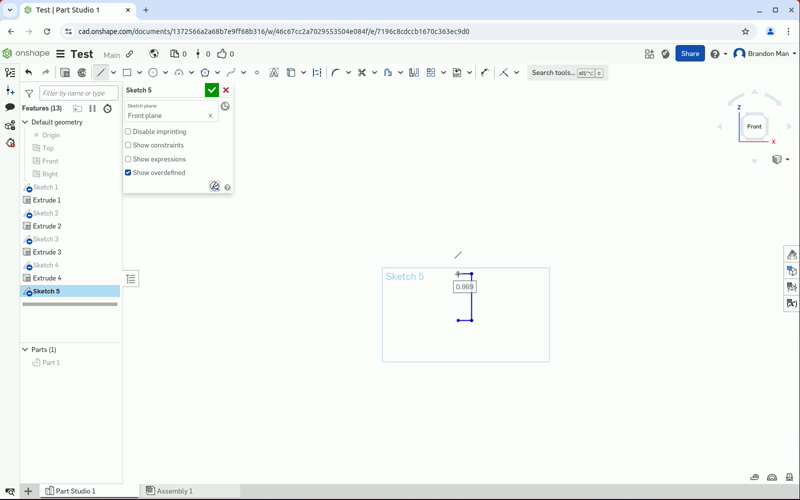
scroll(-6)
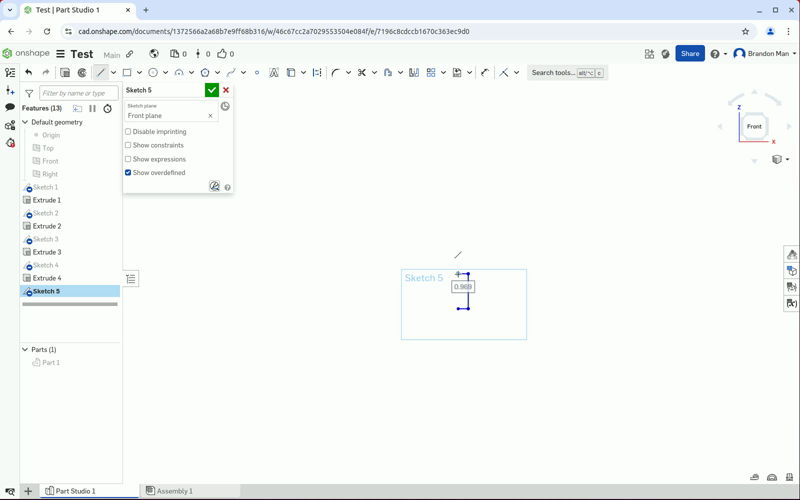
scroll(-6)
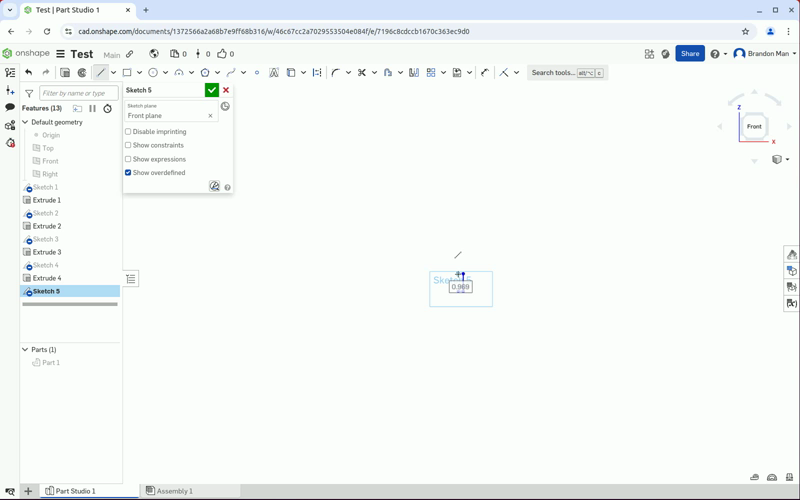
key_up(shift)
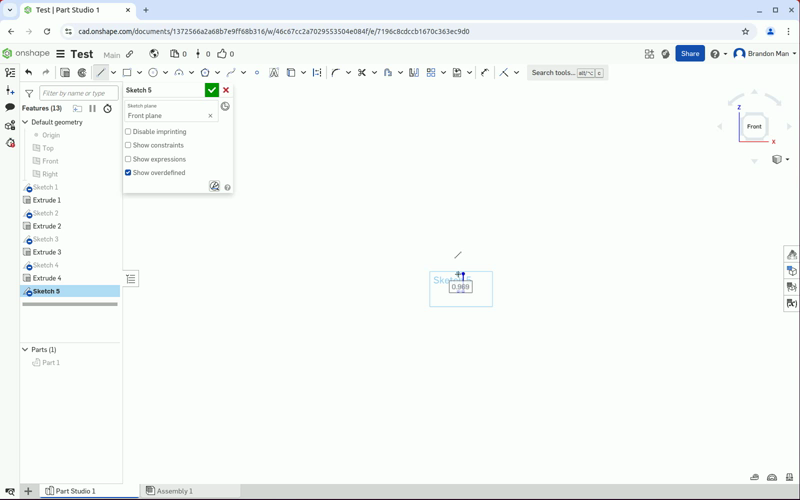
mouse_move(488, 273)
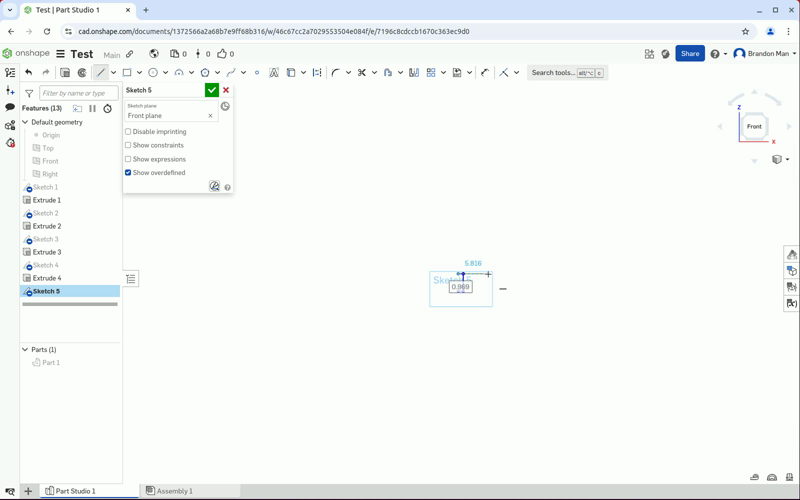
key_down(shift)
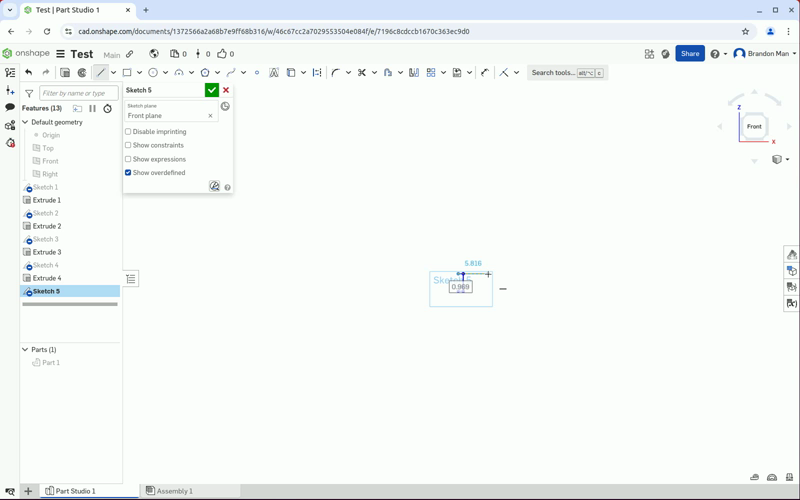
mouse_move(458, 291)
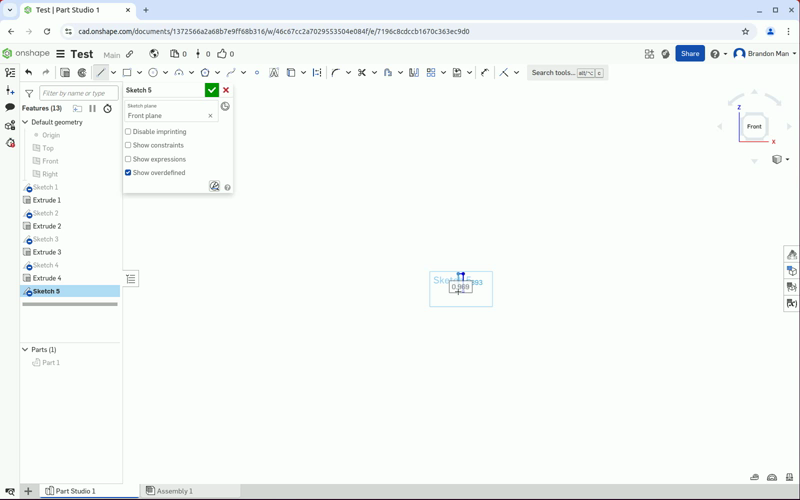
key_up(shift)
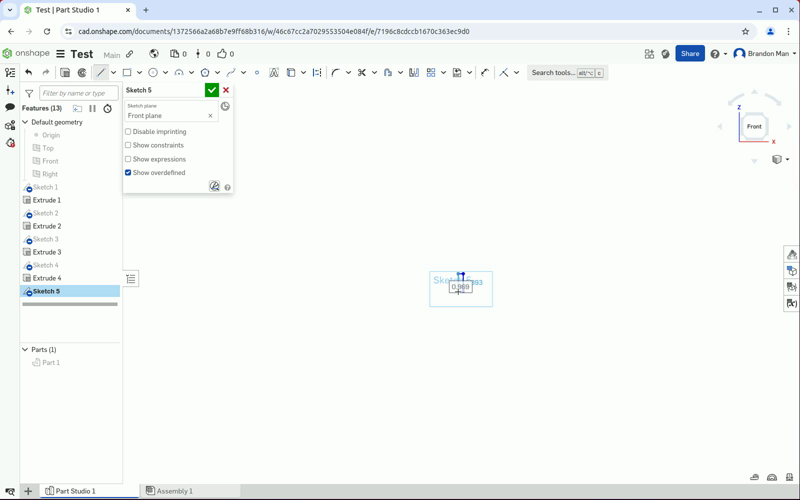
click(458, 291)
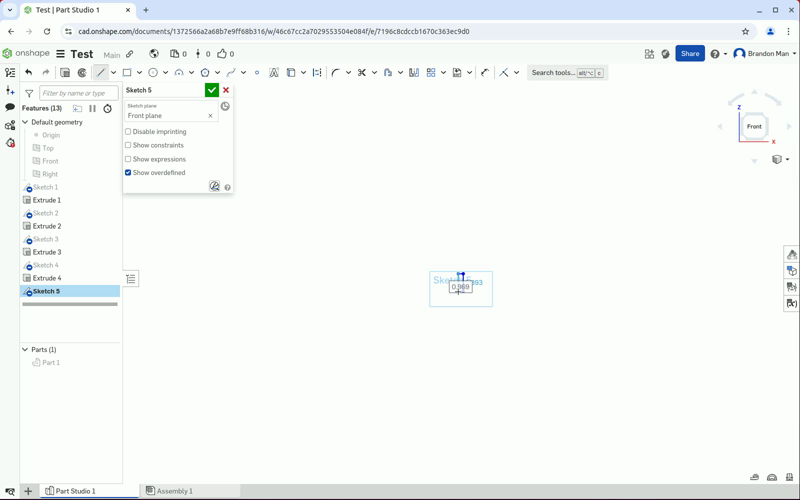
key(esc)
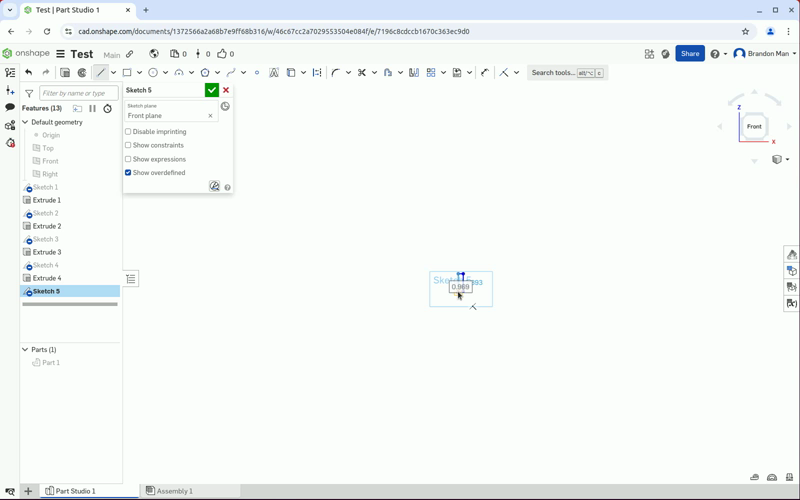
mouse_move(458, 290)
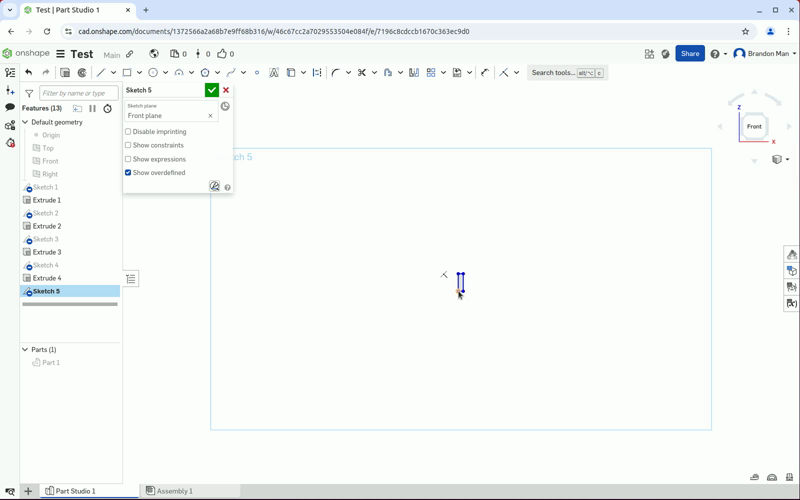
scroll(6)
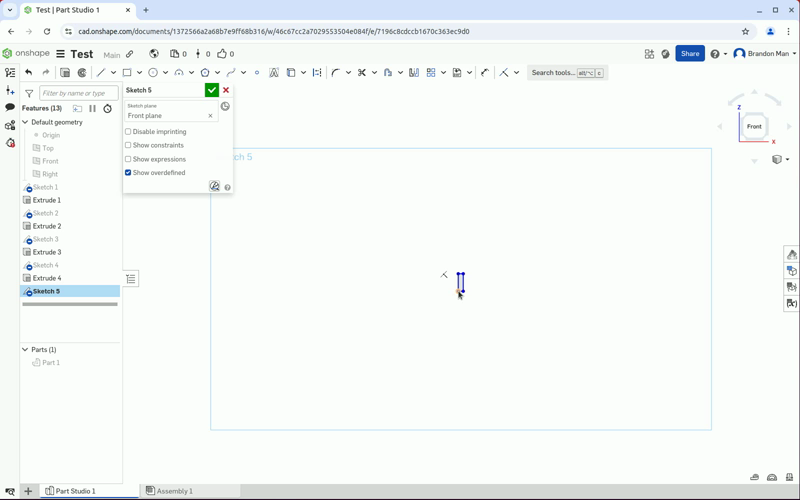
scroll(6)
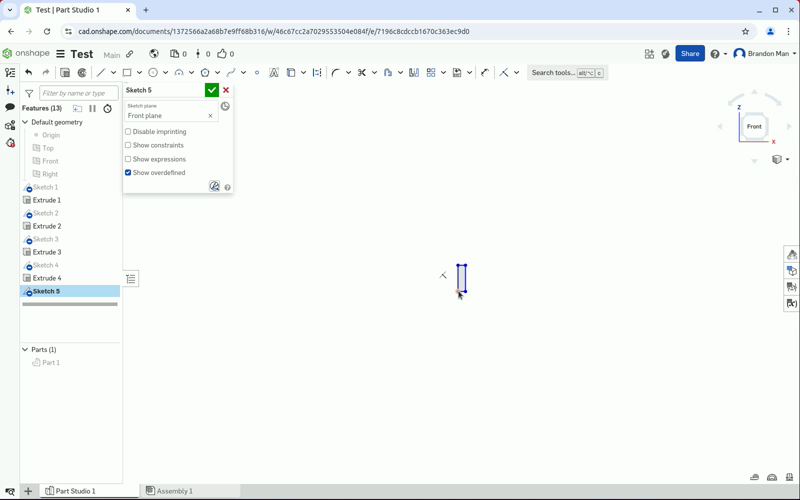
scroll(6)
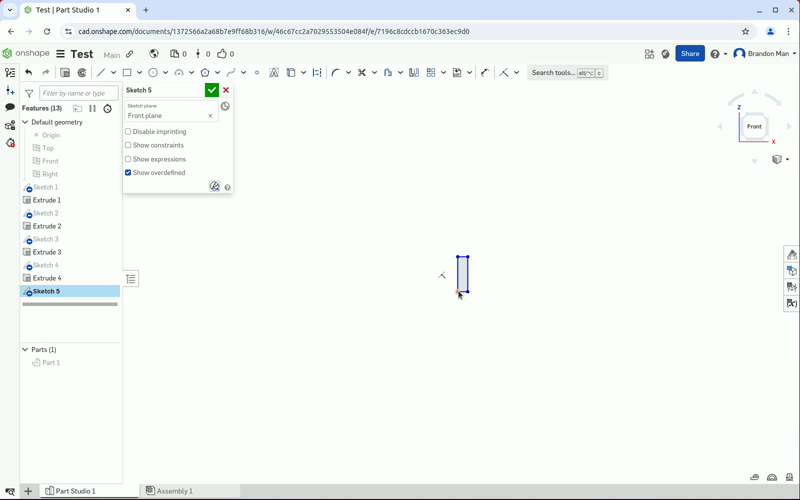
scroll(6)
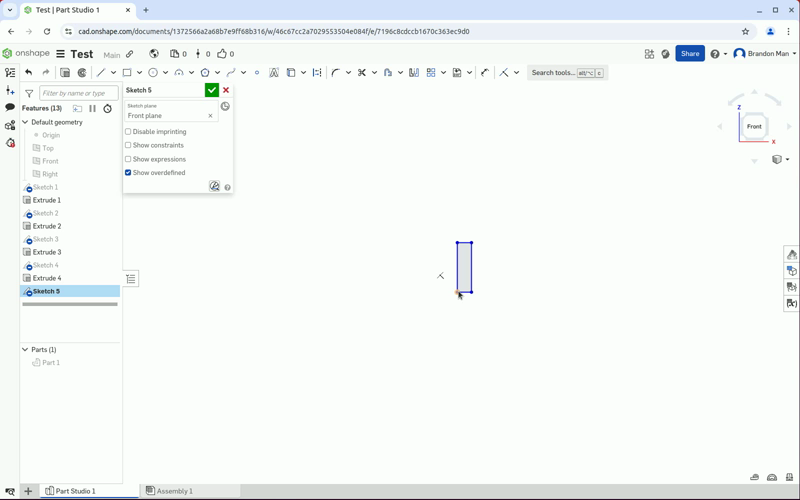
scroll(6)
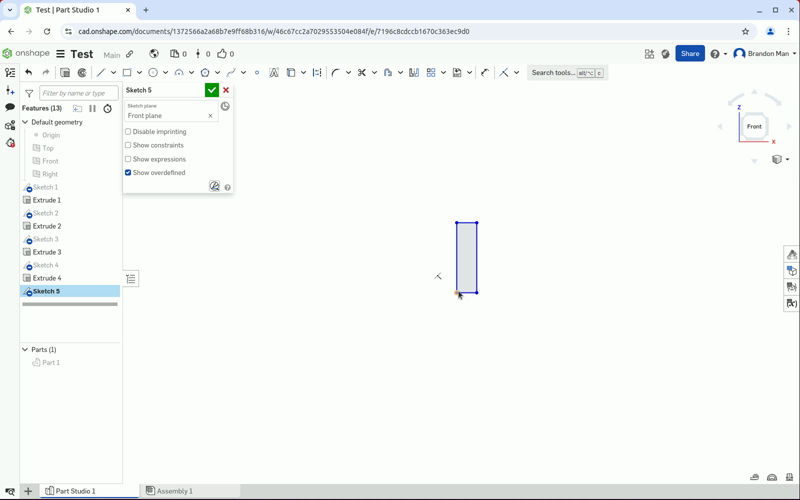
scroll(6)
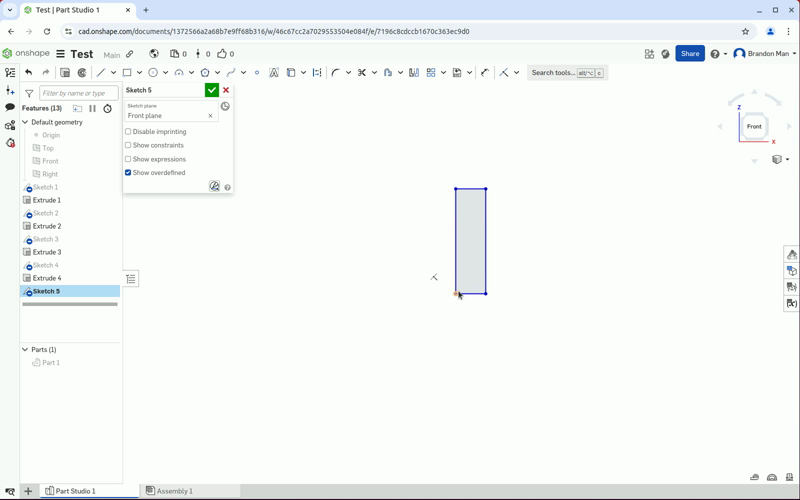
scroll(6)
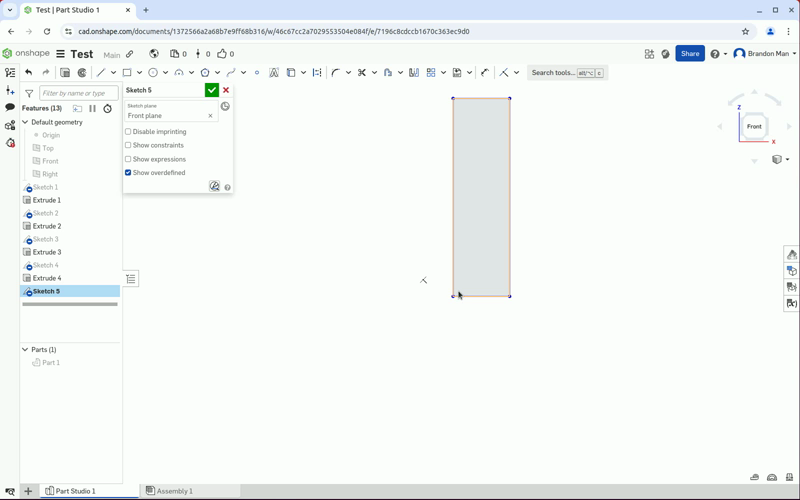
click(458, 290)
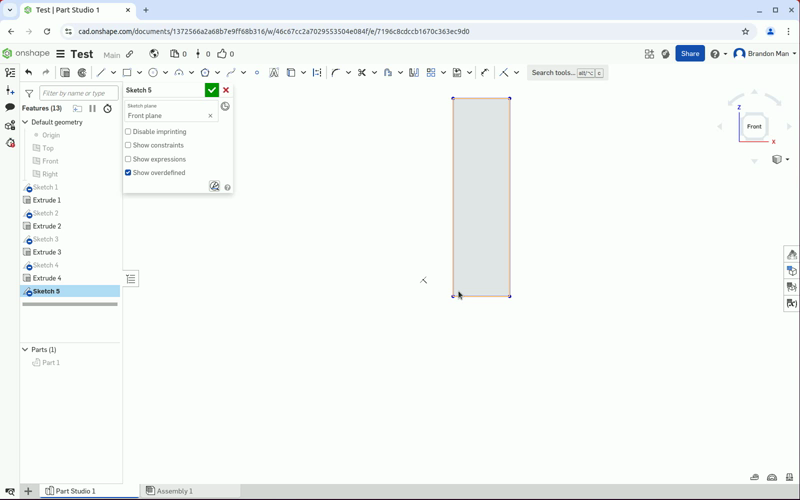
scroll(-6)
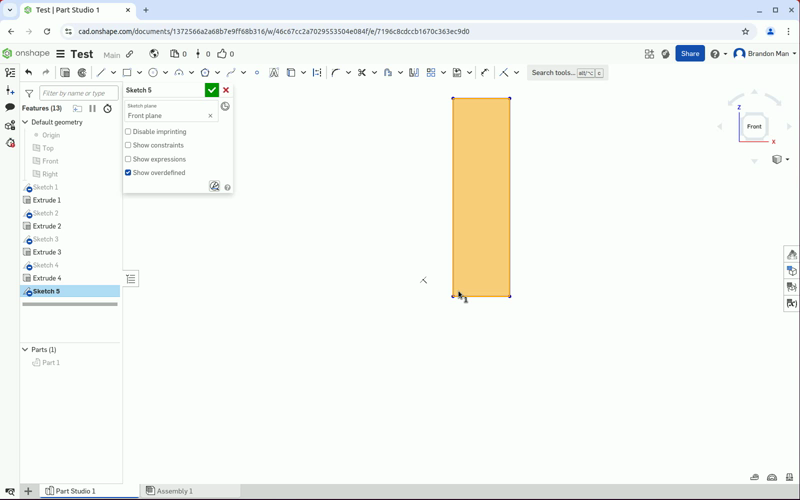
scroll(-6)
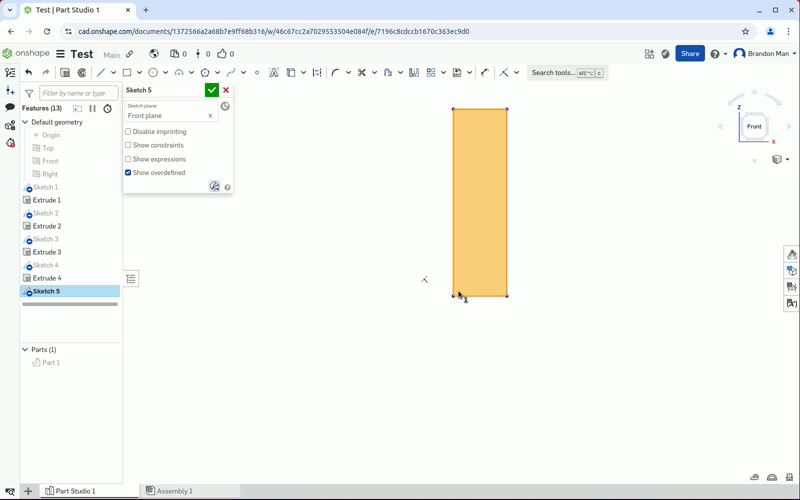
scroll(-6)
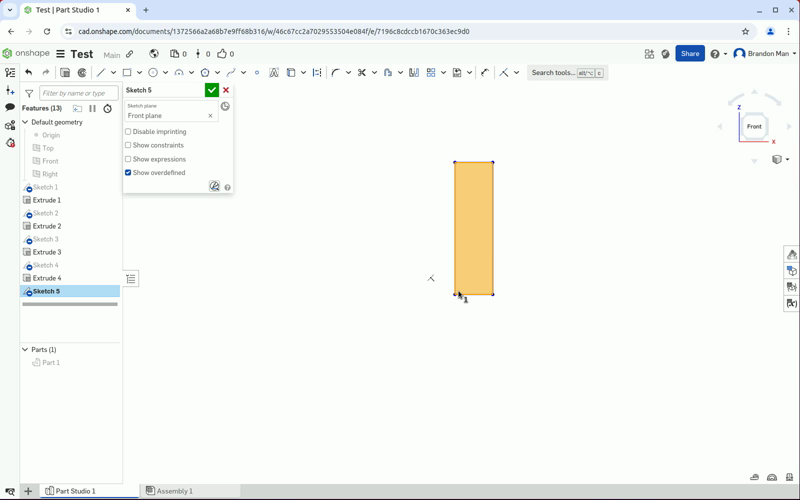
scroll(-6)
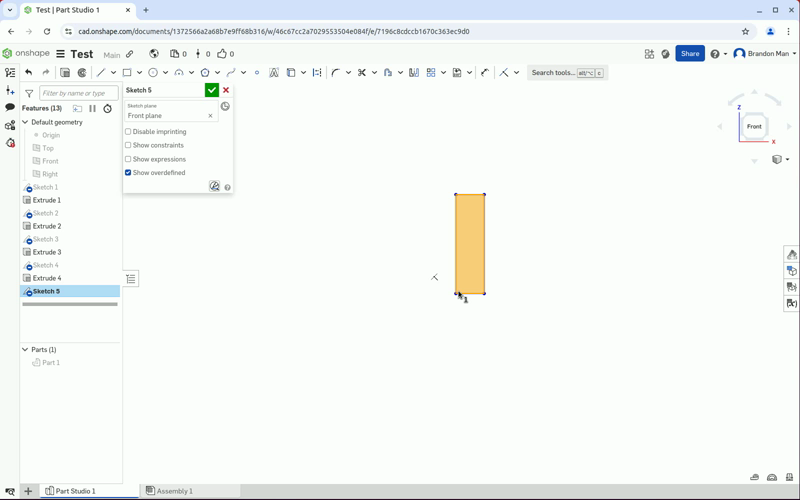
scroll(-6)
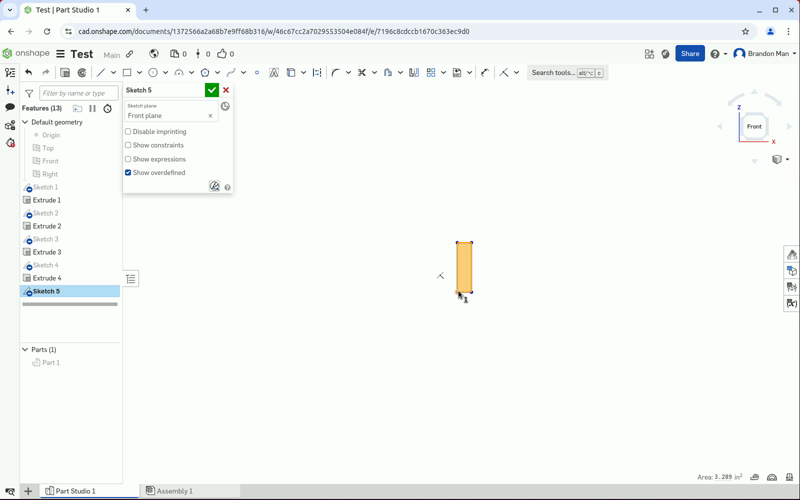
scroll(-6)
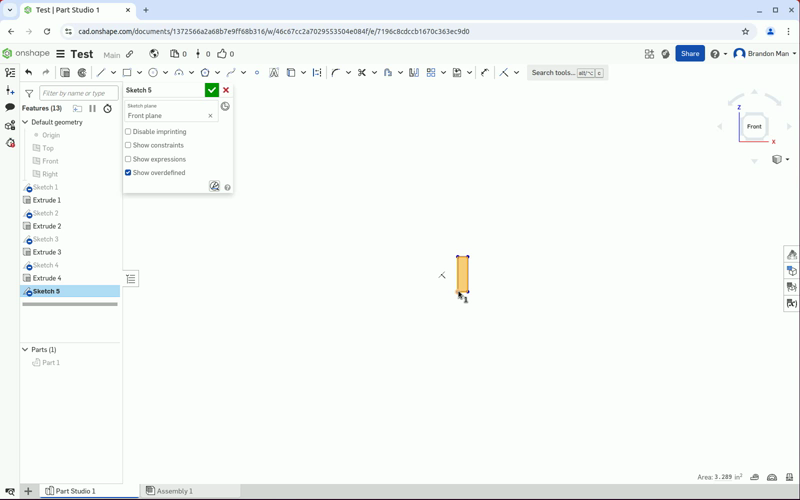
scroll(-6)
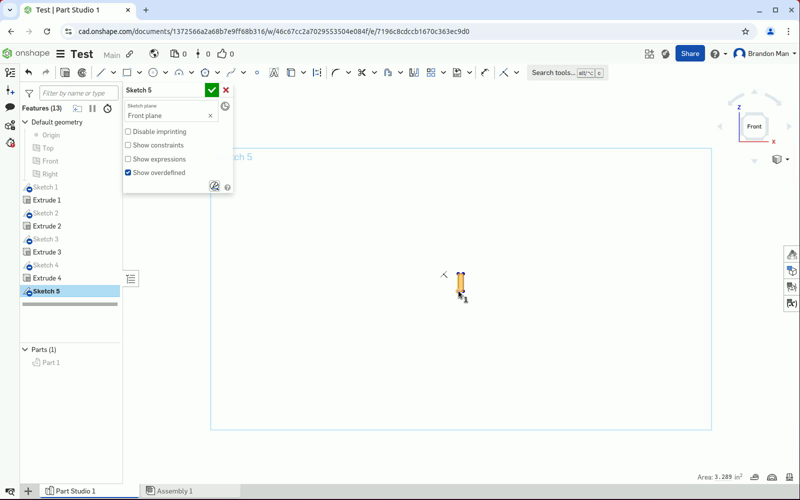
mouse_move(73, 352)
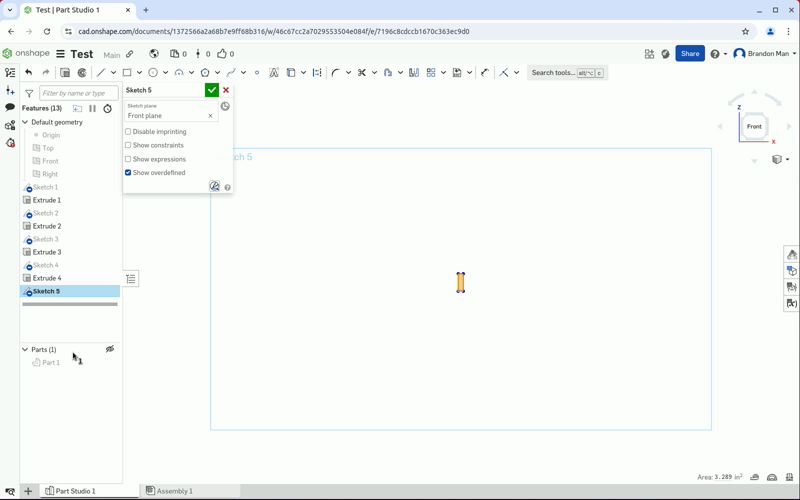
key(shift+y)
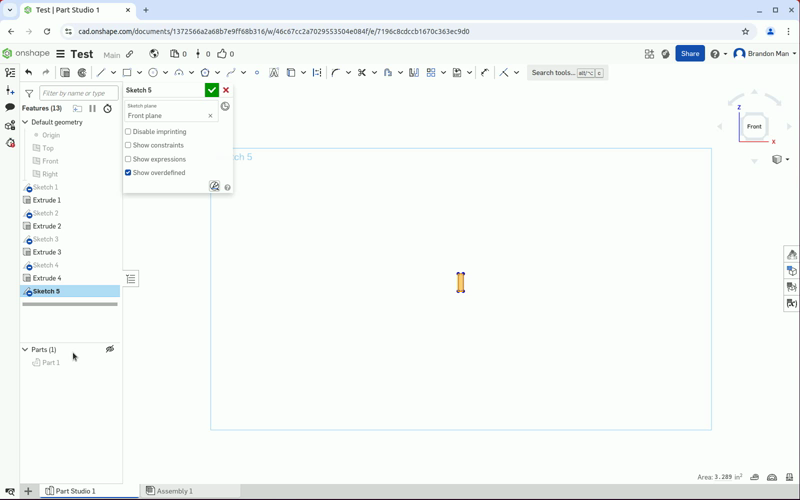
key(shift+e)
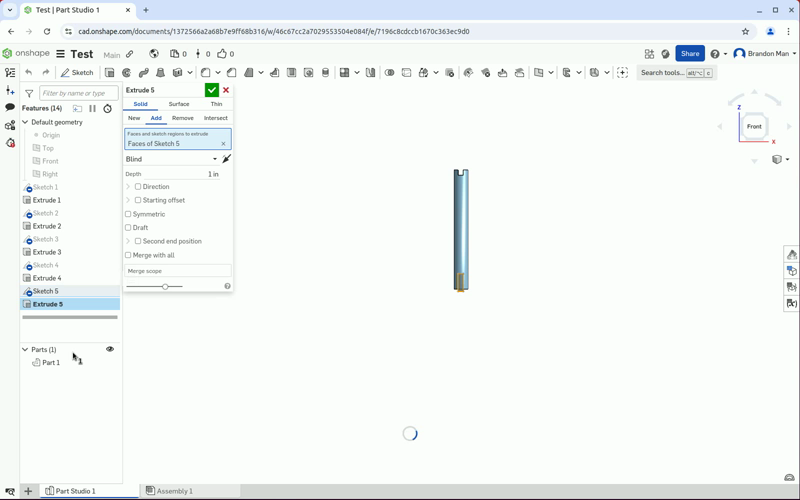
mouse_move(143, 106)
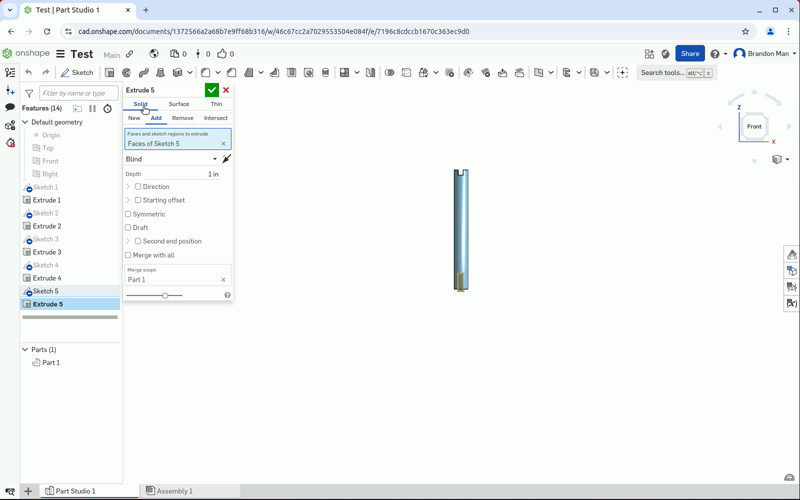
click(143, 106)
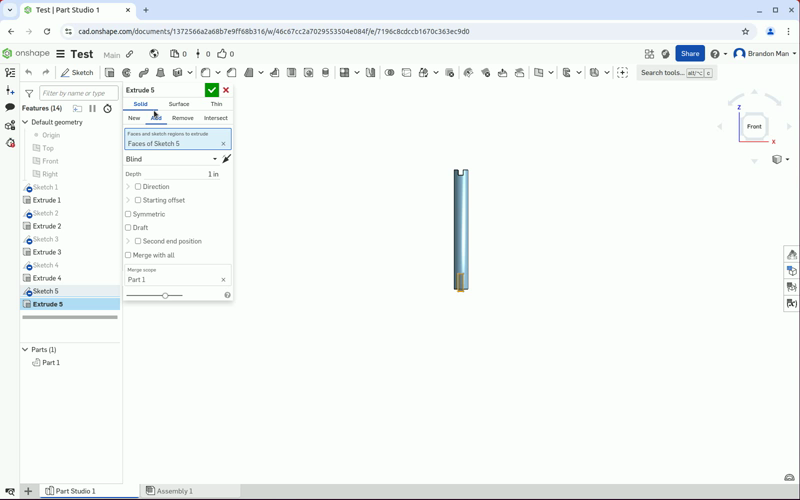
mouse_move(186, 120)
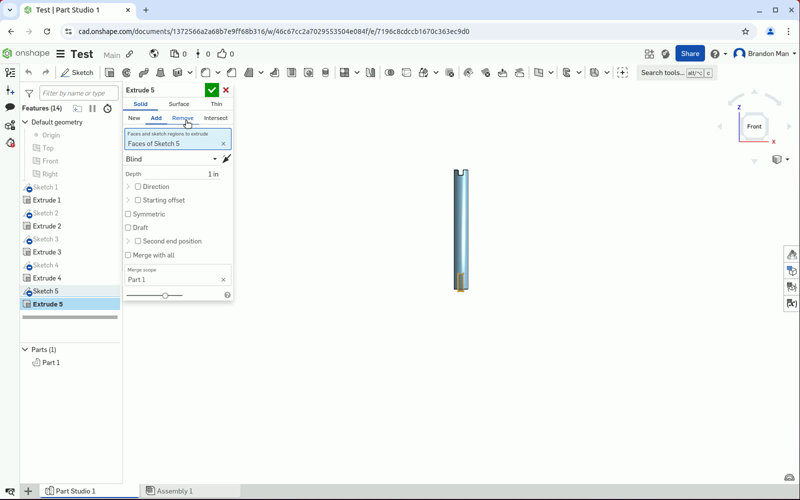
click(186, 120)
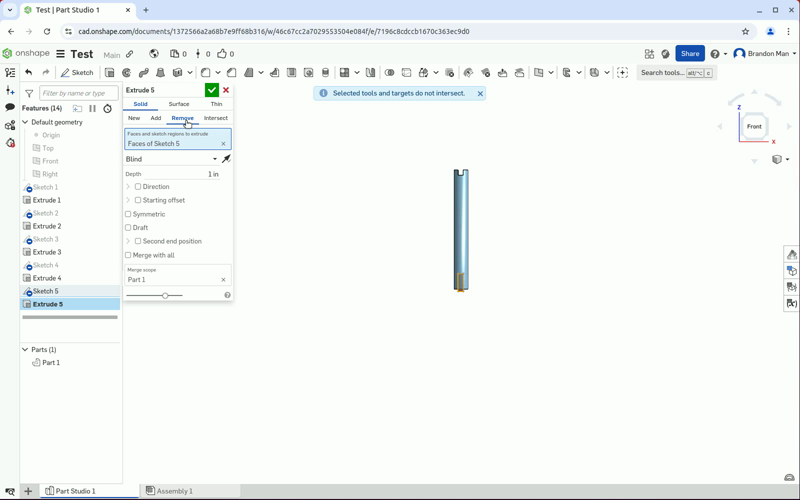
key(tab, 4)
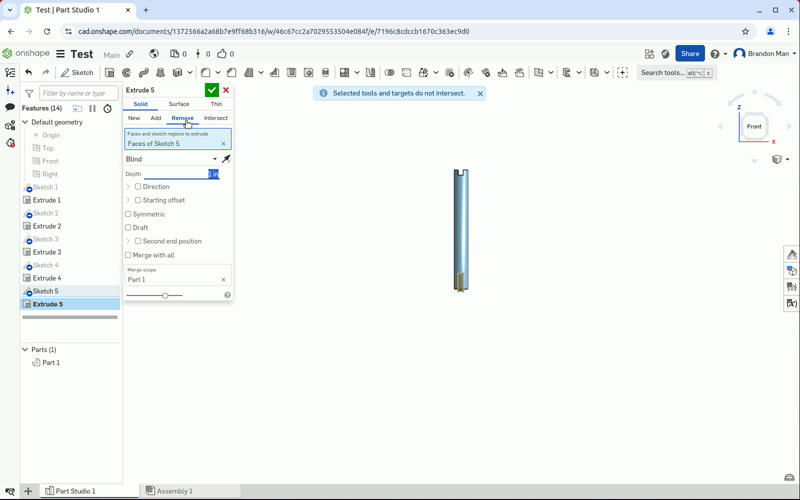
text(-23.108)
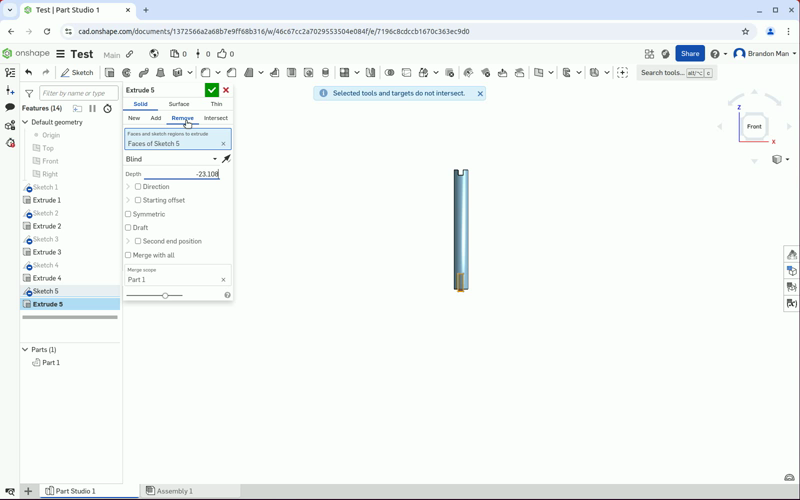
key(tab, 6)
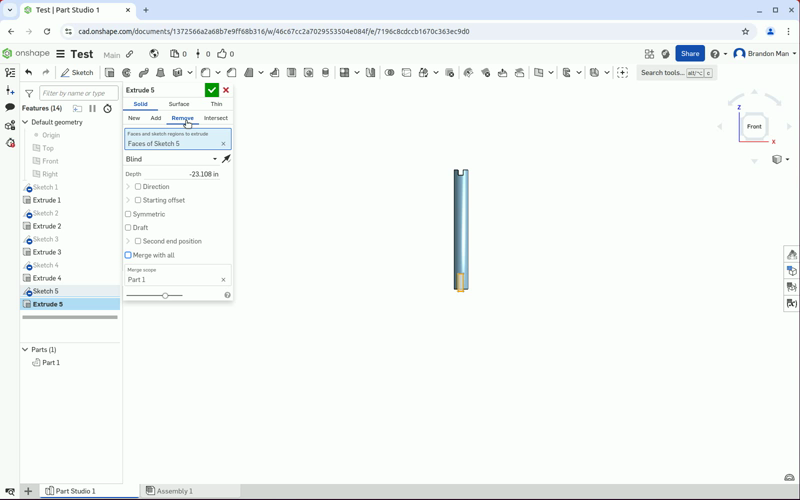
key(space)
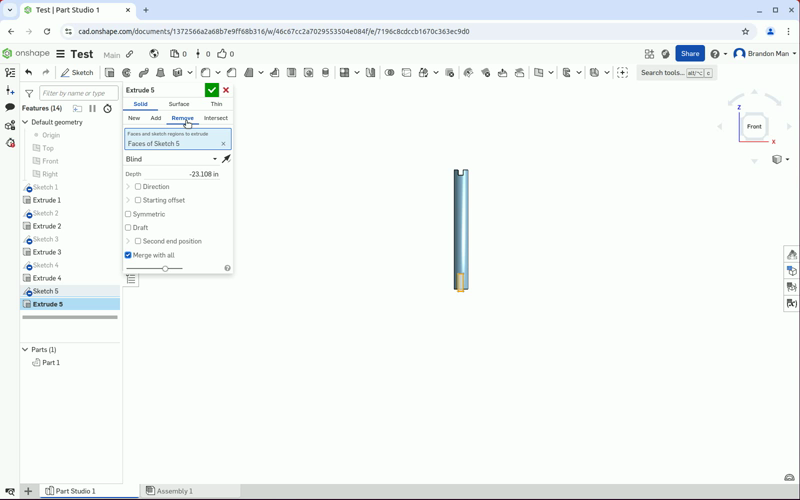
key(enter)
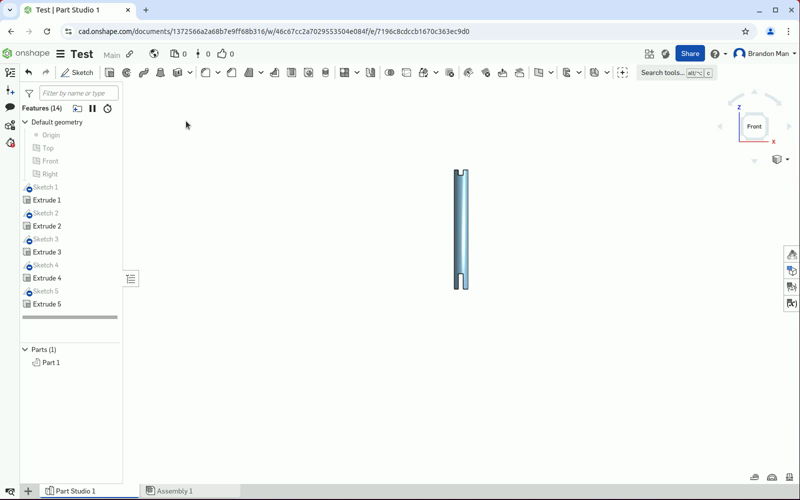
key(shift+h)
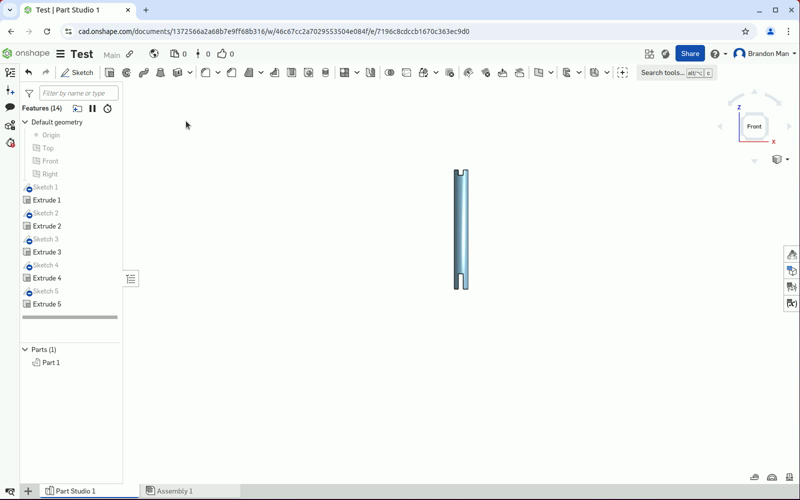
key(shift+h)
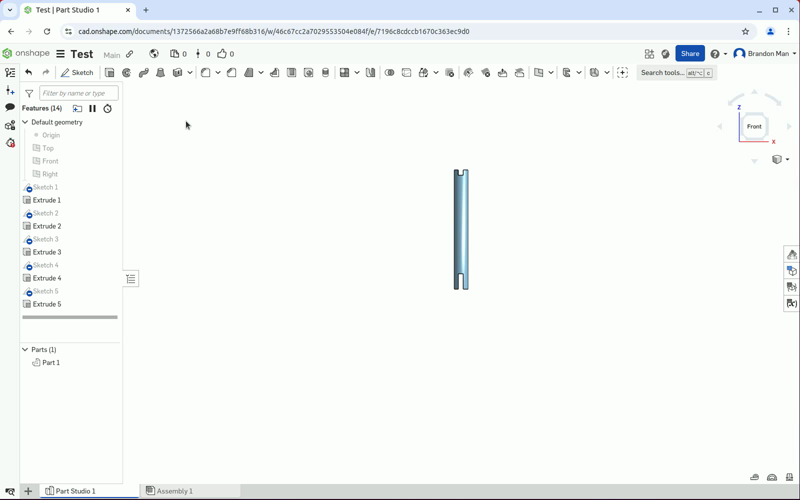
mouse_move(73, 189)
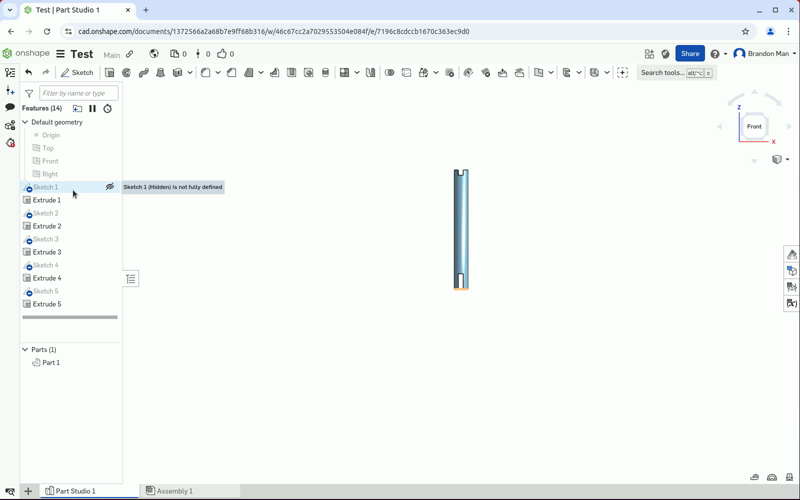
click(73, 189)
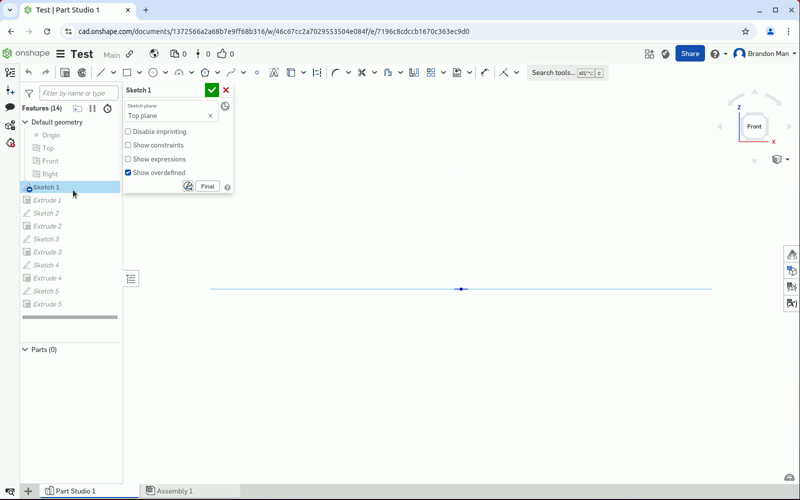
mouse_move(229, 92)
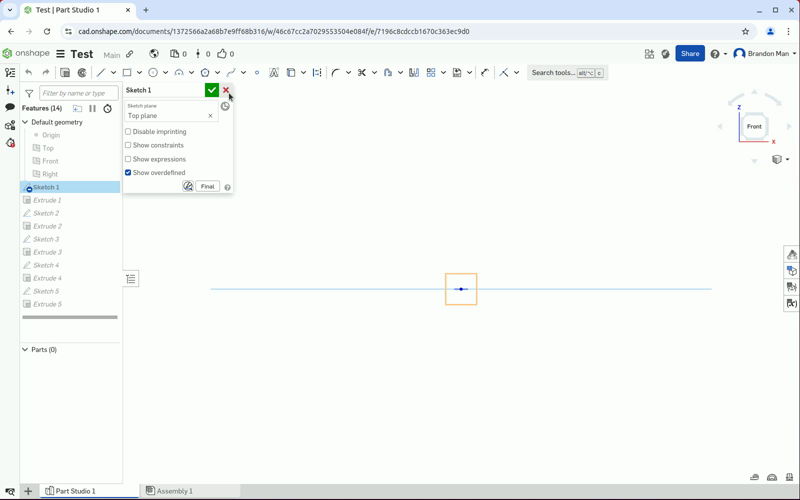
click(229, 92)
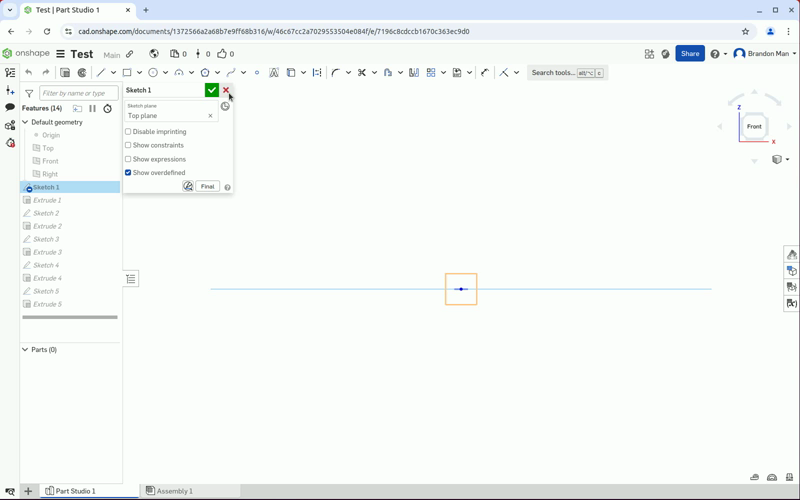
key(shift+s)
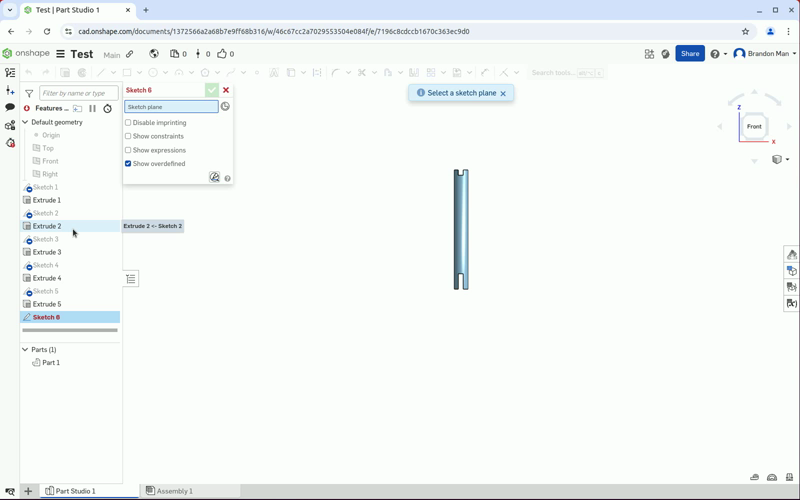
scroll(3)
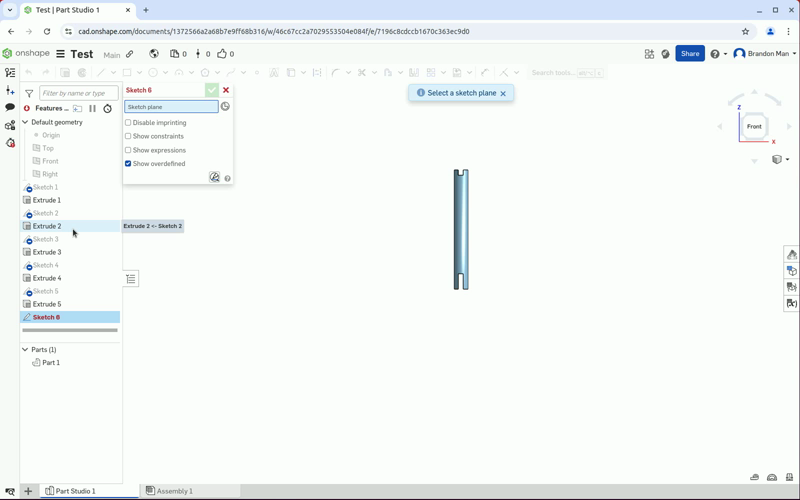
mouse_move(73, 163)
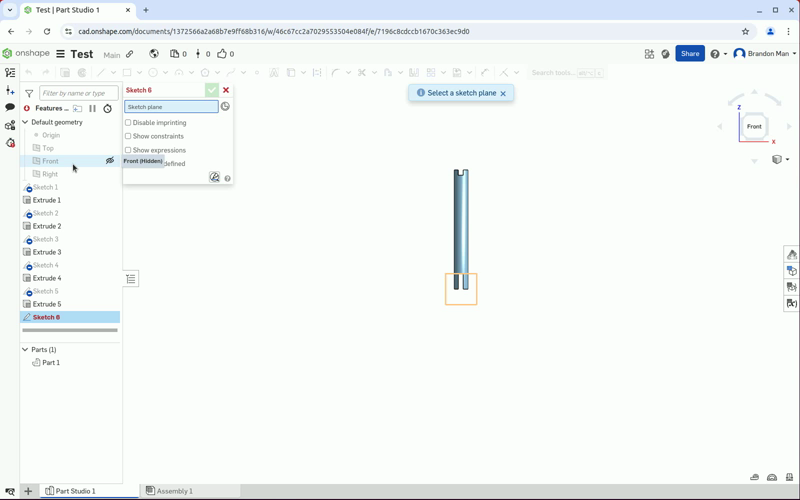
click(73, 163)
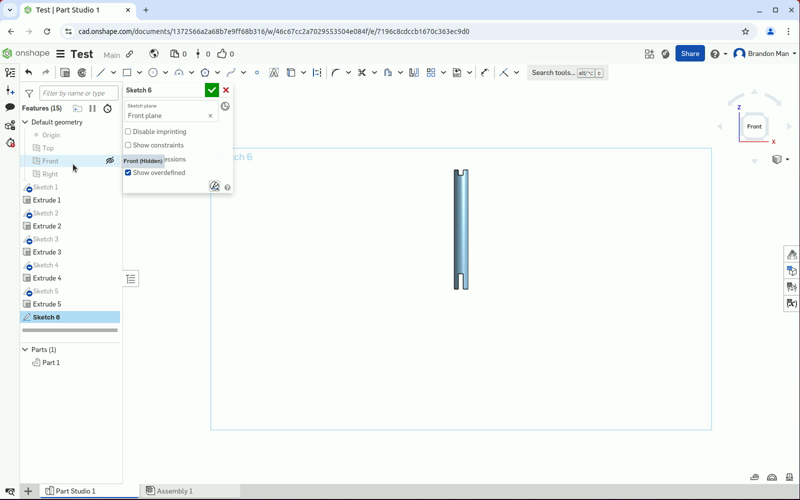
mouse_move(73, 352)
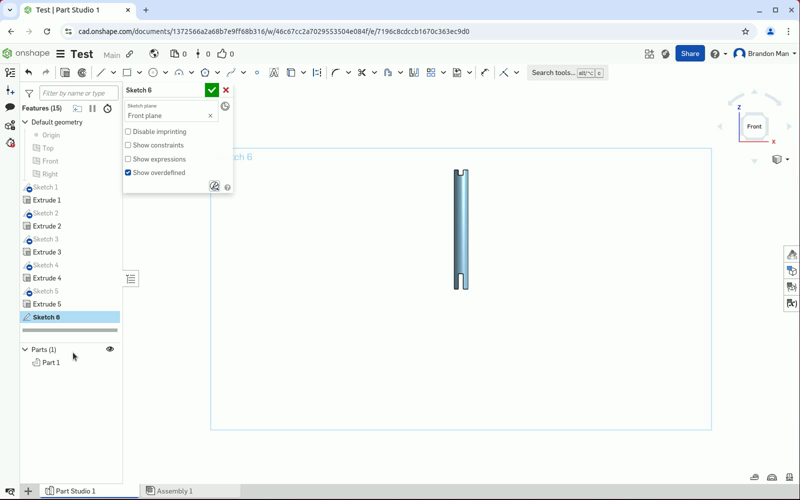
key(y)
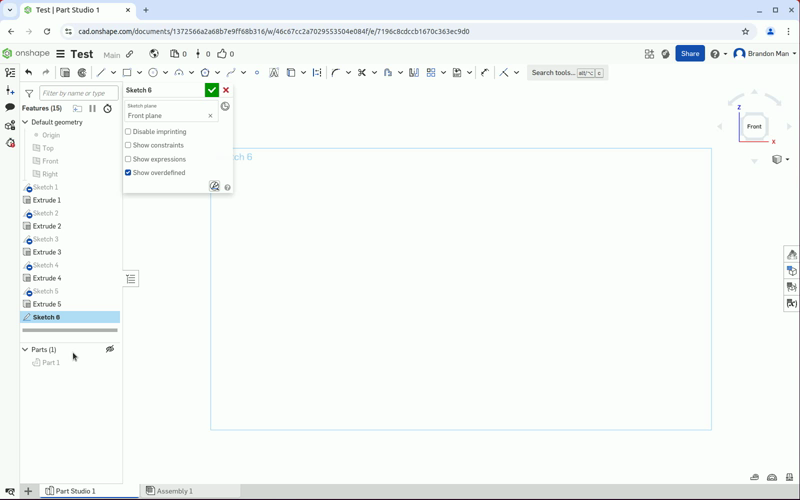
key(l)
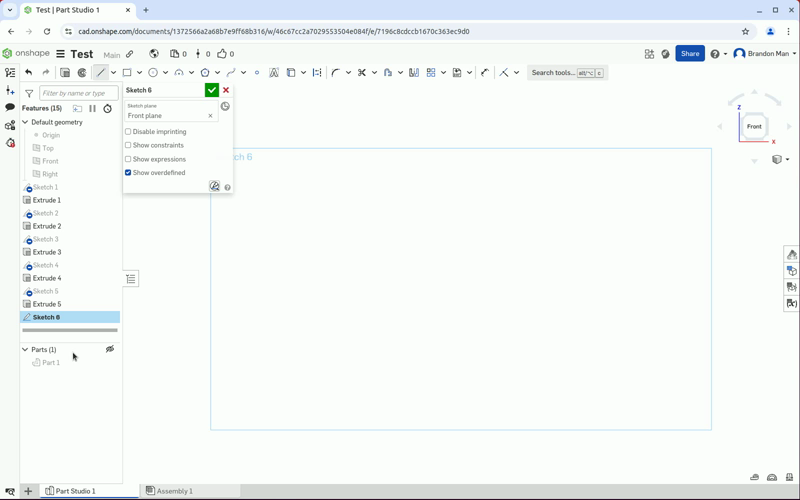
key_down(shift)
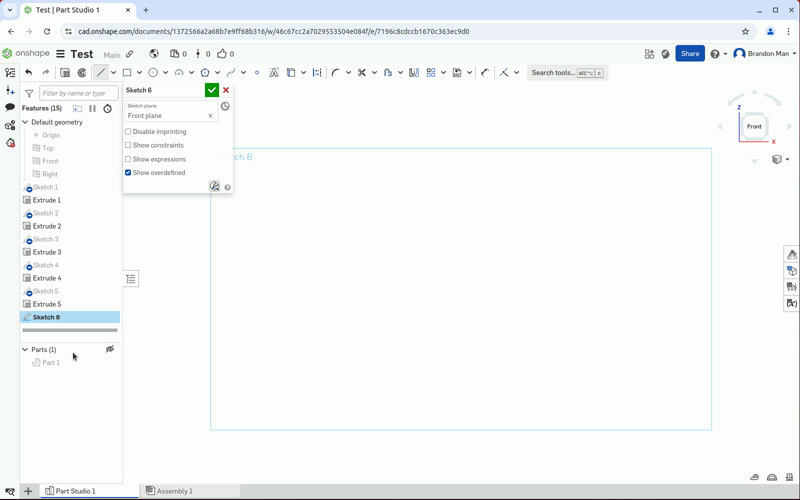
mouse_move(458, 175)
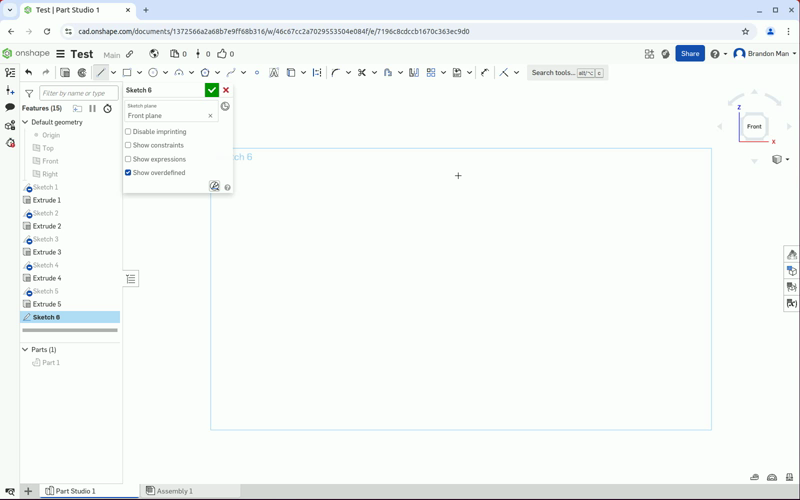
click(458, 175)
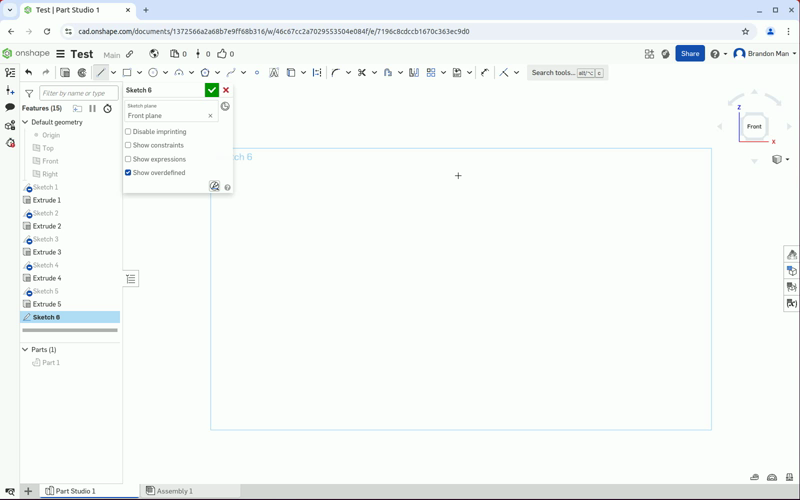
key_up(shift)
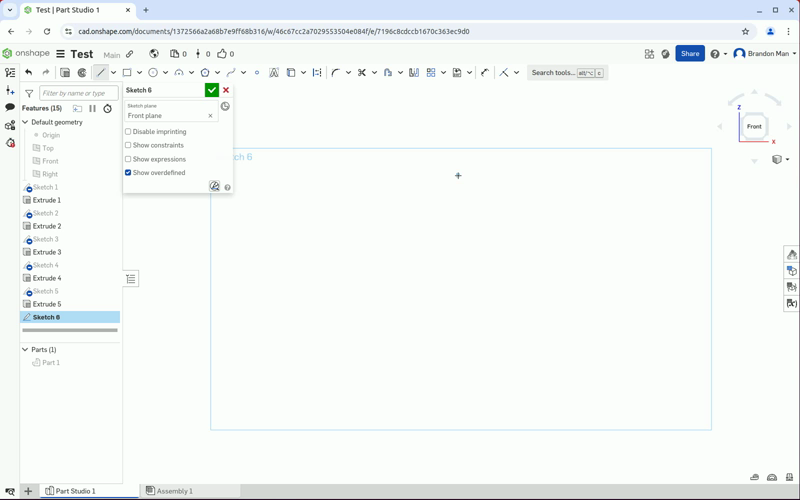
key_down(shift)
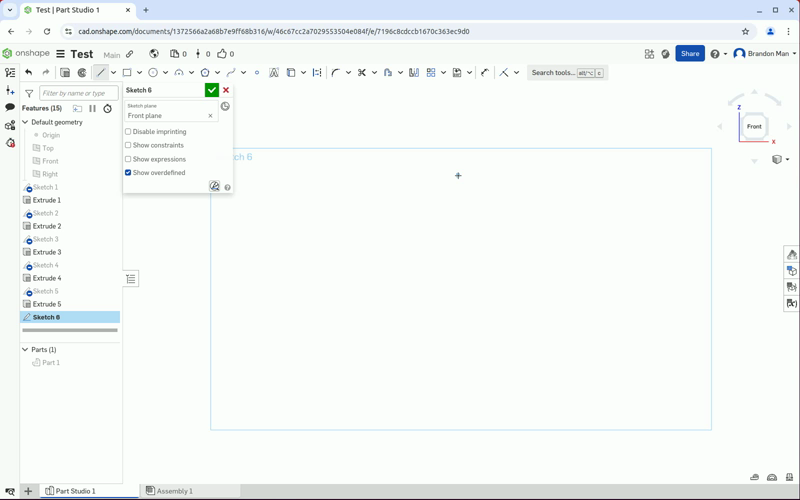
mouse_move(488, 175)
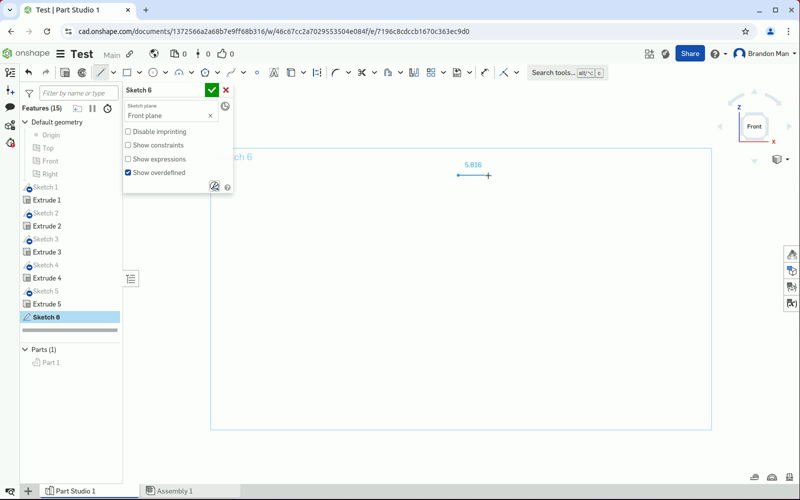
mouse_move(463, 175)
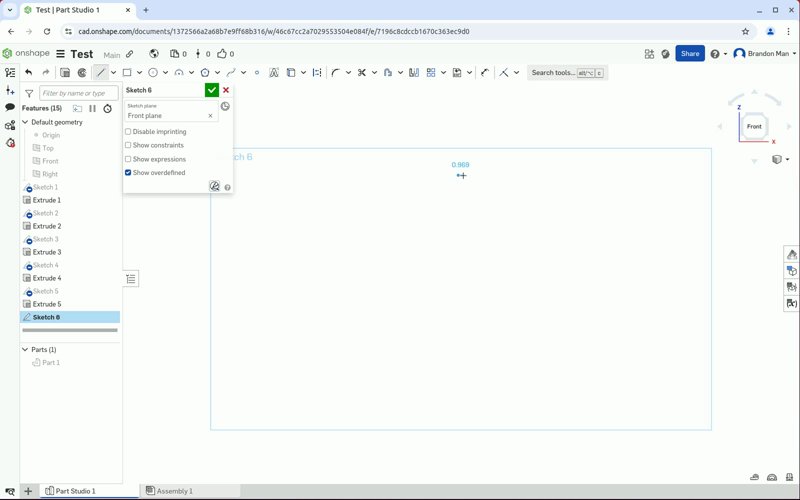
scroll(6)
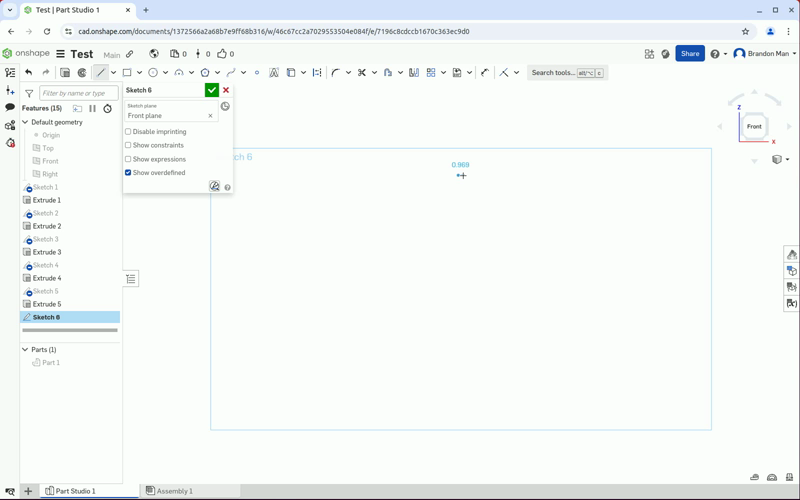
scroll(6)
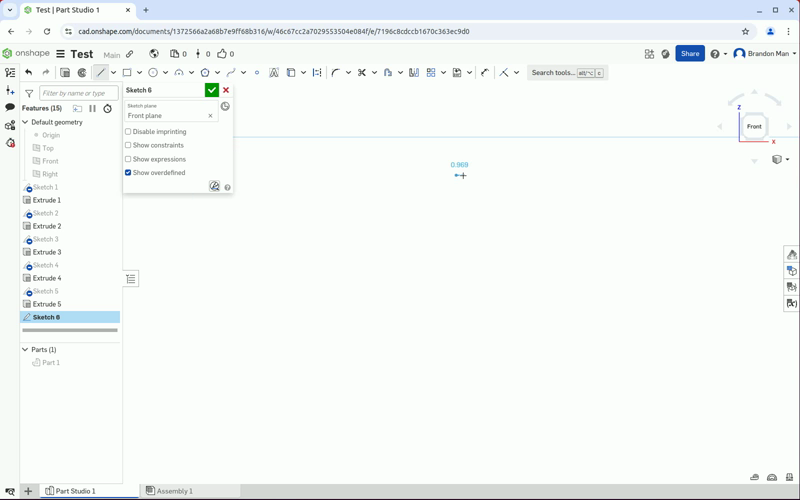
scroll(6)
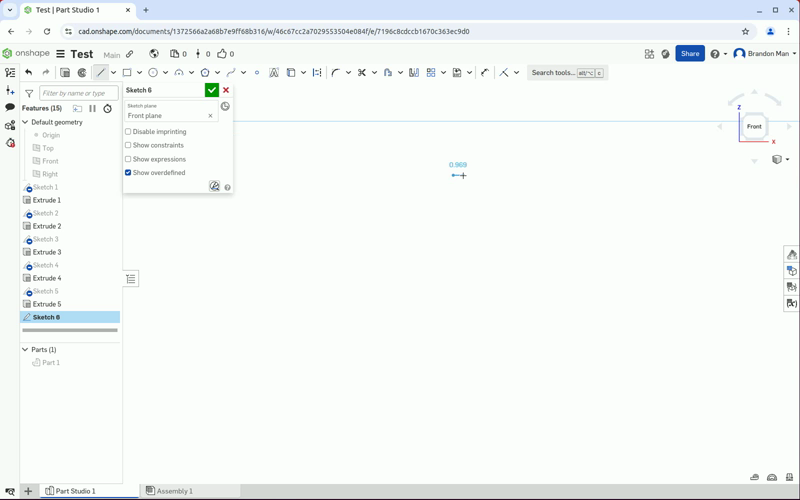
scroll(6)
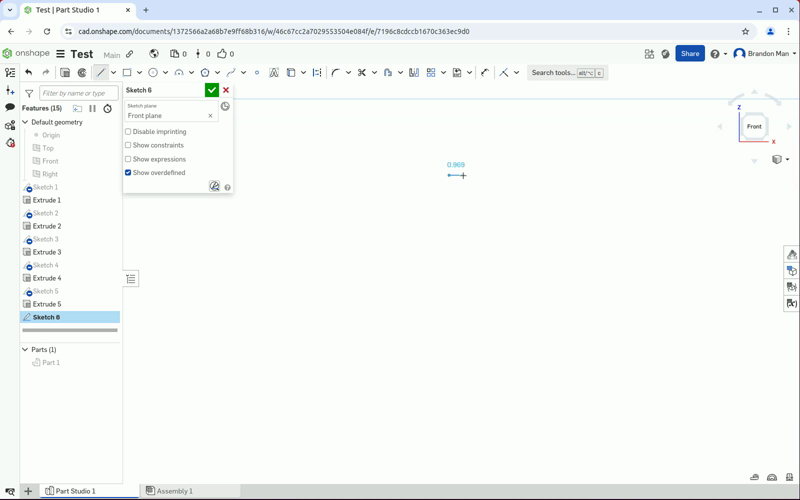
scroll(6)
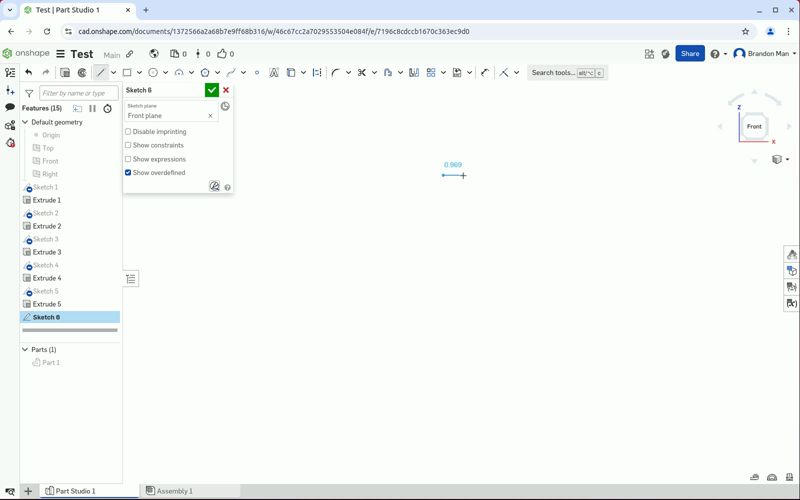
scroll(6)
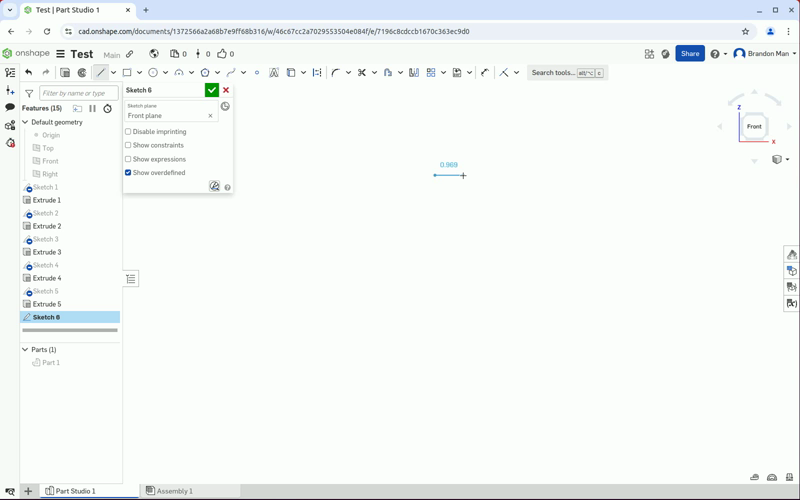
scroll(6)
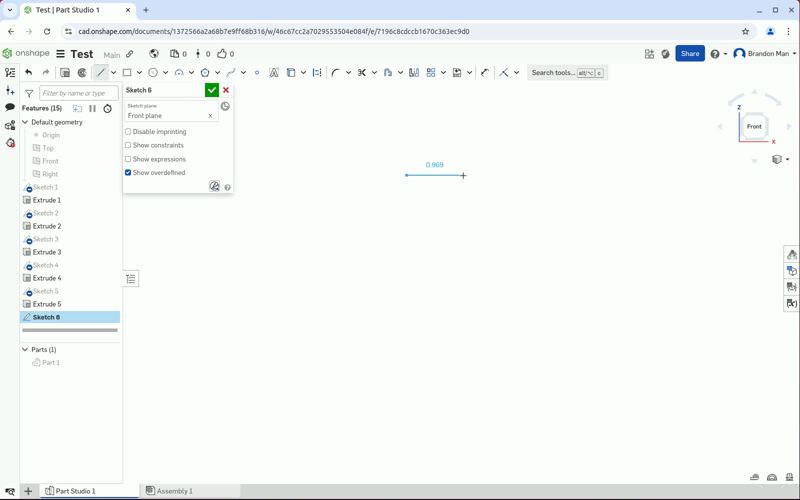
click(463, 175)
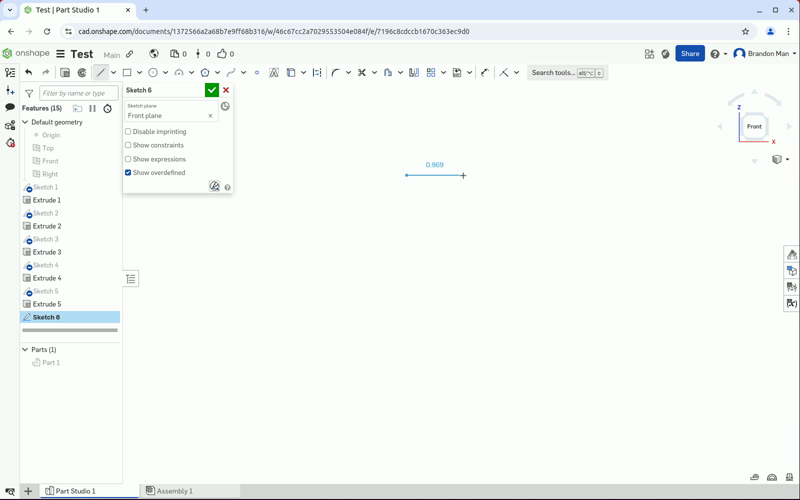
scroll(-6)
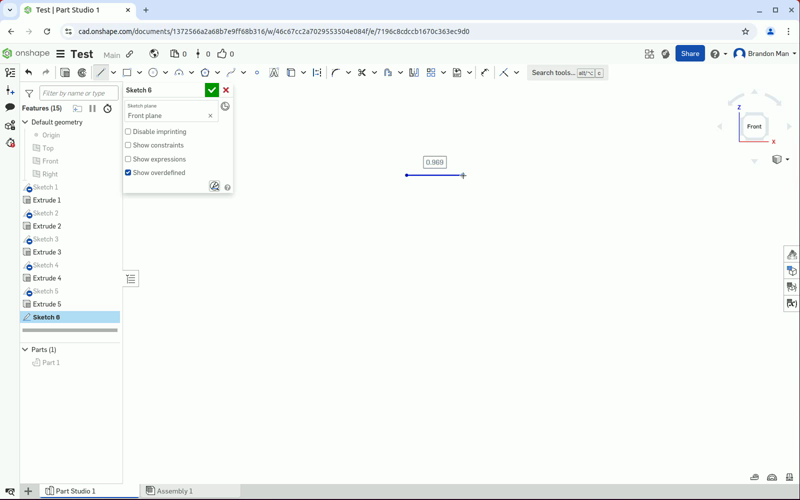
scroll(-6)
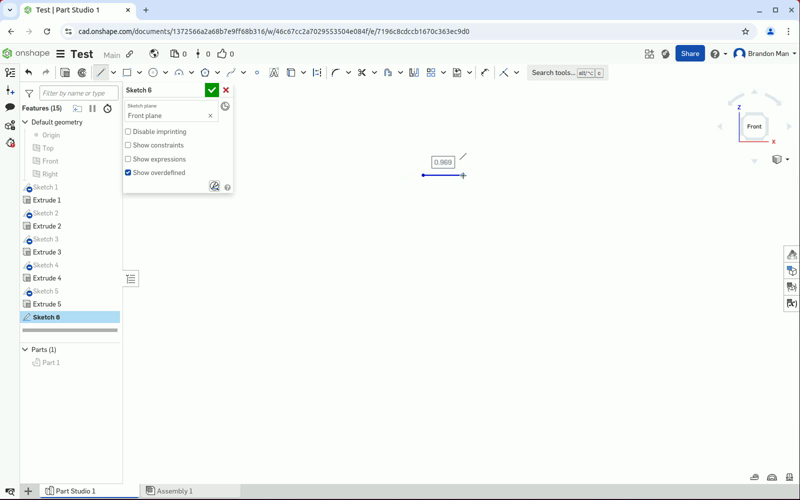
scroll(-6)
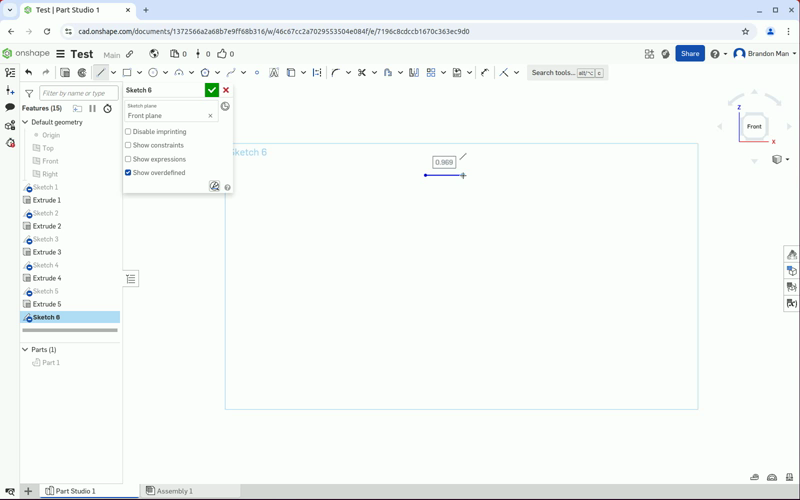
scroll(-6)
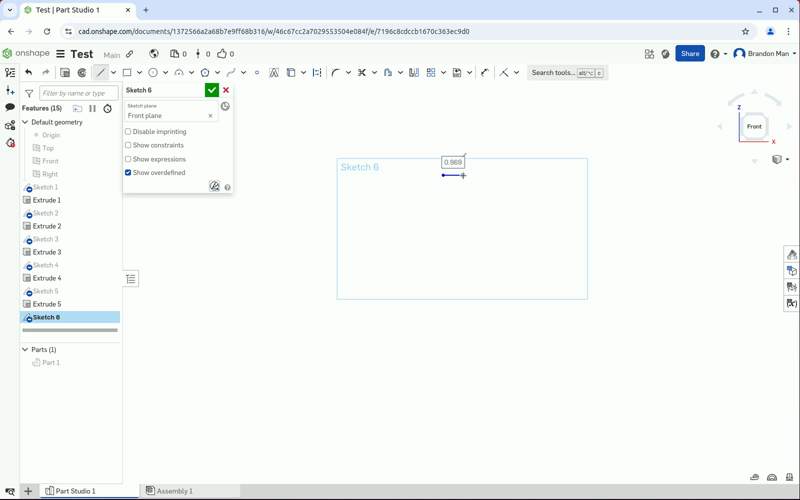
scroll(-6)
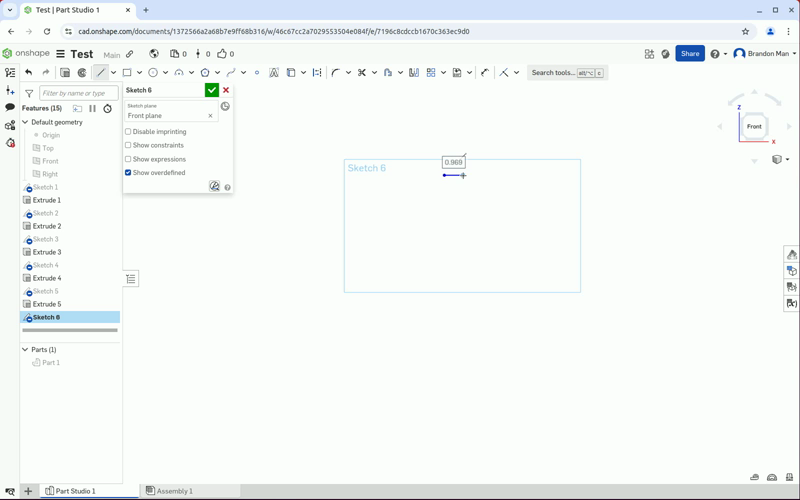
scroll(-6)
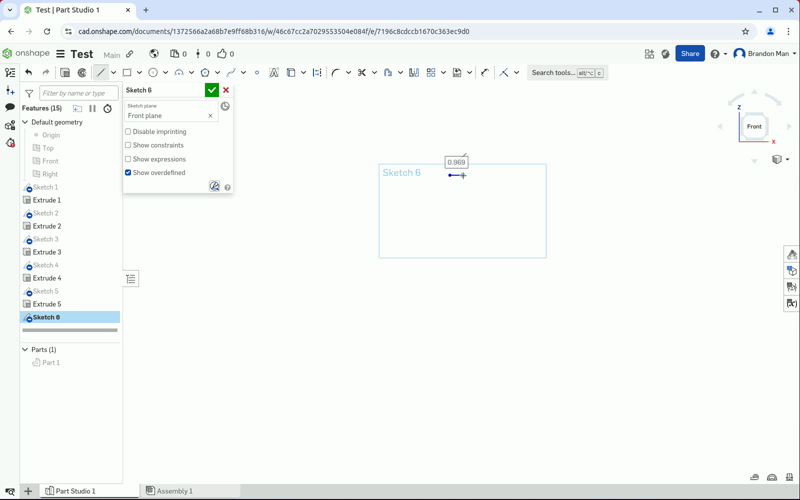
scroll(-6)
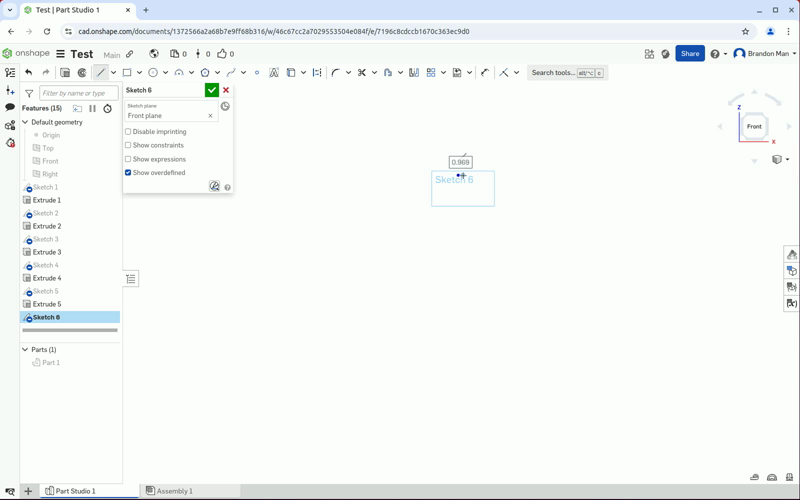
key_up(shift)
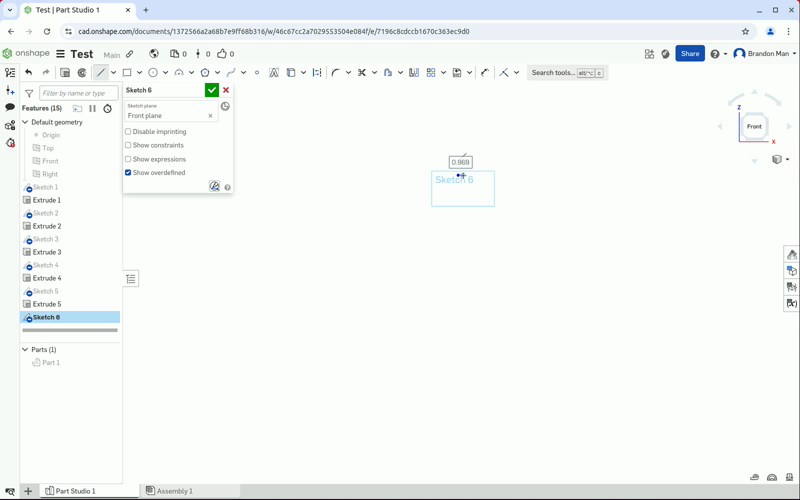
key_down(shift)
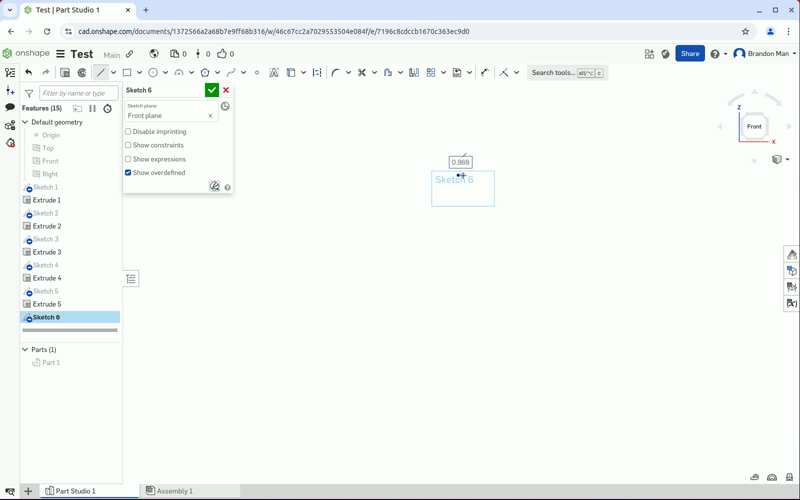
mouse_move(493, 175)
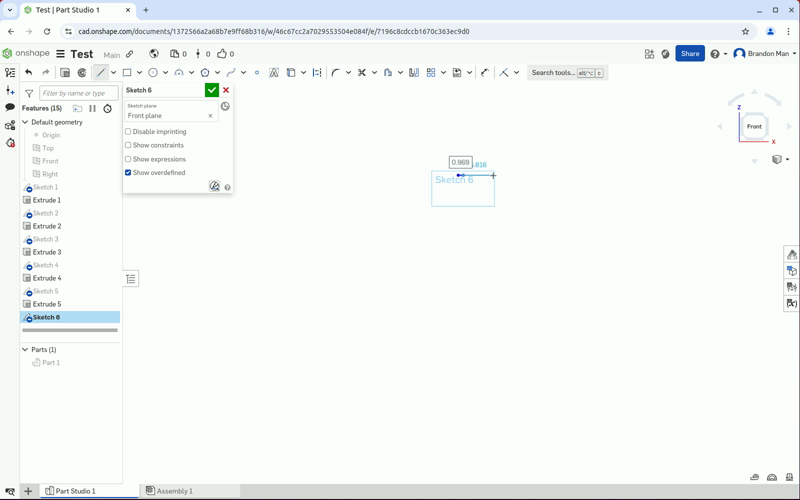
mouse_move(463, 157)
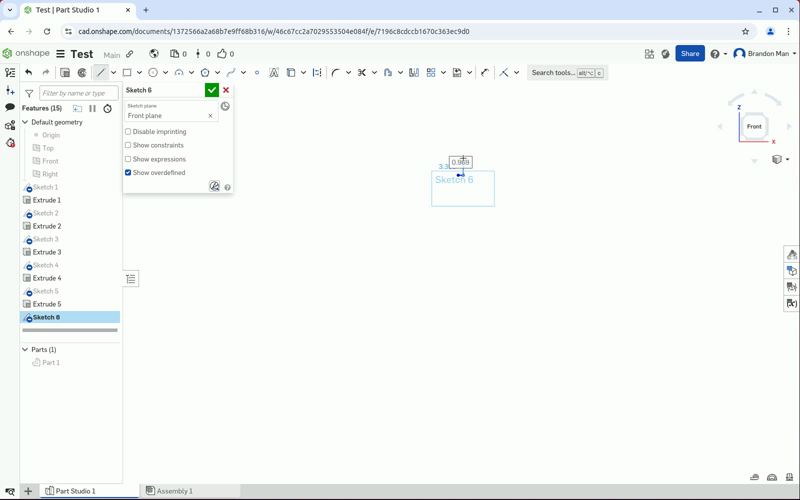
click(463, 157)
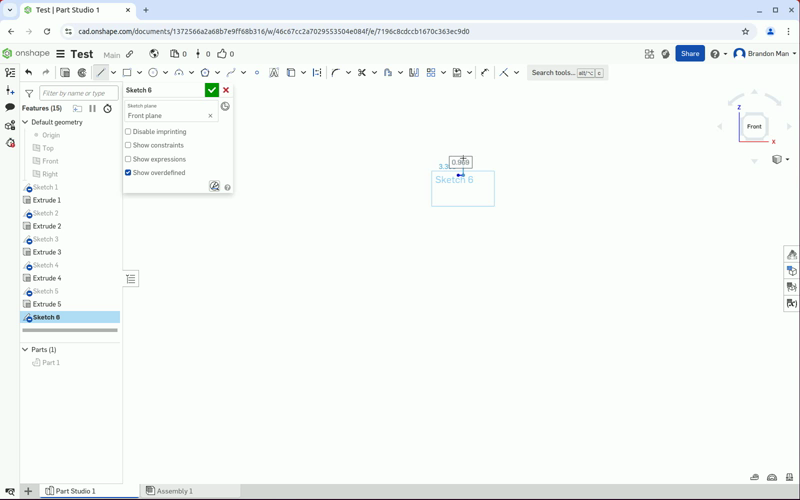
key_up(shift)
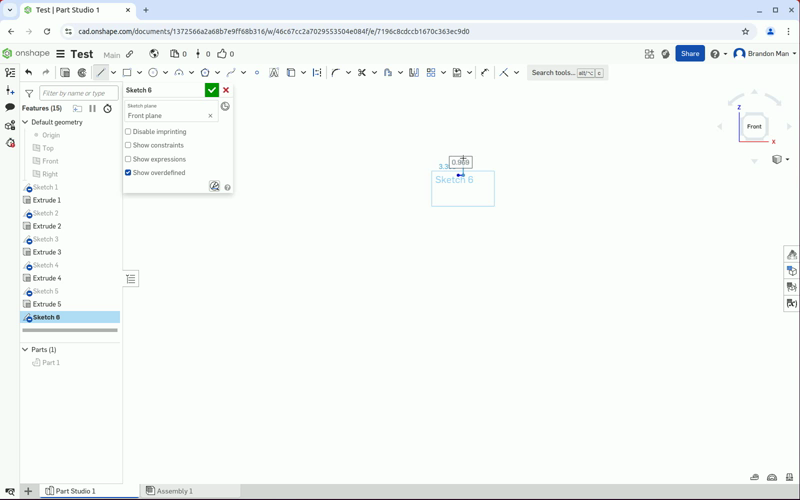
key_down(shift)
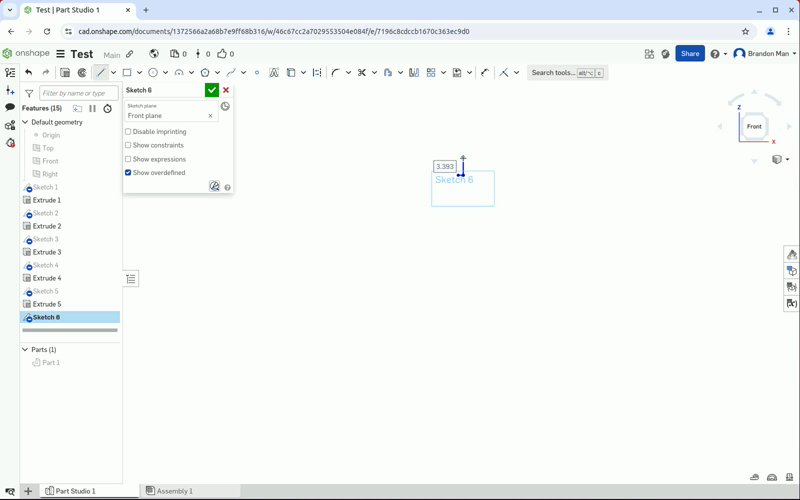
mouse_move(493, 157)
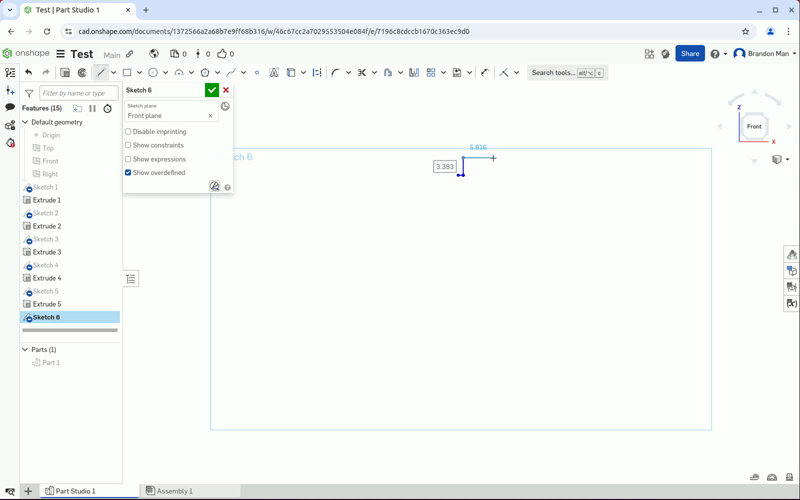
mouse_move(458, 157)
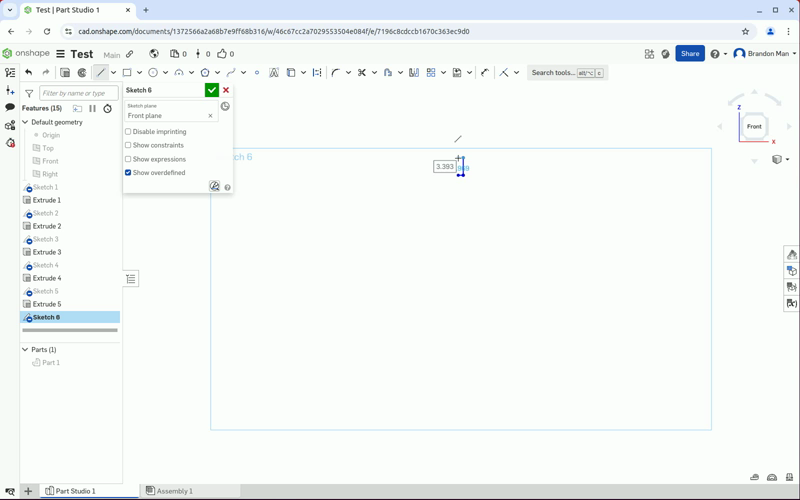
scroll(6)
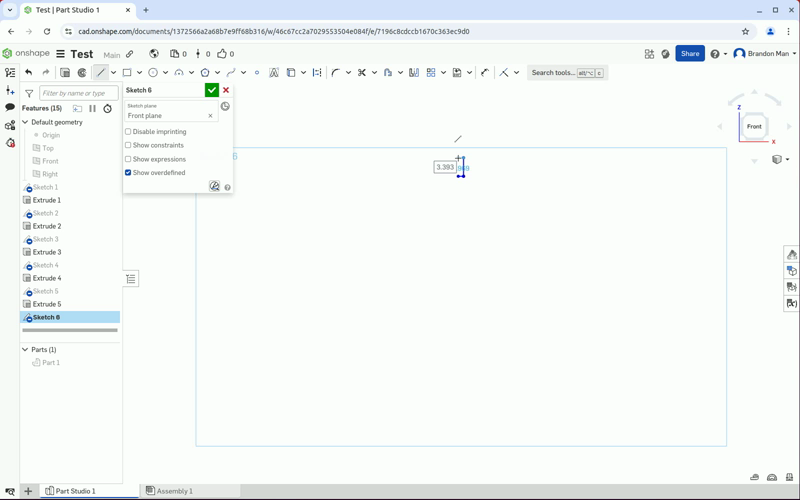
scroll(6)
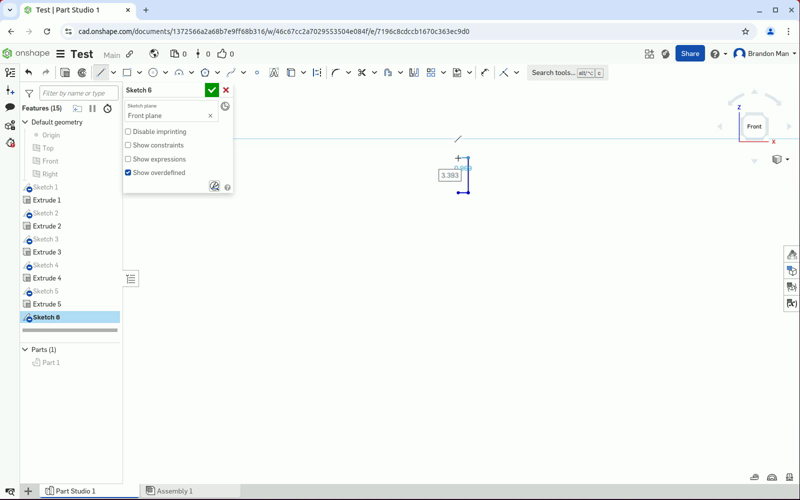
scroll(6)
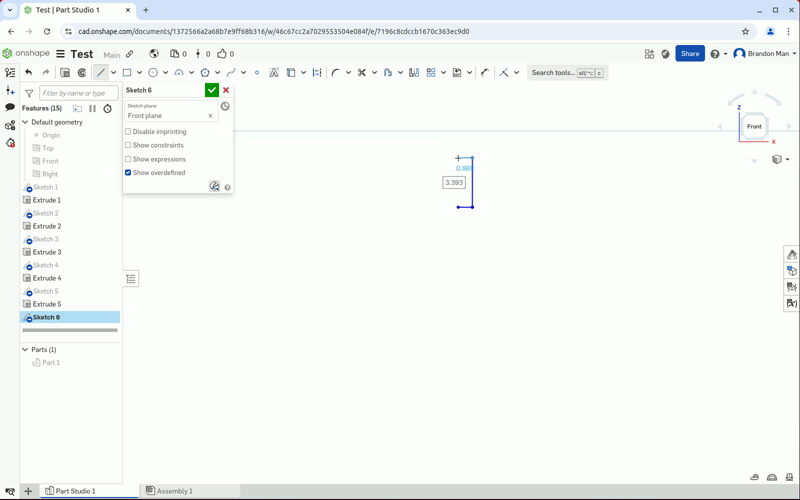
scroll(6)
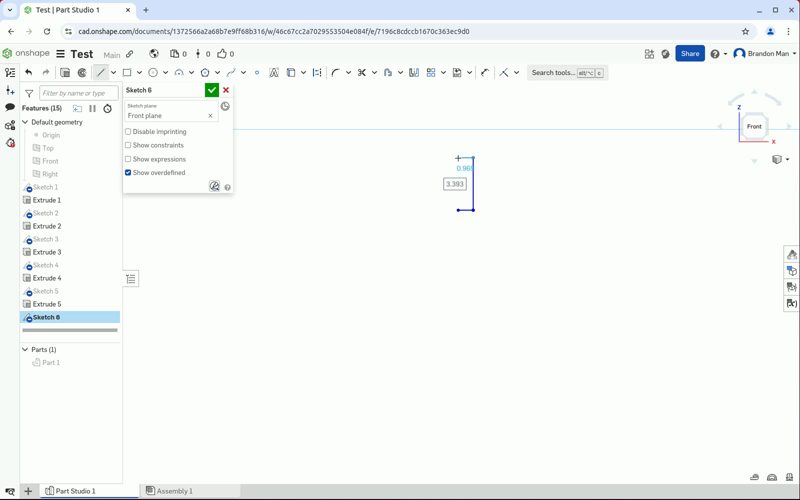
scroll(6)
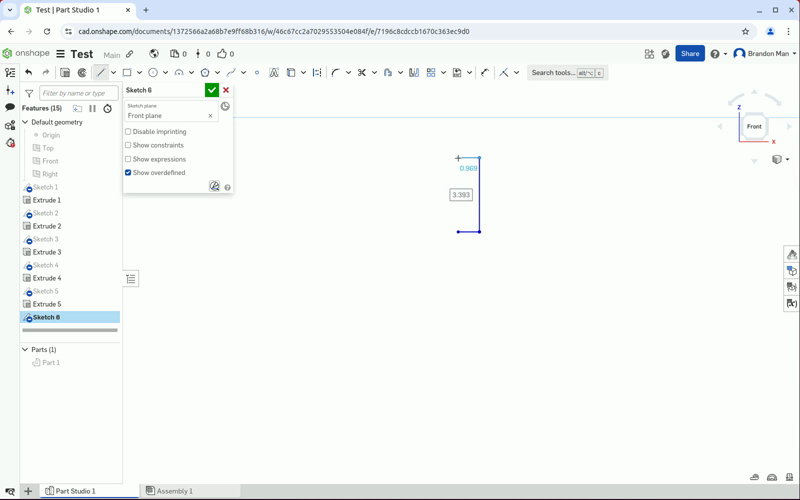
scroll(6)
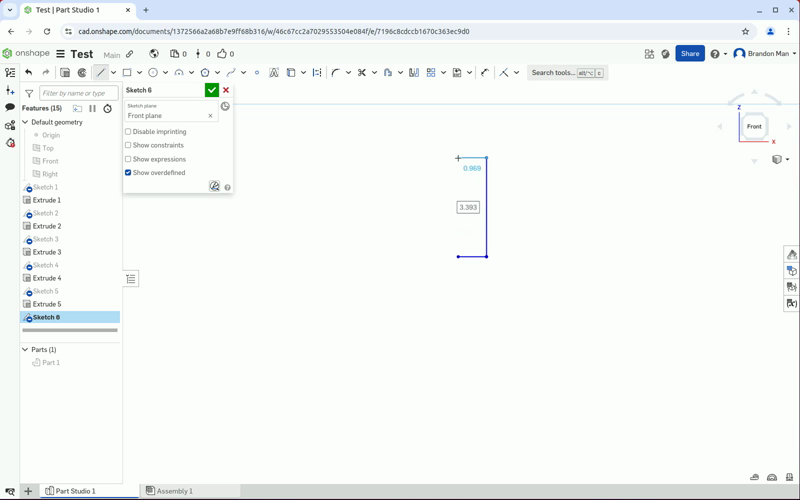
scroll(6)
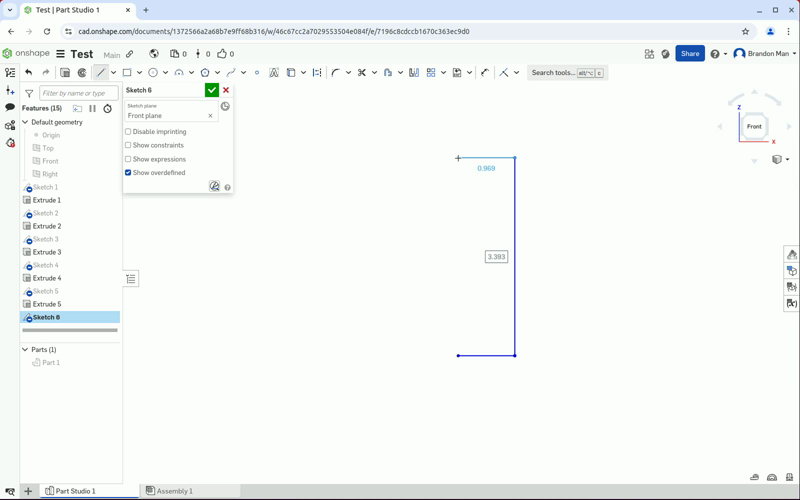
click(458, 157)
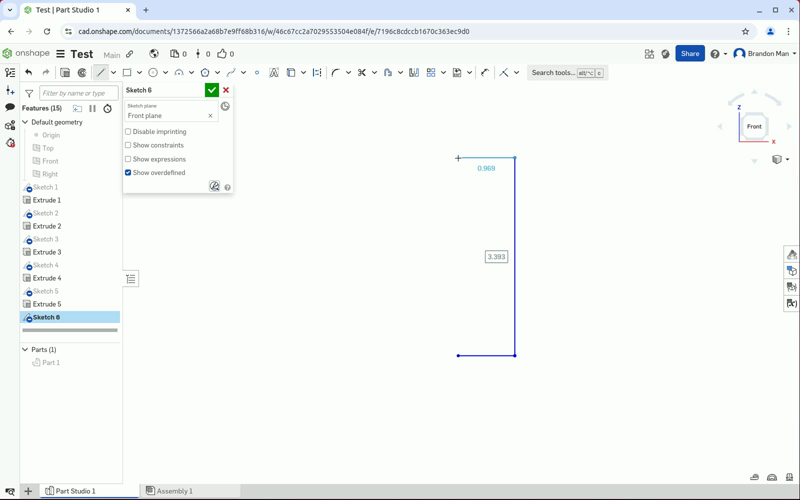
scroll(-6)
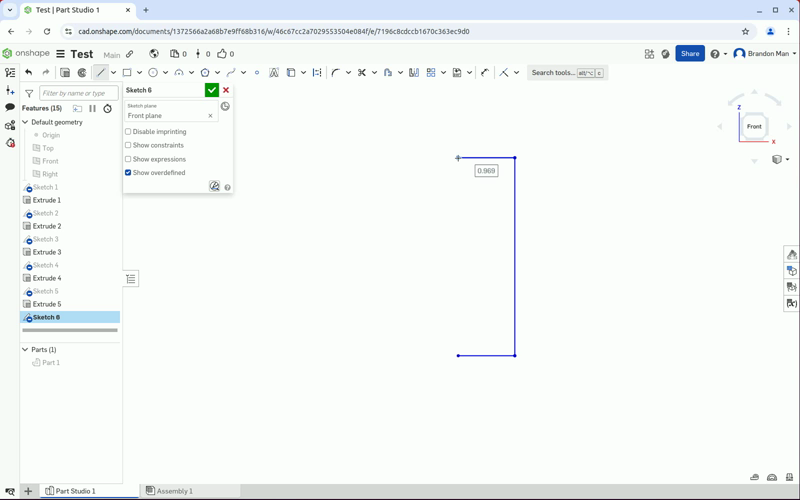
scroll(-6)
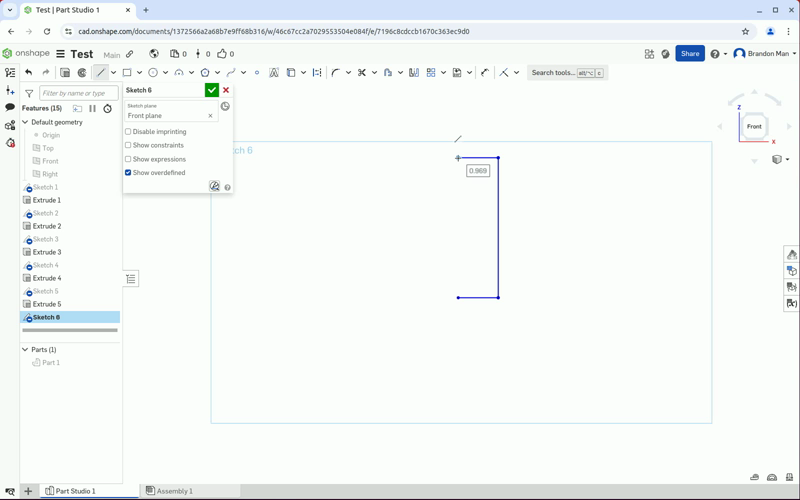
scroll(-6)
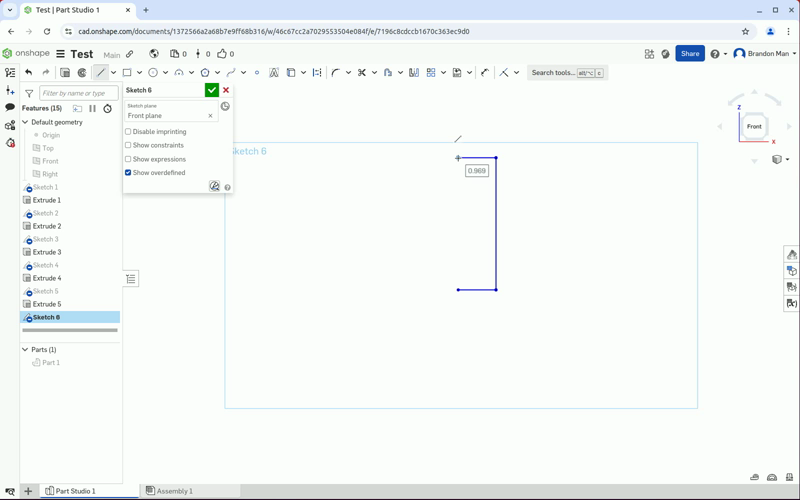
scroll(-6)
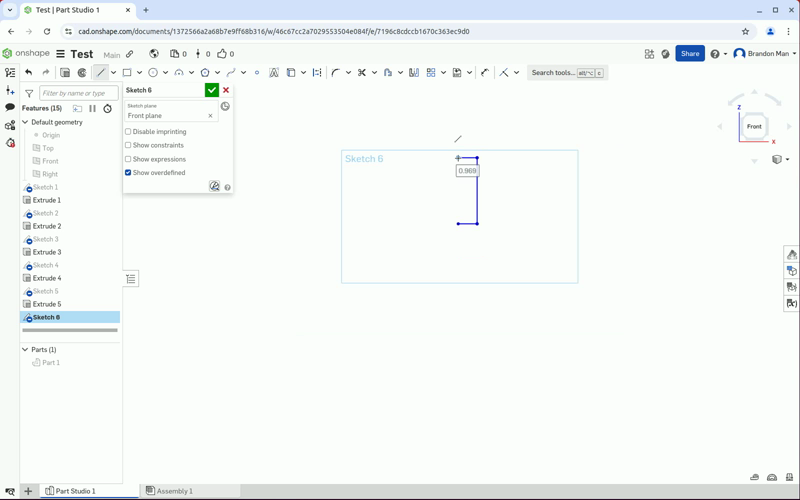
scroll(-6)
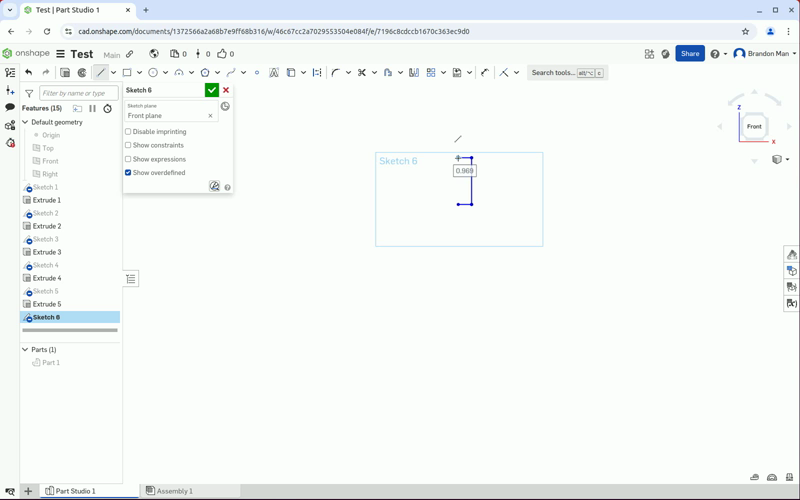
scroll(-6)
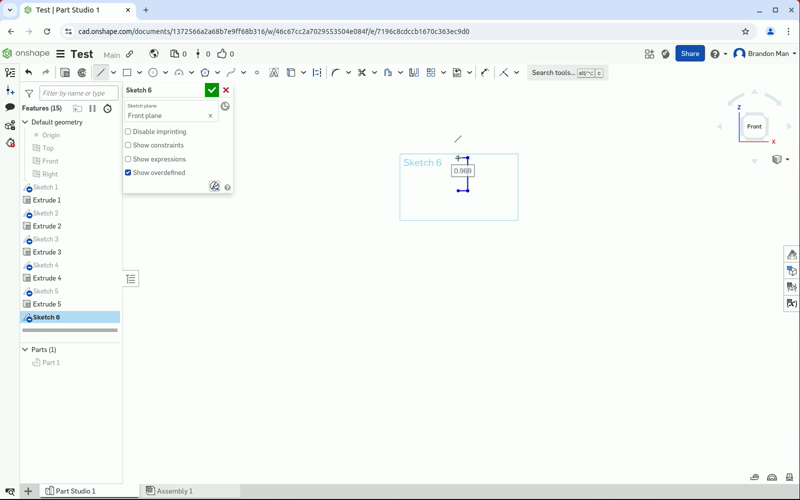
scroll(-6)
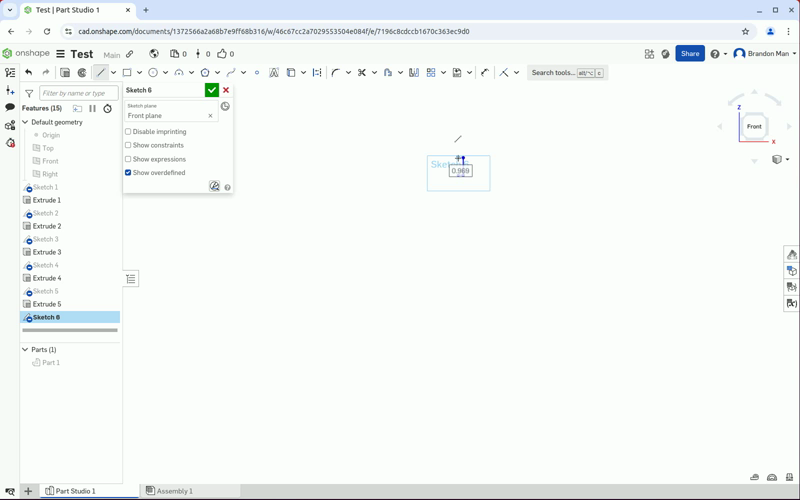
key_up(shift)
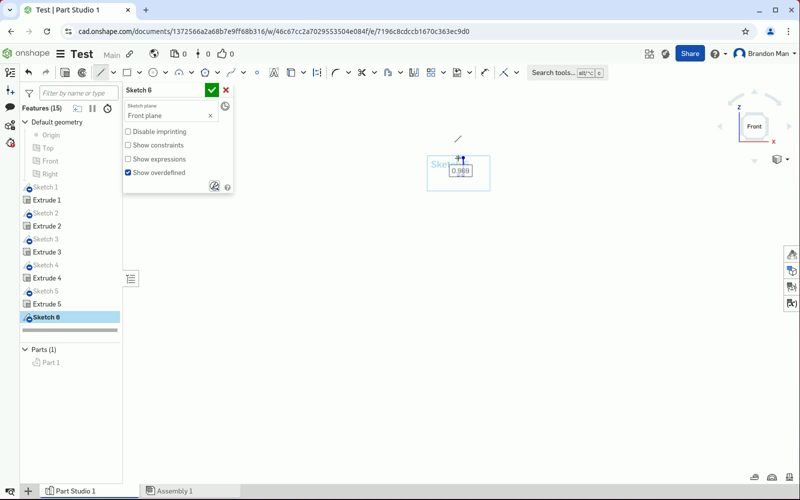
mouse_move(488, 157)
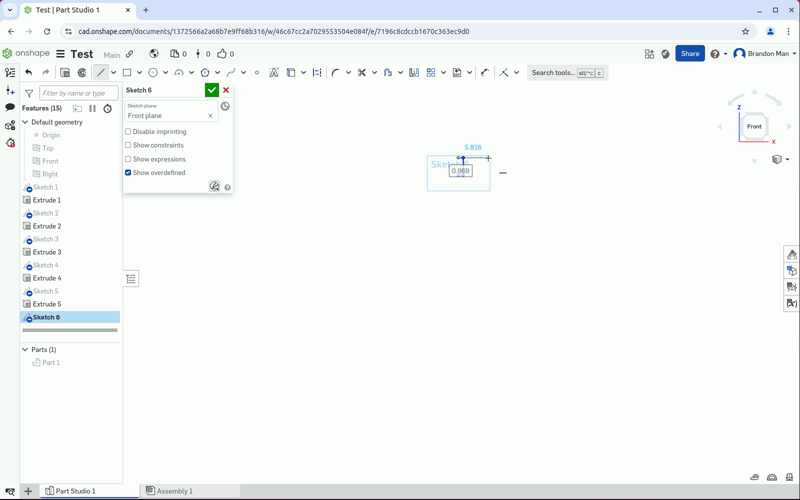
key_down(shift)
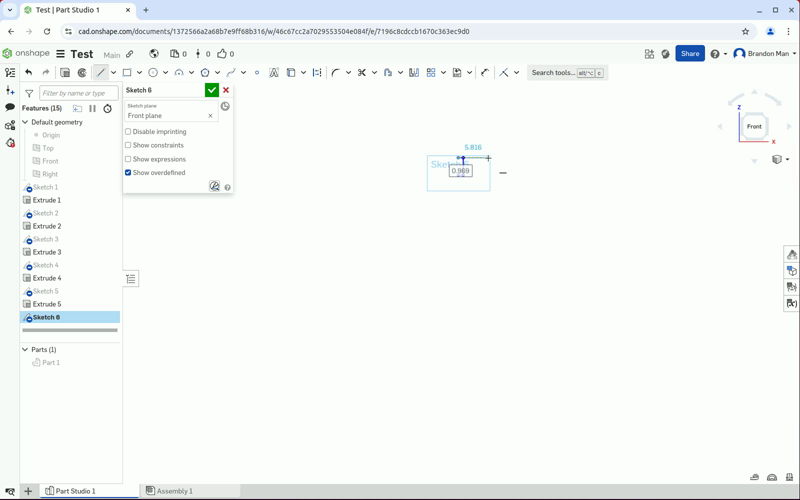
mouse_move(458, 175)
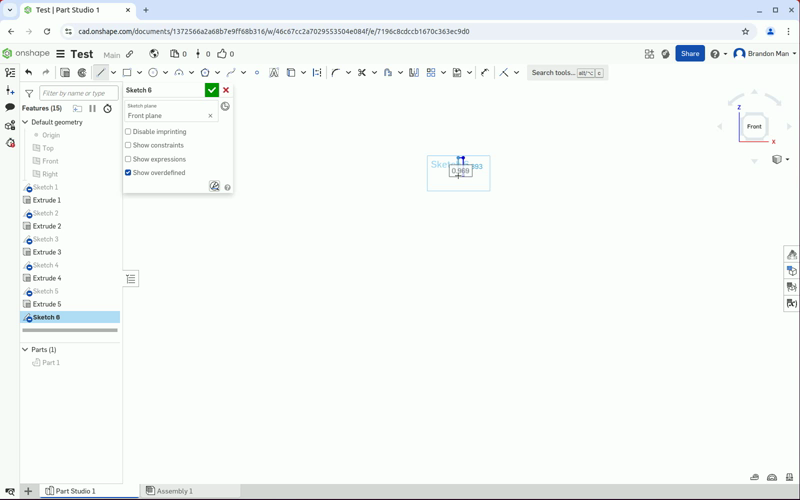
key_up(shift)
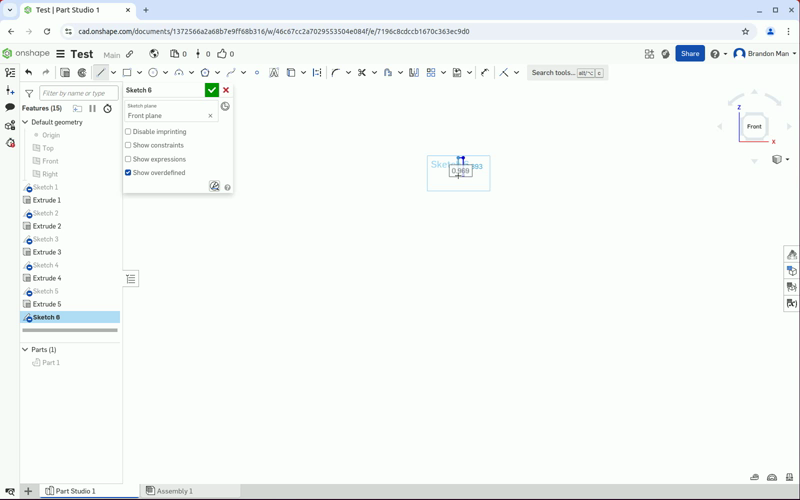
click(458, 175)
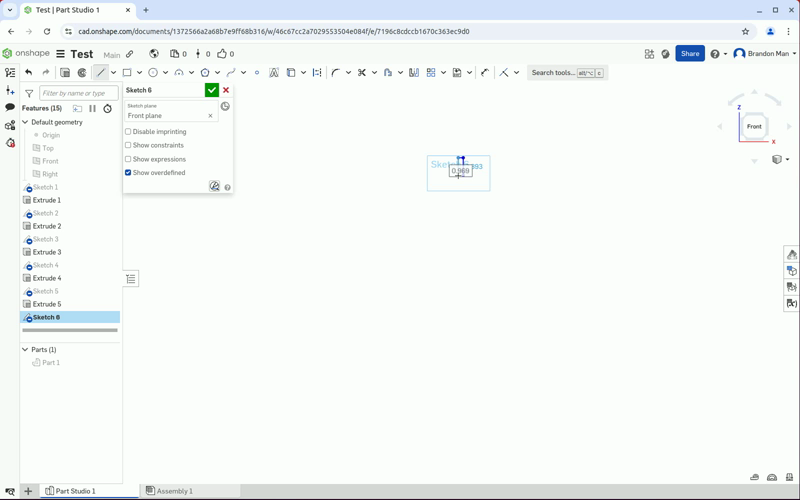
key(esc)
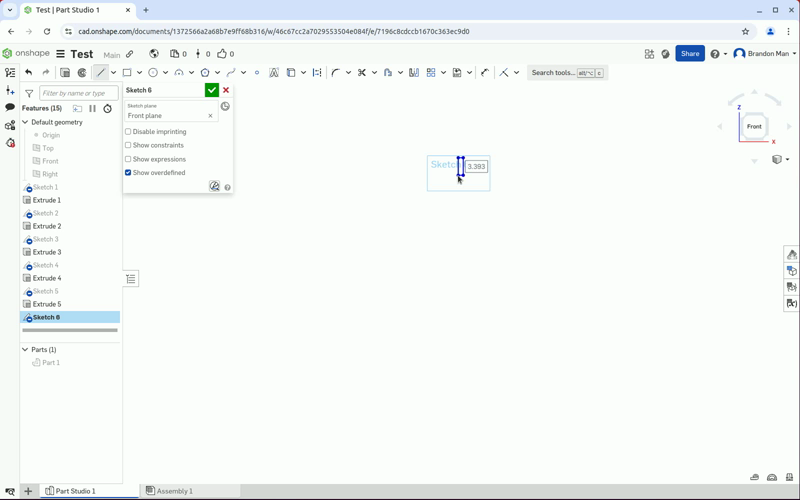
mouse_move(462, 168)
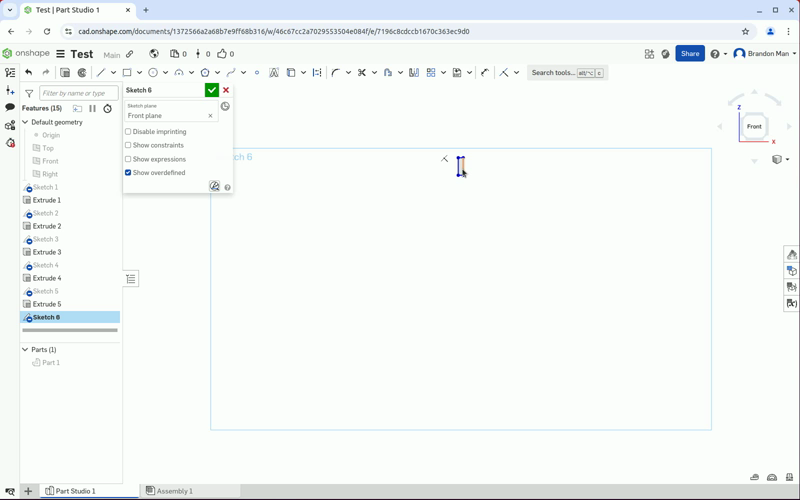
scroll(6)
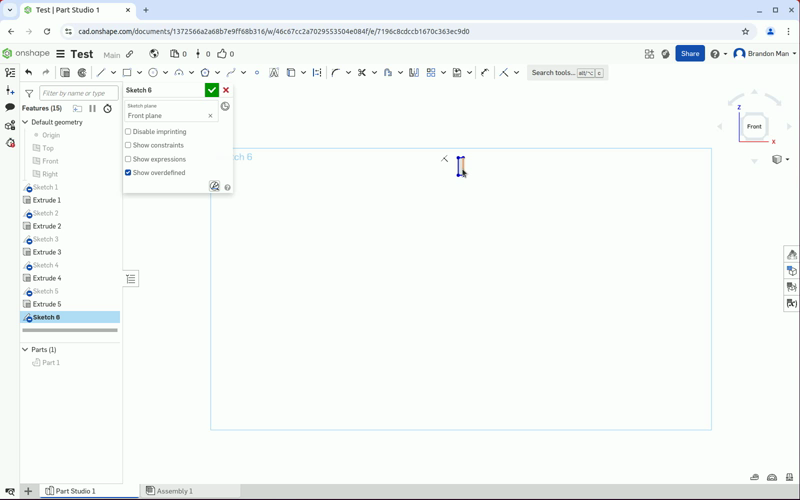
scroll(6)
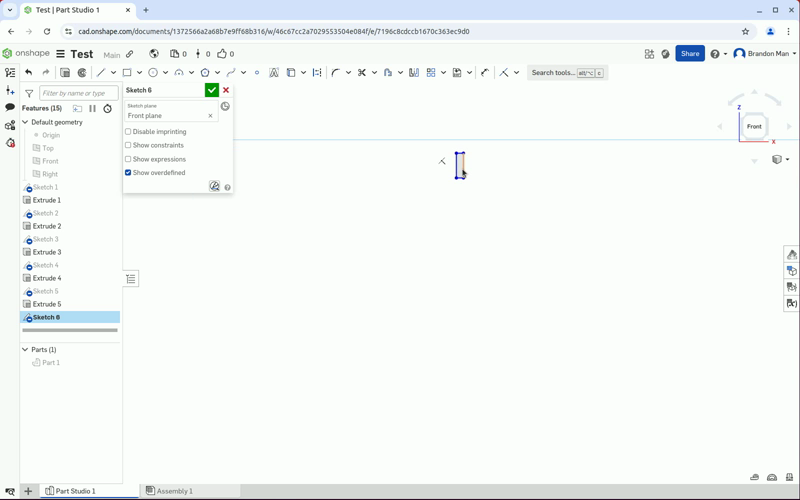
scroll(6)
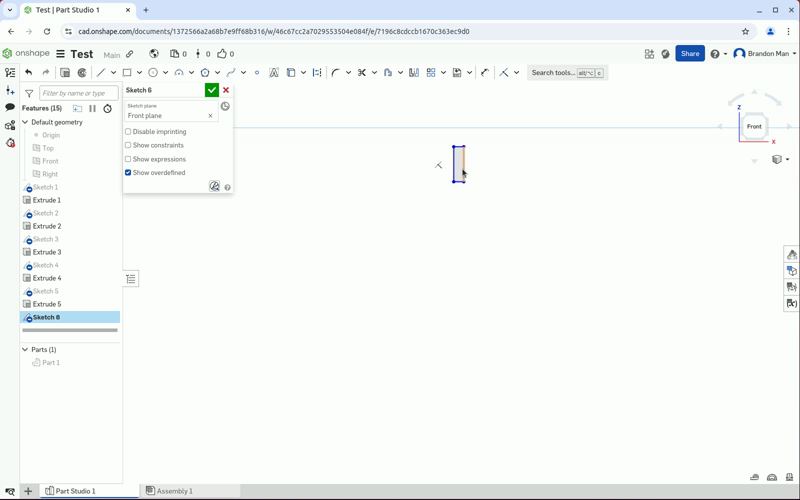
scroll(6)
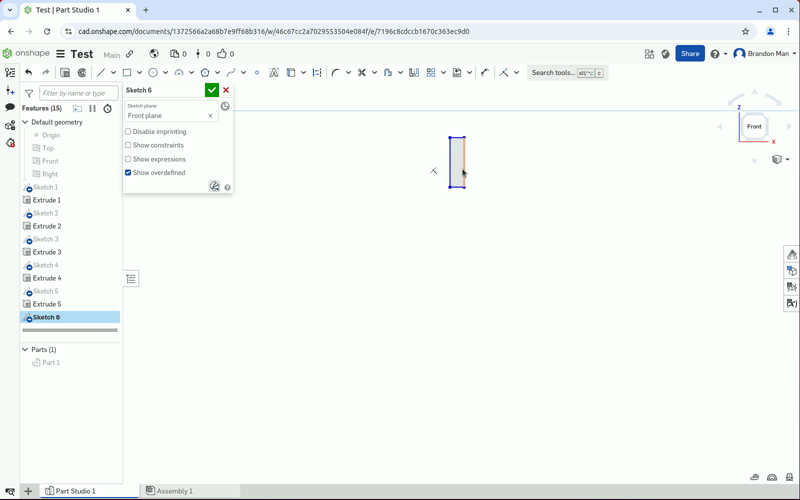
scroll(6)
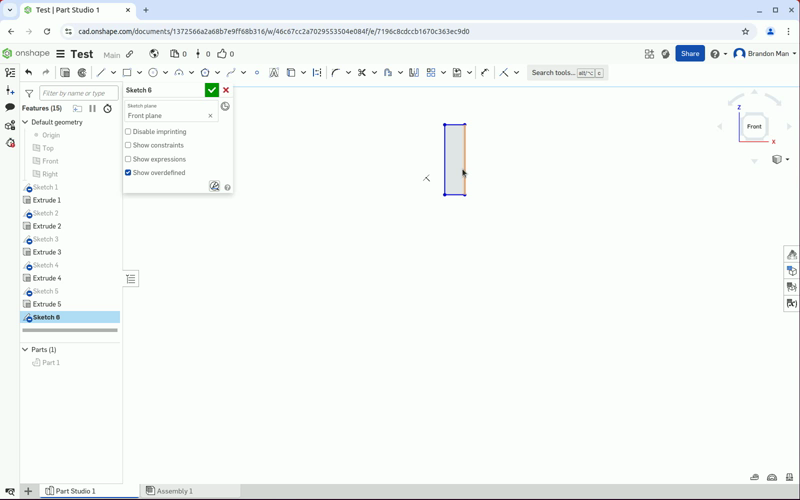
scroll(6)
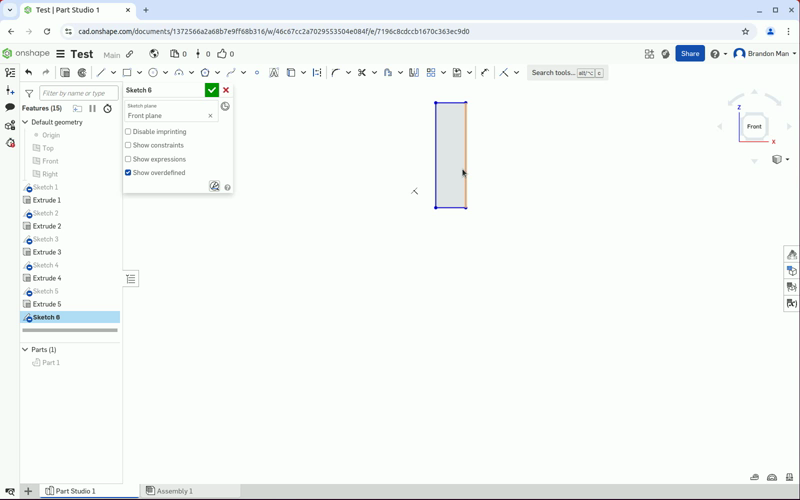
scroll(6)
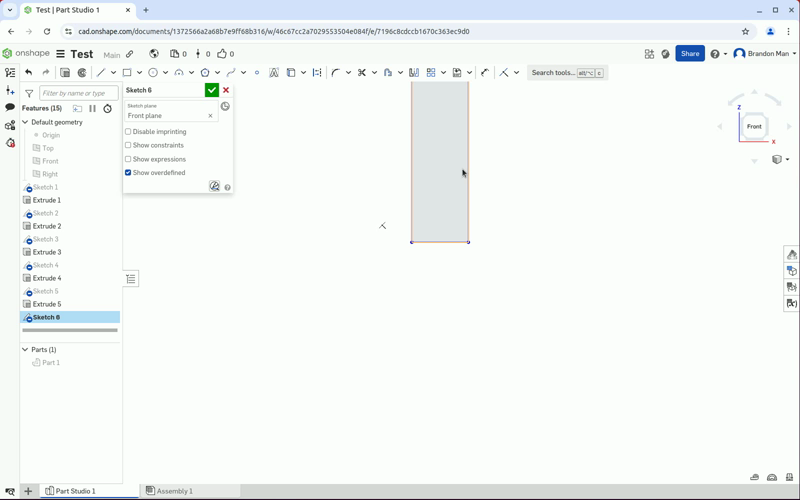
click(462, 168)
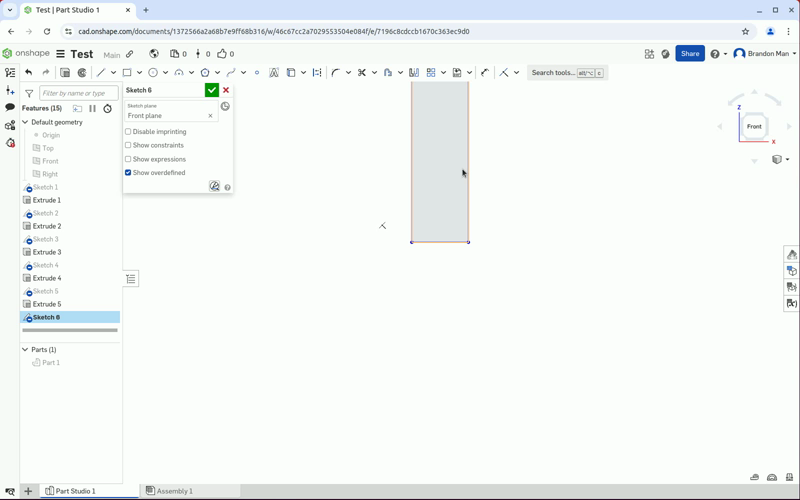
scroll(-6)
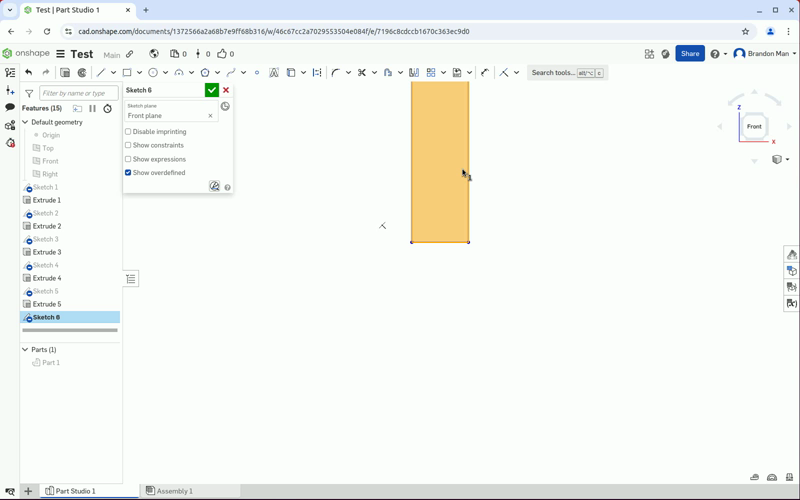
scroll(-6)
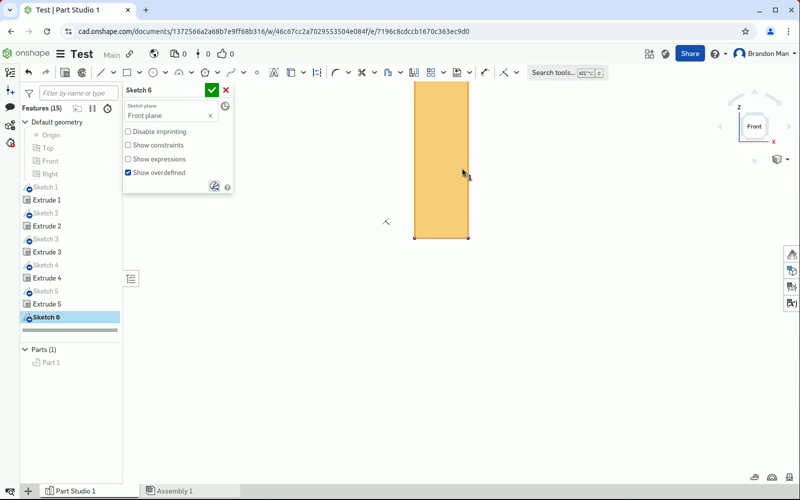
scroll(-6)
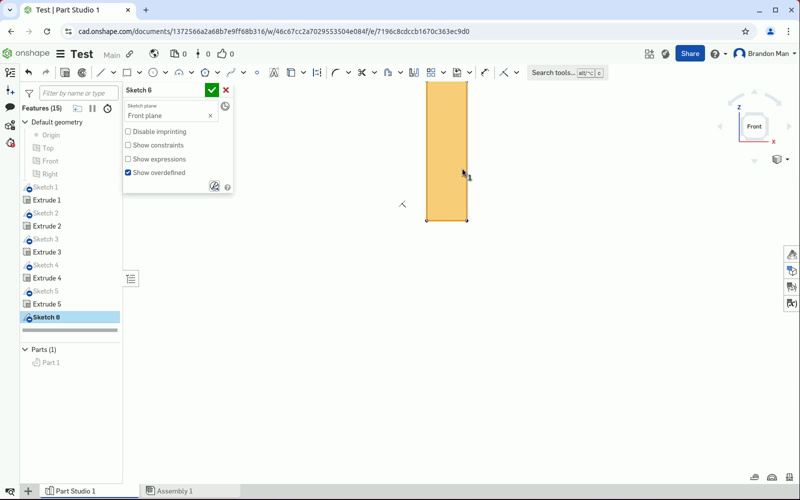
scroll(-6)
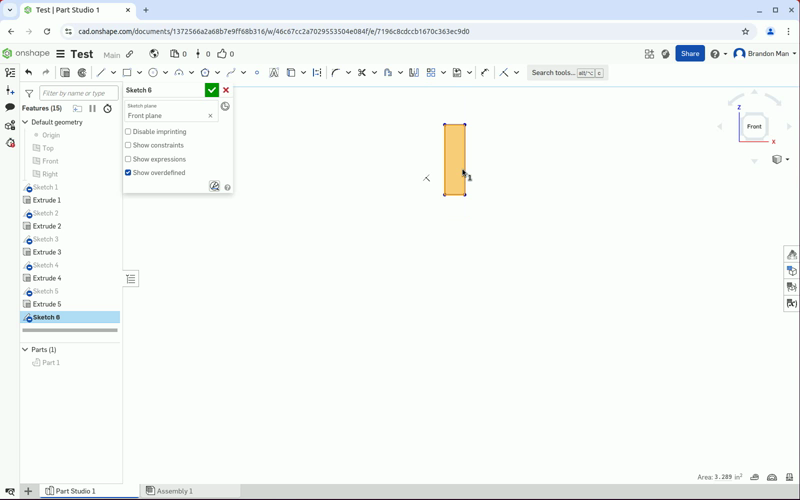
scroll(-6)
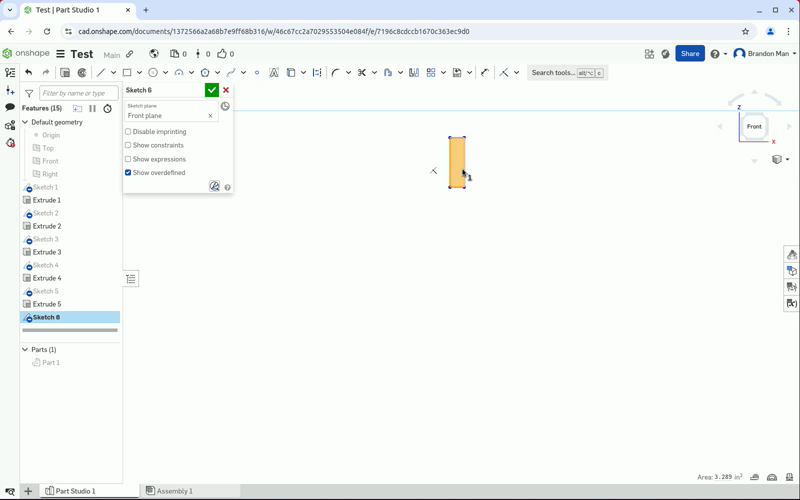
scroll(-6)
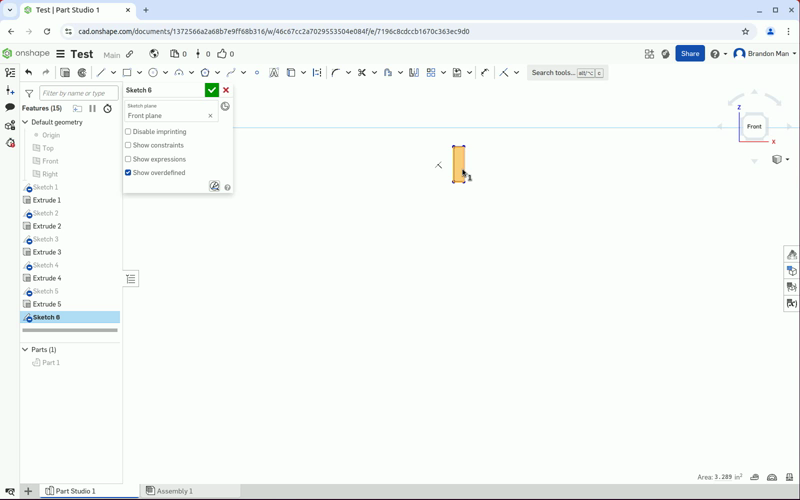
scroll(-6)
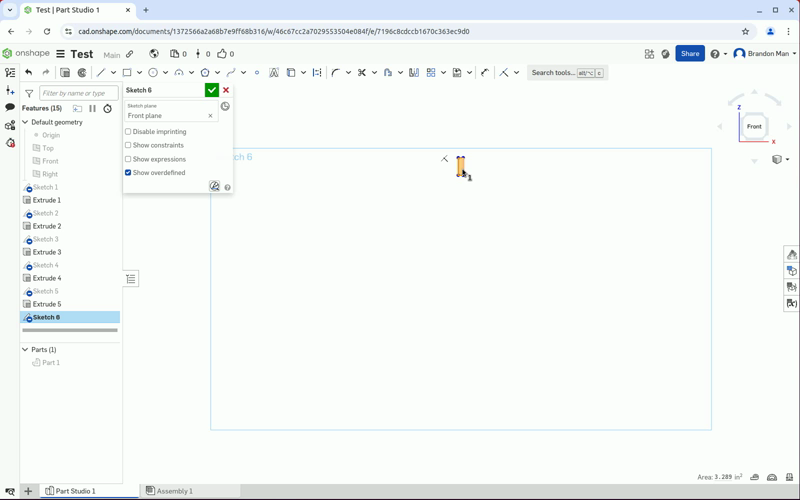
mouse_move(73, 352)
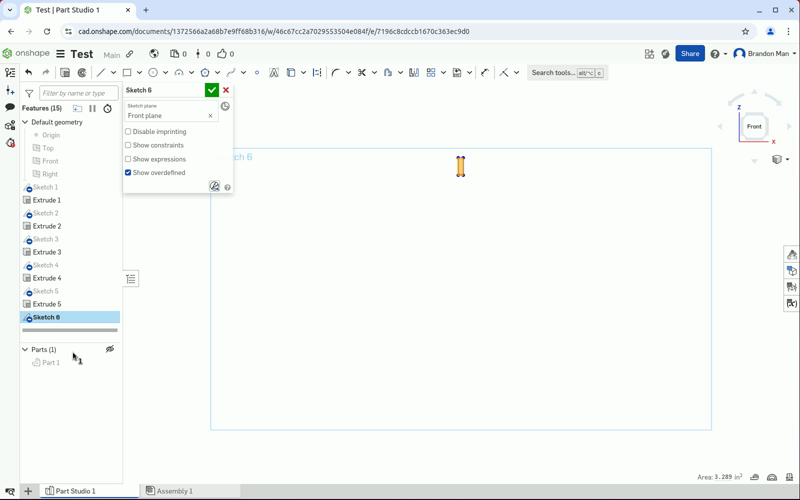
key(shift+y)
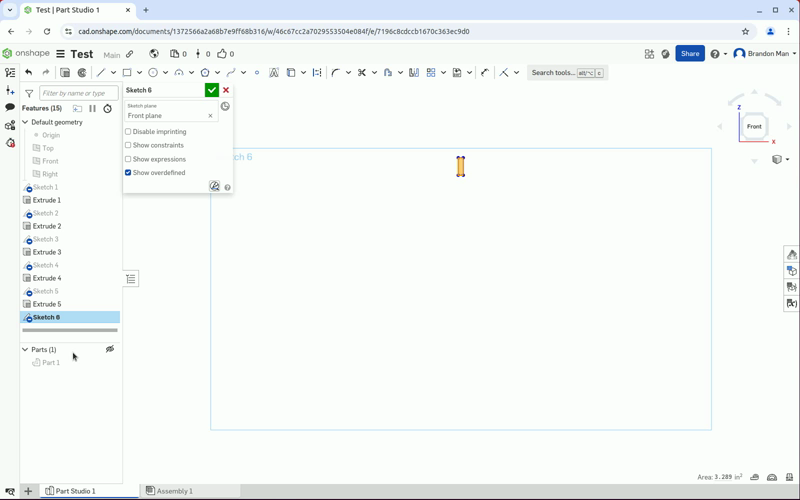
key(shift+e)
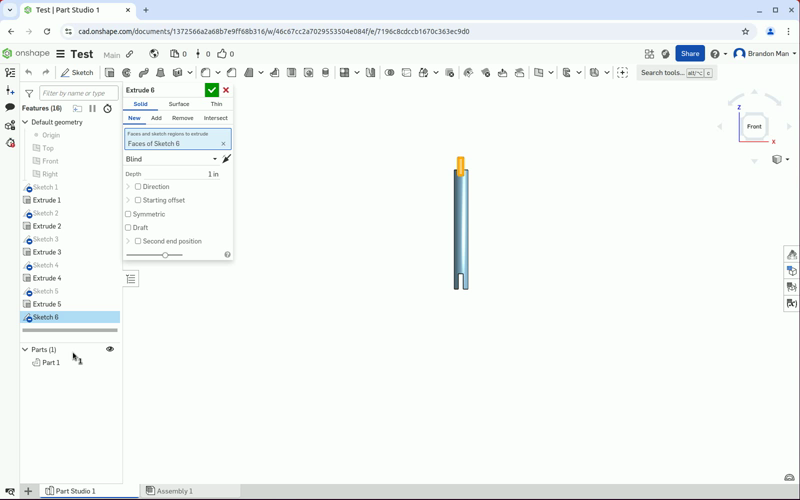
mouse_move(143, 106)
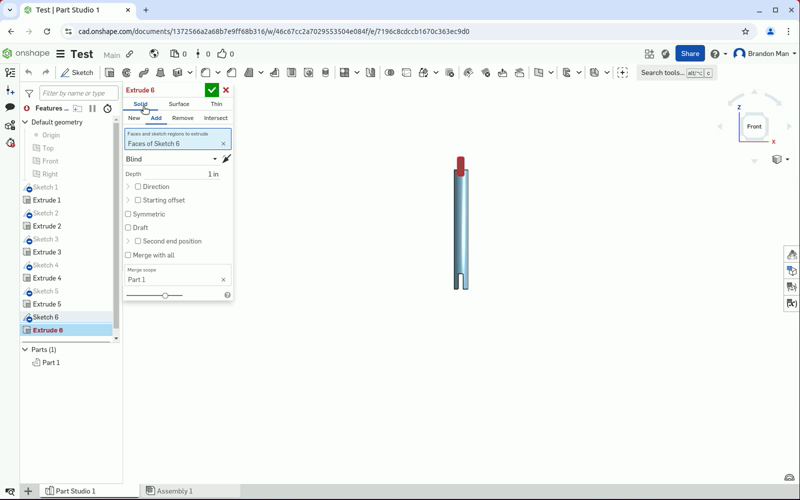
click(143, 106)
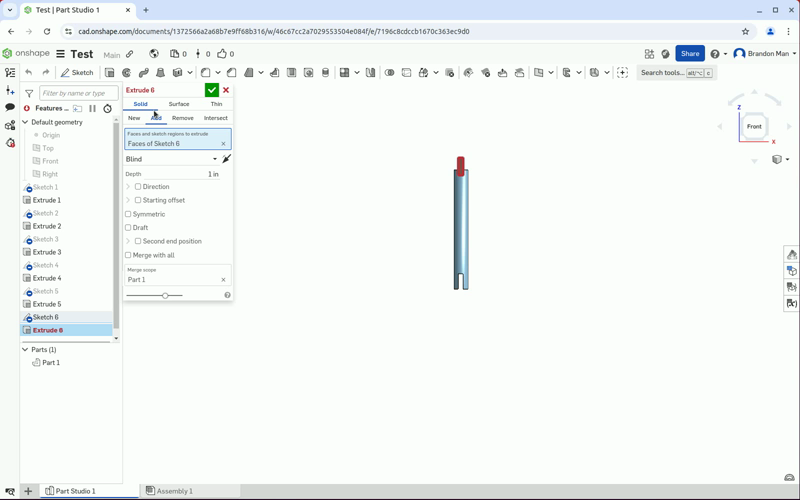
mouse_move(186, 120)
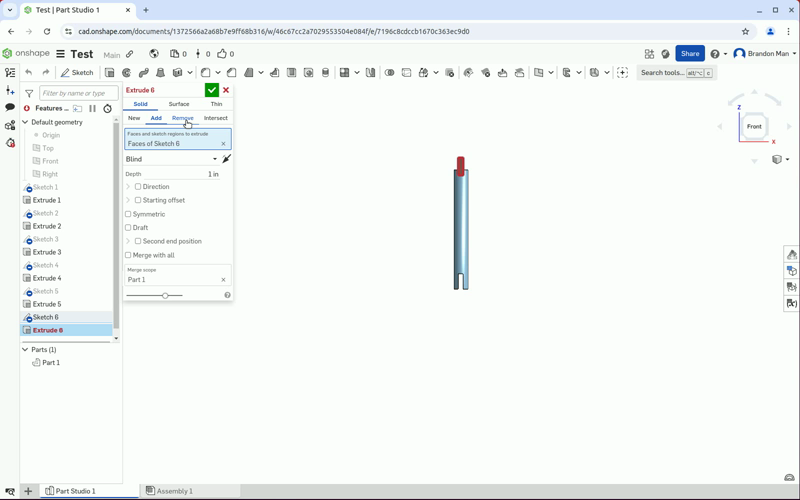
click(186, 120)
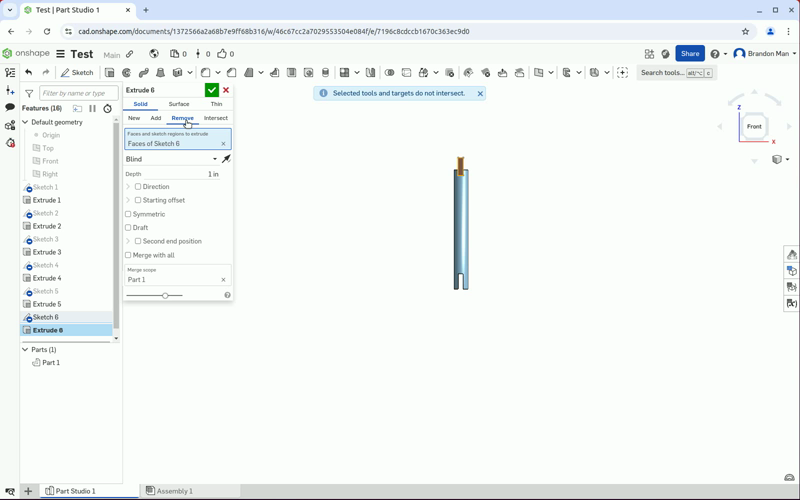
key(tab, 4)
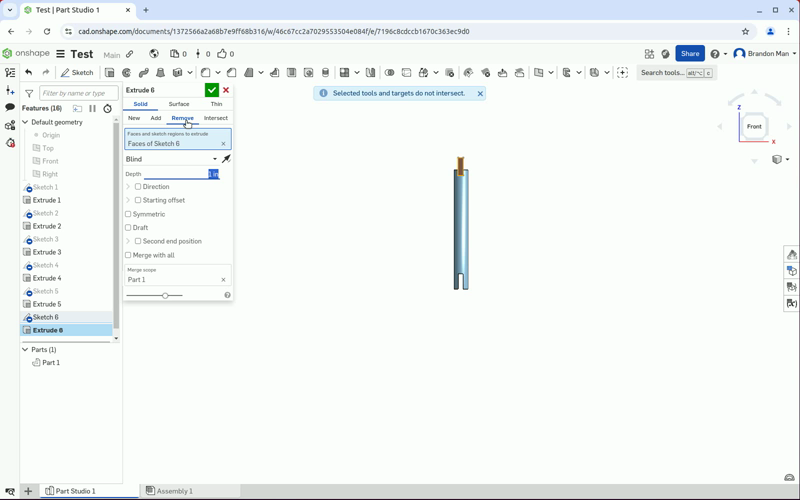
text(23.108)
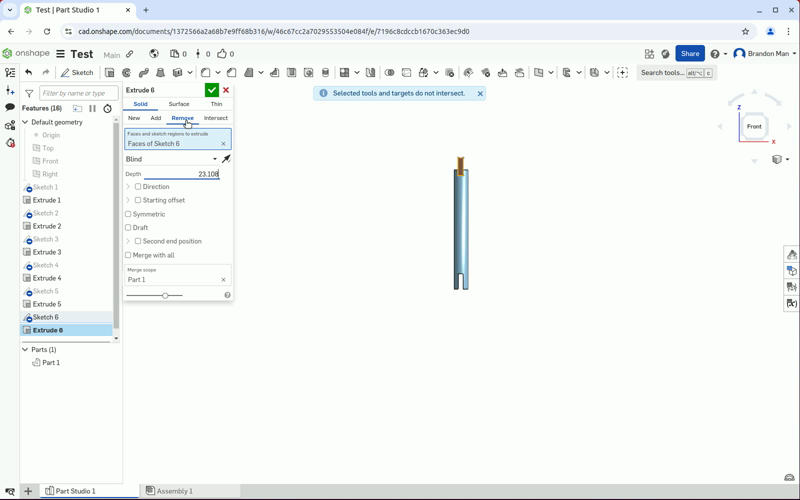
key(tab, 6)
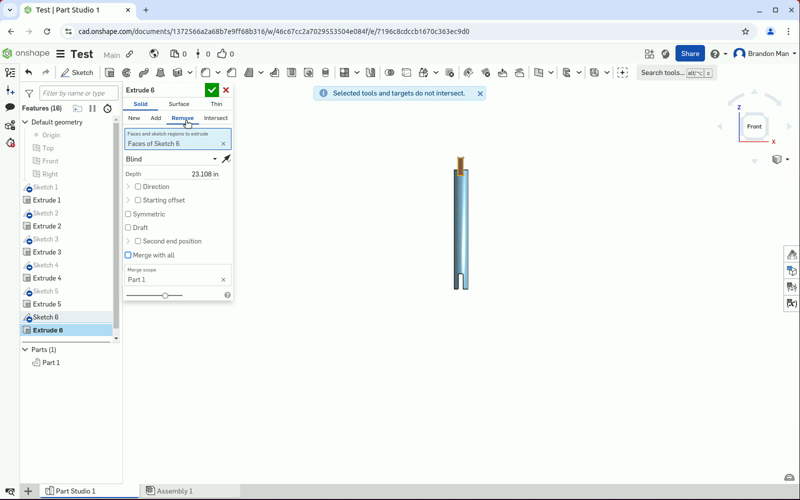
key(space)
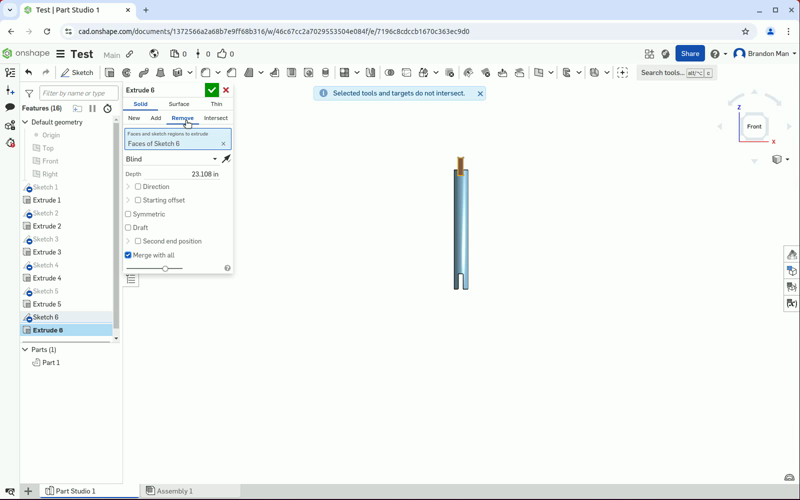
key(enter)
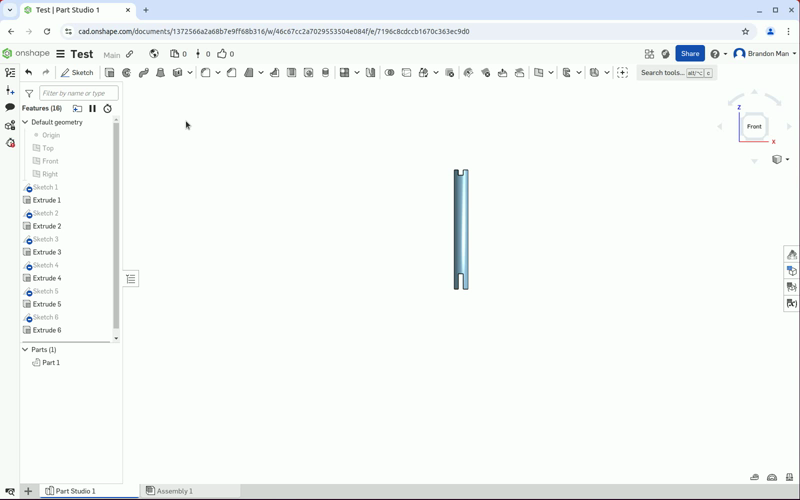
key(shift+h)
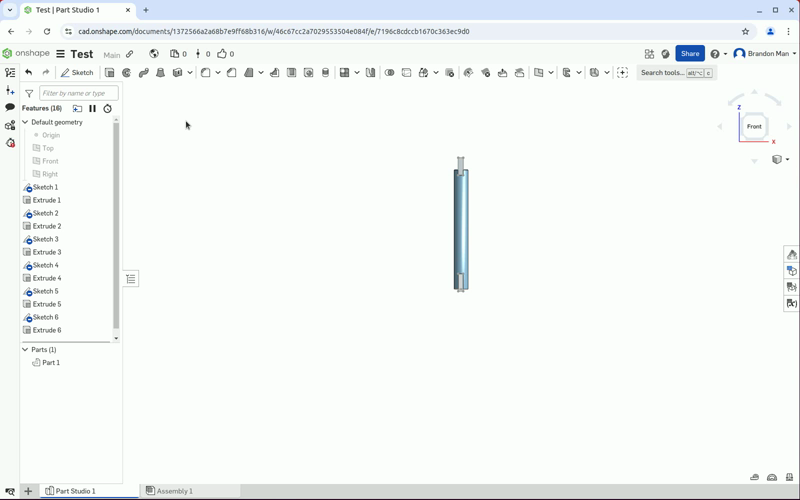
key(shift+h)
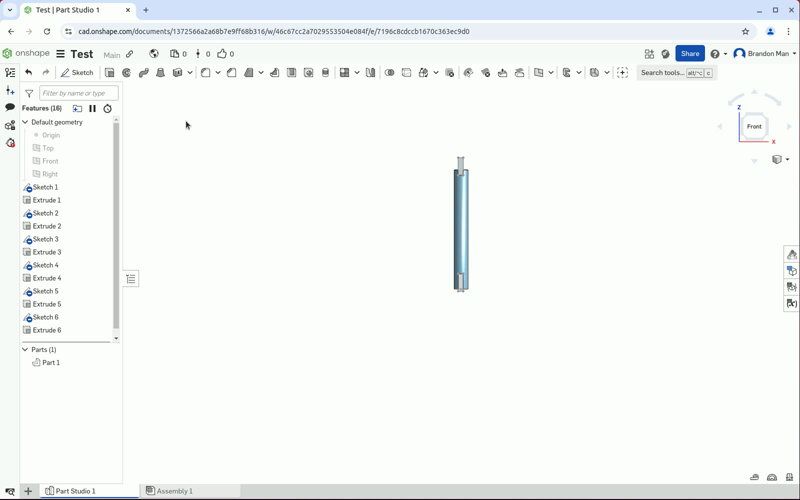
key(shift+7)
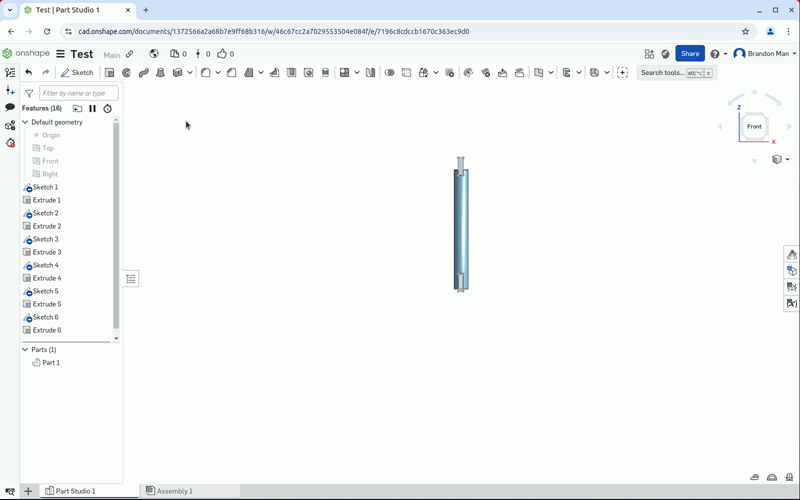
key(left, 2)
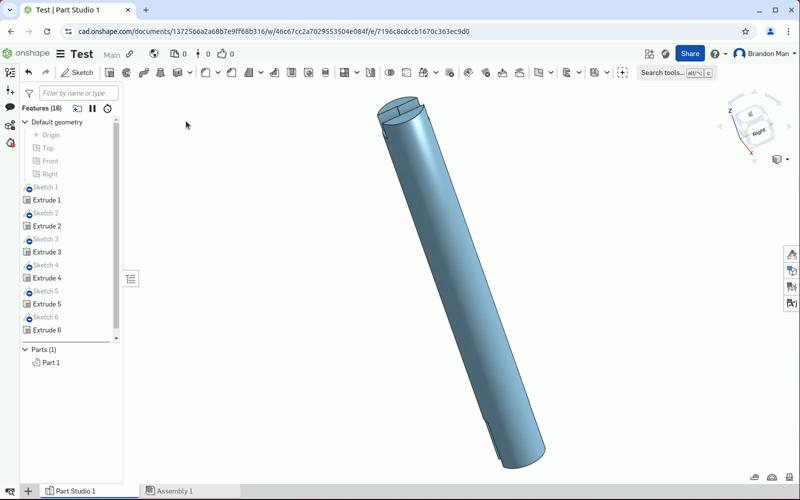
key(down, 2)
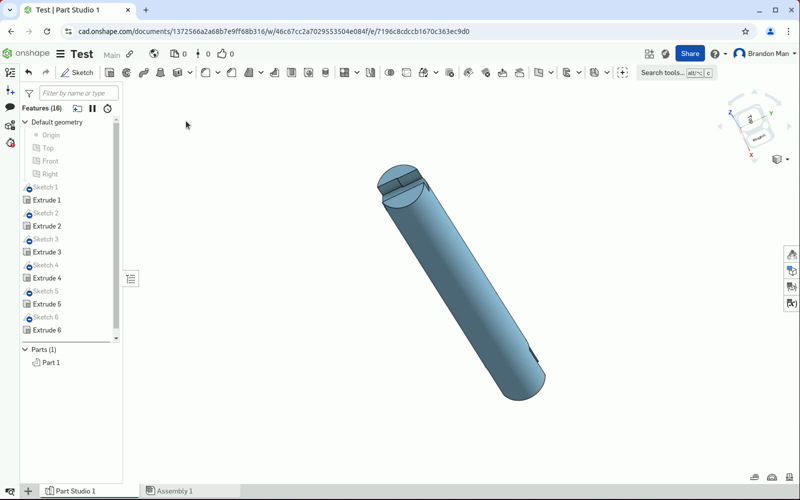
key(up, 2)
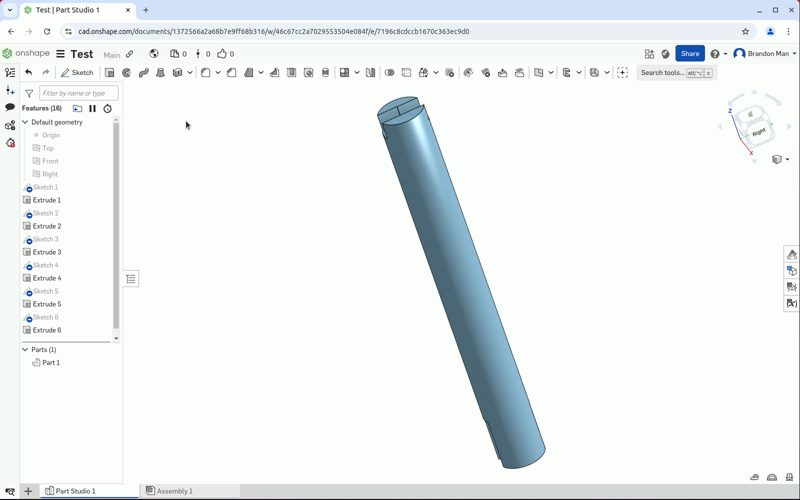
key(right, 2)
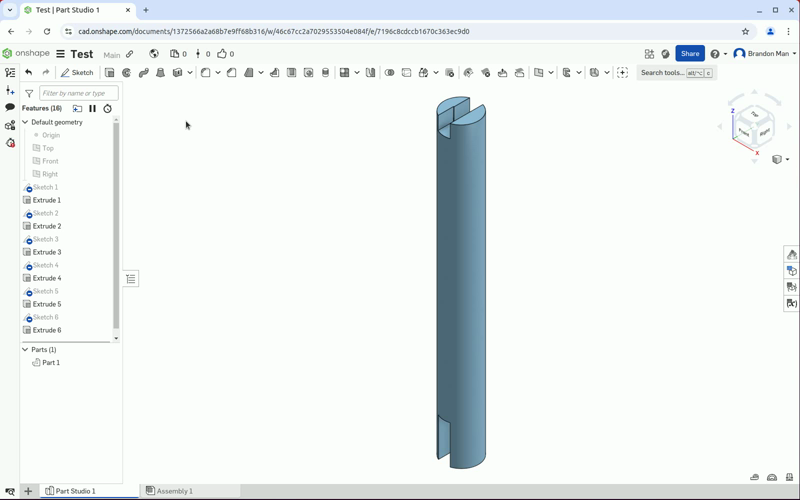
mouse_move(69, 189)
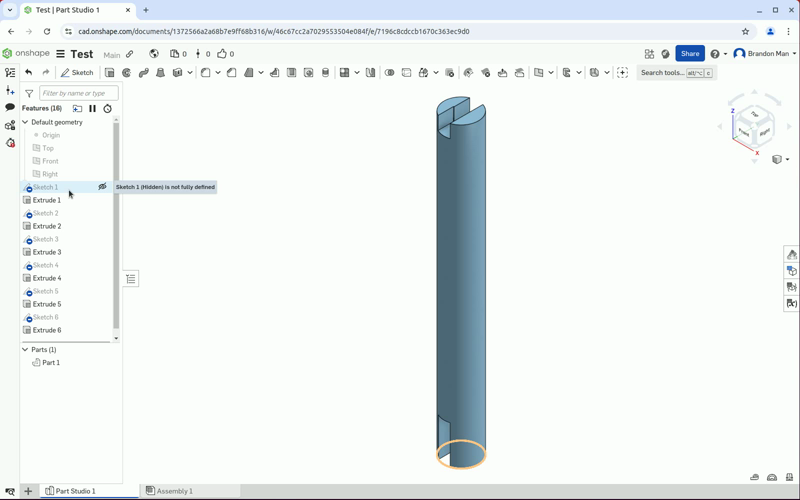
click(69, 189)